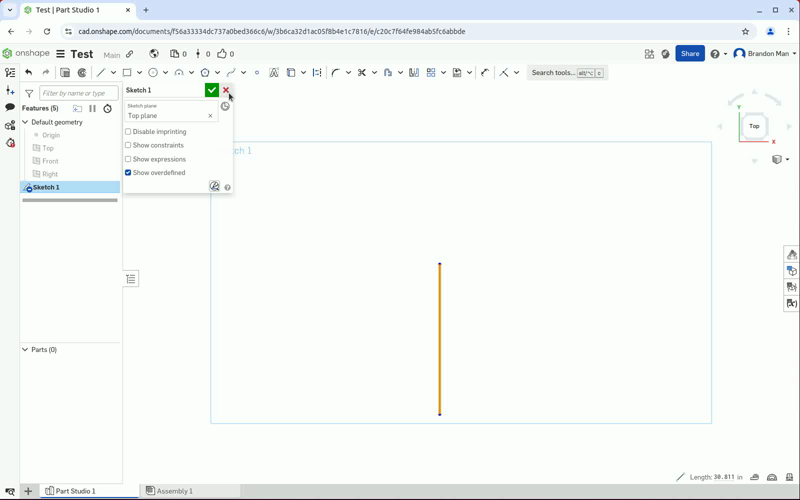
key(shift+h)
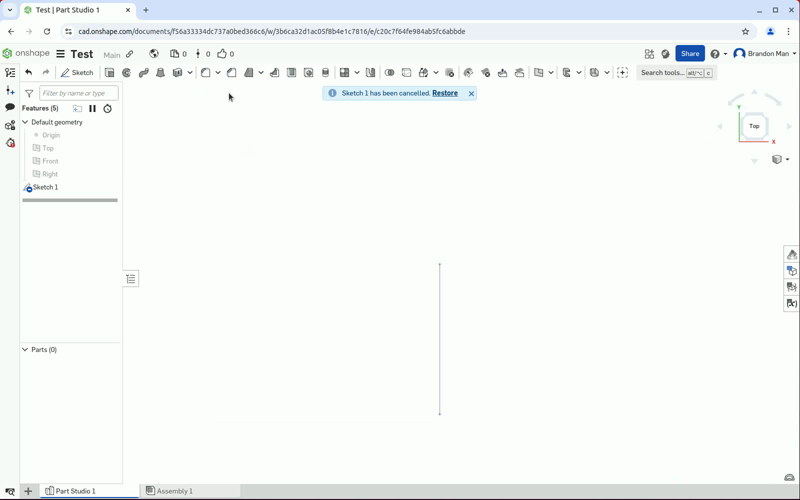
key(shift+s)
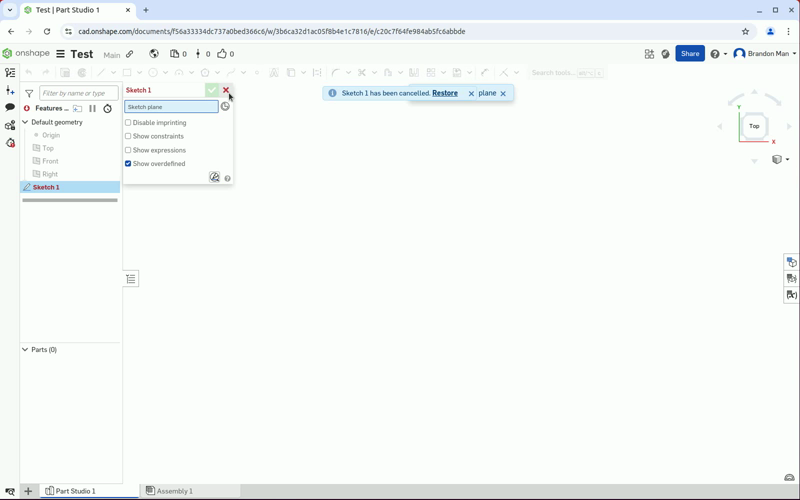
mouse_move(73, 150)
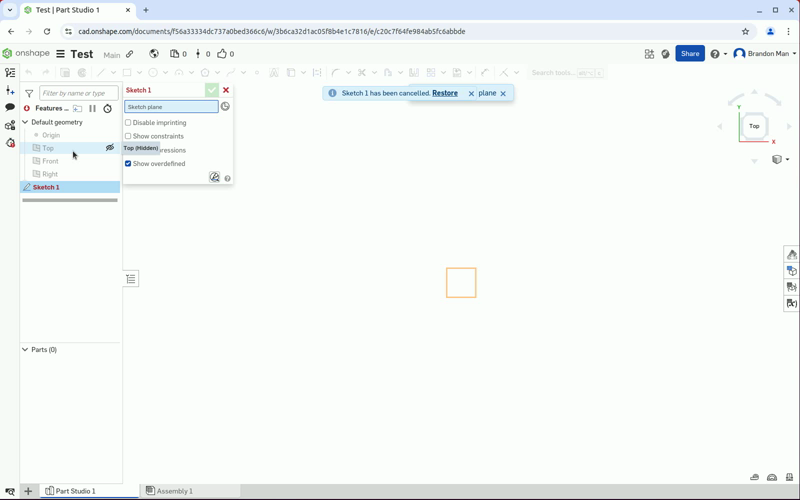
click(73, 150)
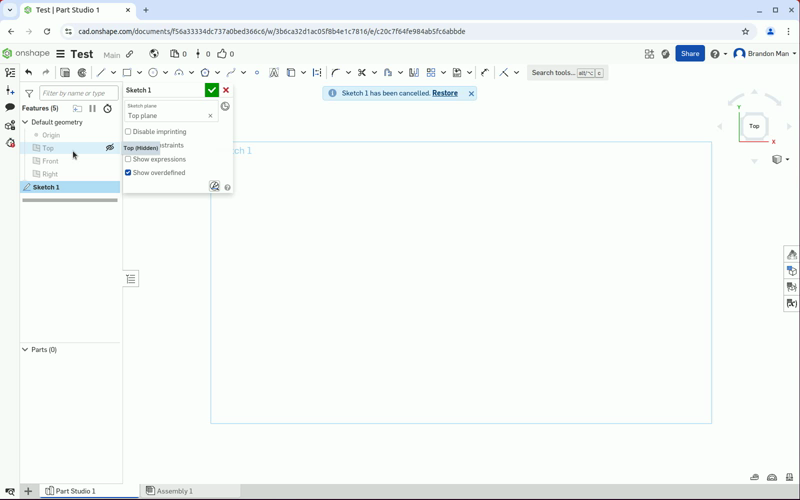
mouse_move(73, 352)
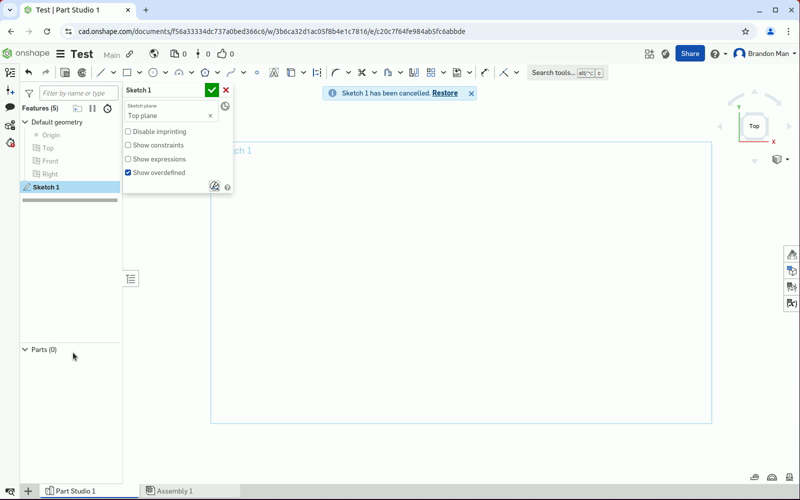
key(y)
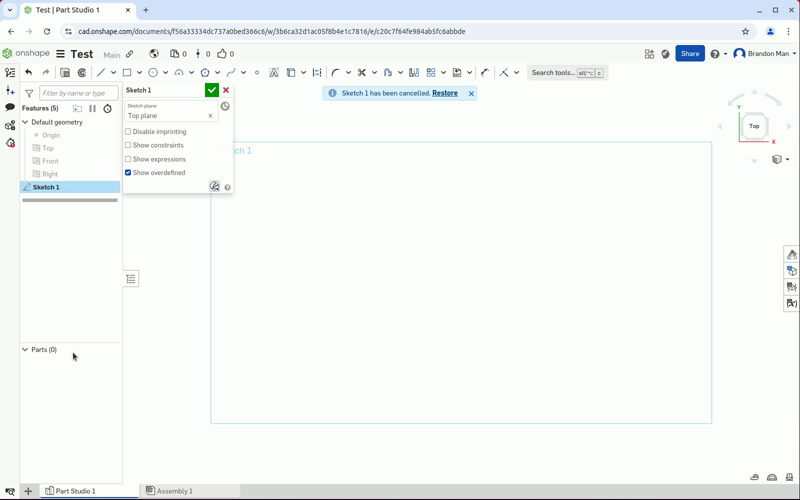
key(l)
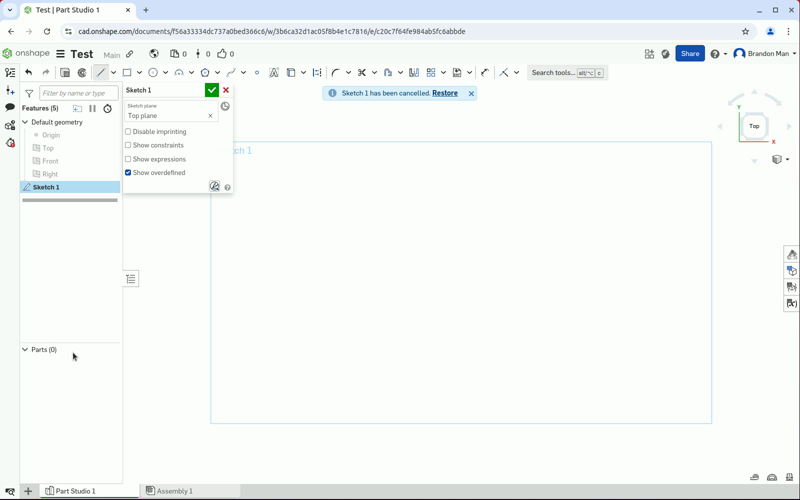
key_down(shift)
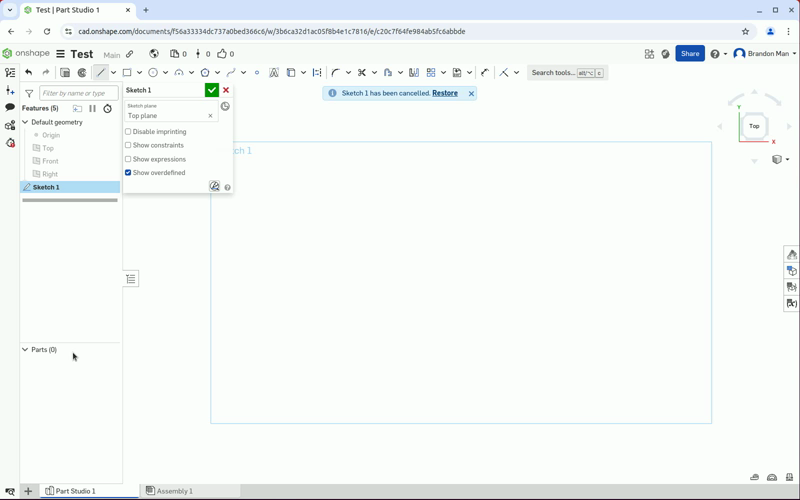
mouse_move(351, 335)
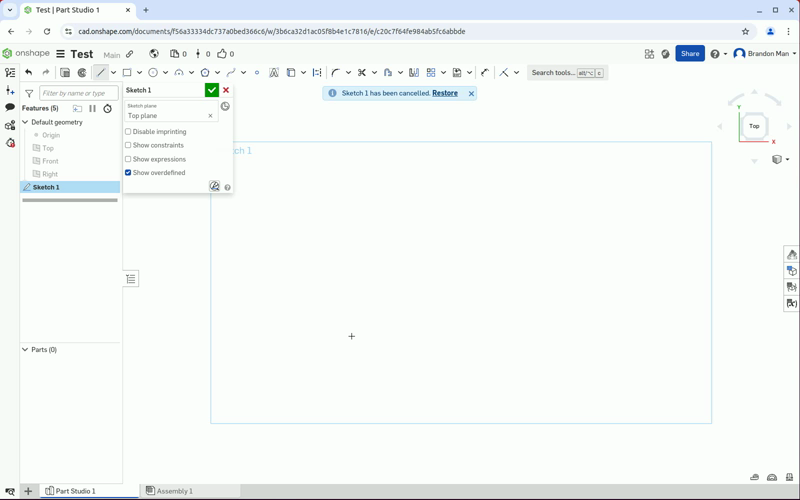
click(351, 335)
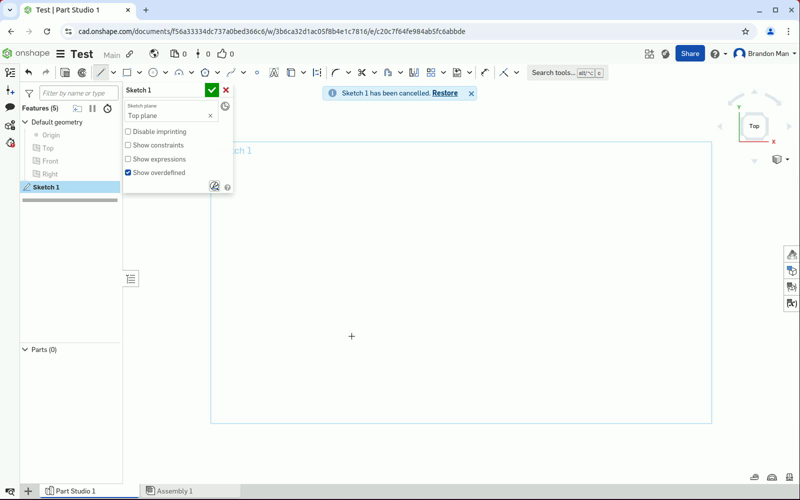
key_up(shift)
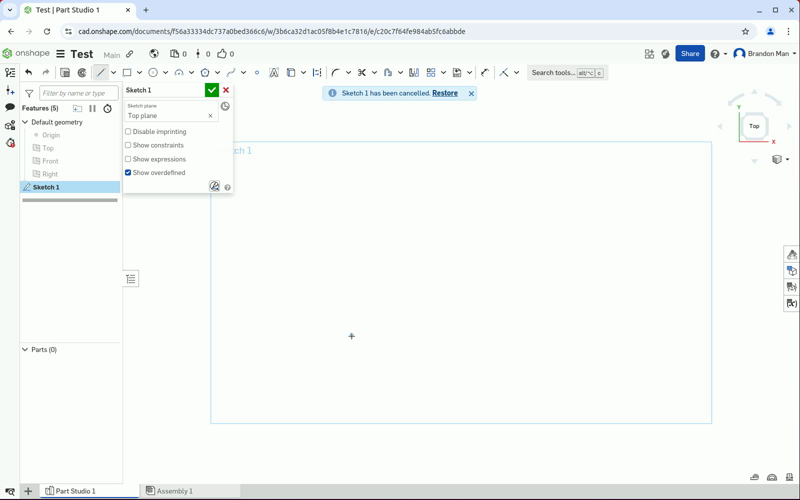
key_down(shift)
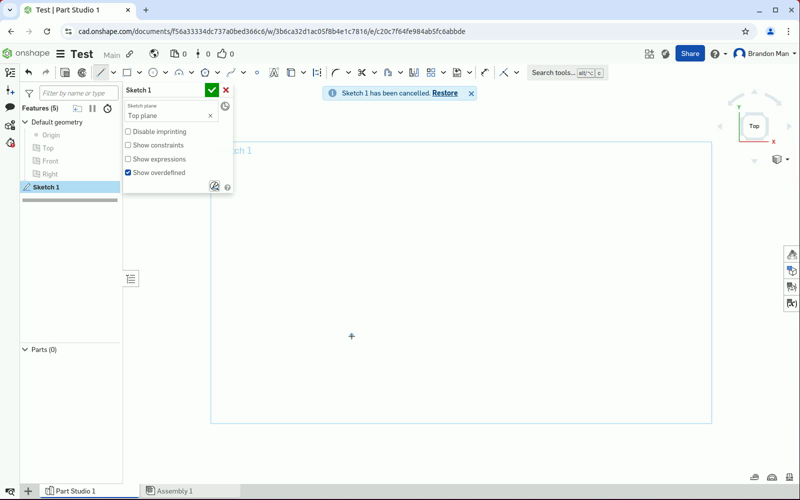
mouse_move(569, 335)
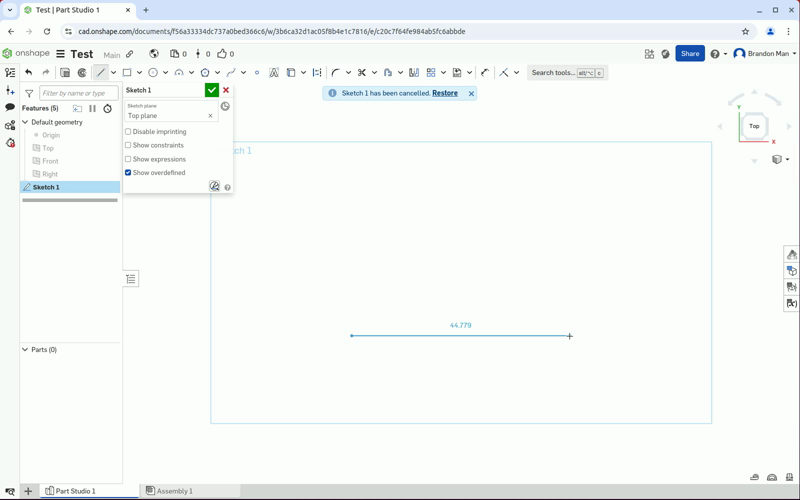
click(569, 335)
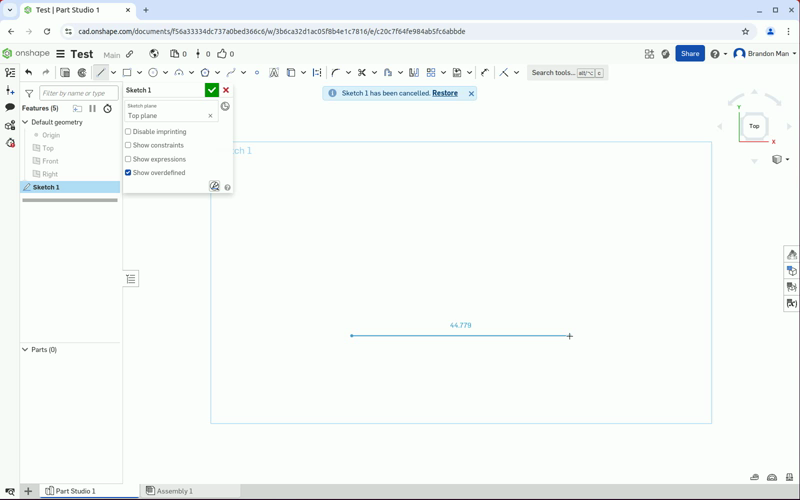
key_up(shift)
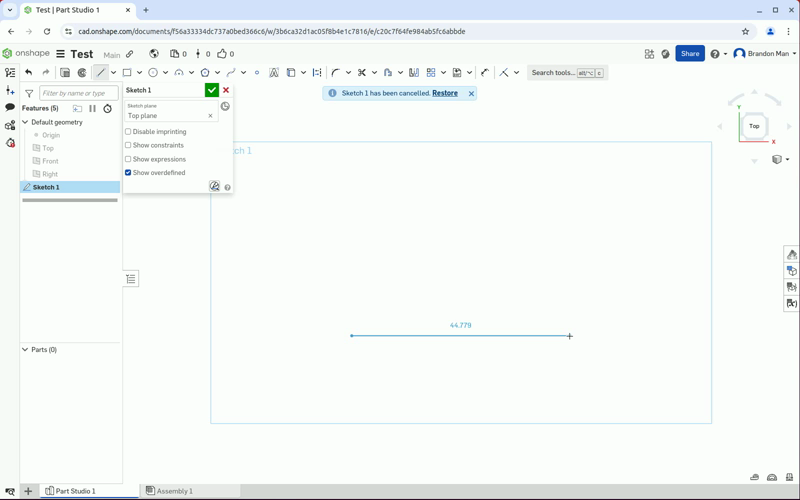
key_down(shift)
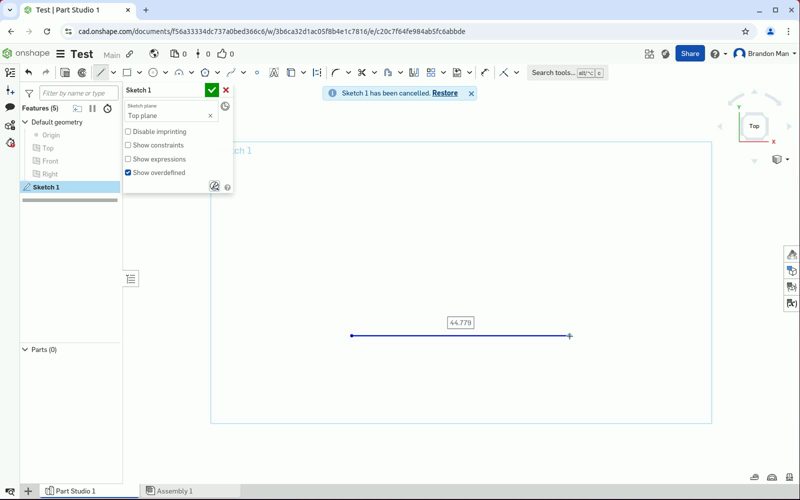
mouse_move(569, 230)
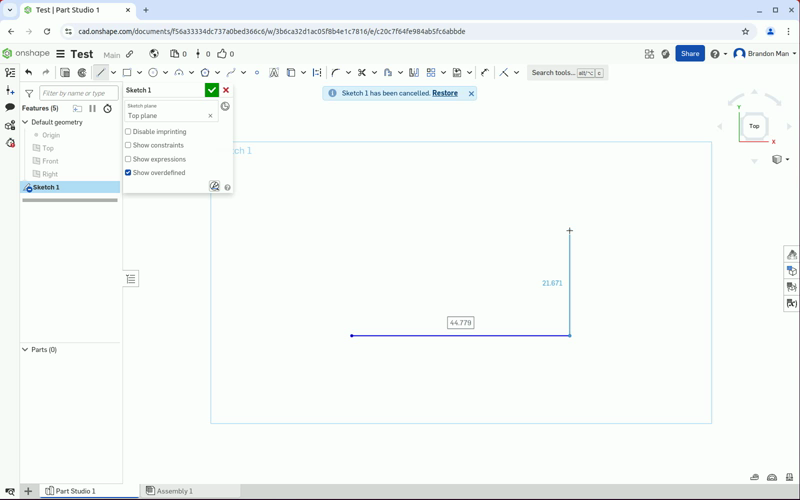
click(569, 230)
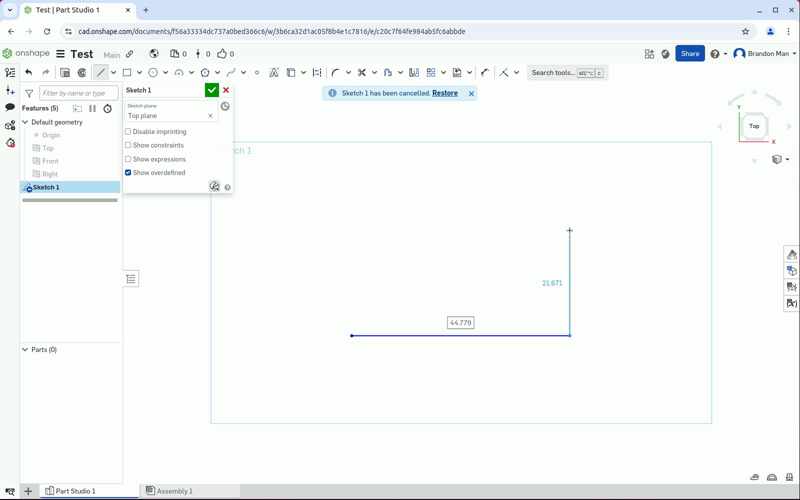
key_up(shift)
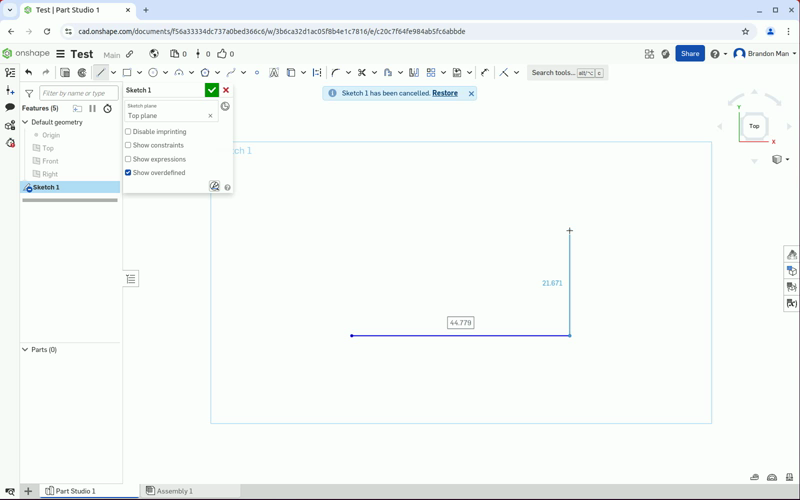
key_down(shift)
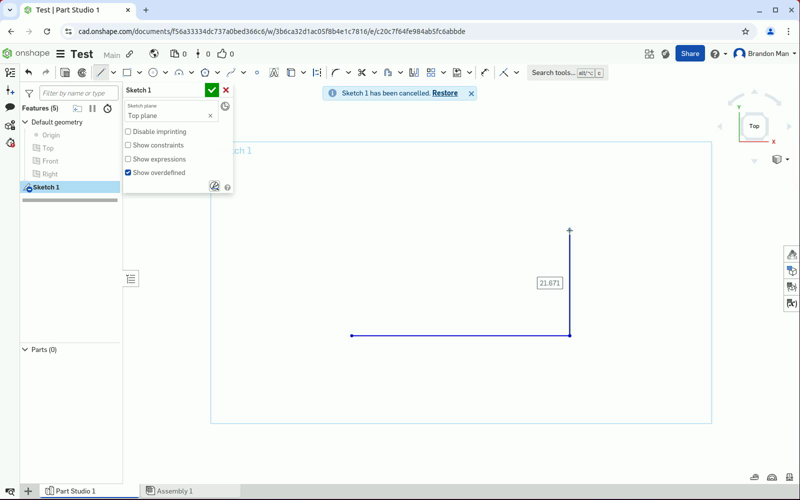
mouse_move(351, 230)
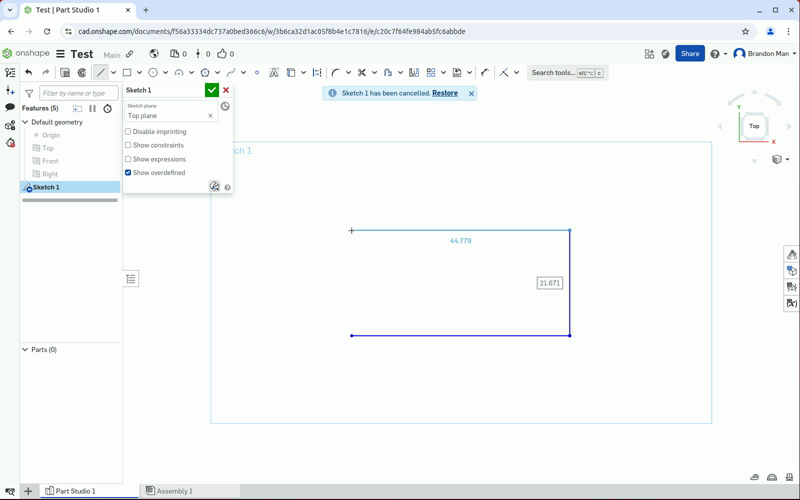
click(351, 230)
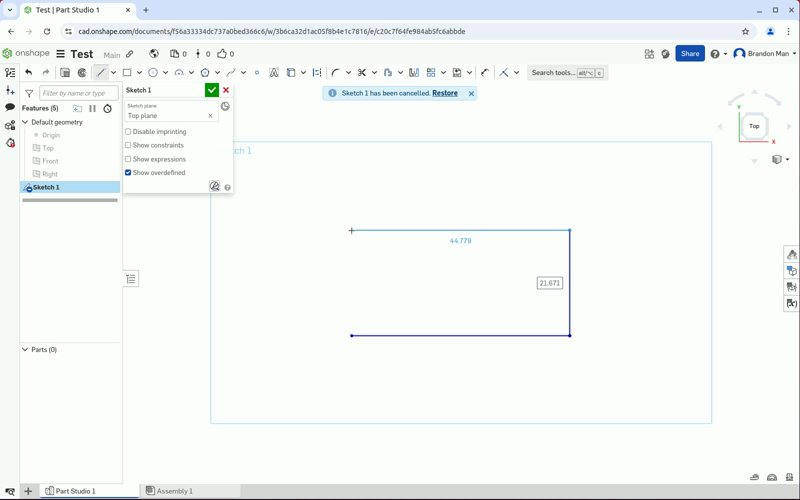
key_up(shift)
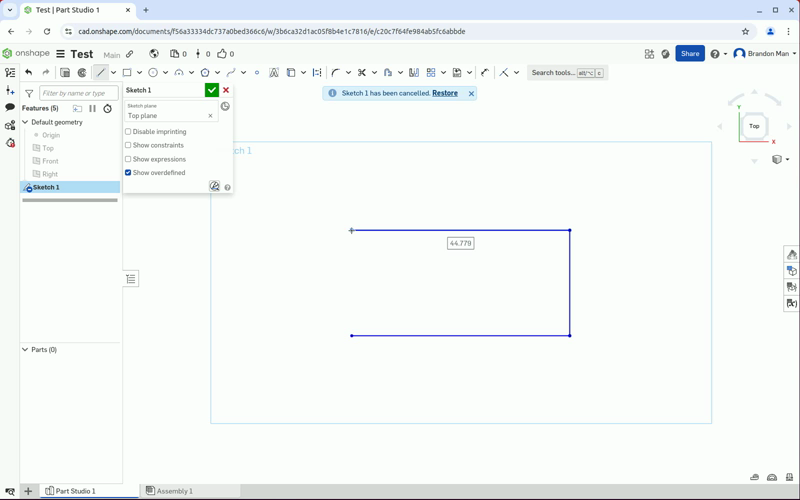
key_down(shift)
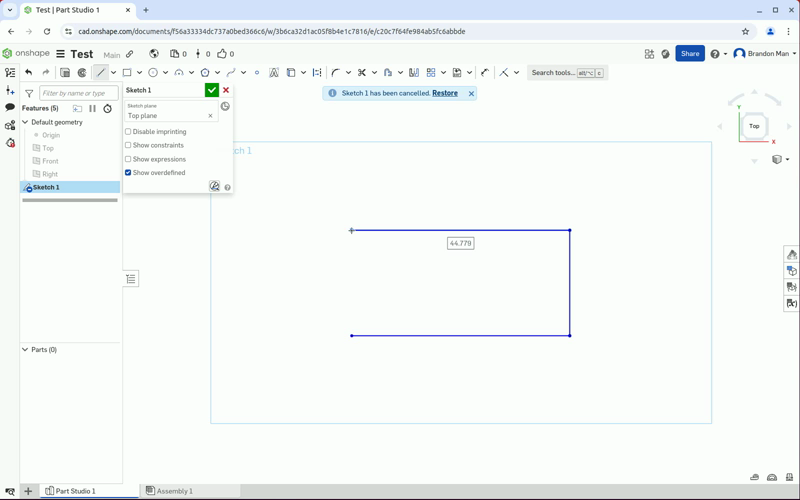
mouse_move(351, 335)
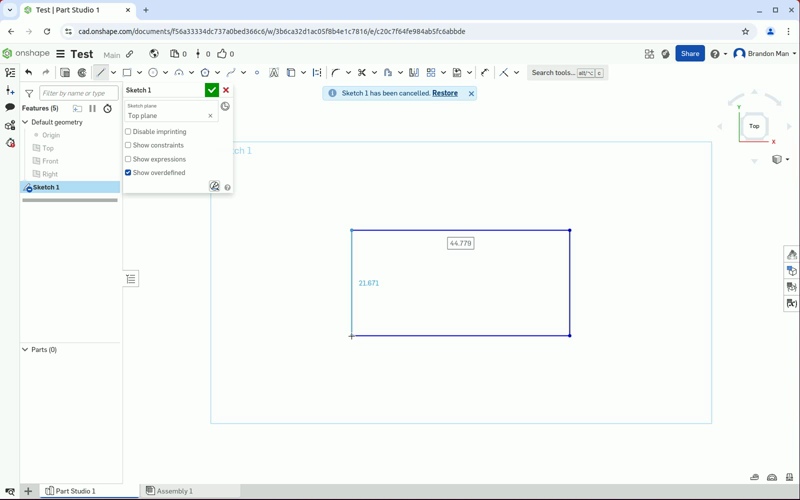
key_up(shift)
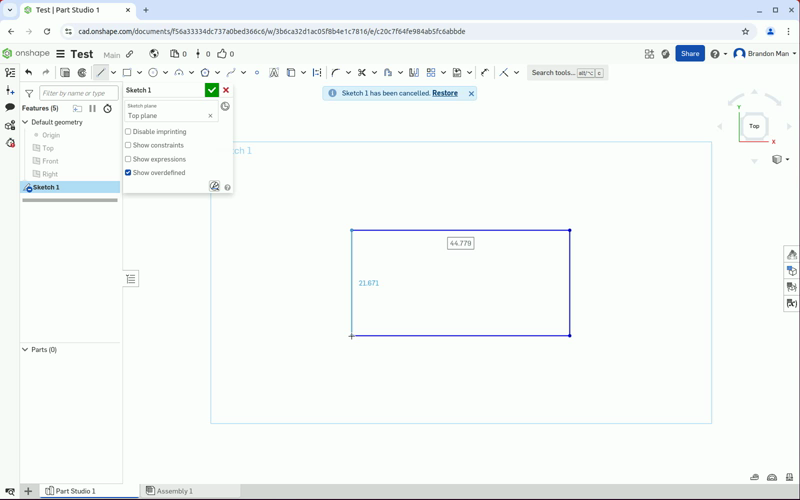
click(351, 335)
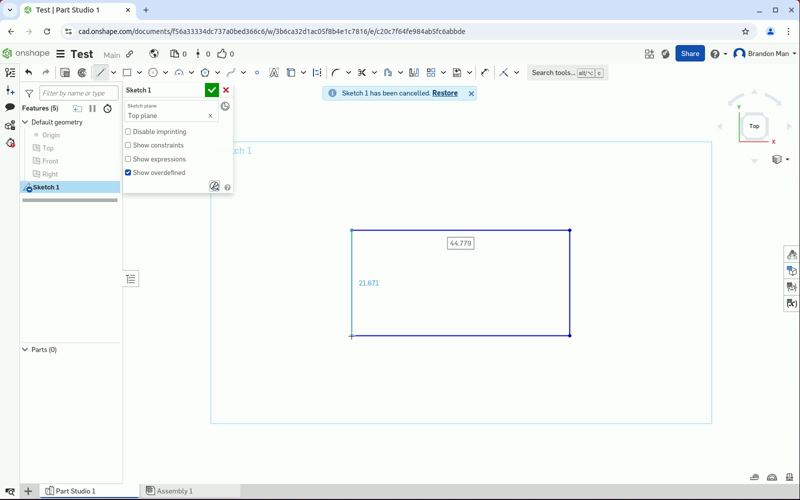
key(esc)
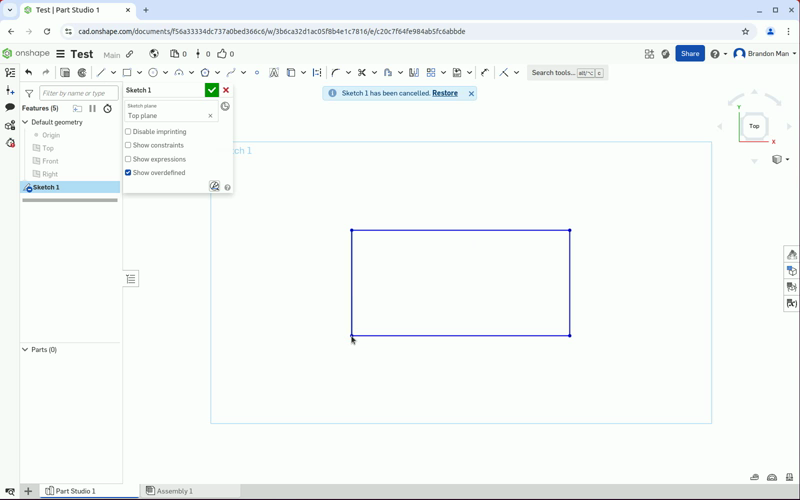
mouse_move(444, 292)
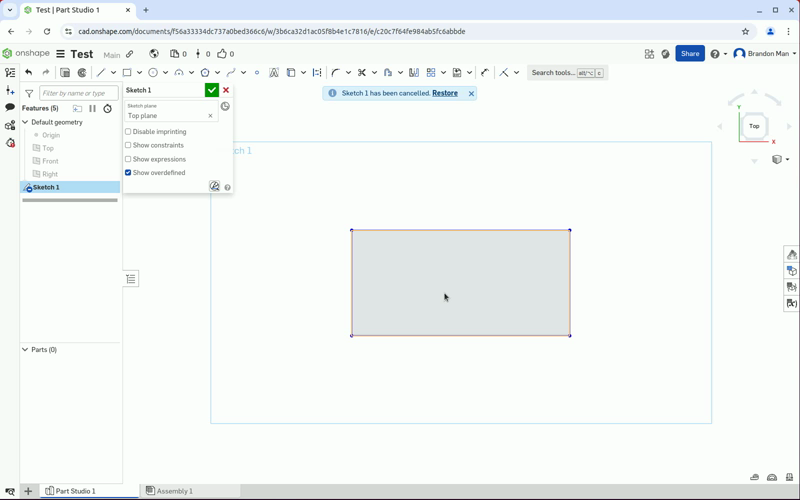
click(444, 292)
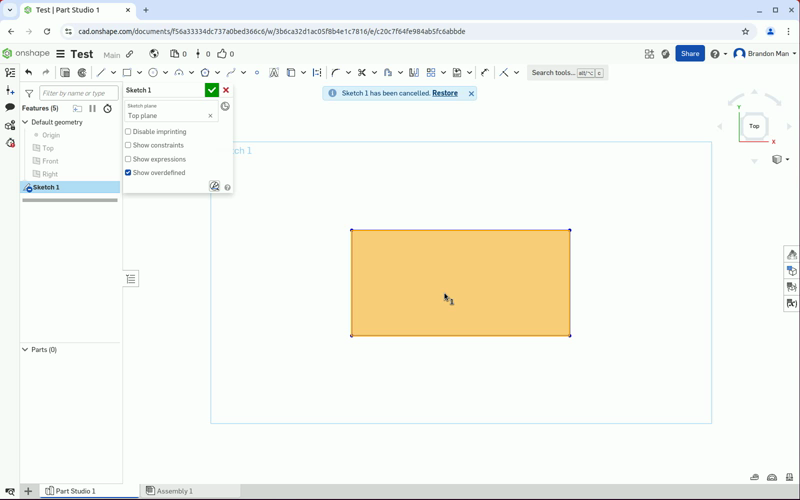
mouse_move(73, 352)
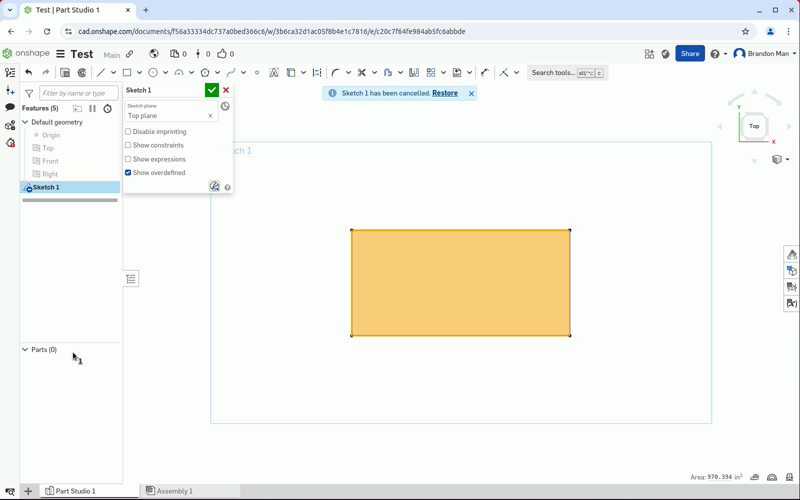
key(shift+y)
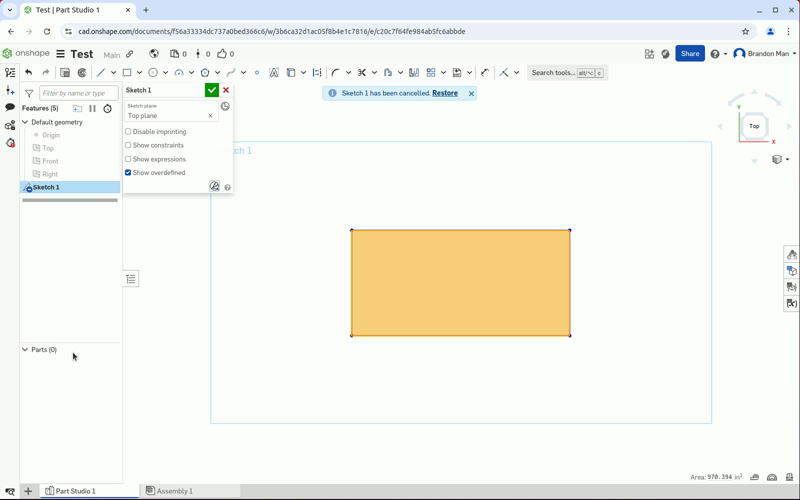
key(shift+e)
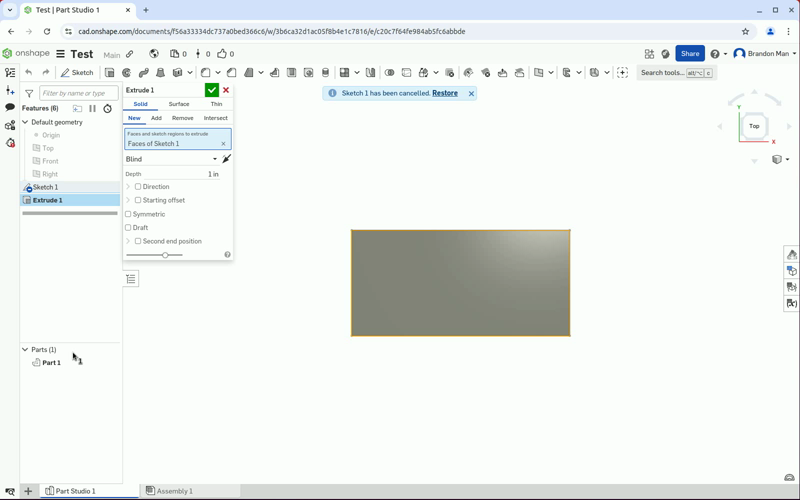
mouse_move(143, 106)
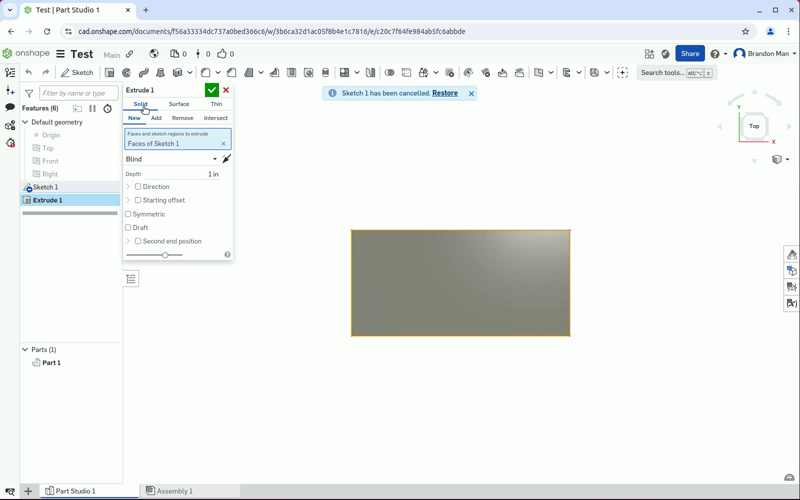
click(143, 106)
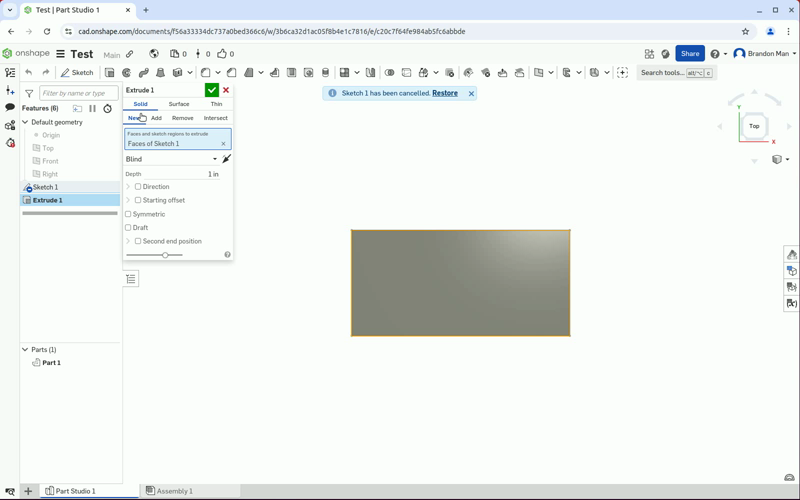
mouse_move(137, 120)
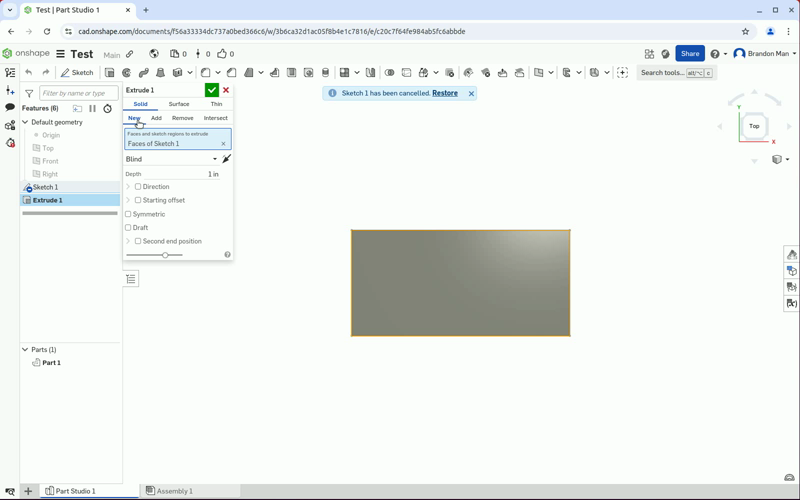
click(137, 120)
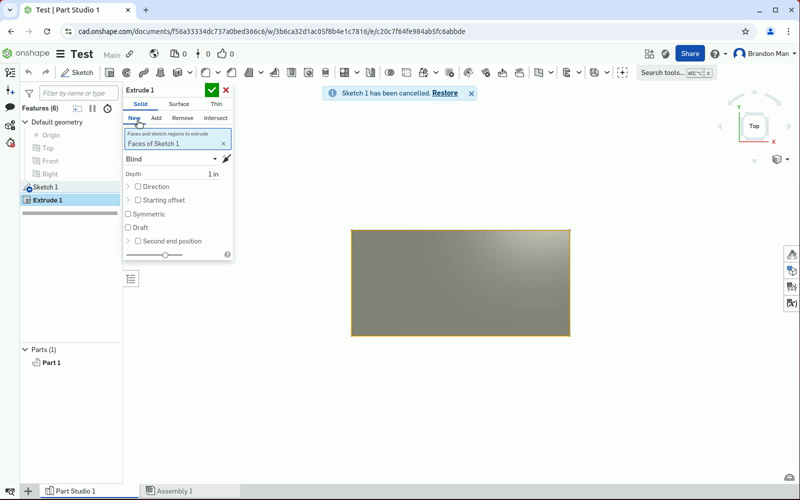
key(tab, 4)
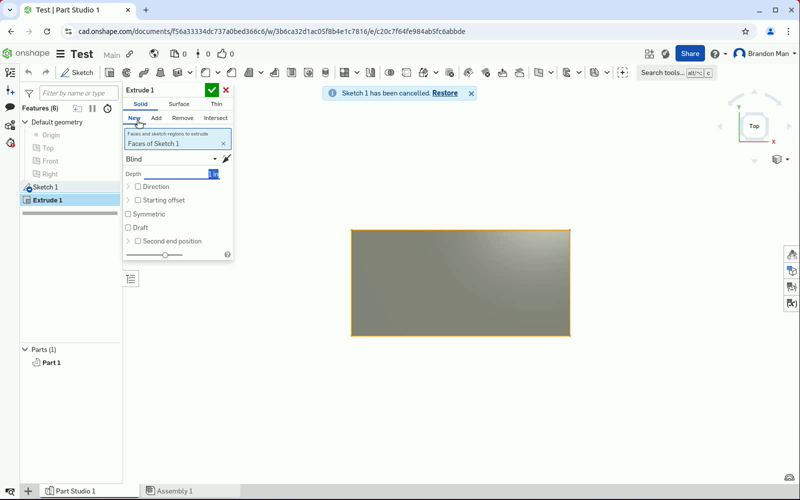
text(4.574)
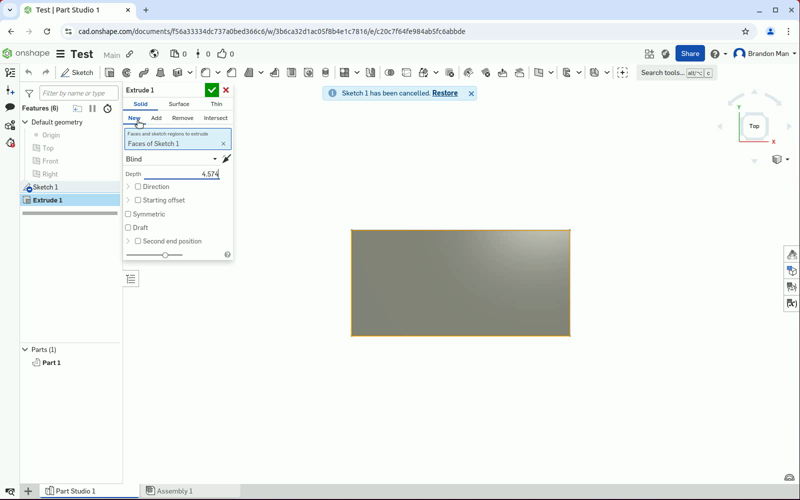
key(enter)
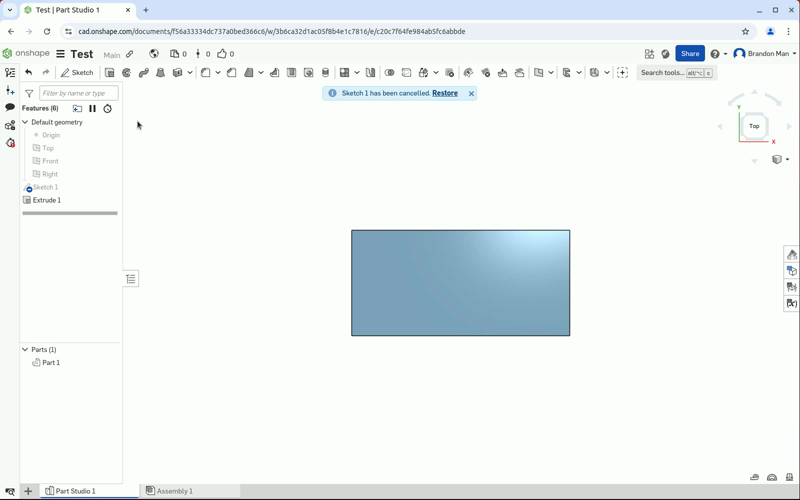
key(shift+h)
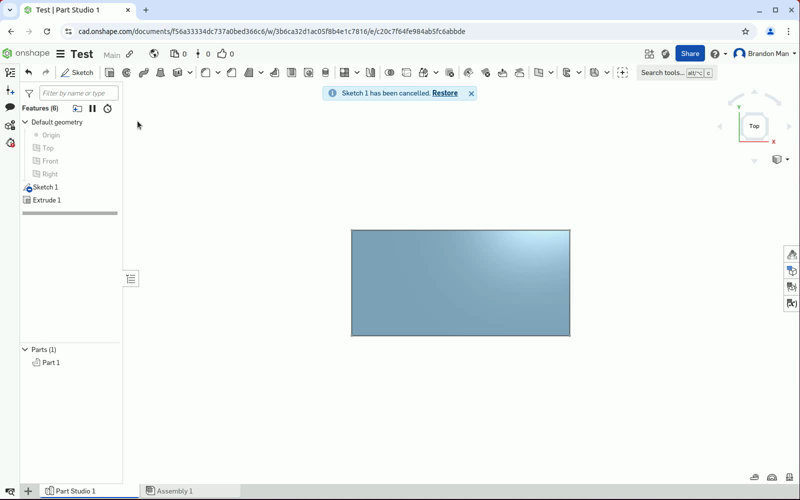
key(shift+h)
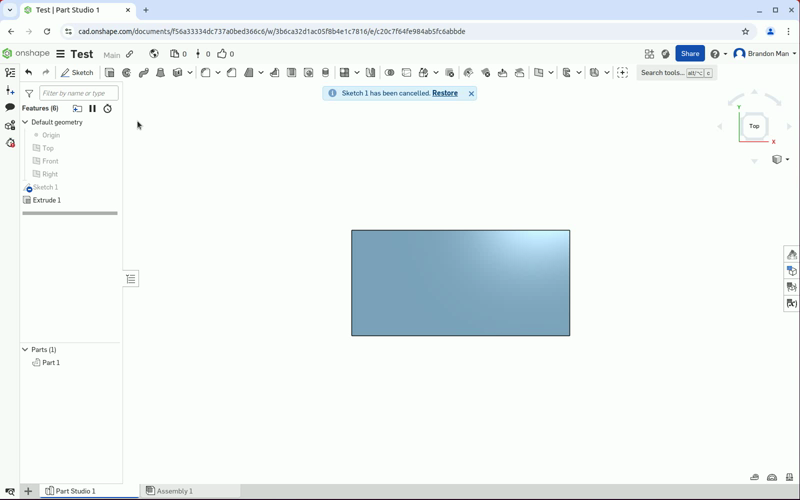
mouse_move(73, 189)
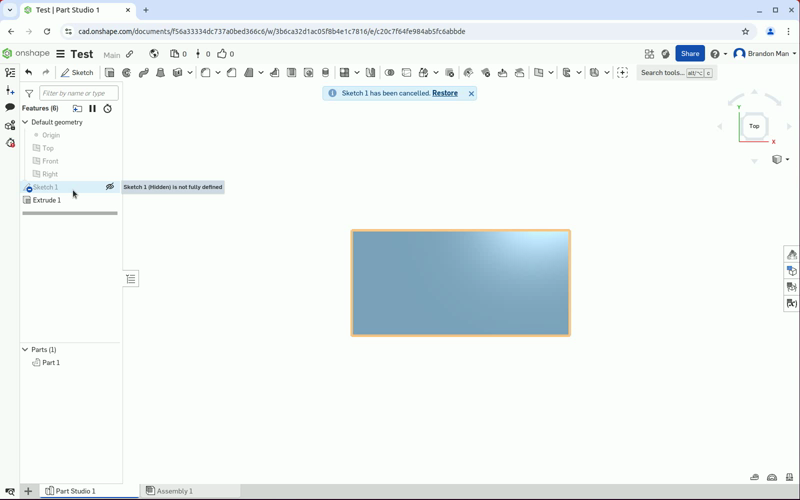
click(73, 189)
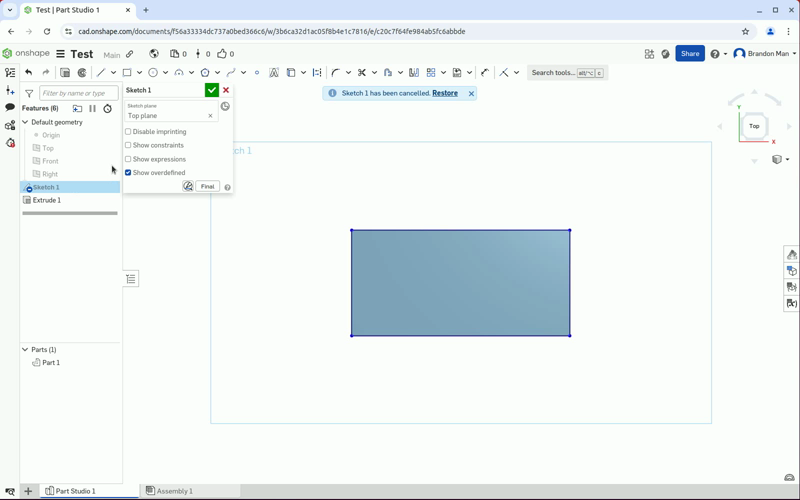
mouse_move(229, 92)
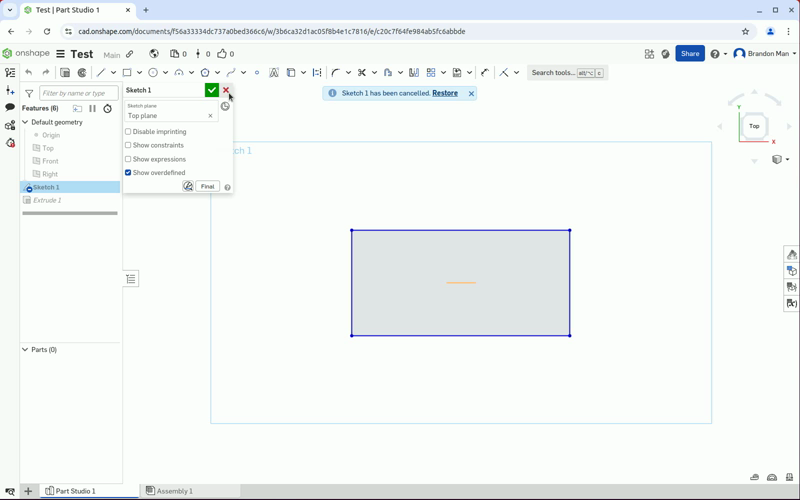
click(229, 92)
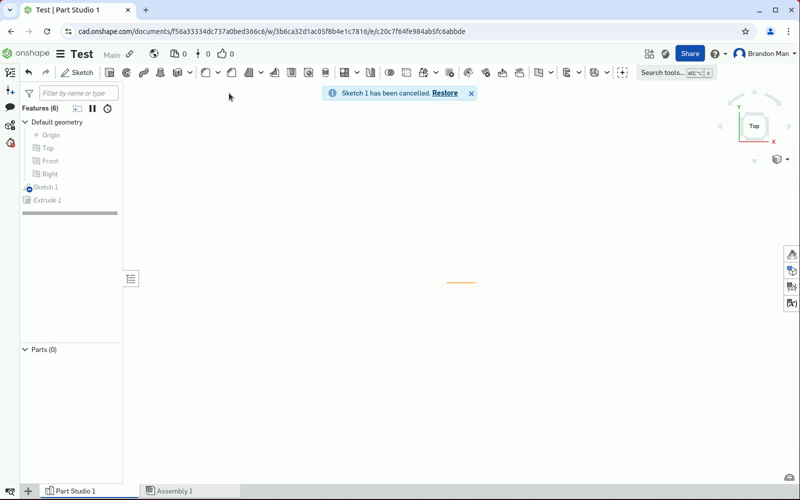
mouse_move(73, 352)
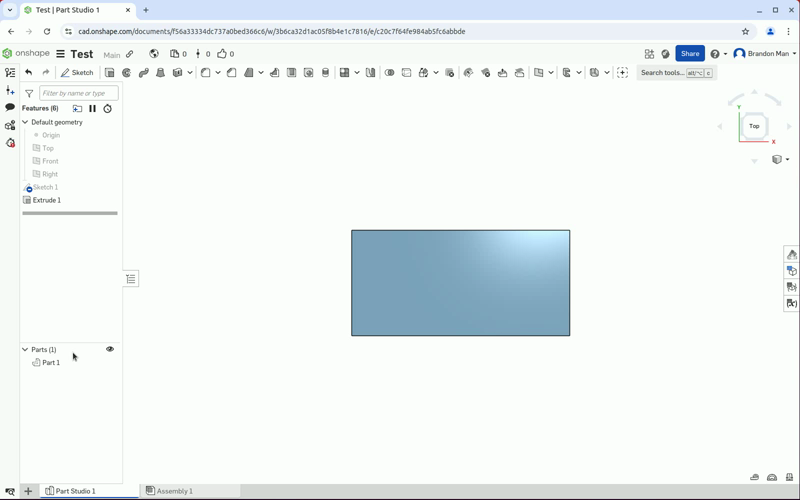
key(y)
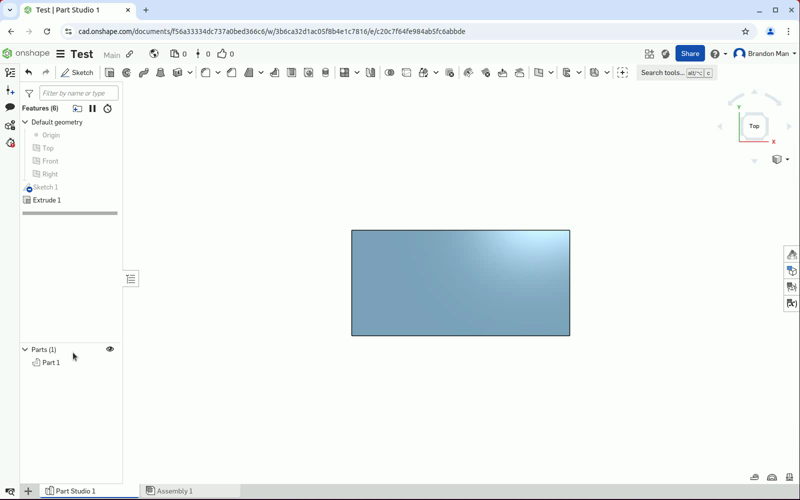
key(shift+p)
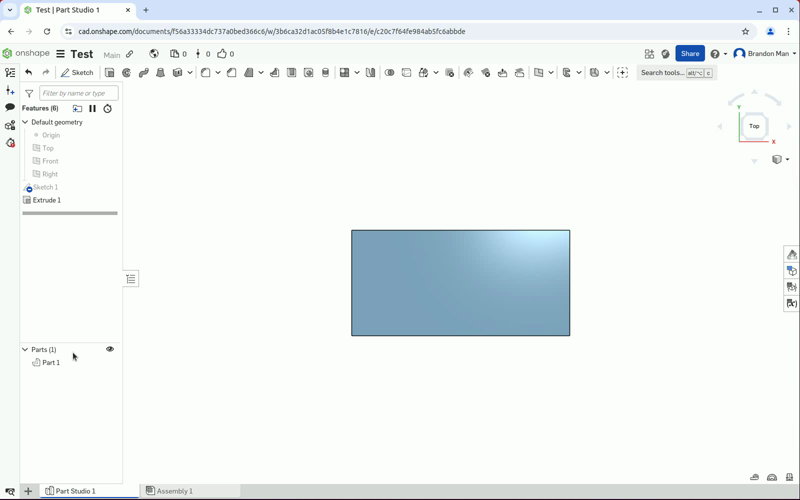
key(space)
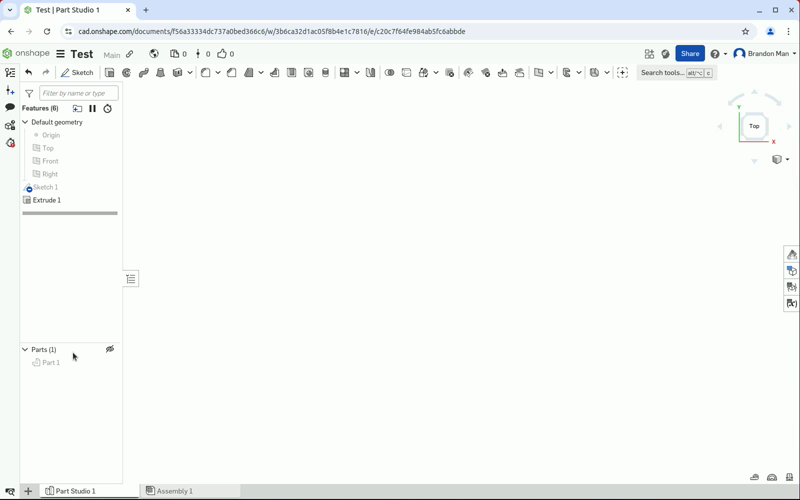
key_down(shift)
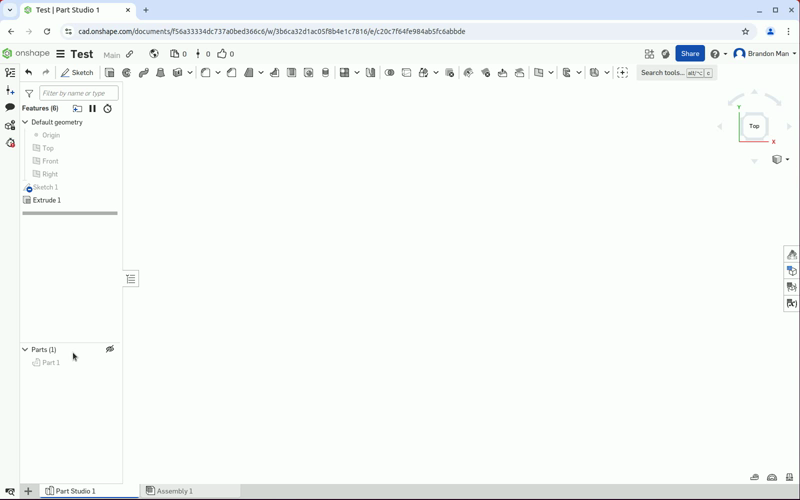
key(up)
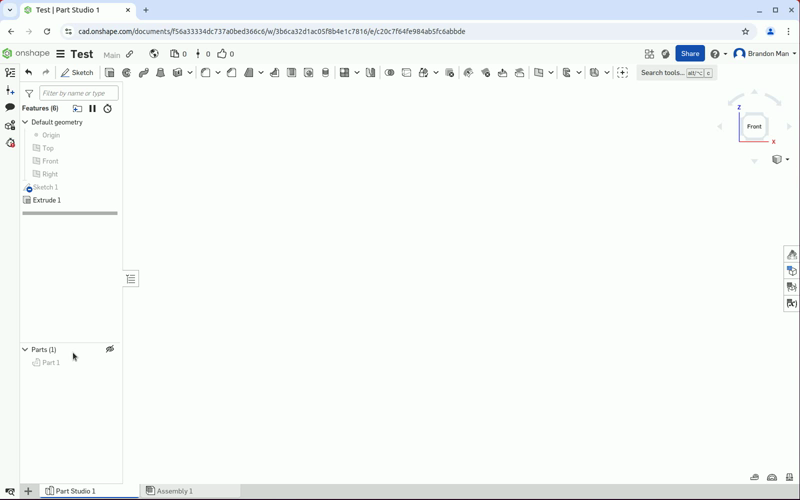
key_up(shift)
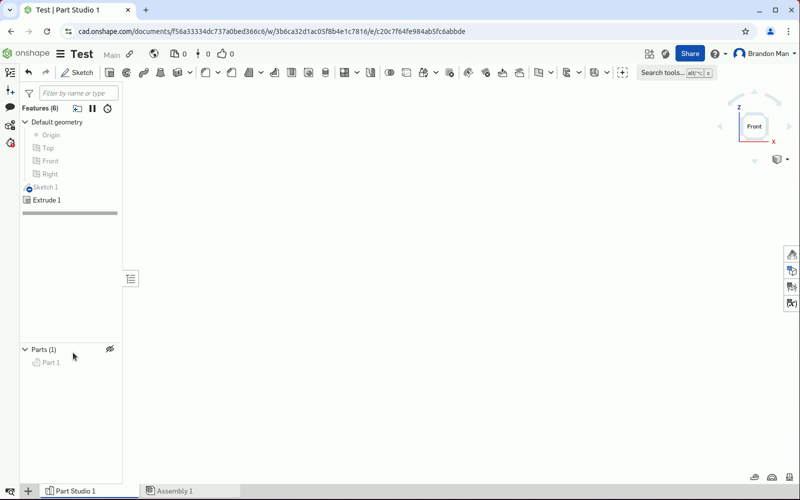
key(space)
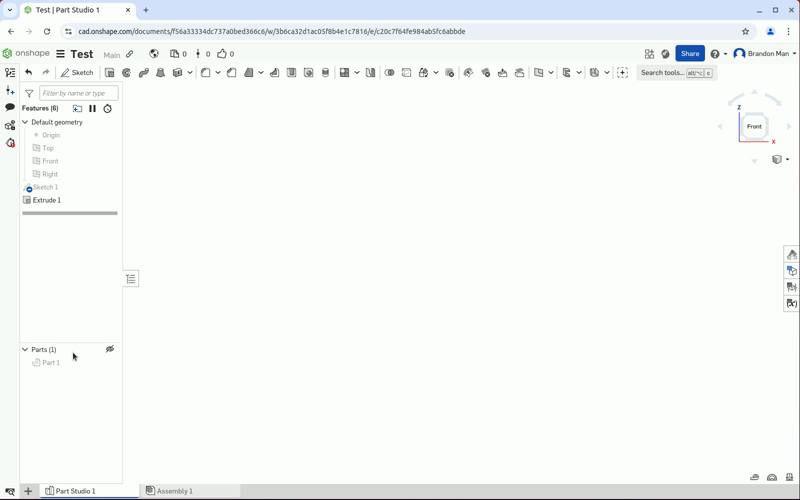
key_down(shift)
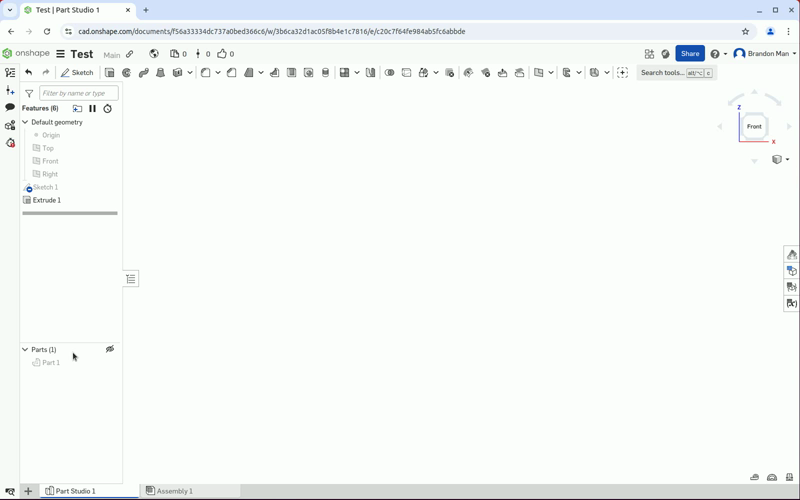
key(left)
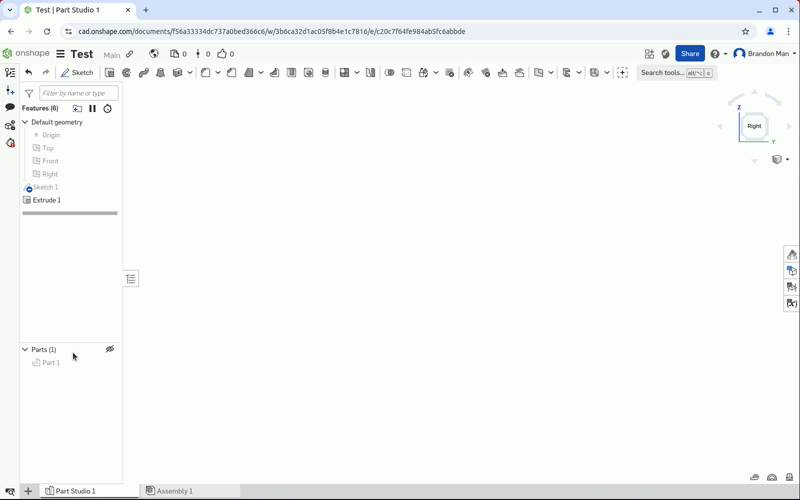
key_up(shift)
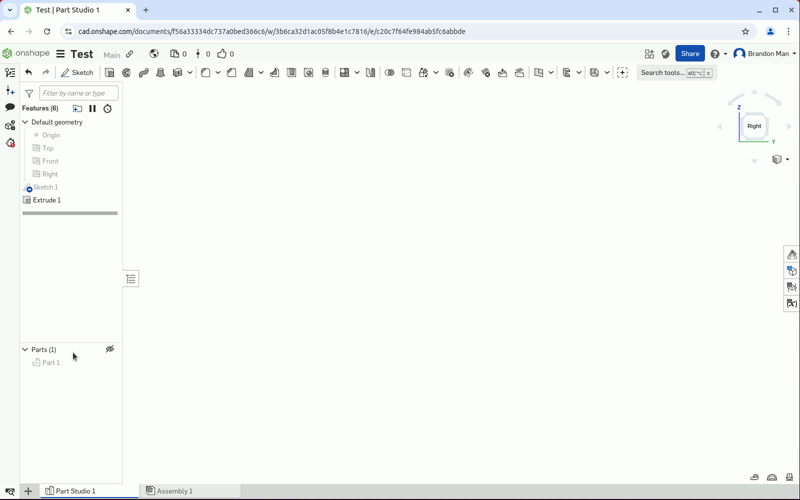
mouse_move(73, 352)
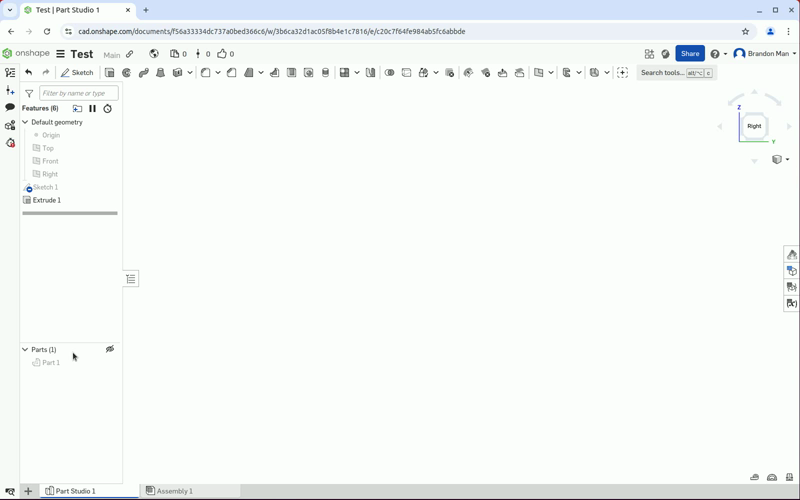
key(shift+y)
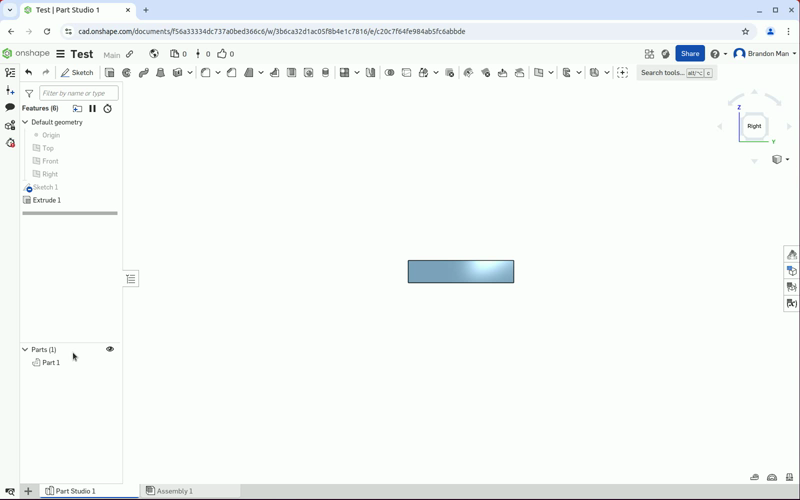
mouse_move(541, 75)
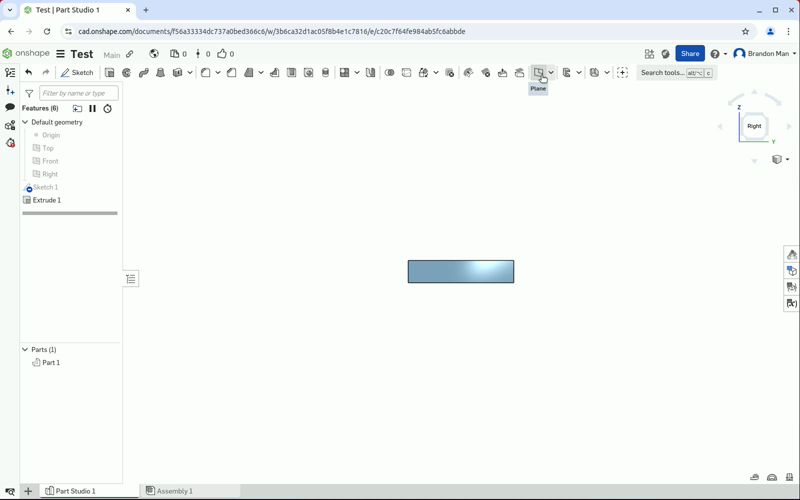
click(541, 75)
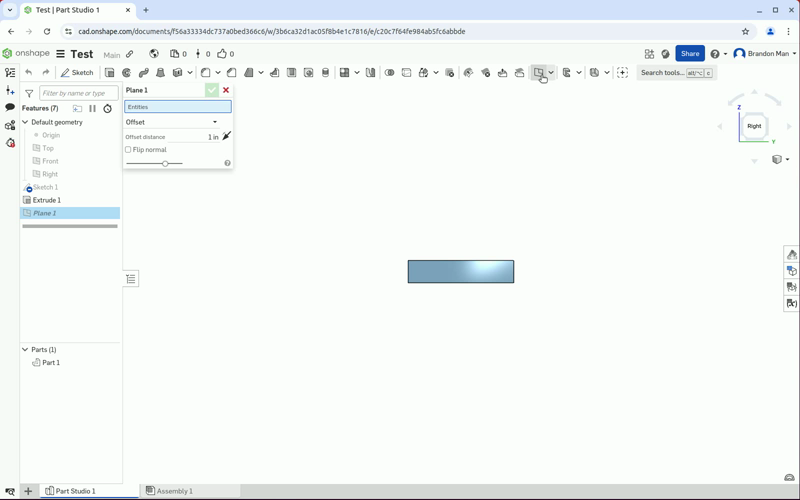
mouse_move(73, 176)
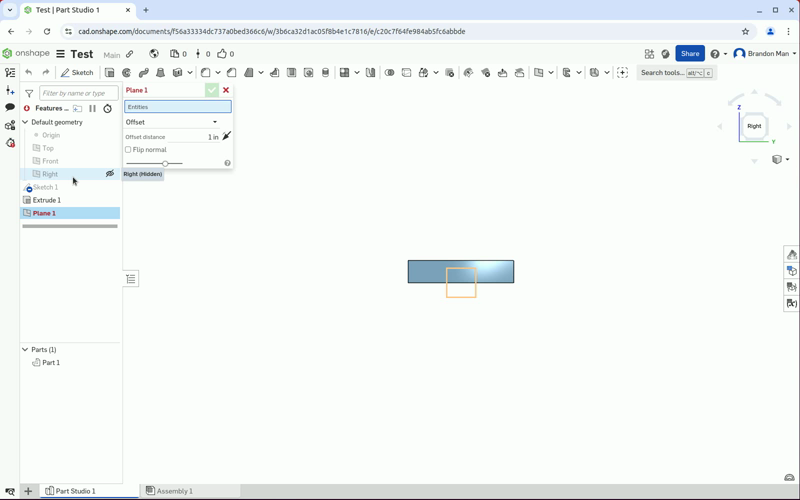
click(73, 176)
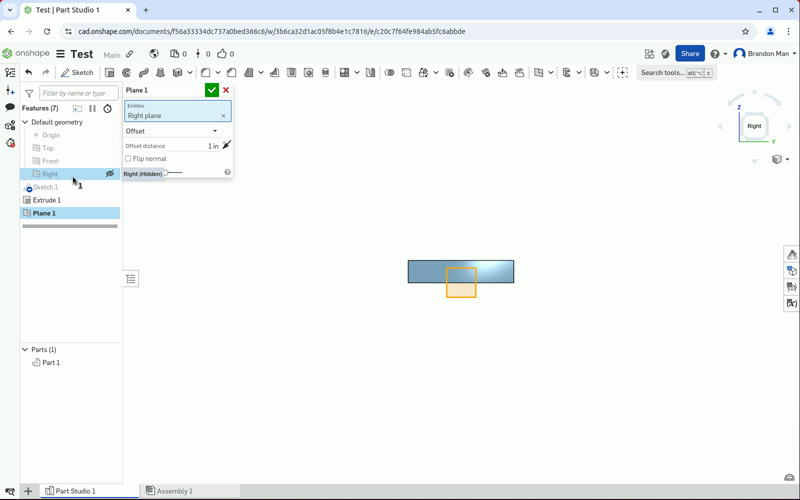
key(tab, 2)
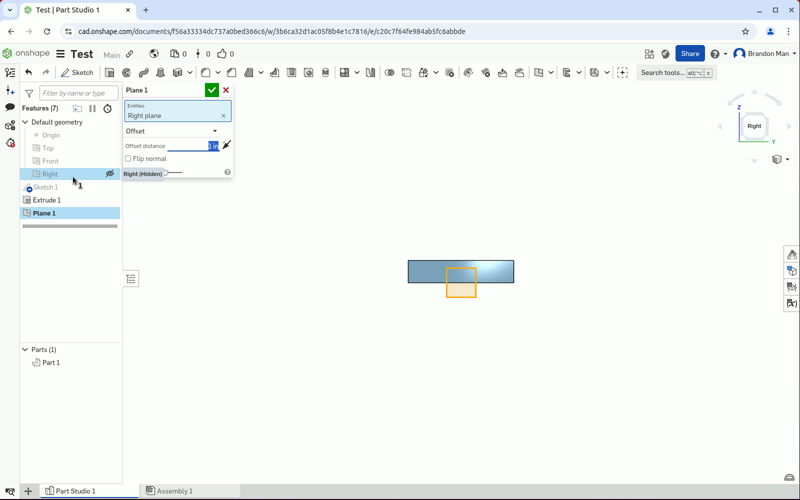
text(22.4)
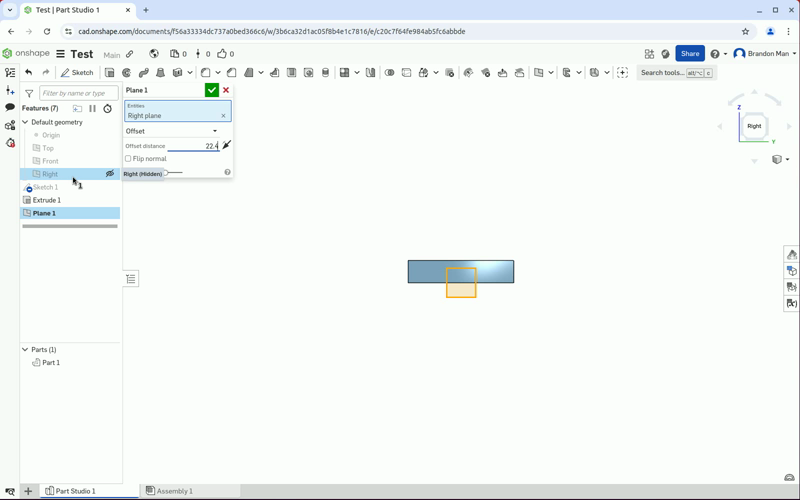
key(enter, 2)
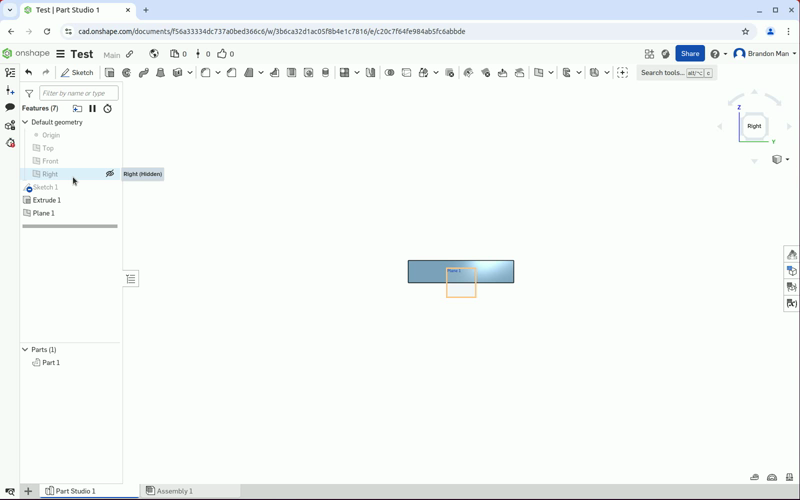
key(shift+s)
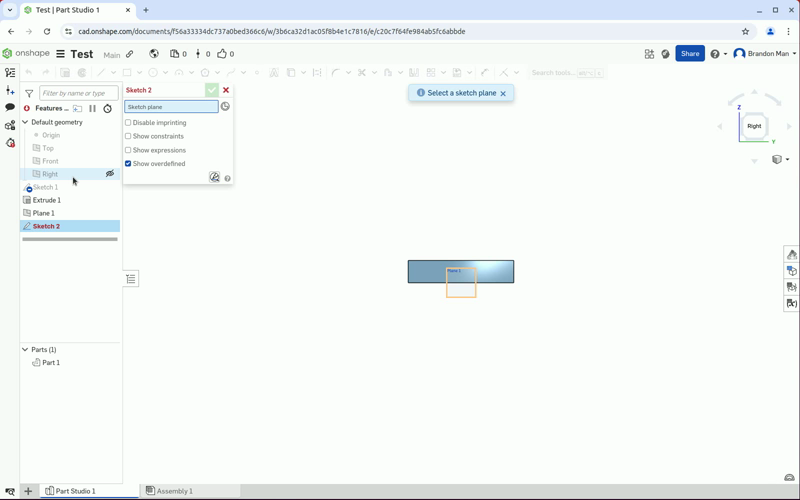
mouse_move(73, 215)
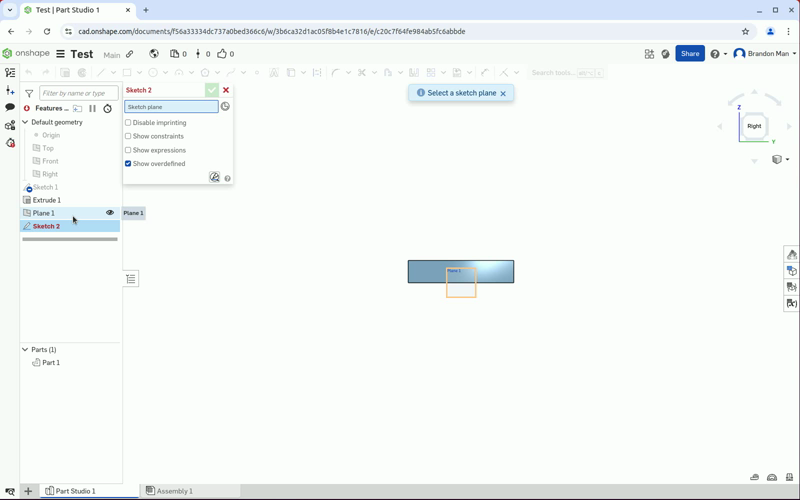
click(73, 215)
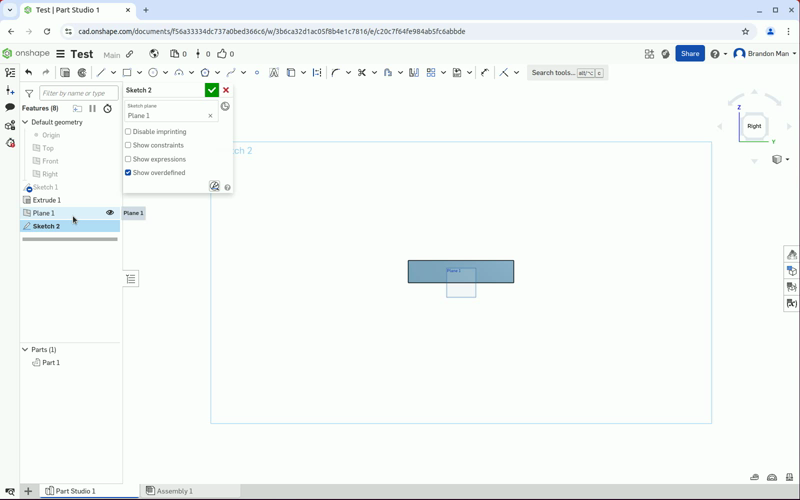
mouse_move(73, 352)
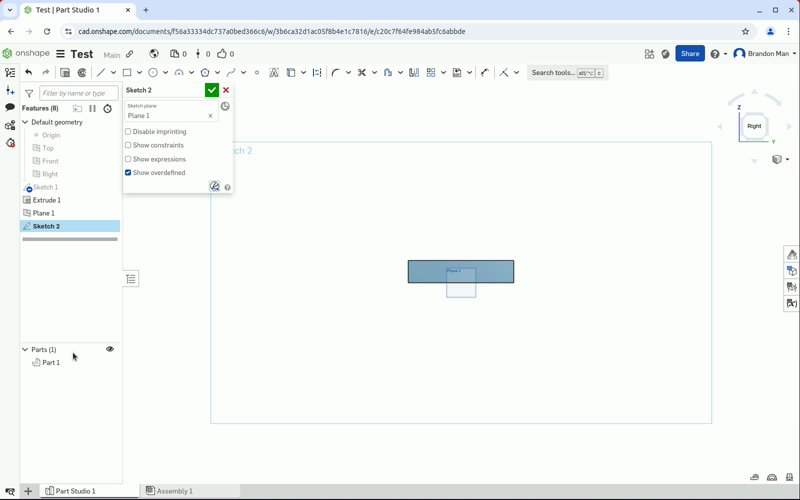
key(y)
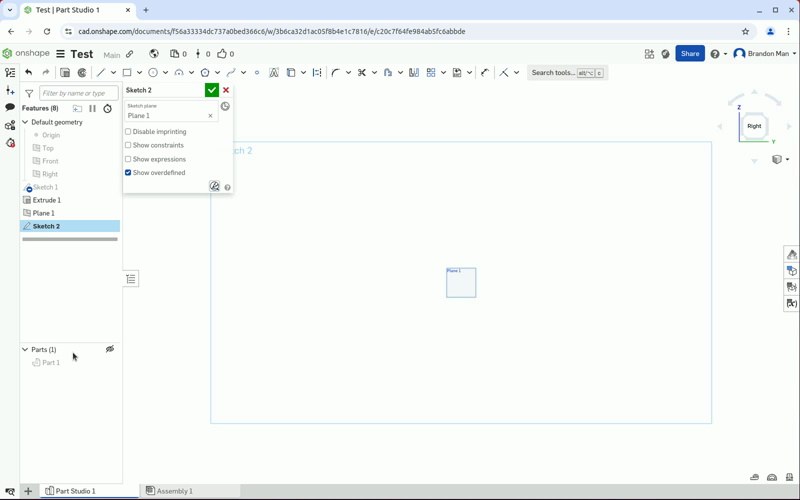
key(l)
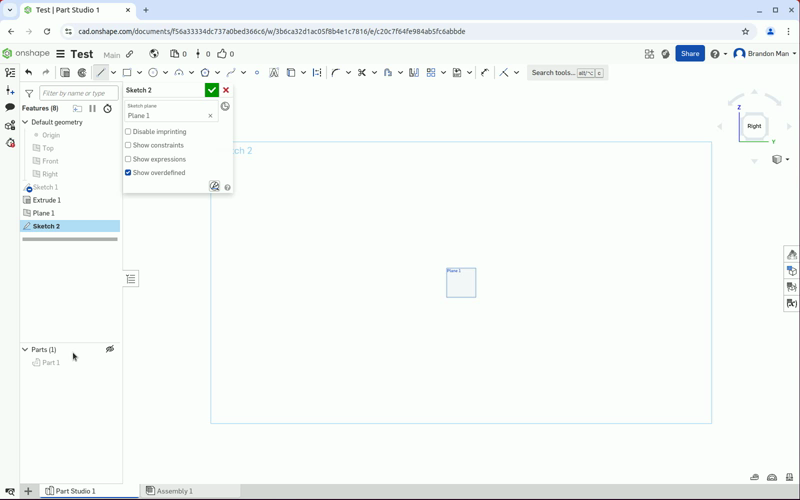
key_down(shift)
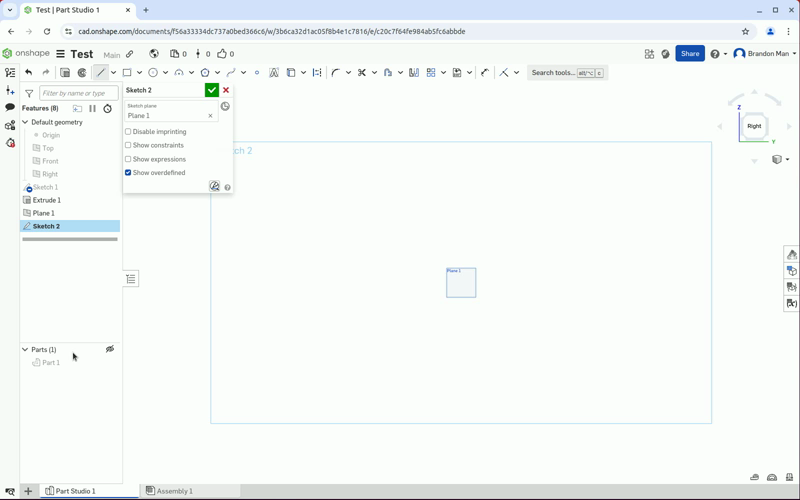
mouse_move(407, 282)
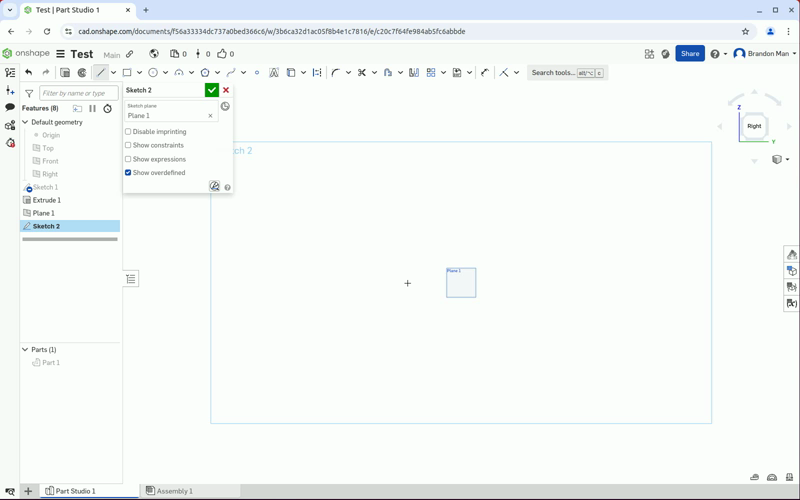
click(407, 282)
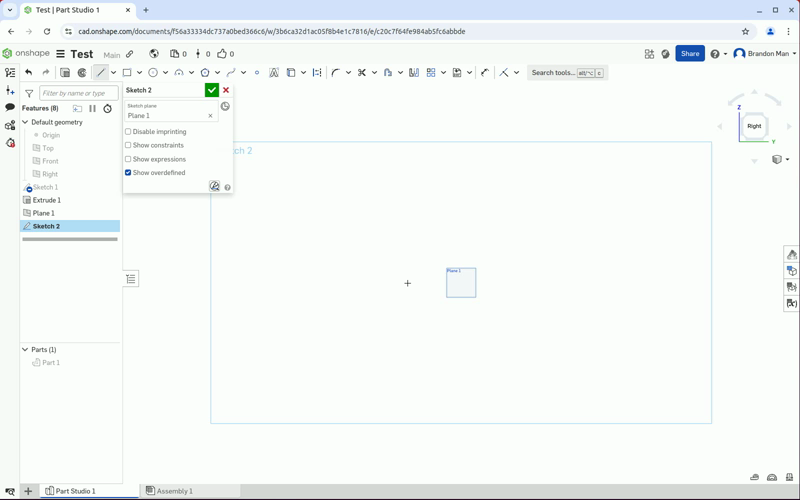
key_up(shift)
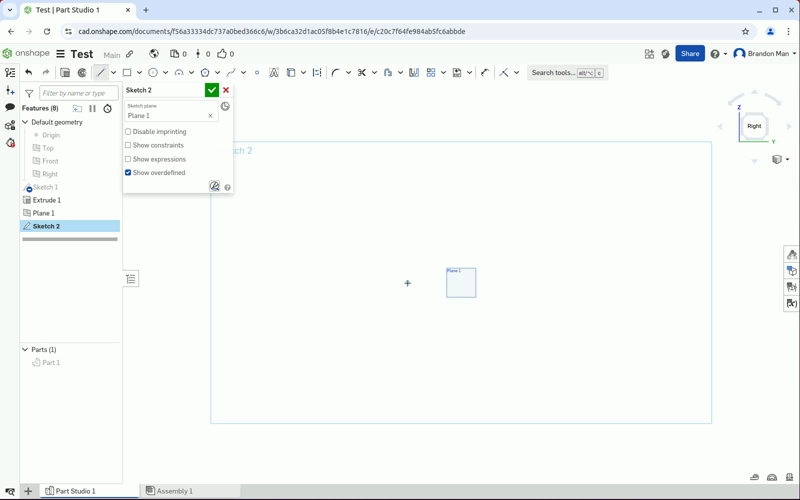
key_down(shift)
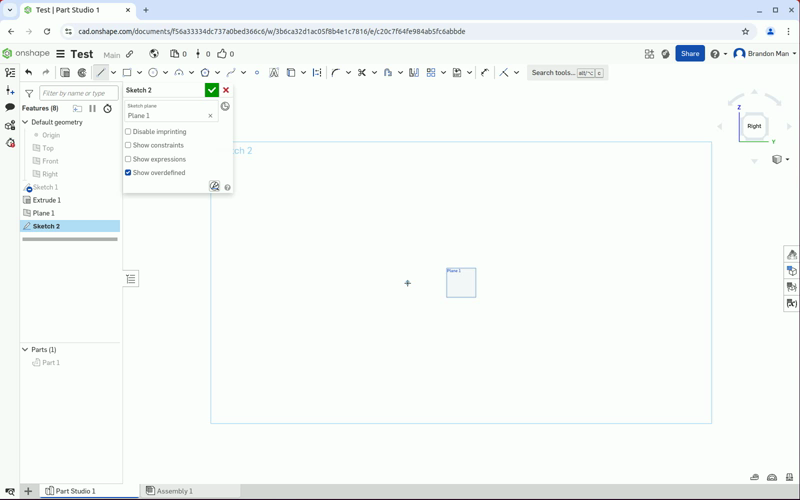
mouse_move(513, 282)
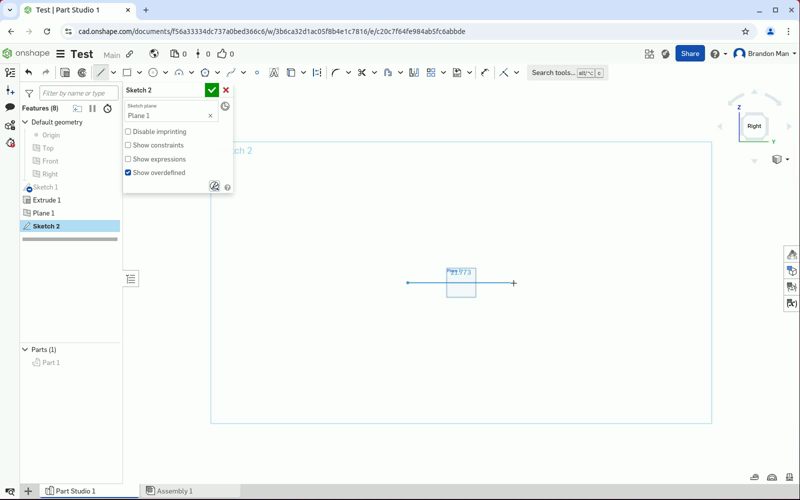
click(513, 282)
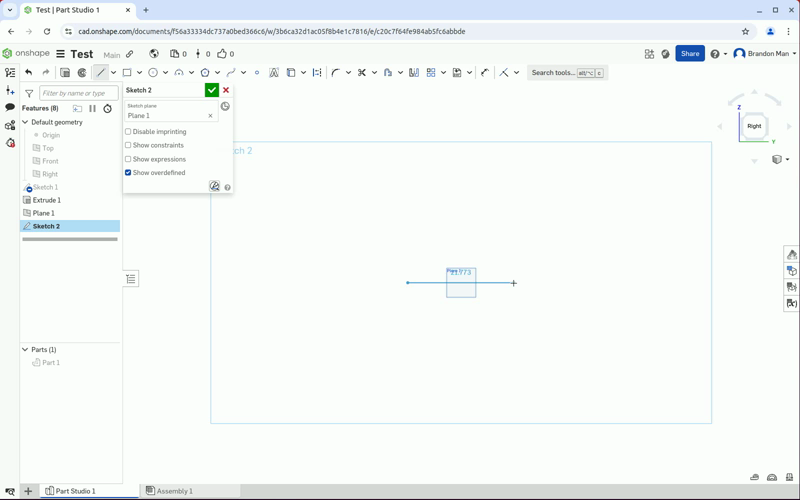
key_up(shift)
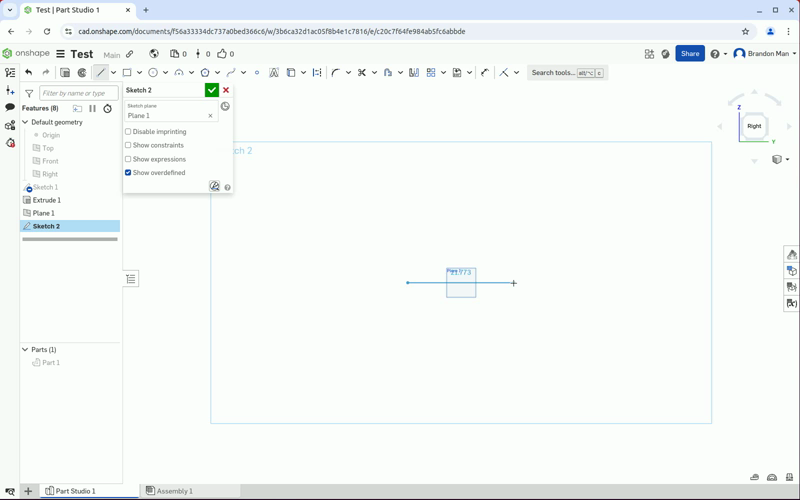
key_down(shift)
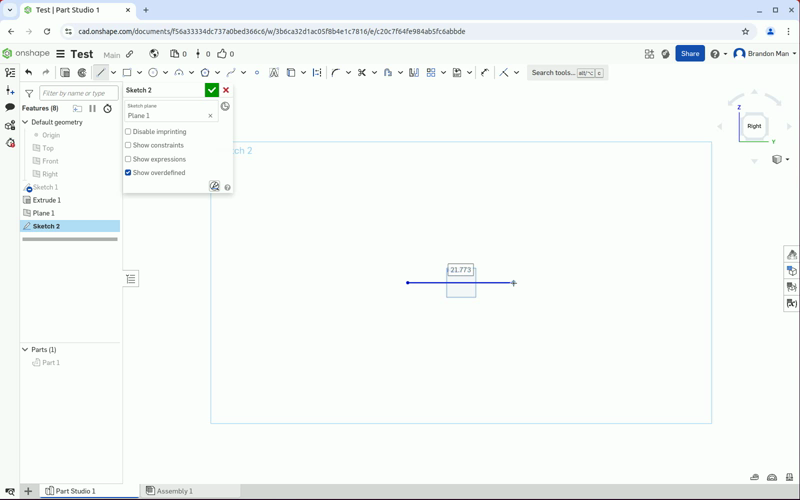
mouse_move(543, 282)
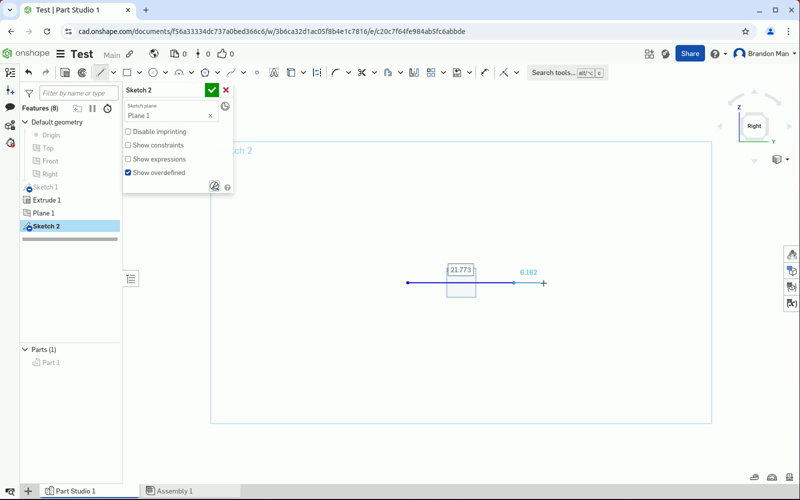
mouse_move(513, 260)
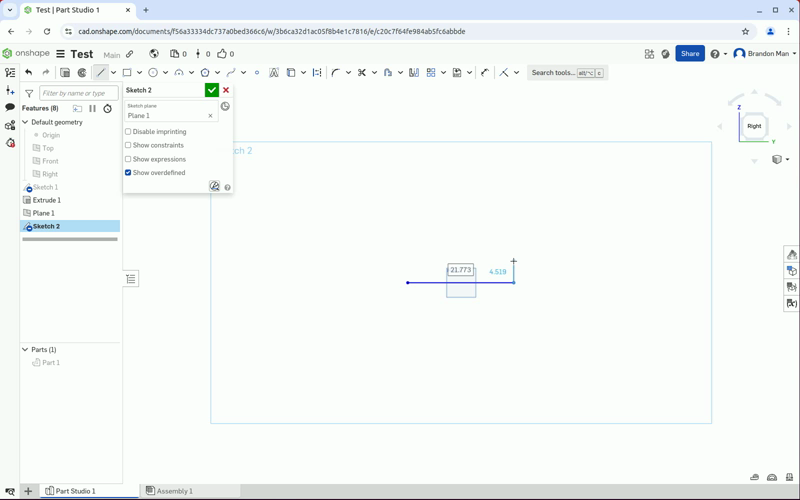
click(513, 260)
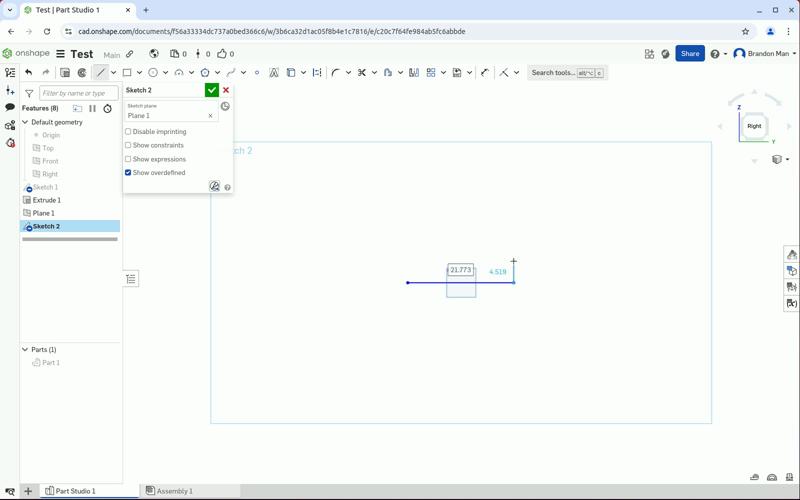
key_up(shift)
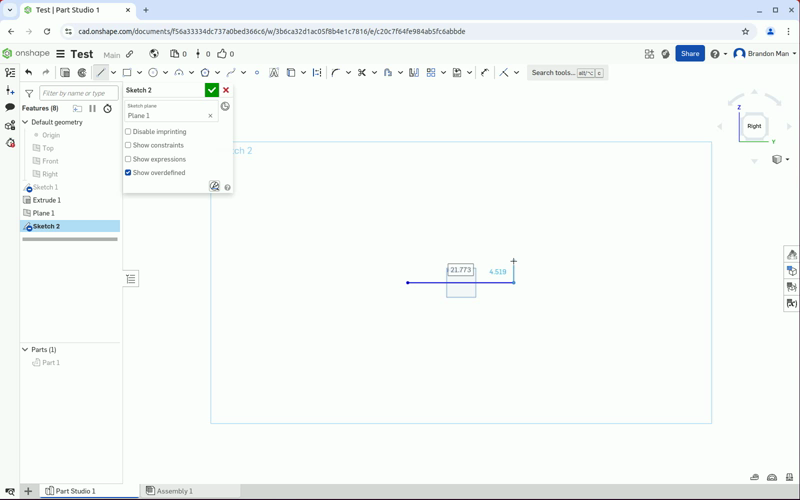
key_down(shift)
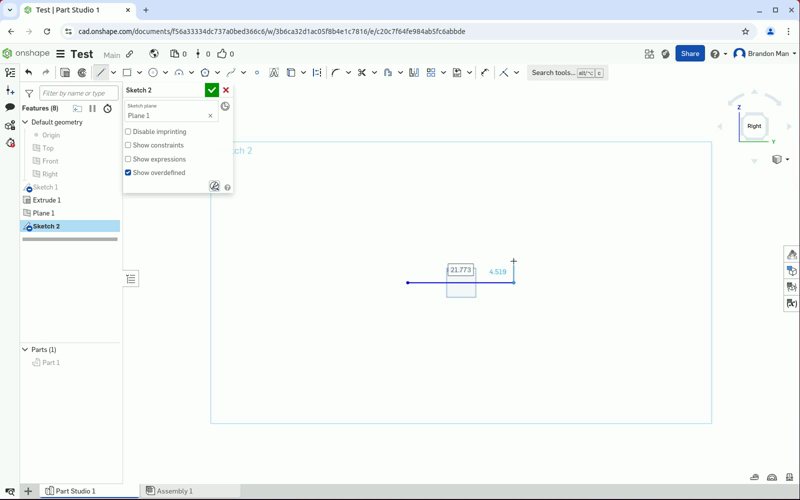
mouse_move(407, 260)
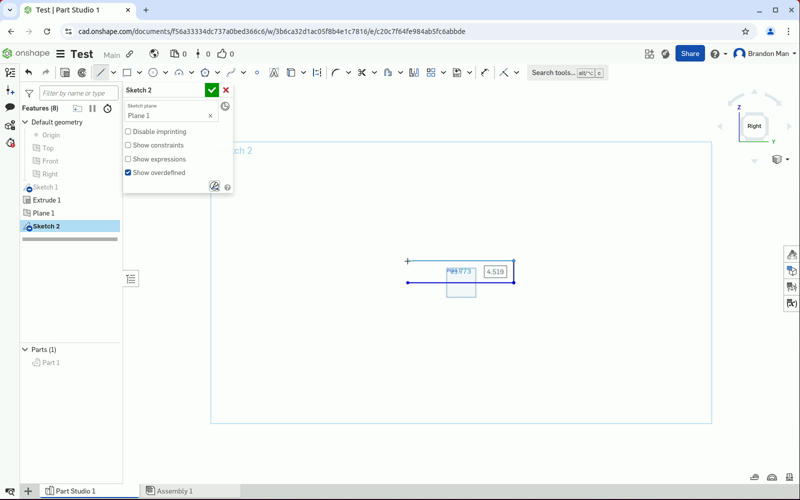
click(407, 260)
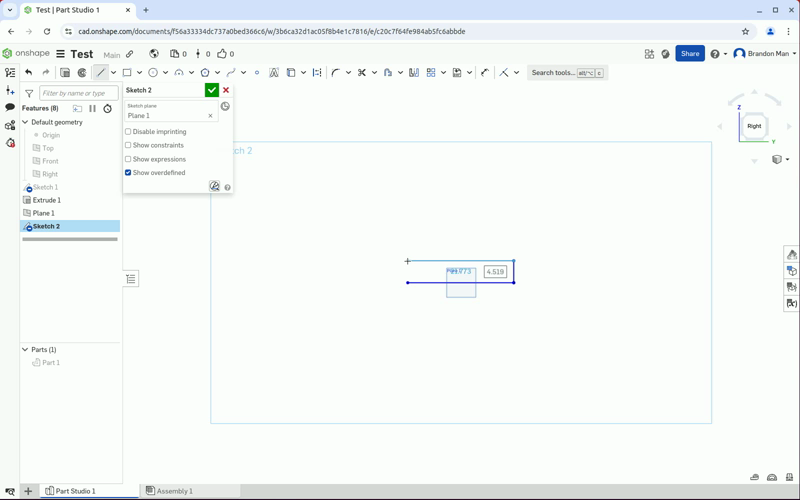
key_up(shift)
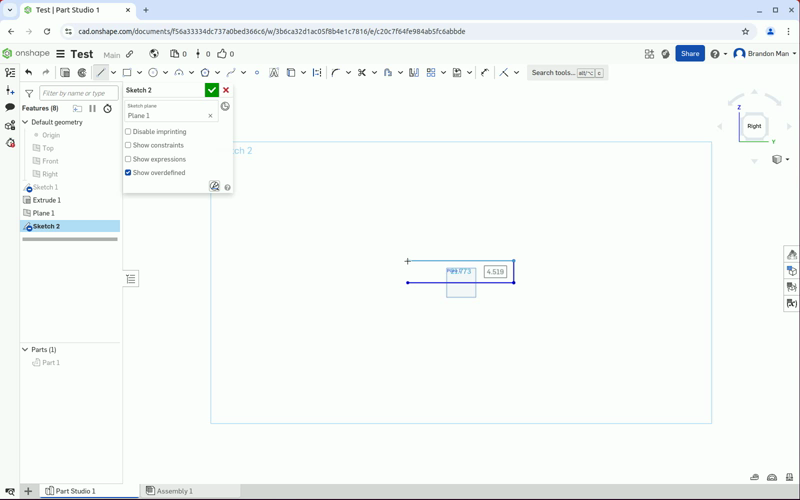
mouse_move(437, 260)
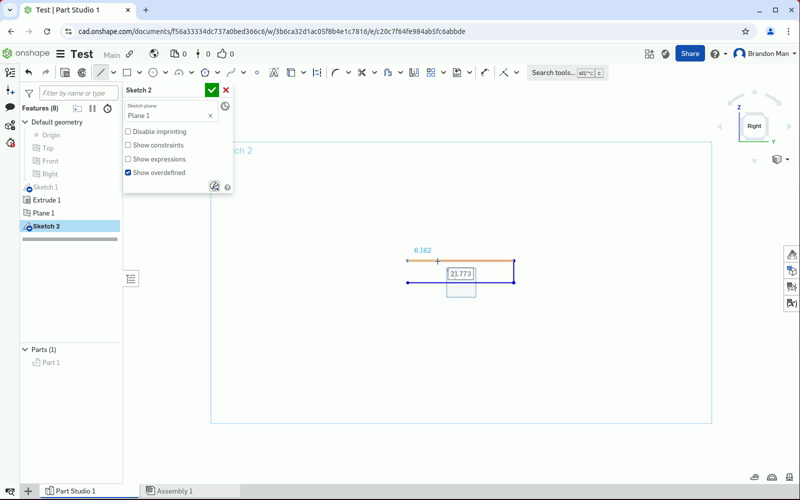
key_down(shift)
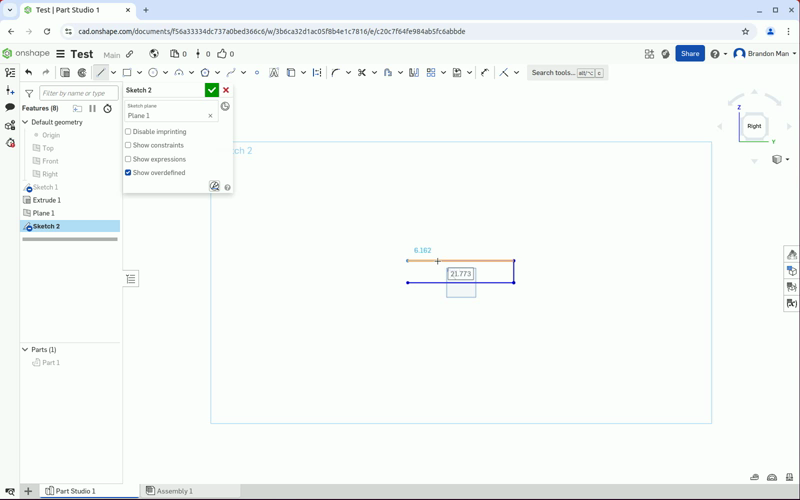
mouse_move(407, 282)
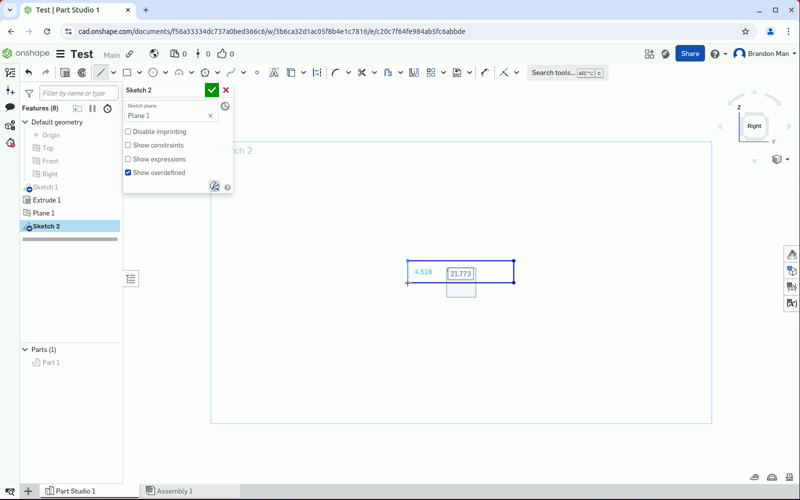
key_up(shift)
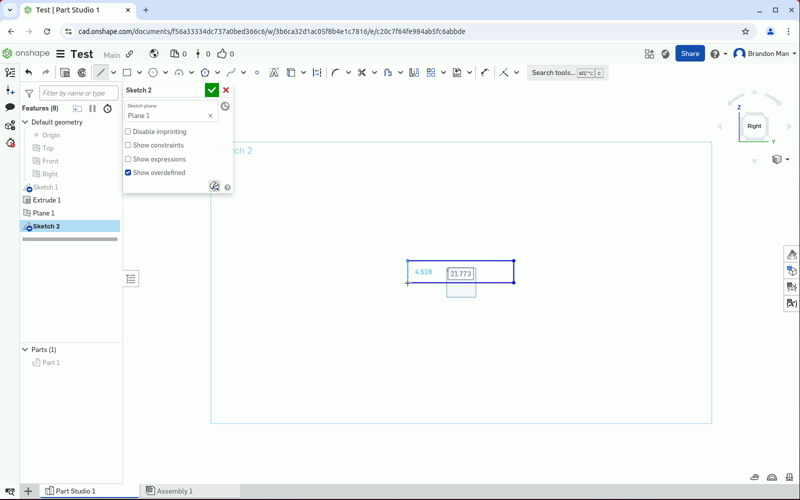
click(407, 282)
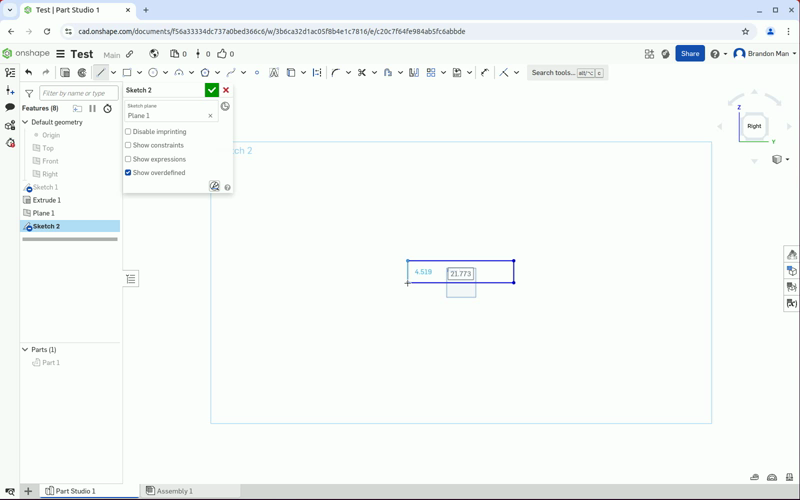
key(esc)
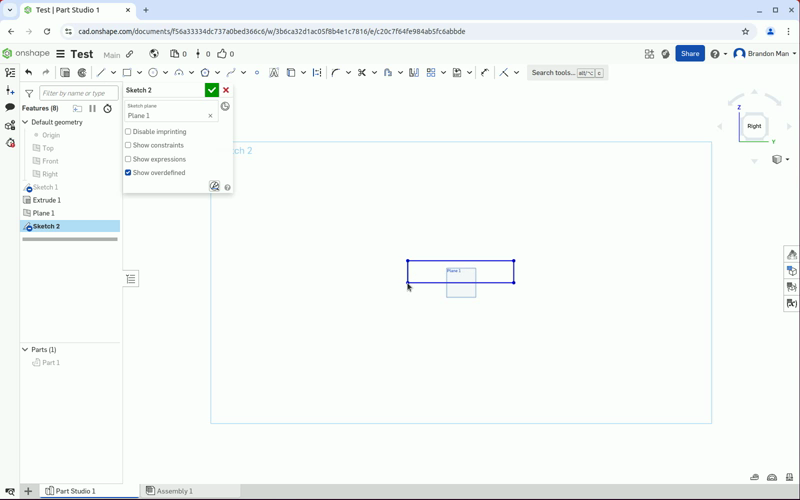
mouse_move(432, 272)
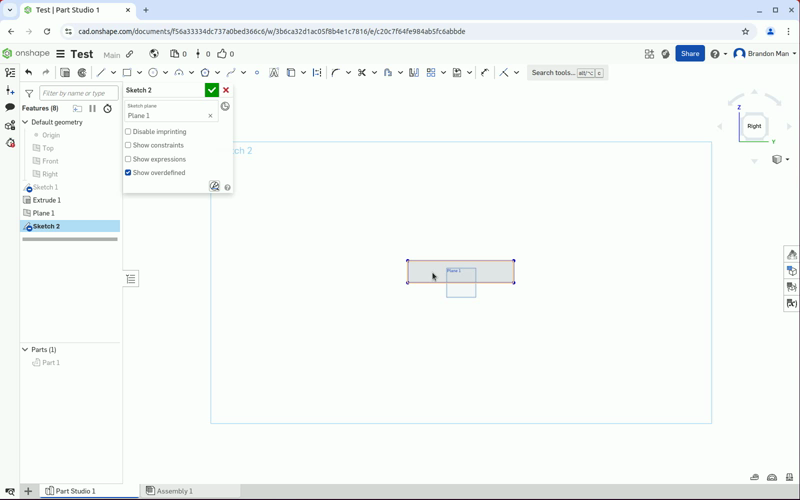
click(432, 272)
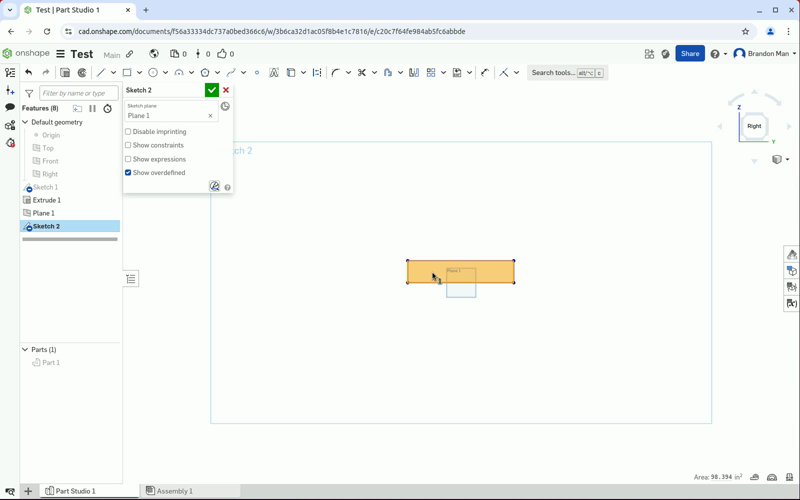
mouse_move(73, 352)
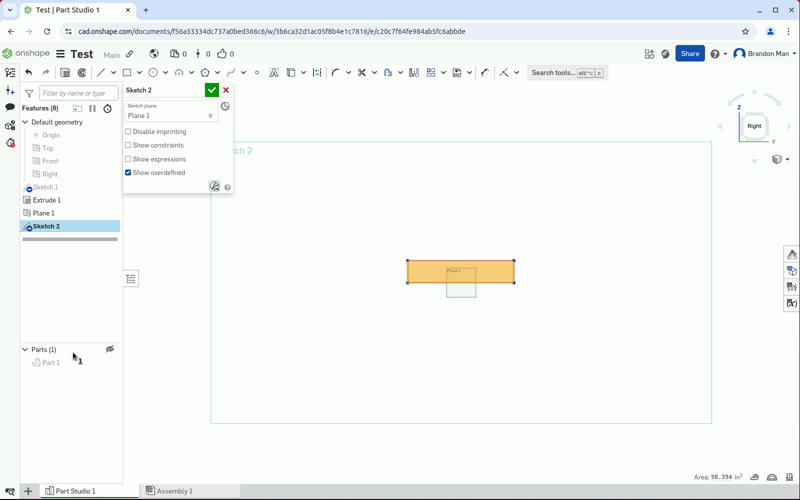
key(shift+y)
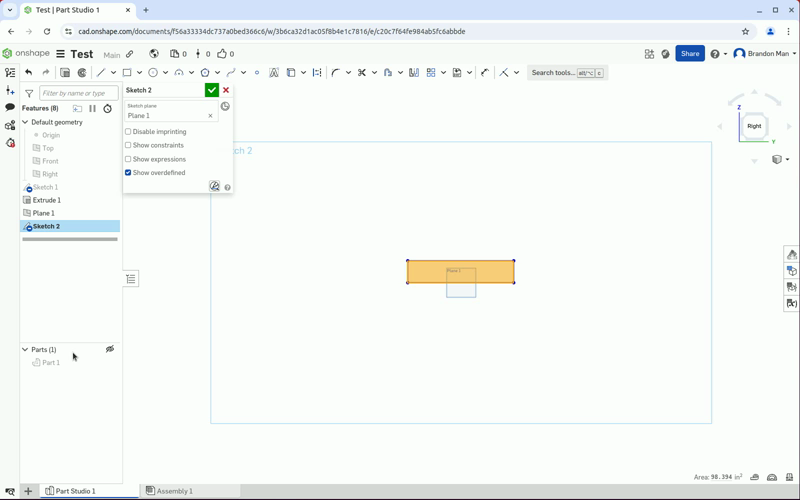
key(shift+e)
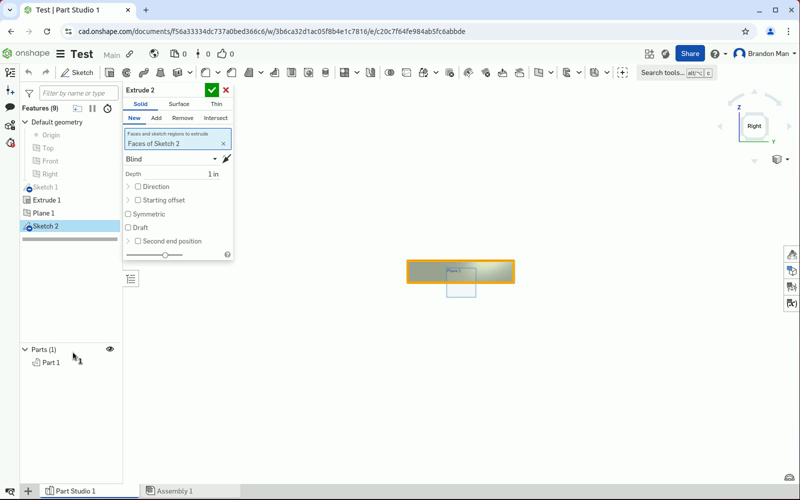
mouse_move(143, 106)
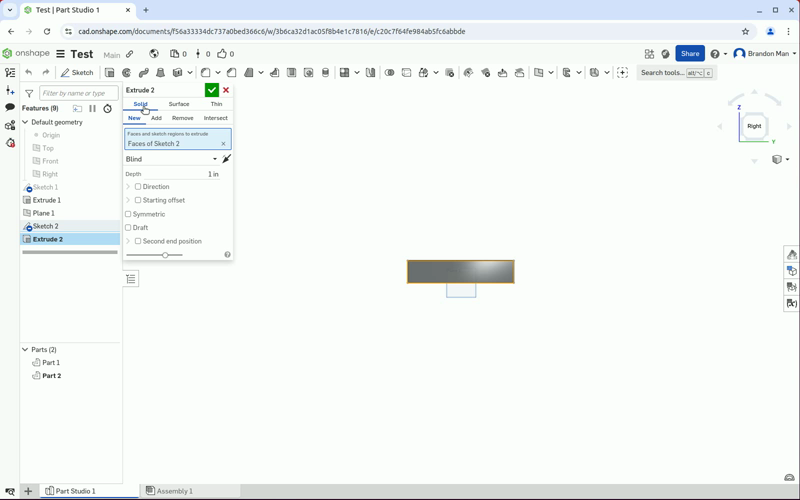
click(143, 106)
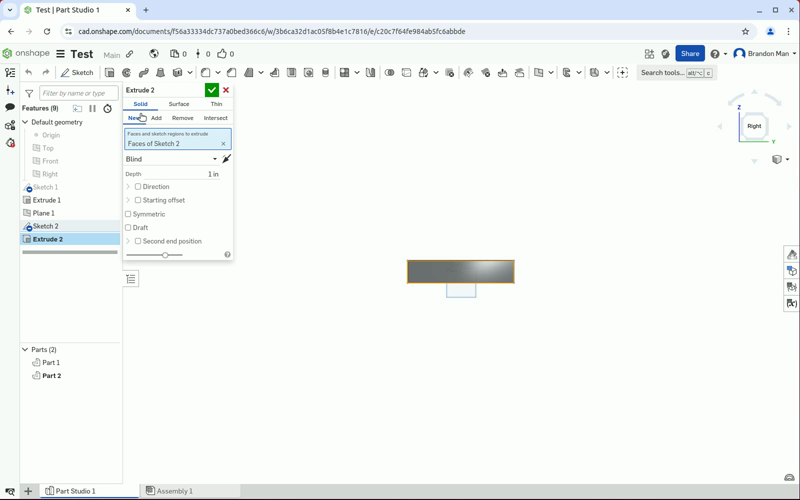
mouse_move(137, 120)
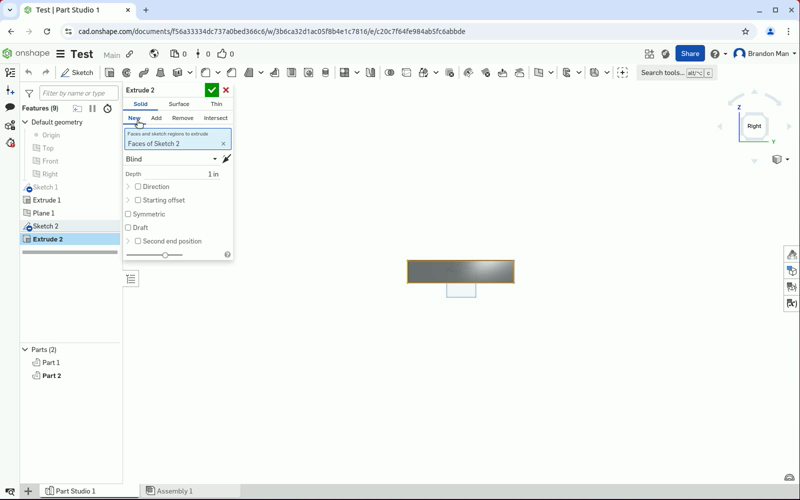
click(137, 120)
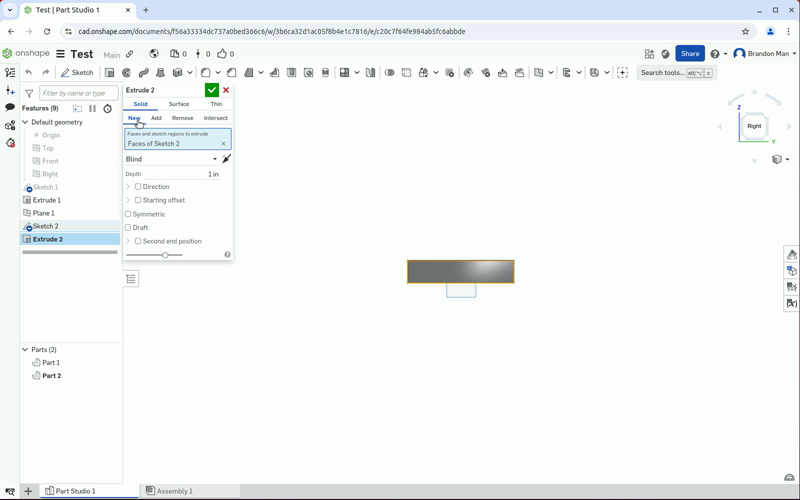
key(tab, 4)
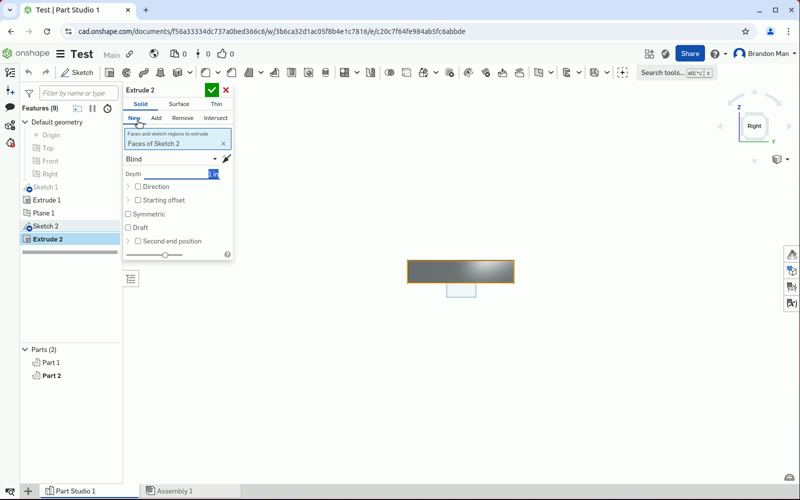
text(0.722)
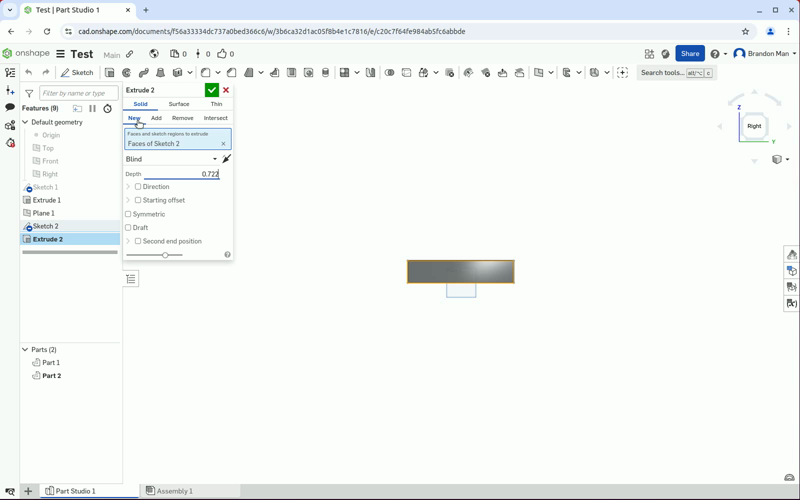
key(enter)
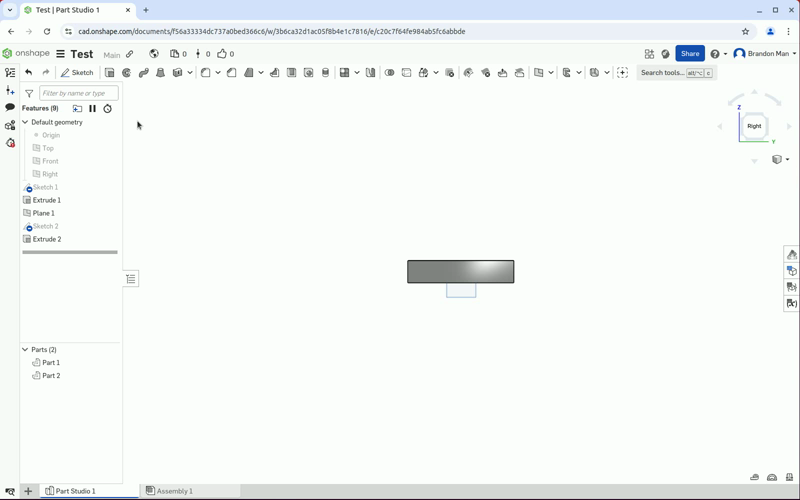
key(shift+h)
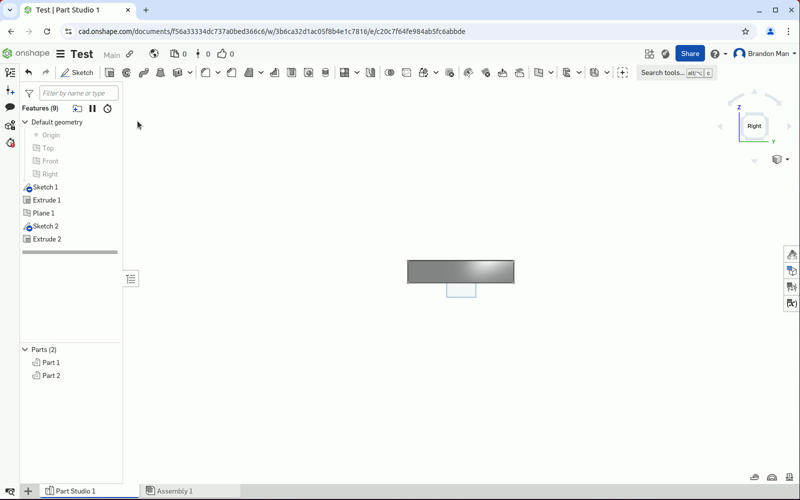
key(shift+h)
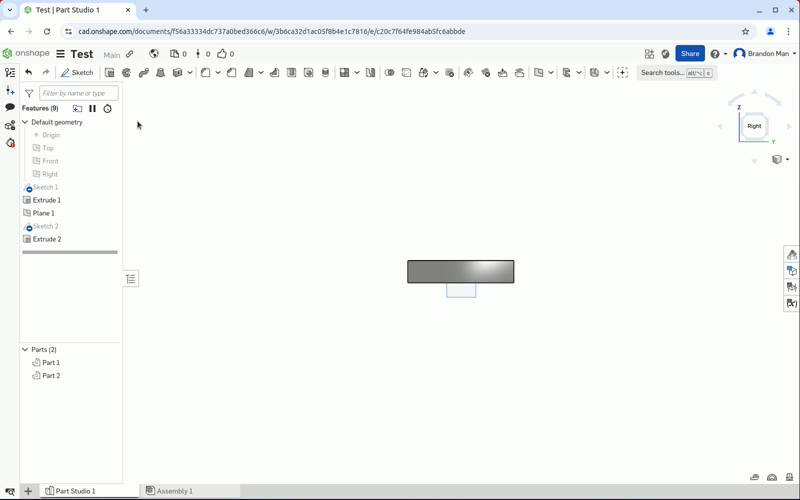
mouse_move(73, 189)
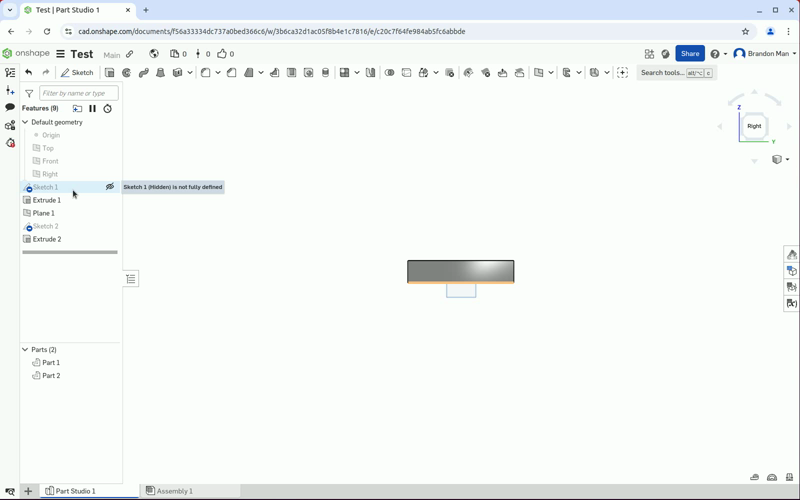
click(73, 189)
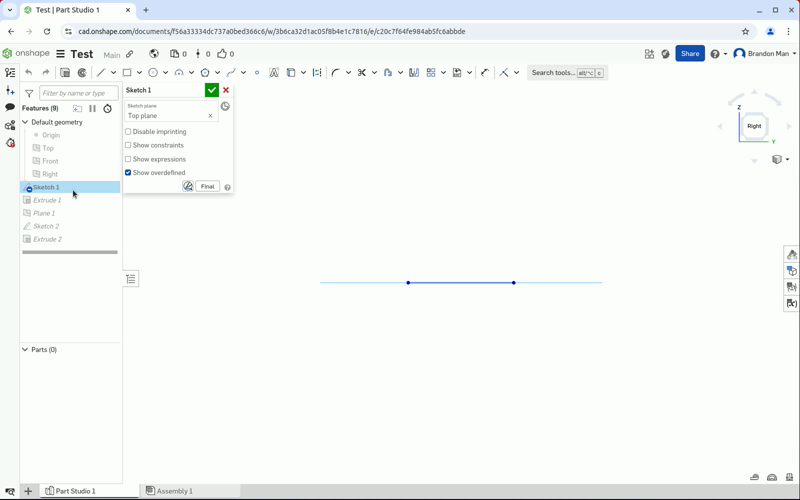
mouse_move(229, 92)
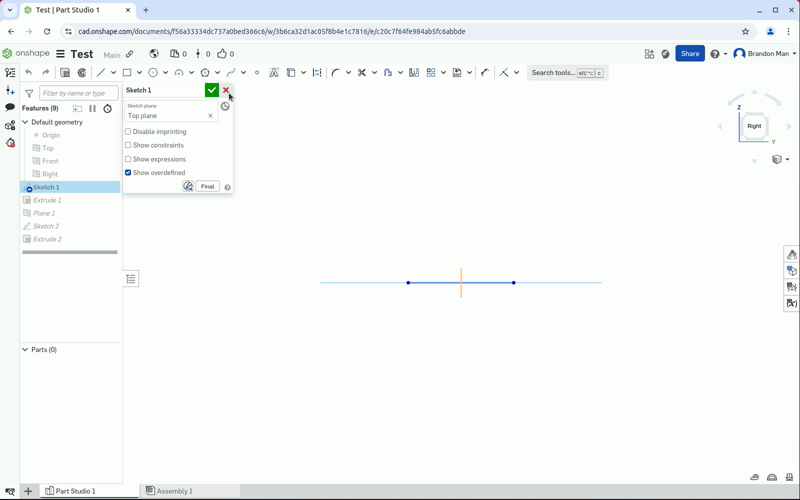
click(229, 92)
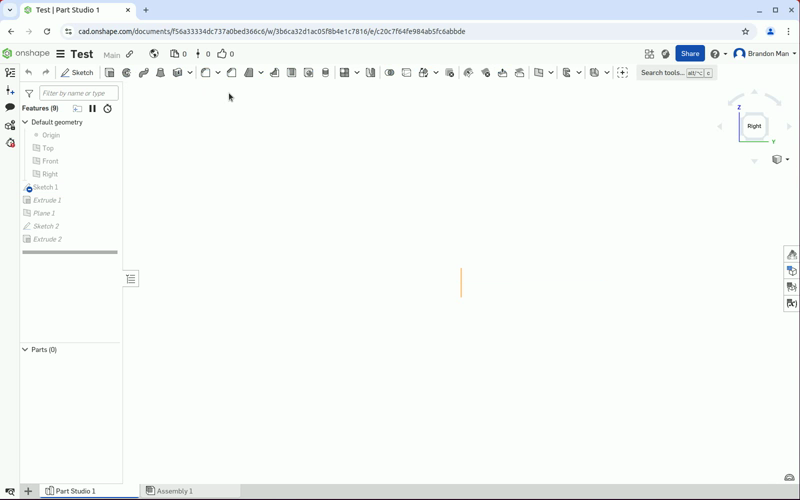
key(shift+s)
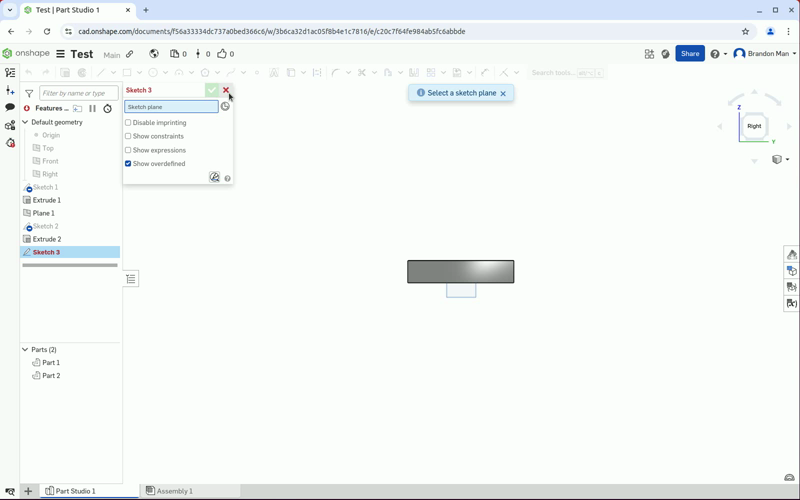
mouse_move(73, 215)
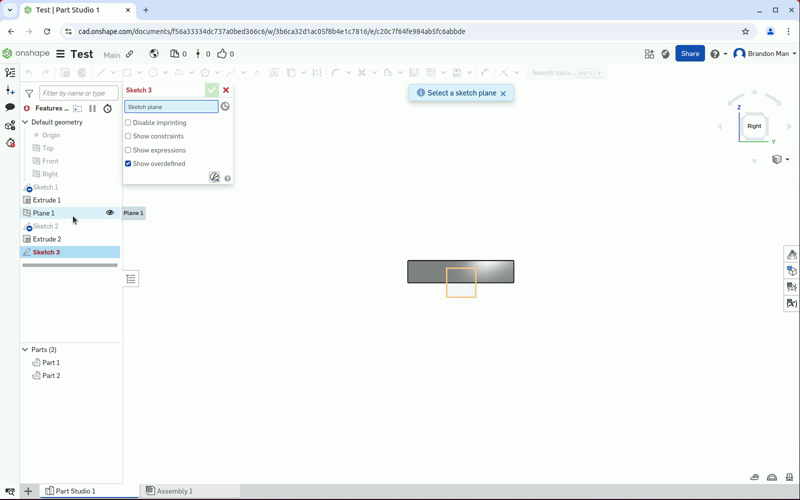
click(73, 215)
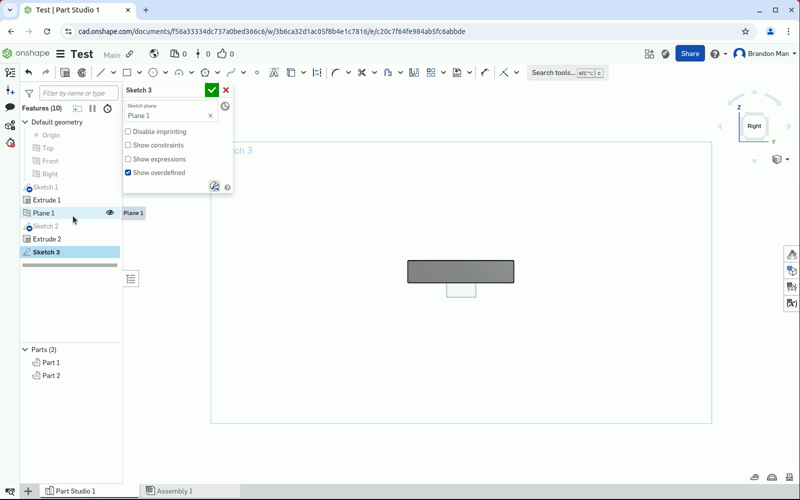
mouse_move(73, 352)
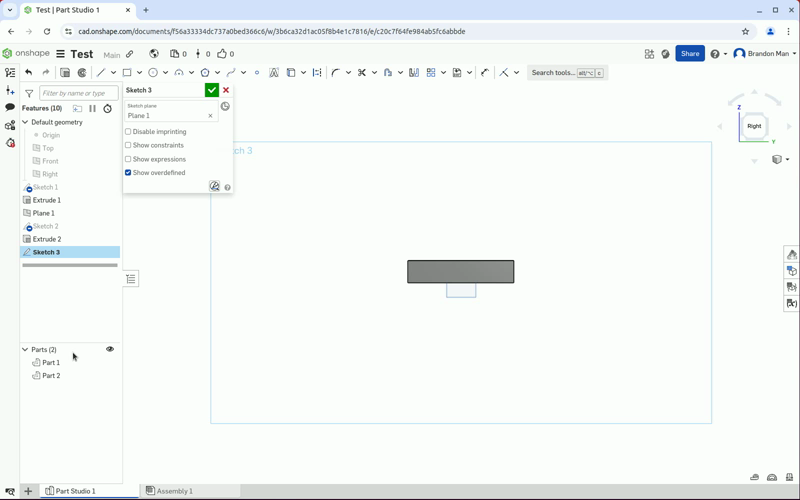
key(y)
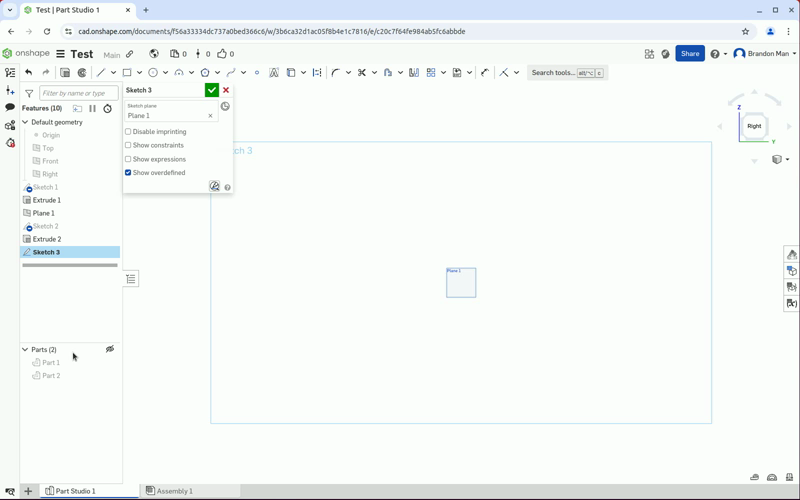
key(l)
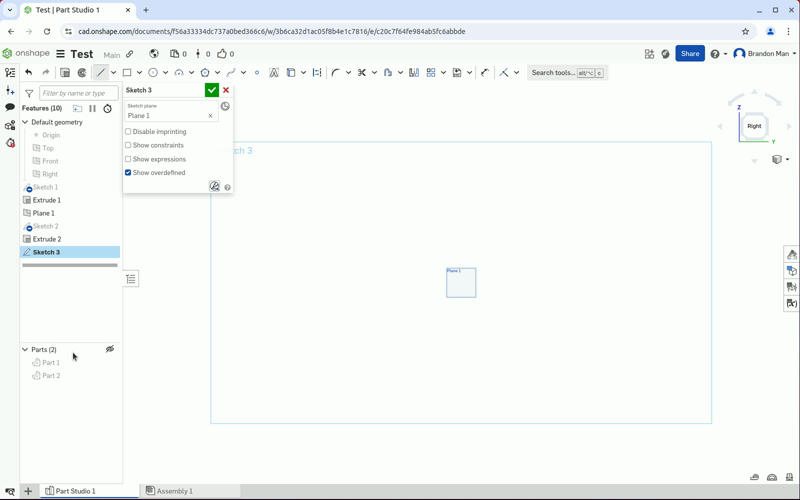
key_down(shift)
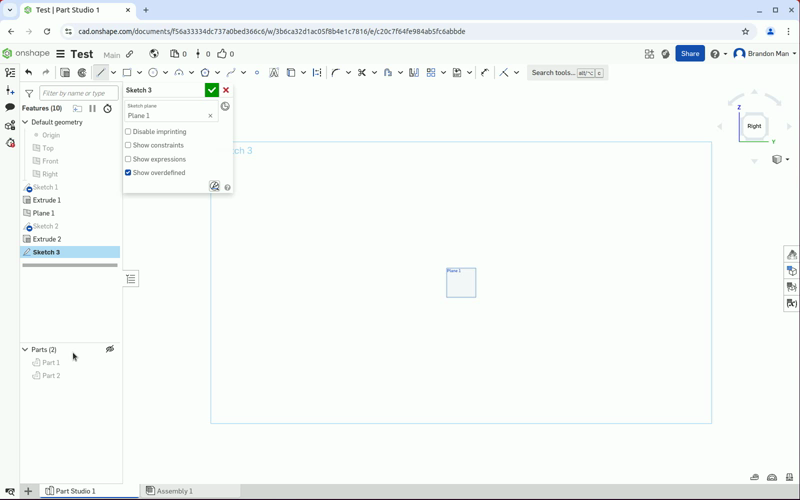
mouse_move(407, 260)
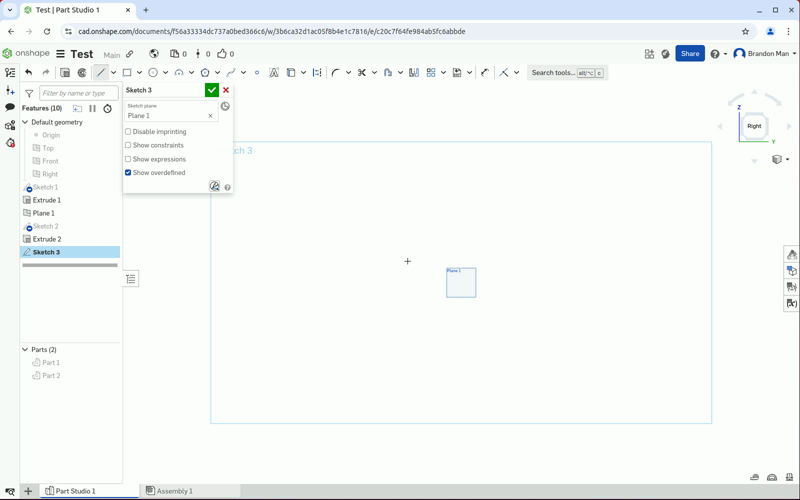
click(407, 260)
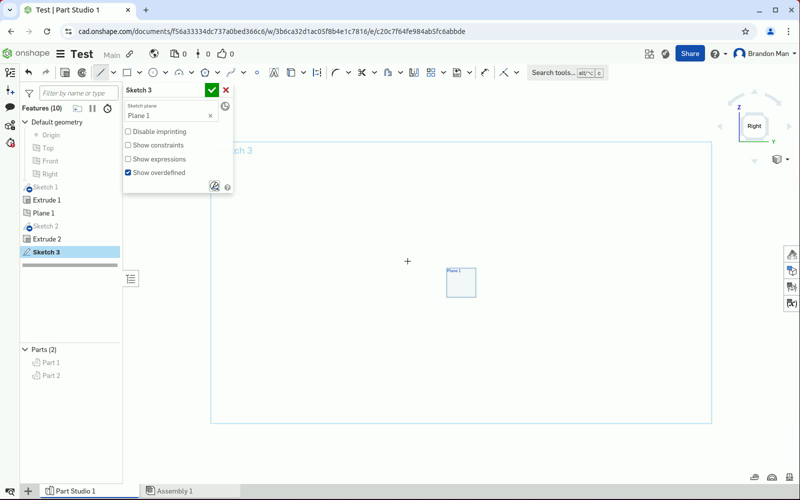
key_up(shift)
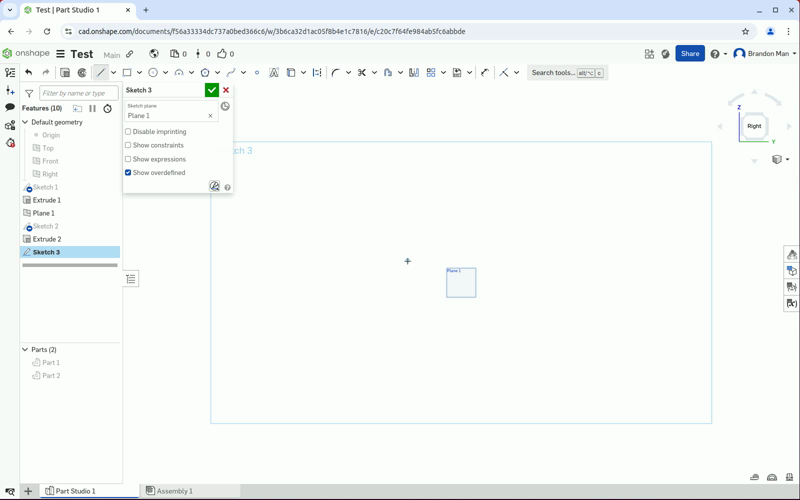
key_down(shift)
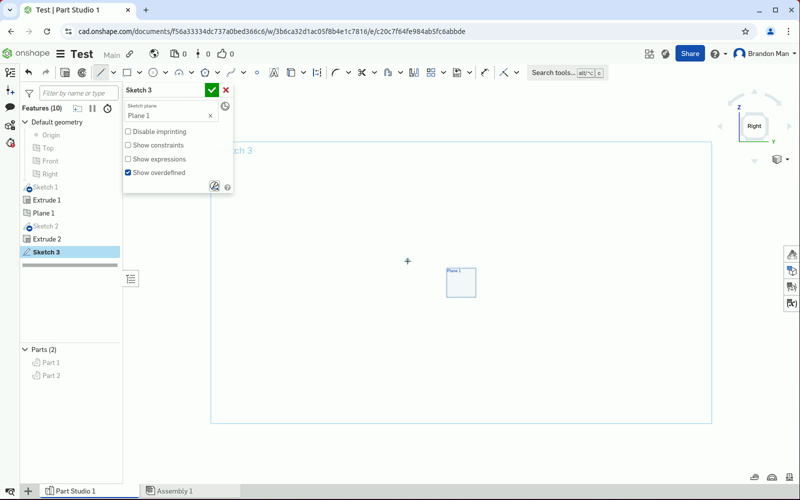
mouse_move(513, 260)
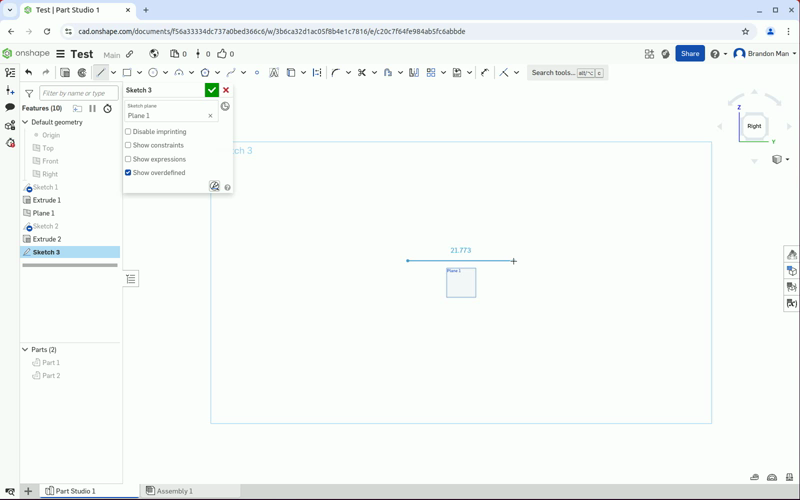
click(513, 260)
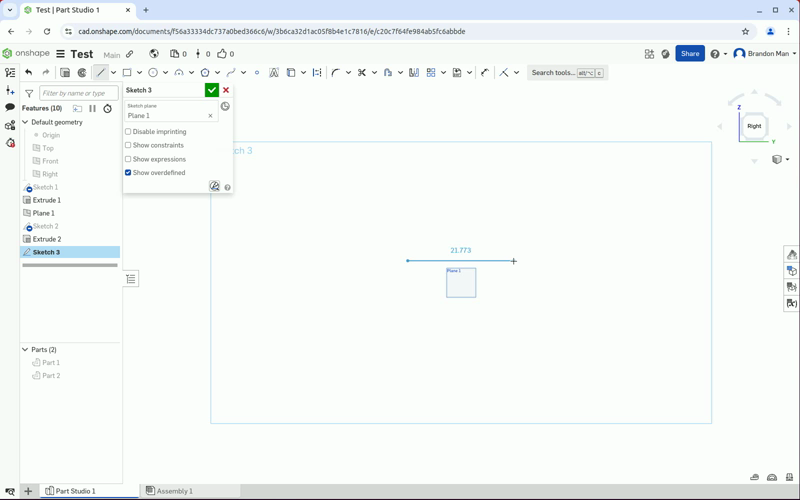
key_up(shift)
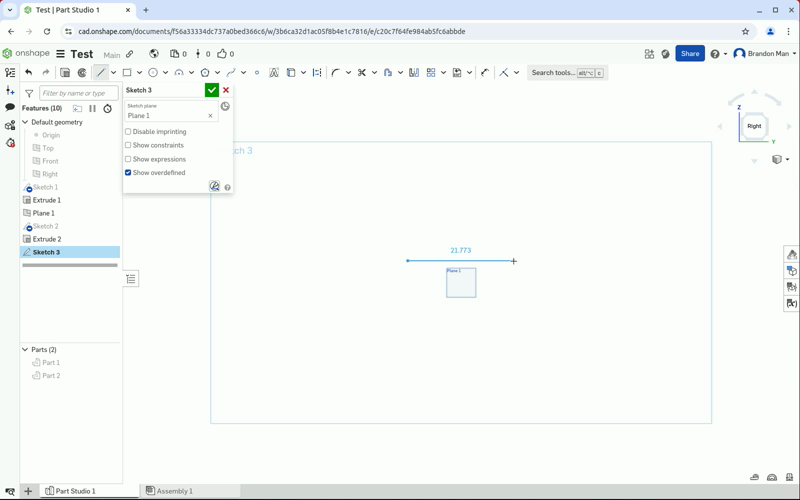
key_down(shift)
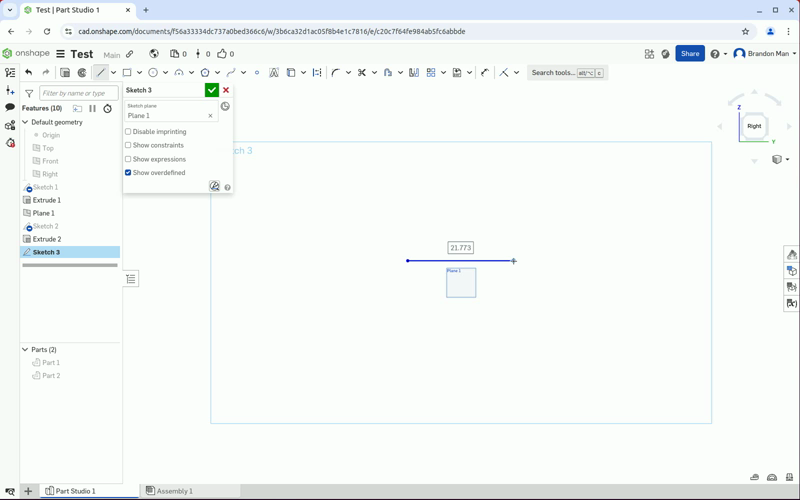
mouse_move(543, 260)
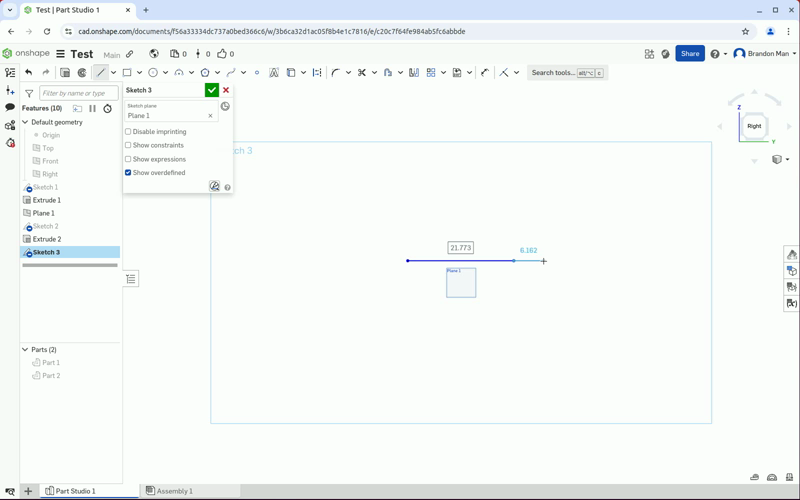
mouse_move(513, 257)
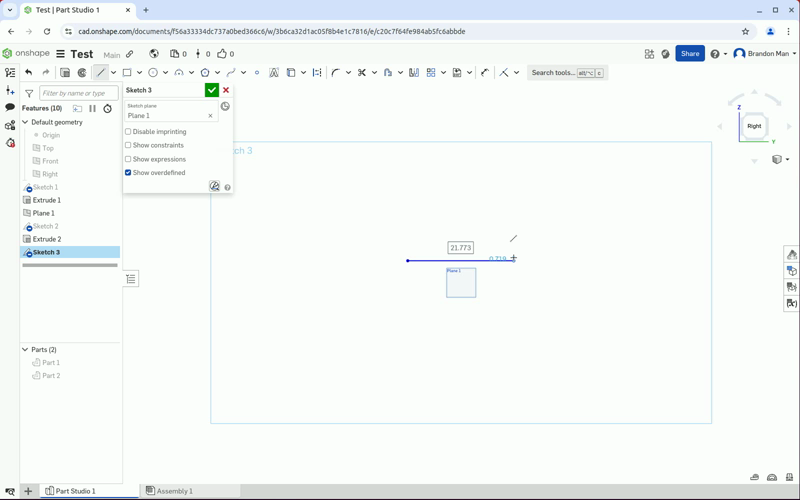
scroll(6)
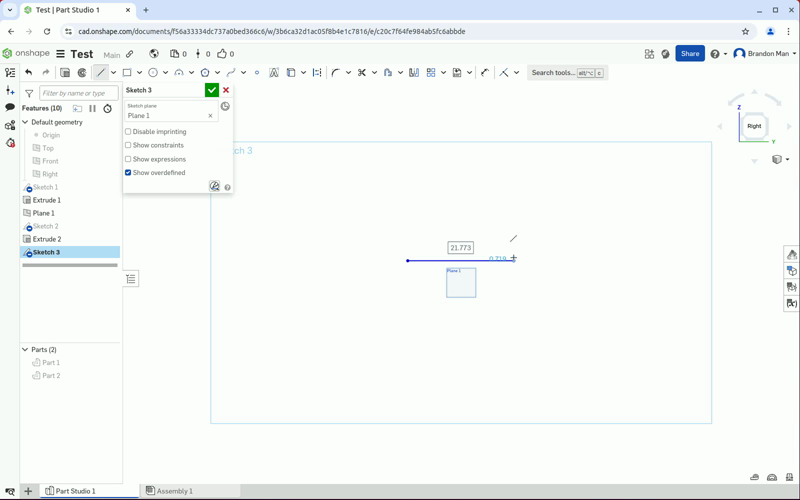
scroll(6)
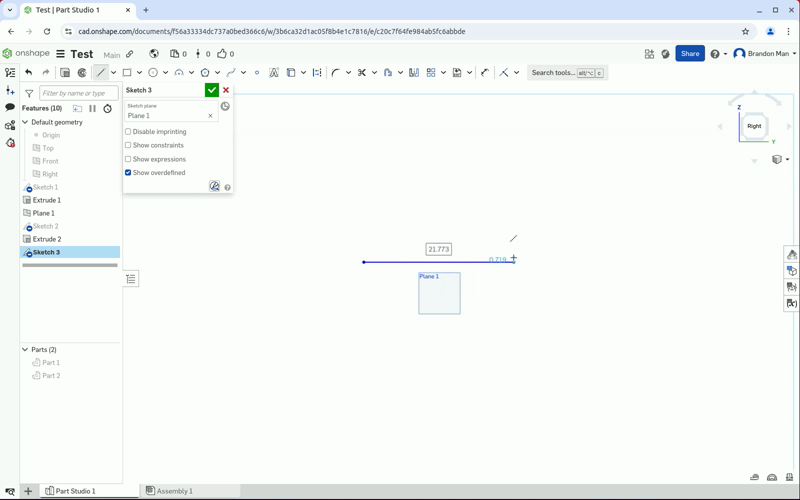
scroll(6)
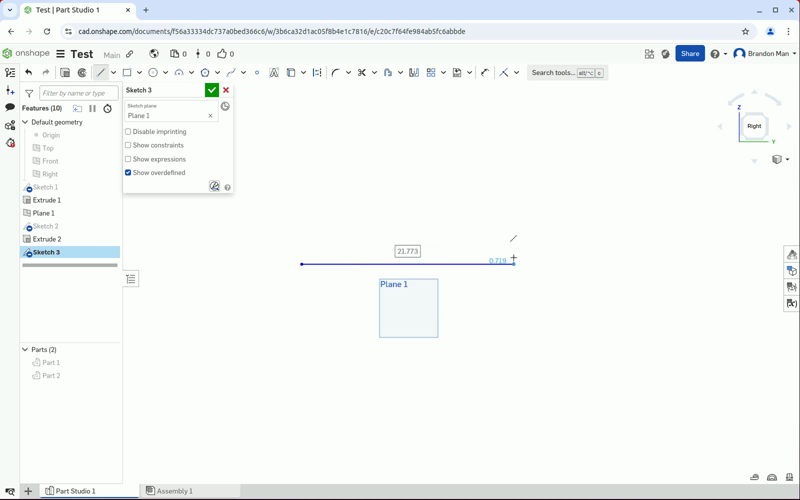
scroll(6)
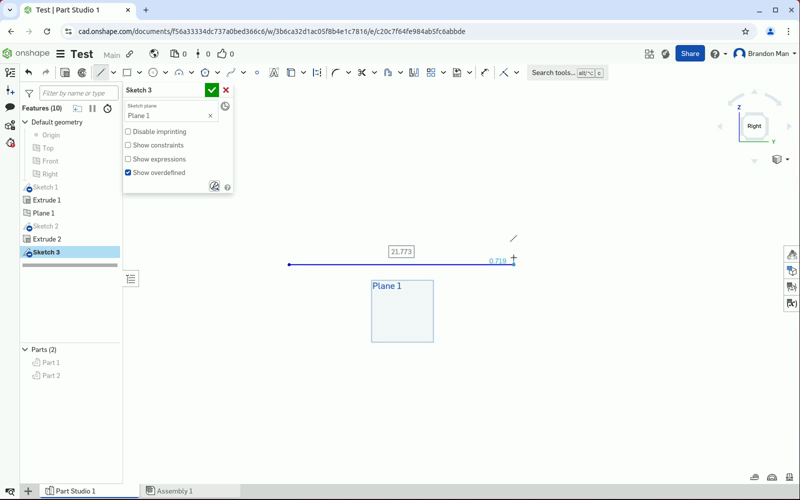
scroll(6)
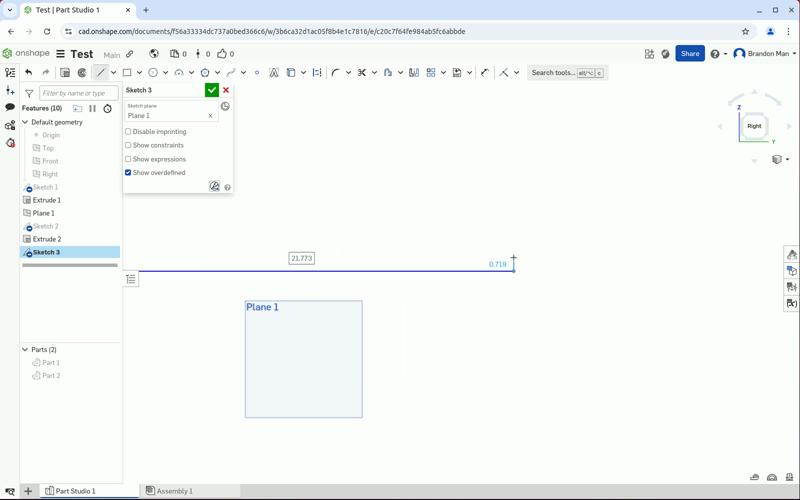
scroll(6)
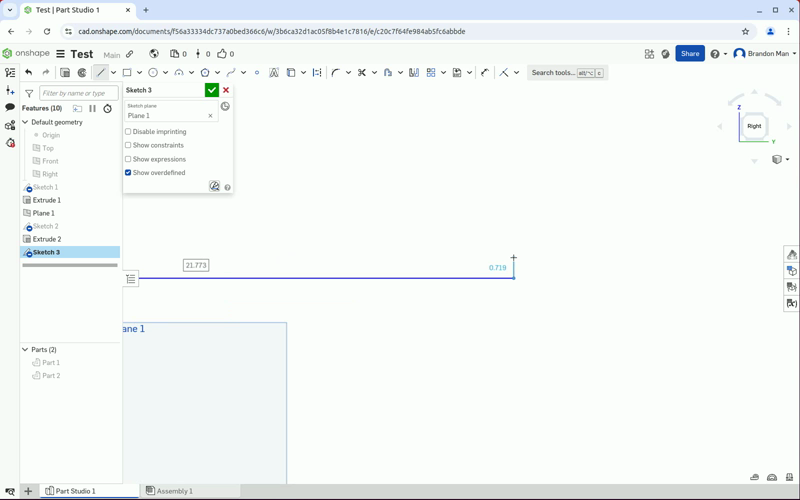
scroll(6)
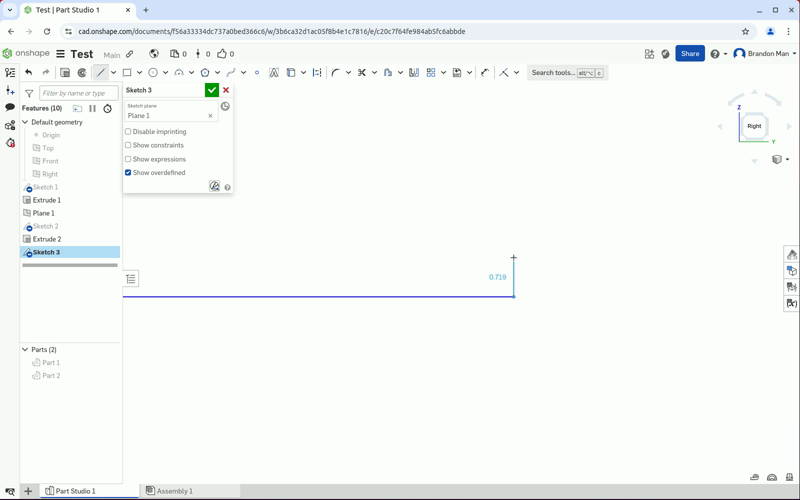
click(513, 257)
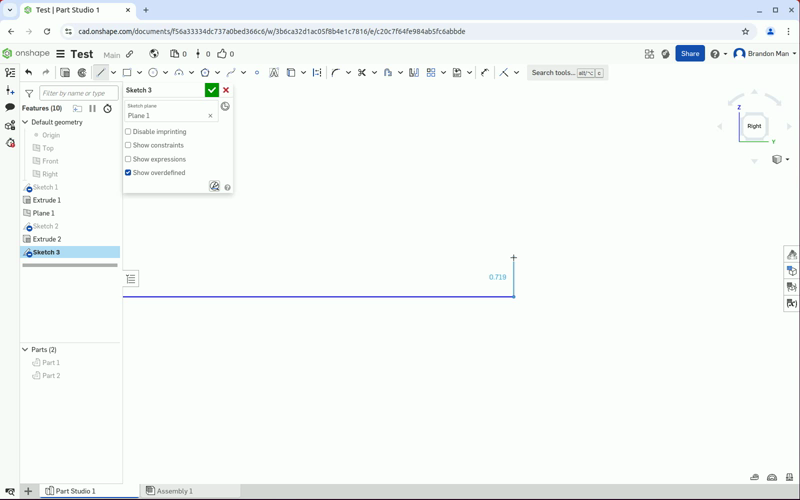
scroll(-6)
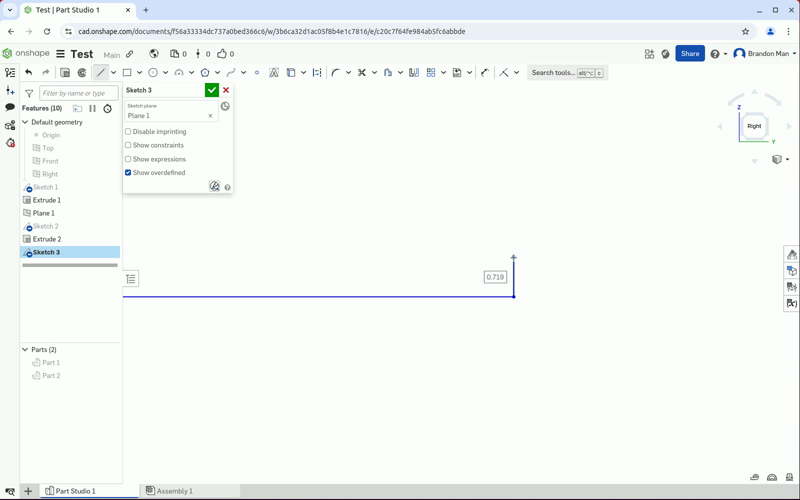
scroll(-6)
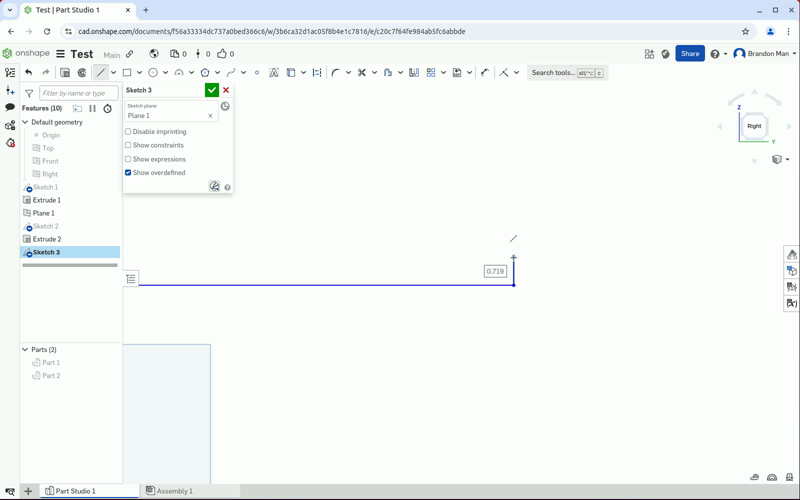
scroll(-6)
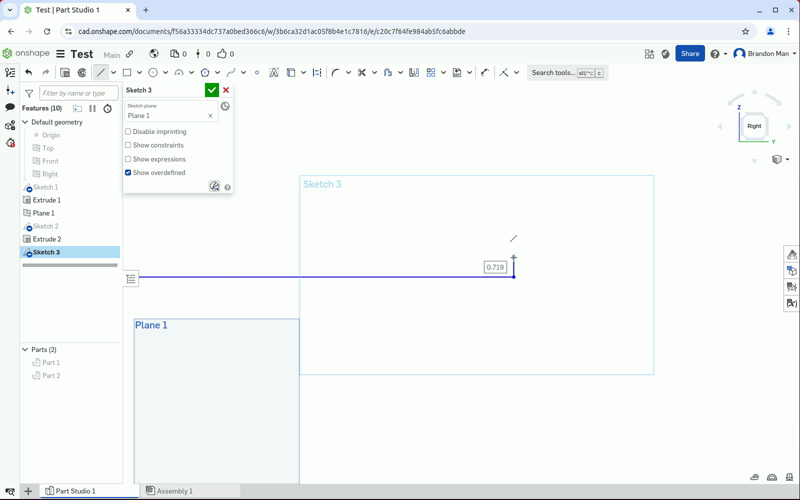
scroll(-6)
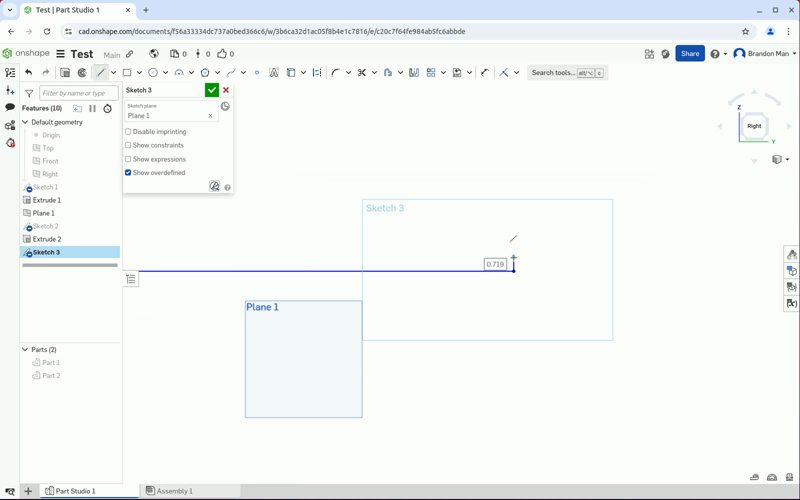
scroll(-6)
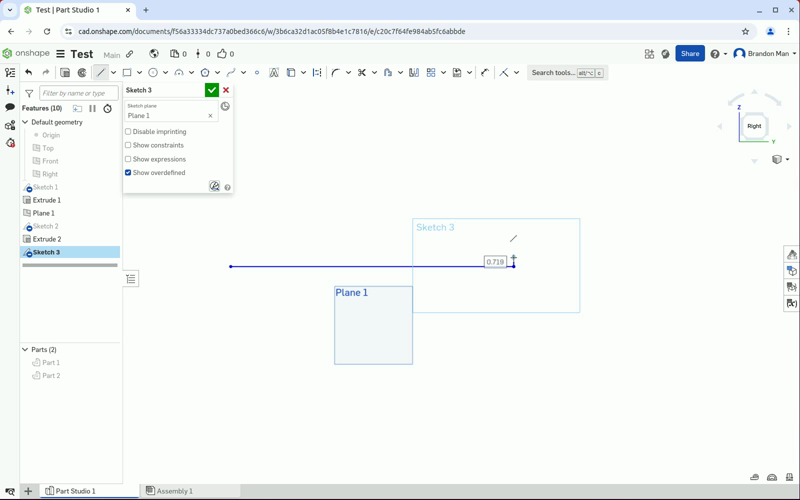
scroll(-6)
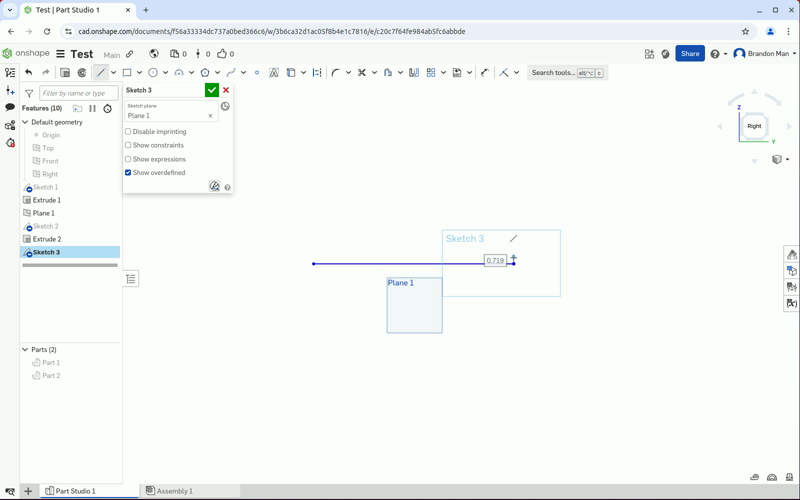
scroll(-6)
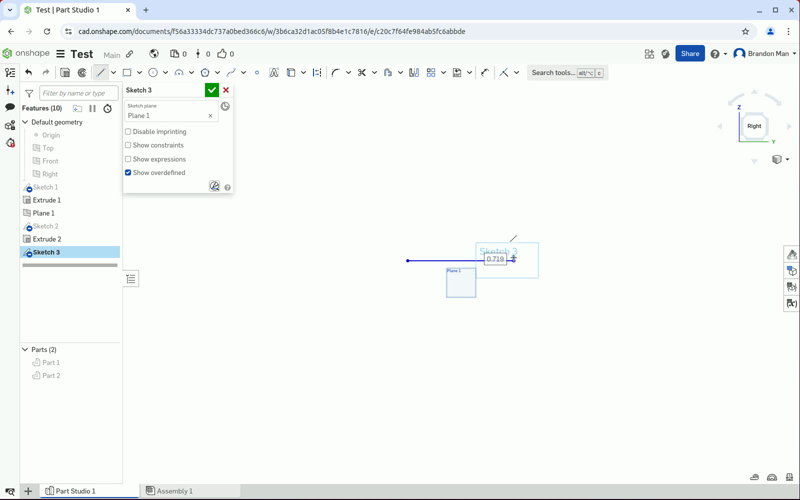
key_up(shift)
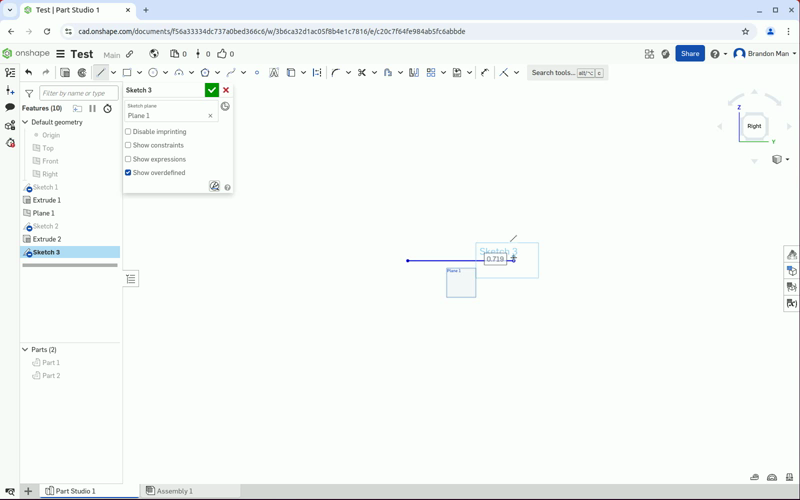
key_down(shift)
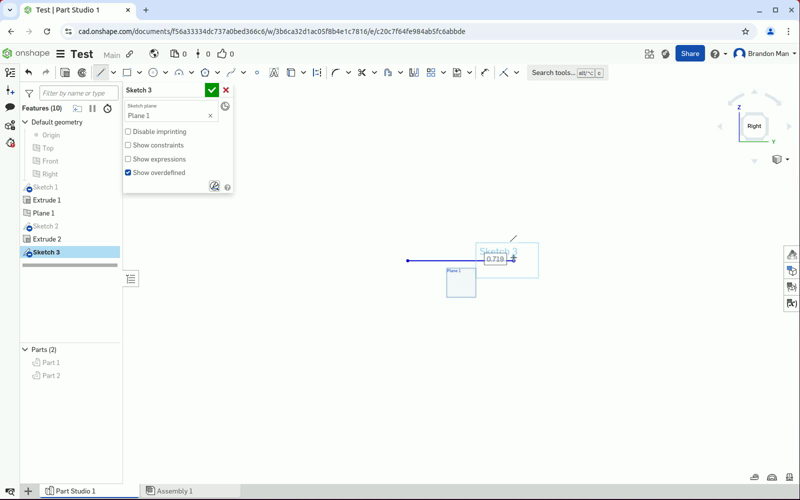
mouse_move(407, 257)
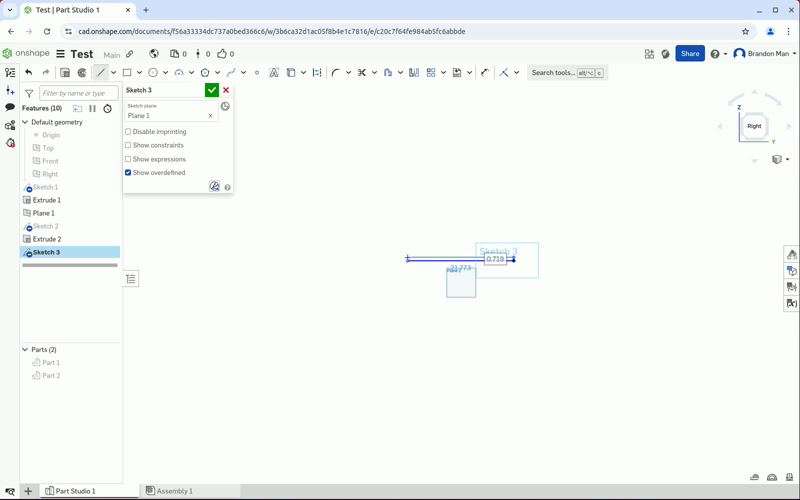
scroll(6)
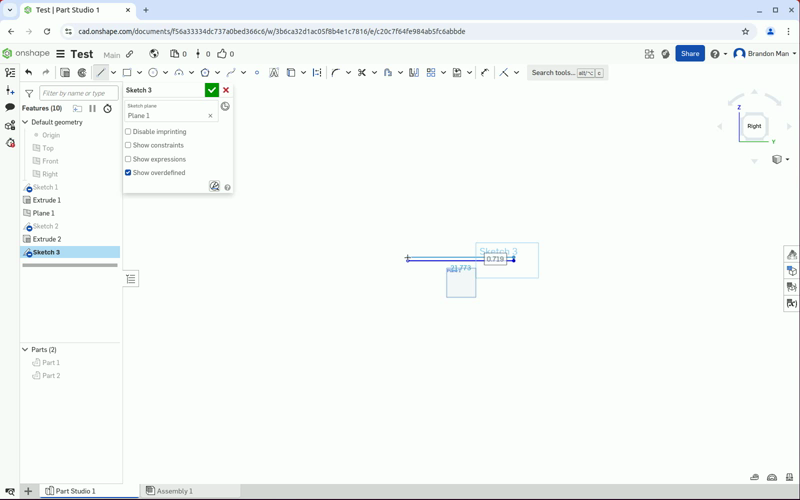
scroll(6)
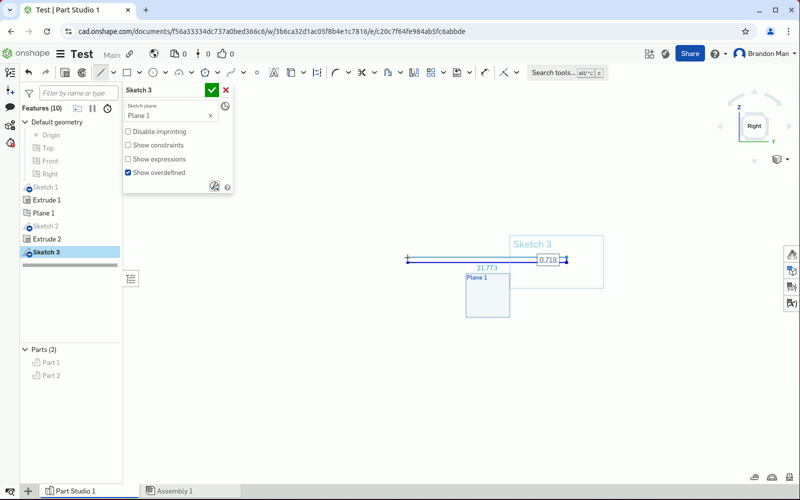
scroll(6)
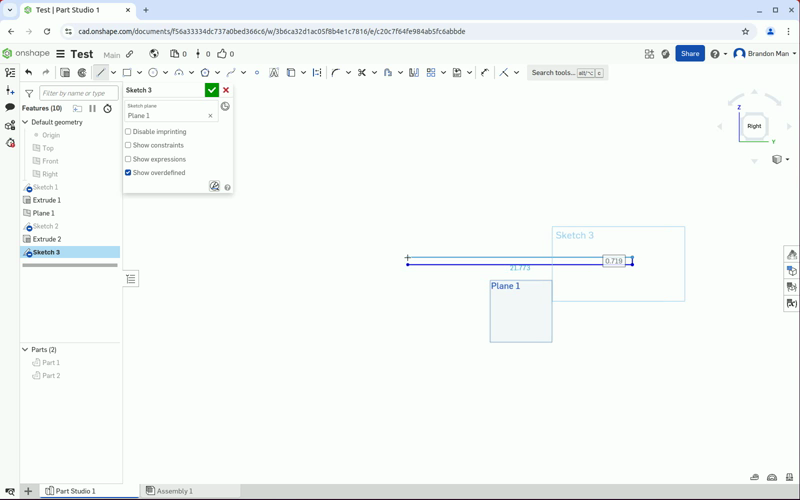
scroll(6)
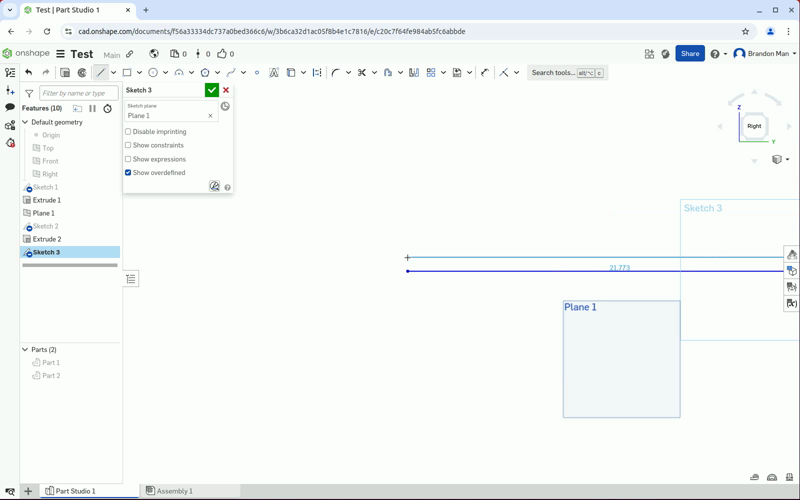
scroll(6)
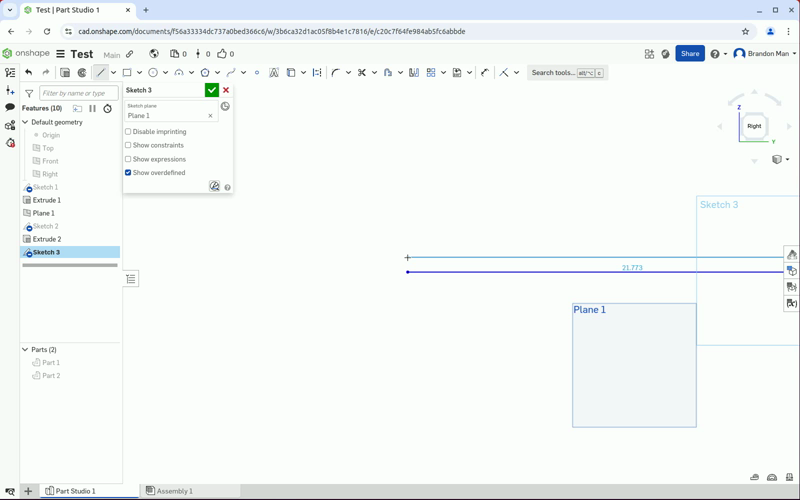
scroll(6)
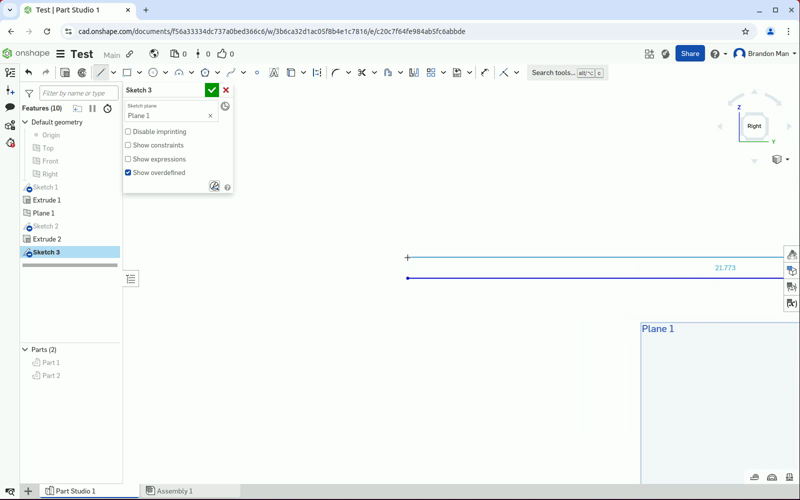
scroll(6)
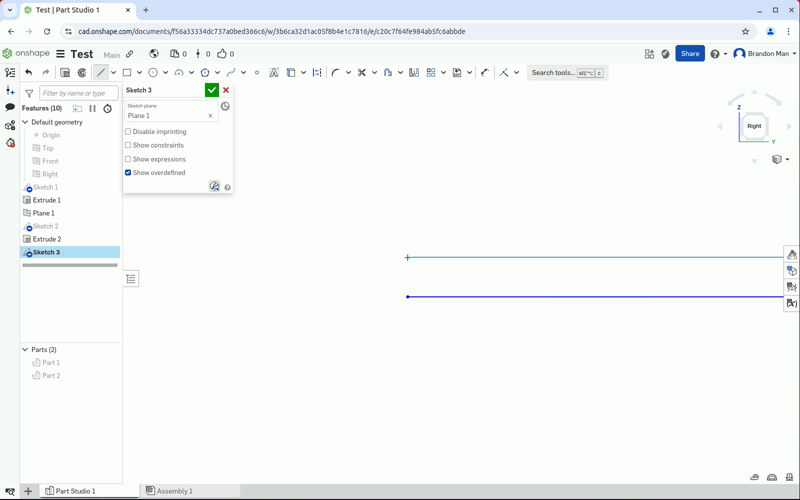
click(407, 257)
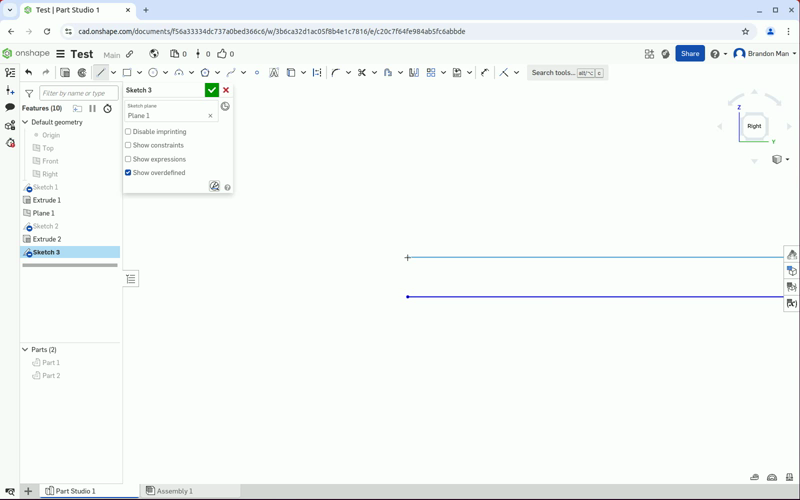
scroll(-6)
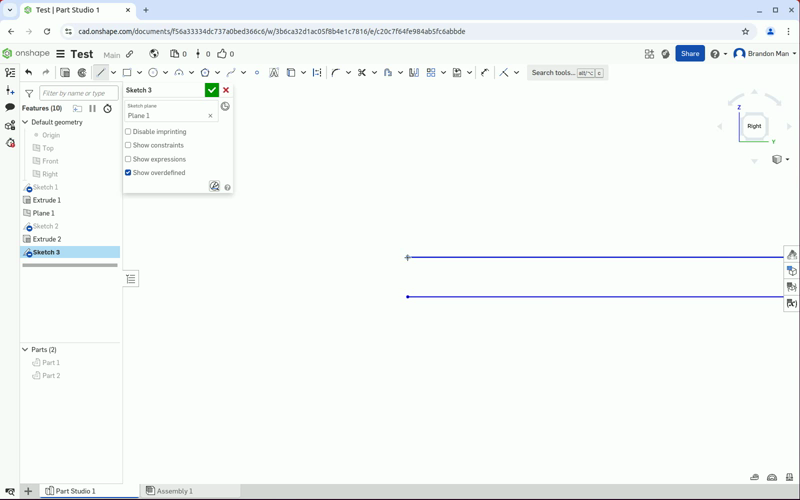
scroll(-6)
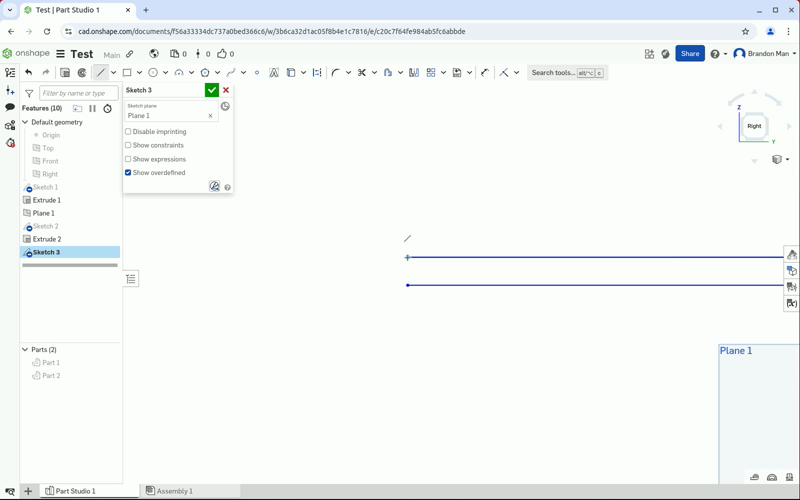
scroll(-6)
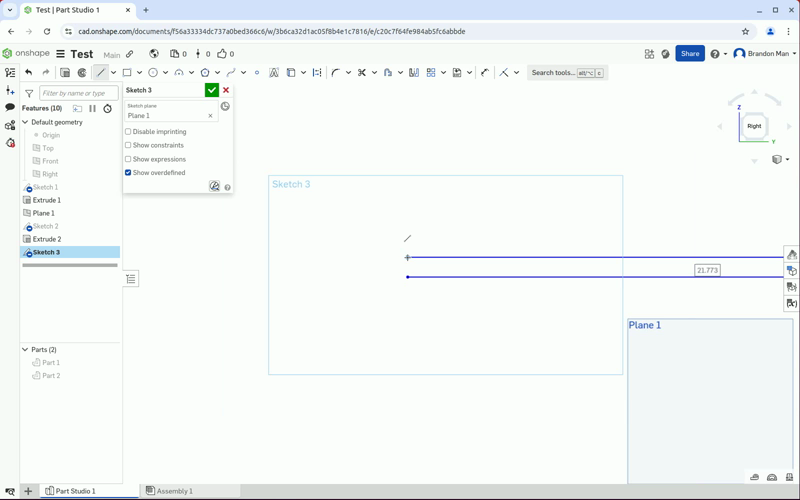
scroll(-6)
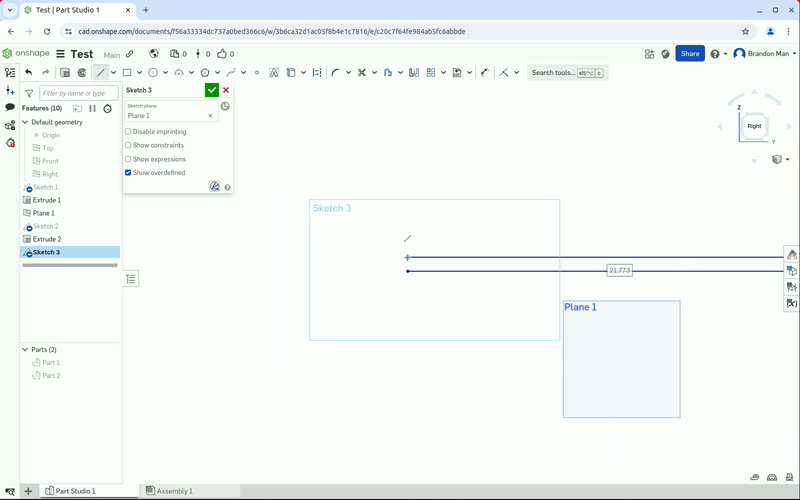
scroll(-6)
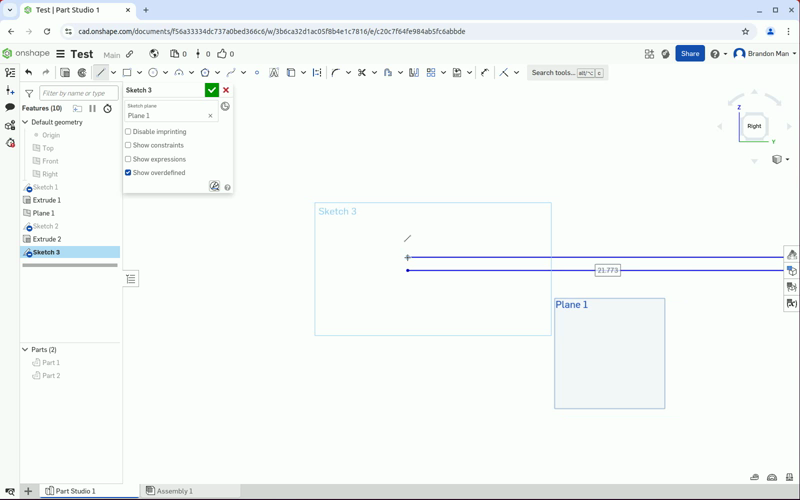
scroll(-6)
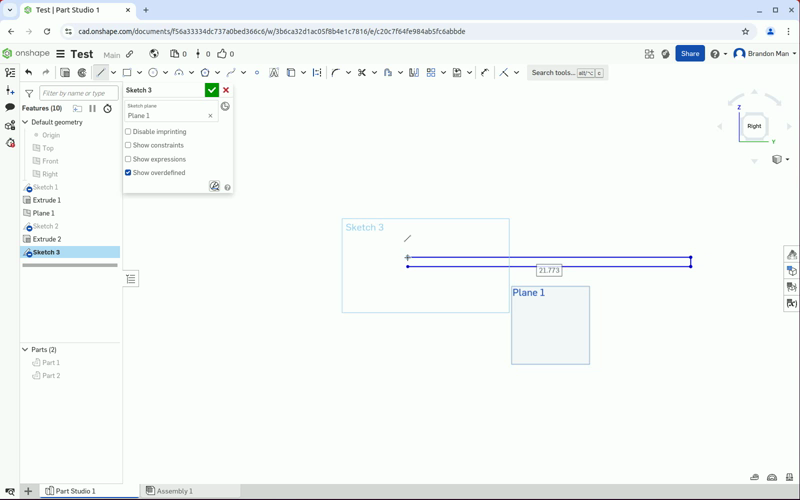
scroll(-6)
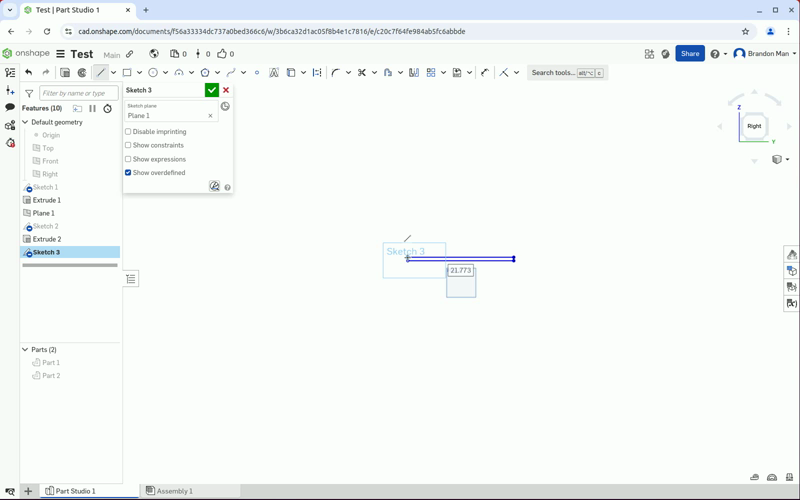
key_up(shift)
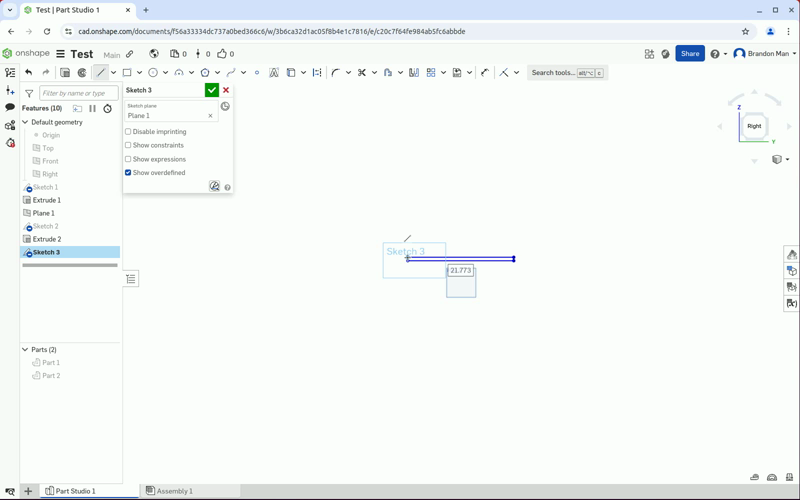
mouse_move(437, 257)
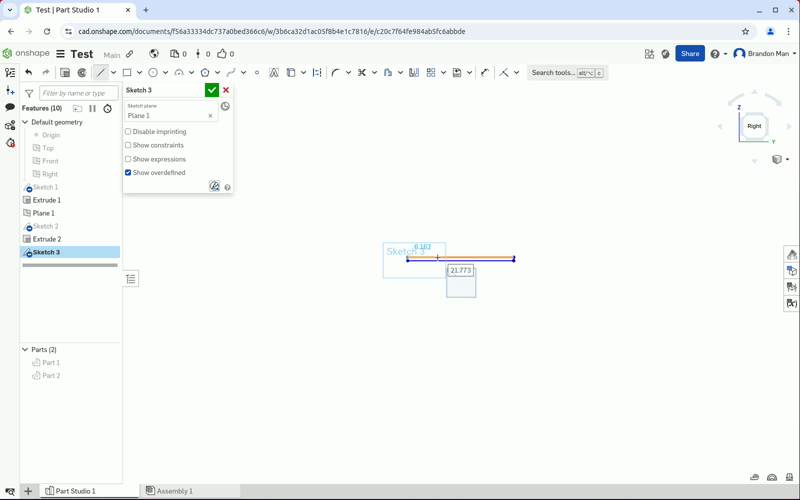
key_down(shift)
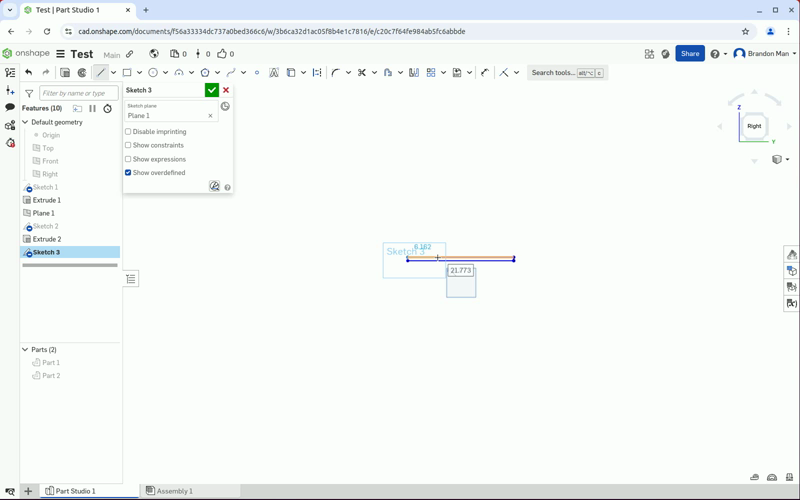
mouse_move(407, 260)
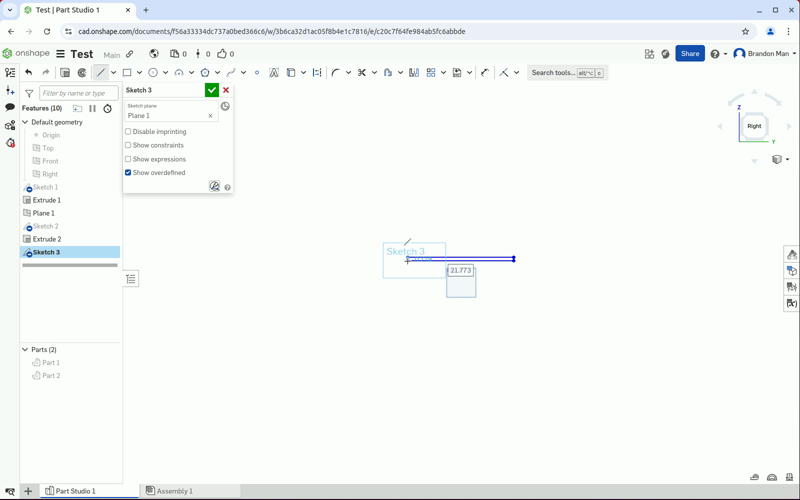
scroll(6)
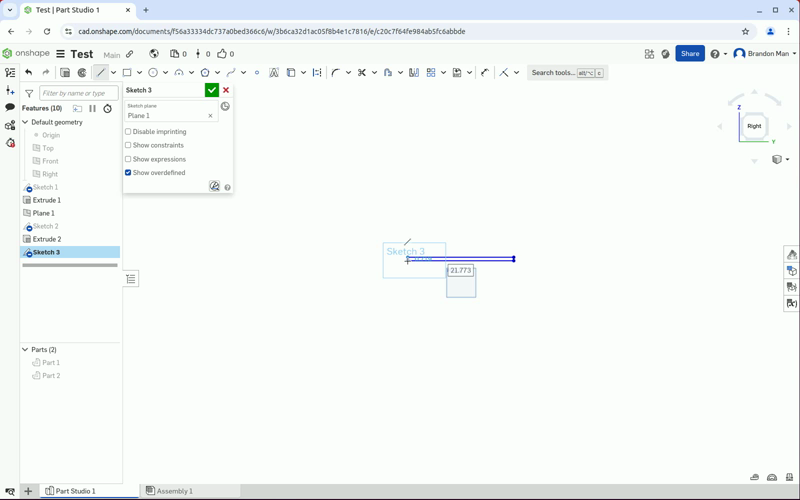
scroll(6)
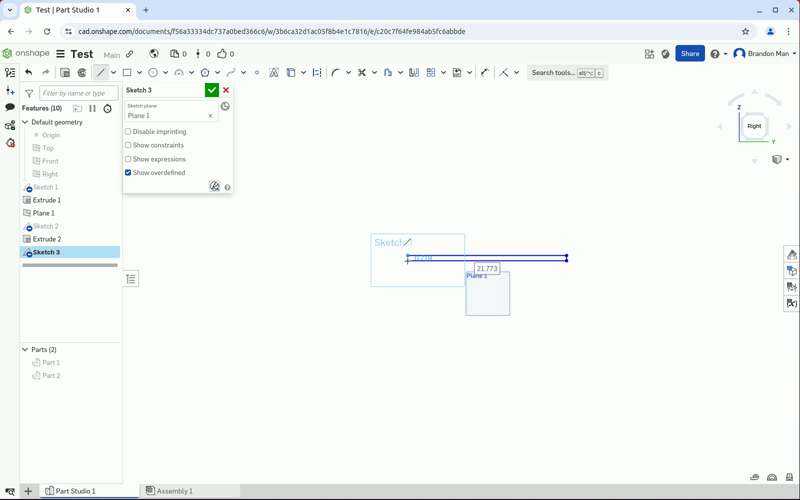
scroll(6)
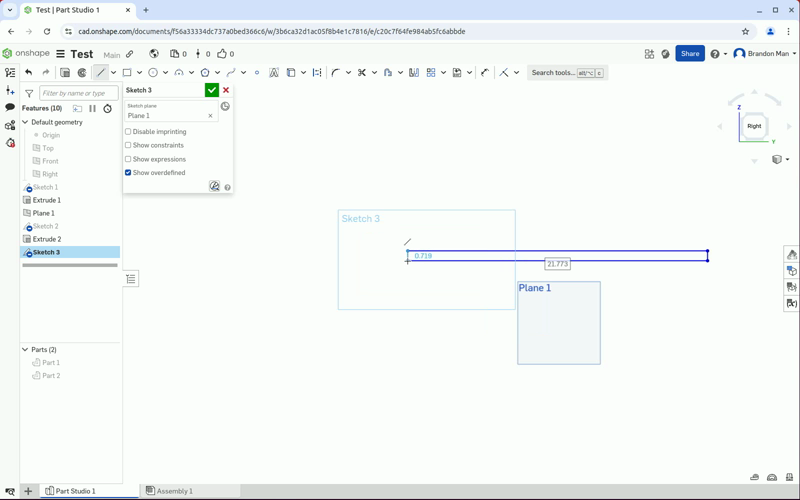
scroll(6)
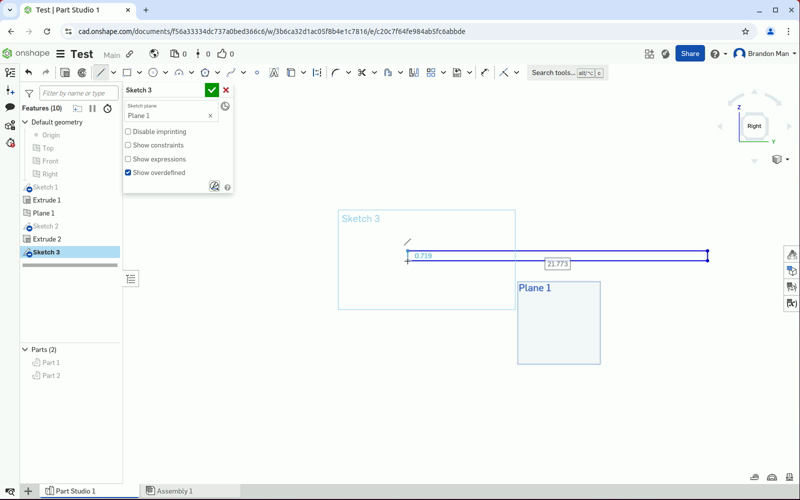
scroll(6)
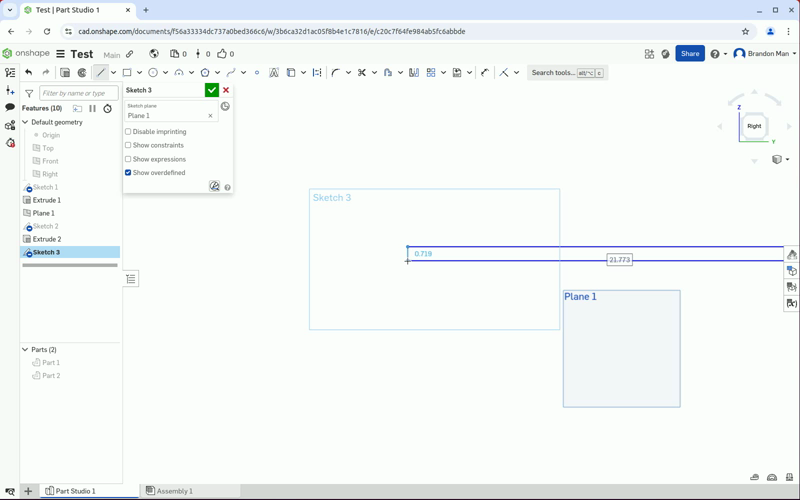
scroll(6)
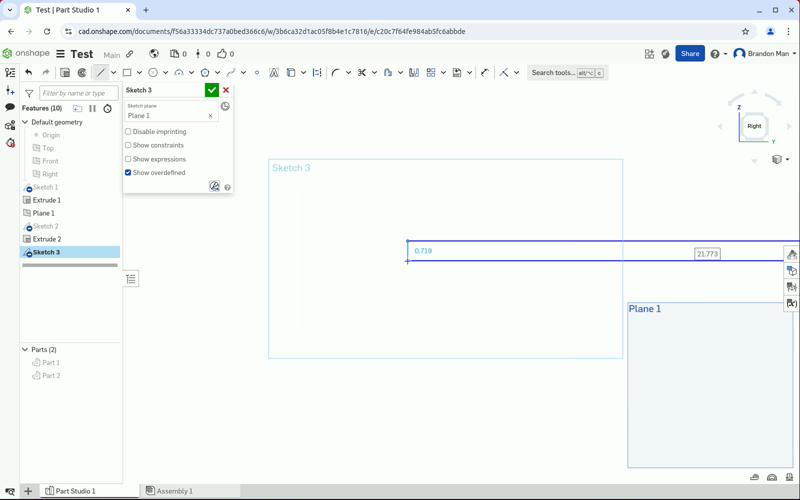
scroll(6)
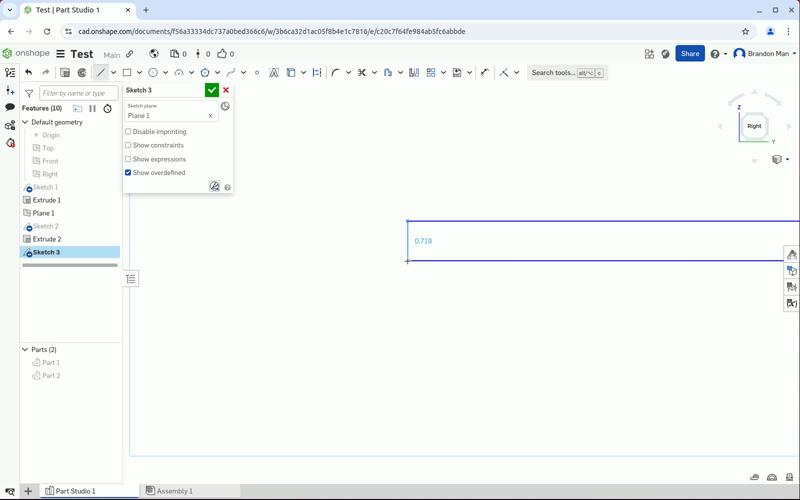
key_up(shift)
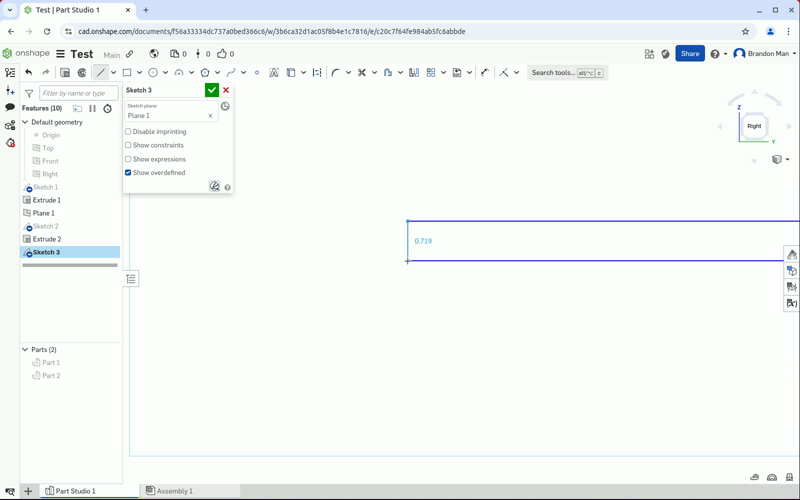
click(407, 260)
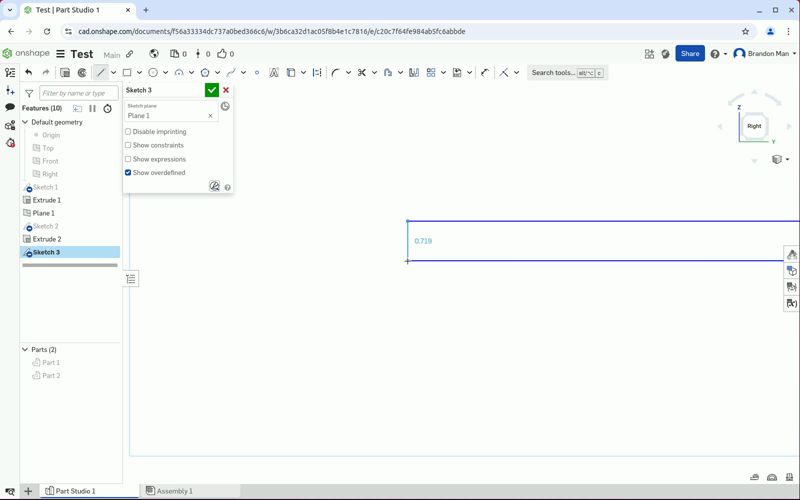
scroll(-6)
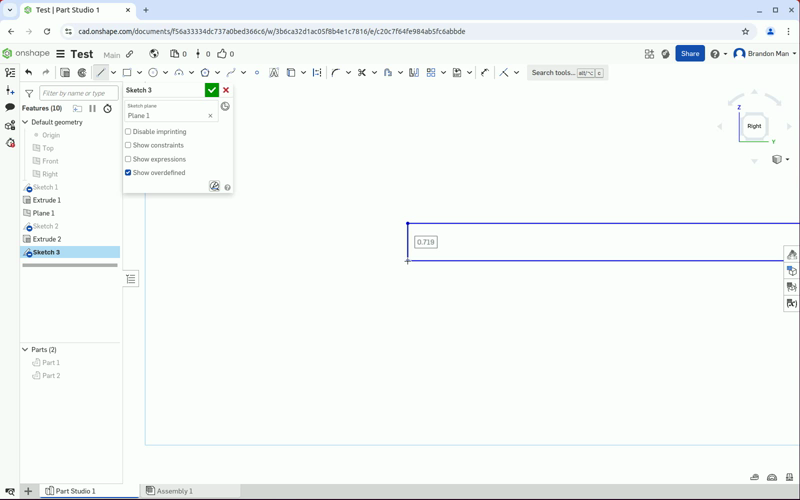
scroll(-6)
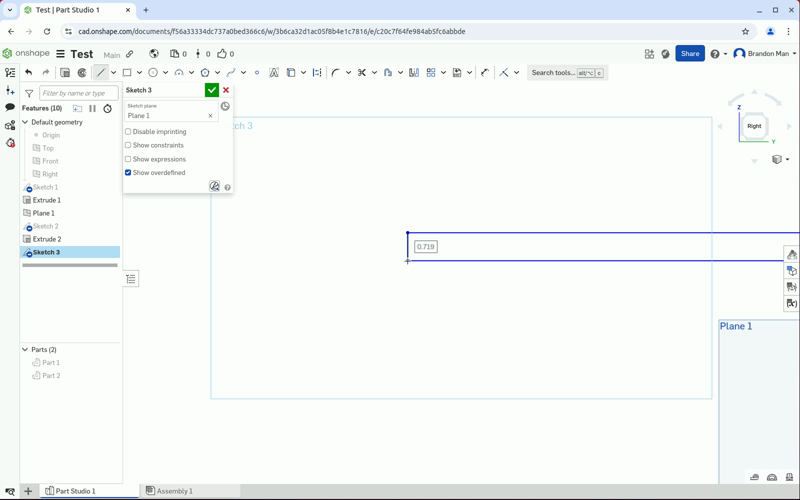
scroll(-6)
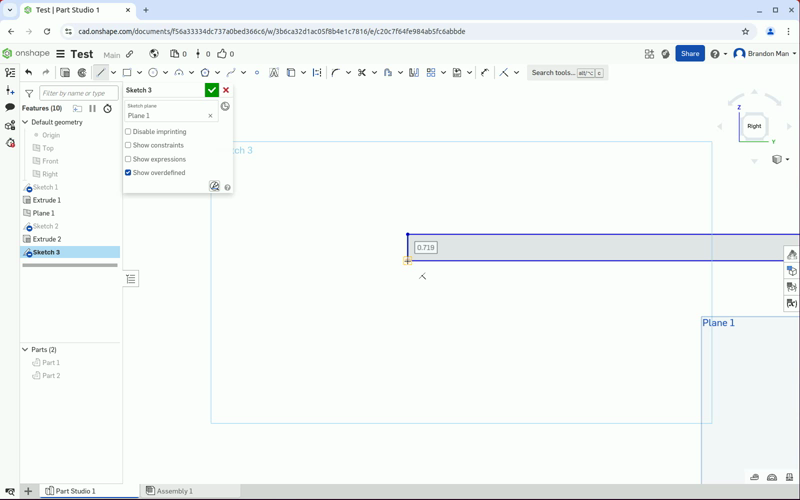
scroll(-6)
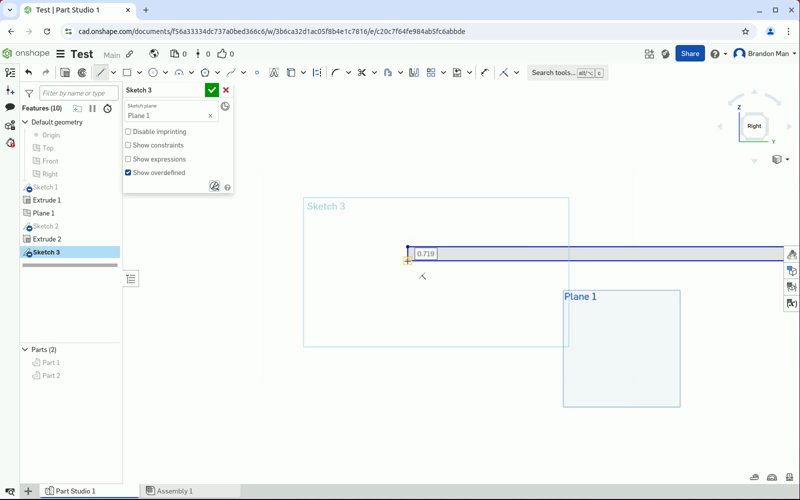
scroll(-6)
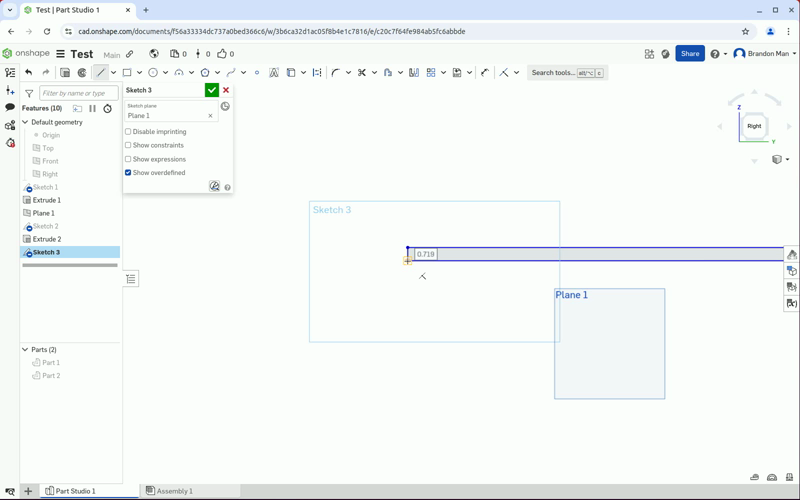
scroll(-6)
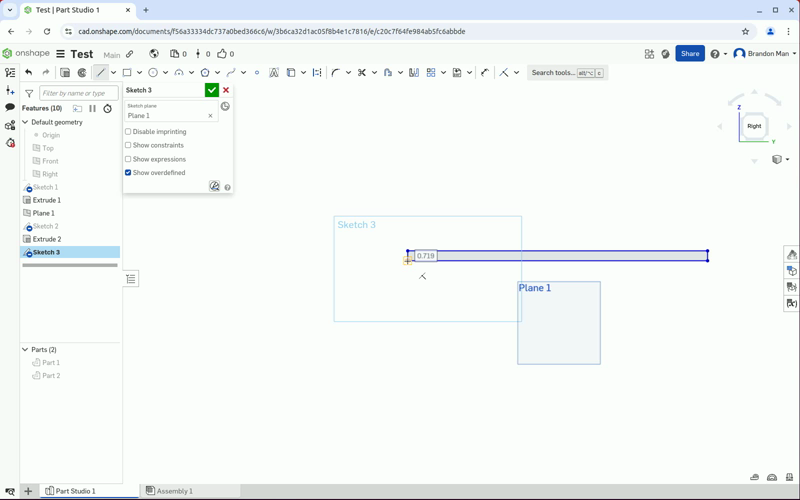
scroll(-6)
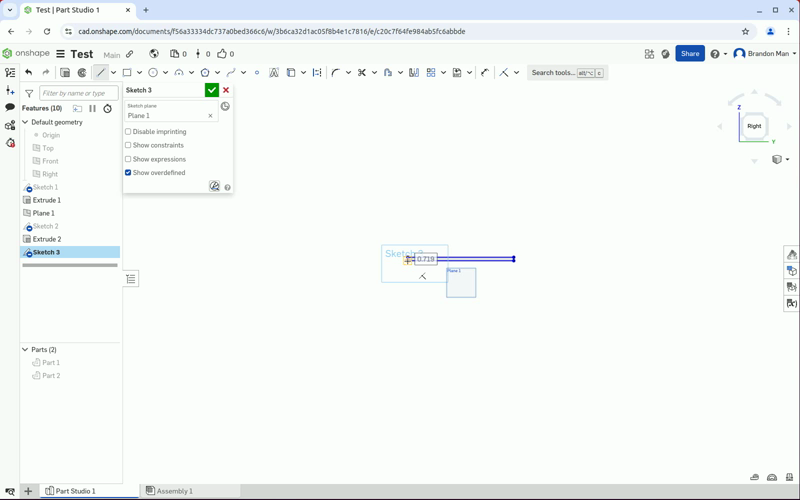
key(esc)
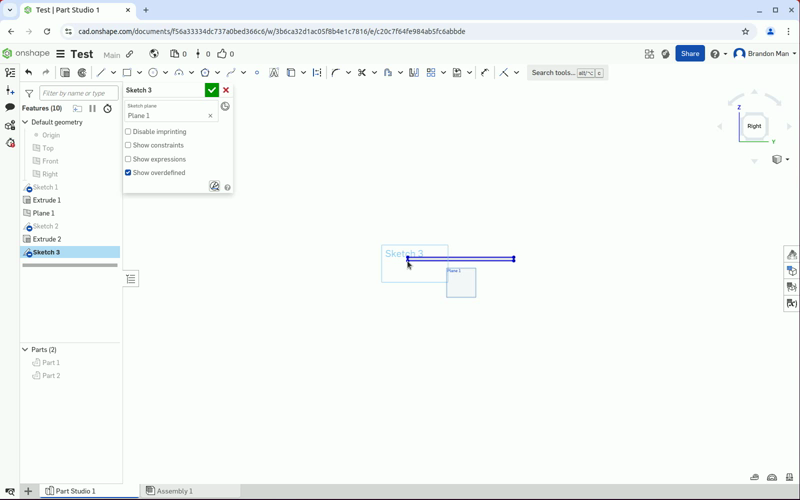
mouse_move(496, 260)
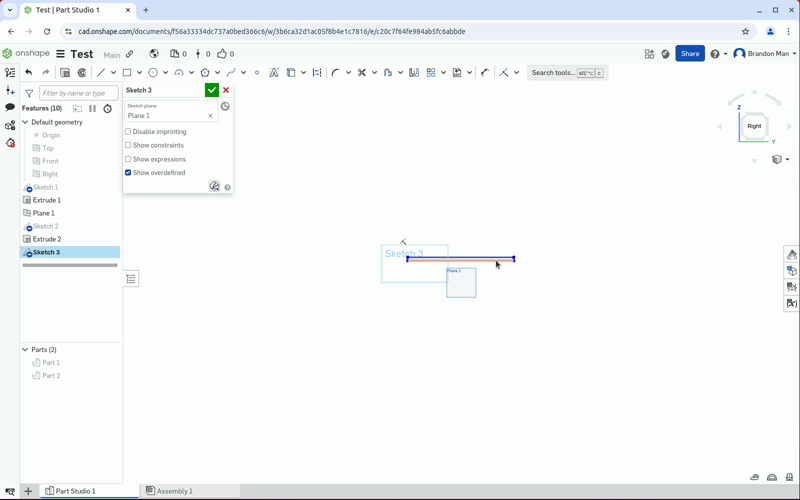
scroll(6)
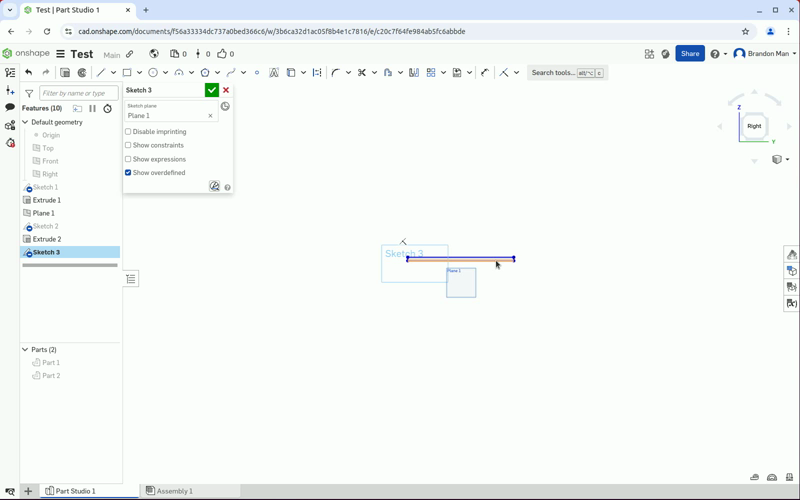
scroll(6)
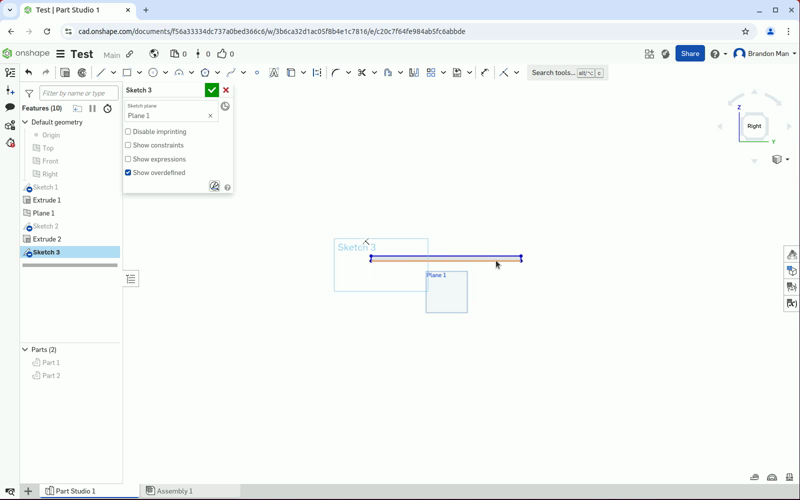
scroll(6)
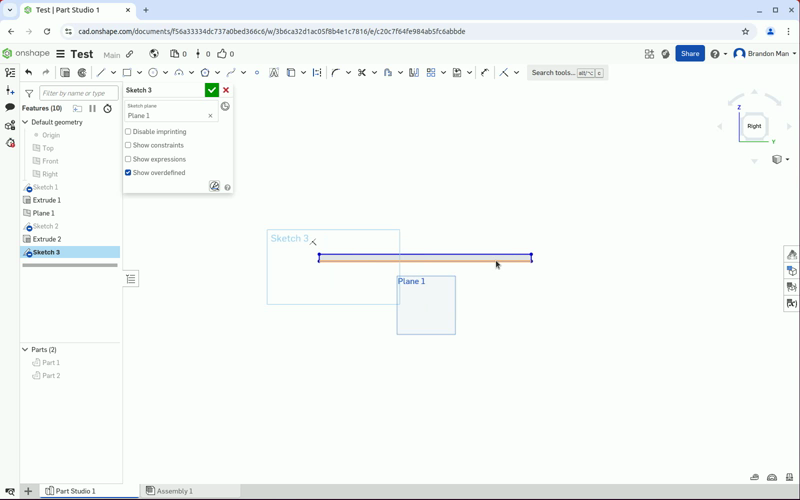
scroll(6)
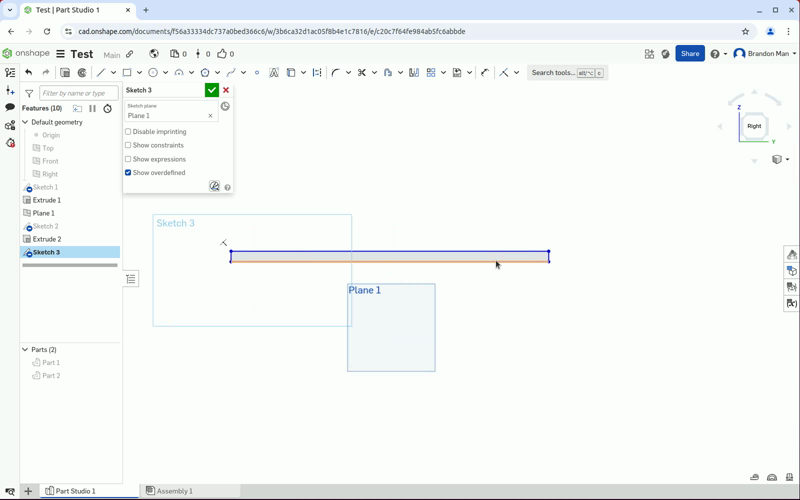
scroll(6)
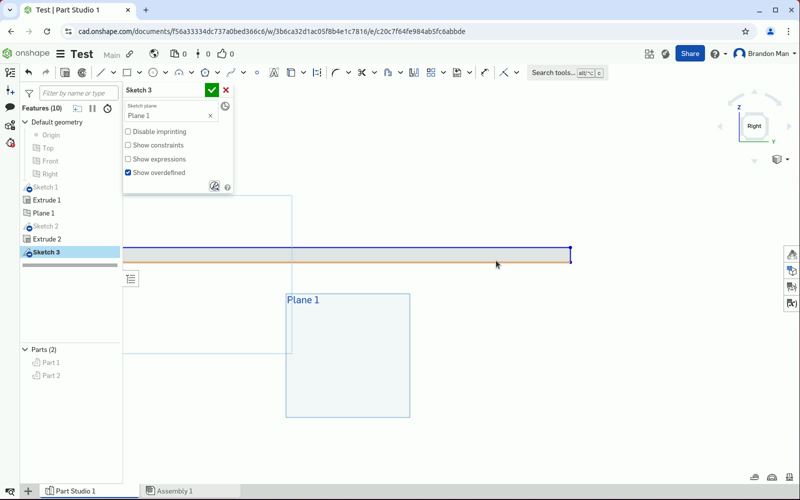
scroll(6)
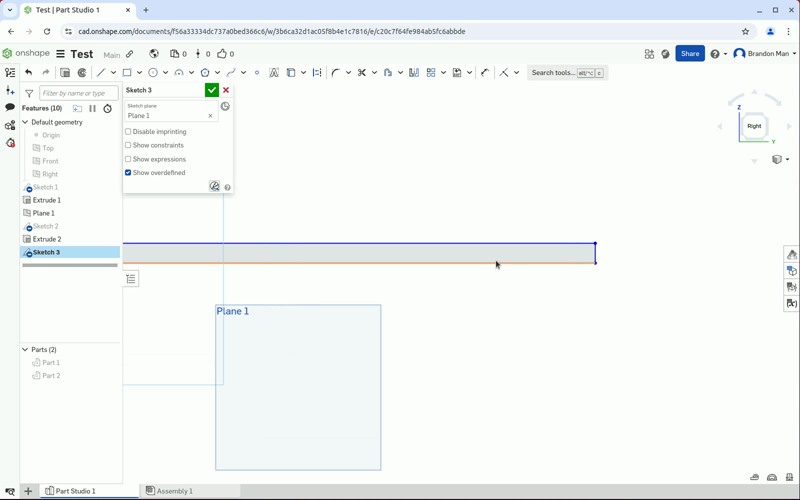
scroll(6)
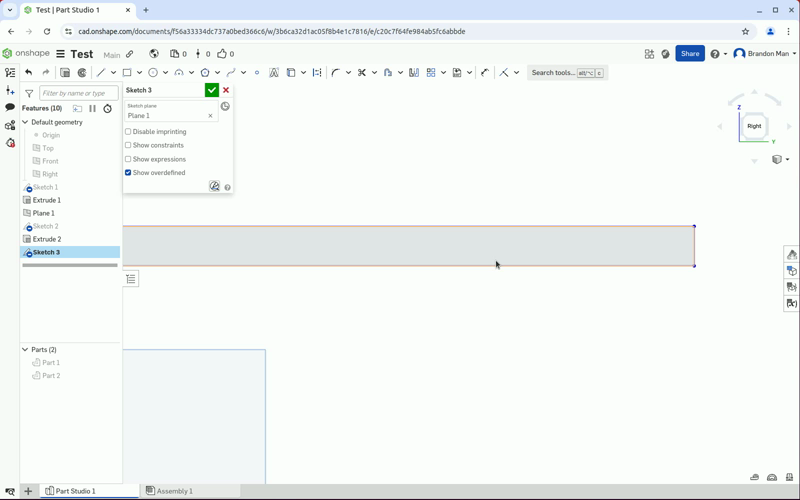
click(496, 260)
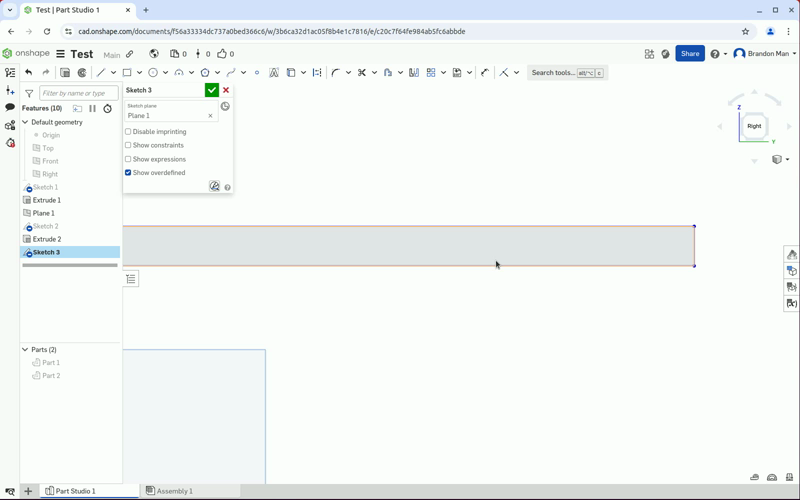
scroll(-6)
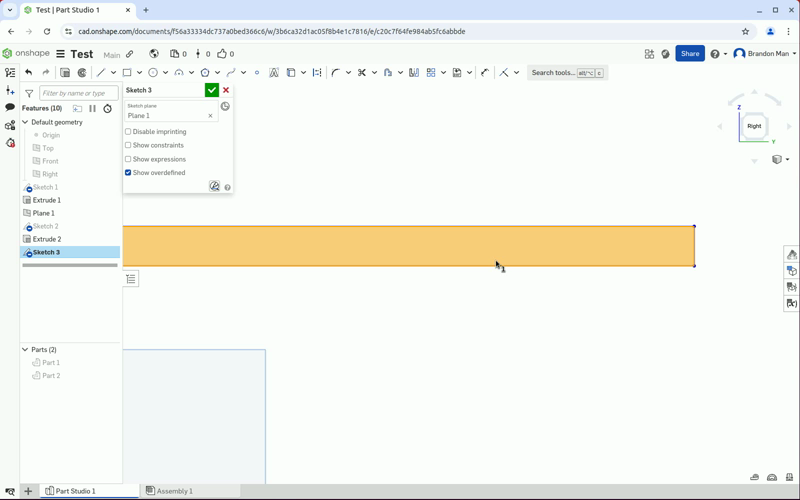
scroll(-6)
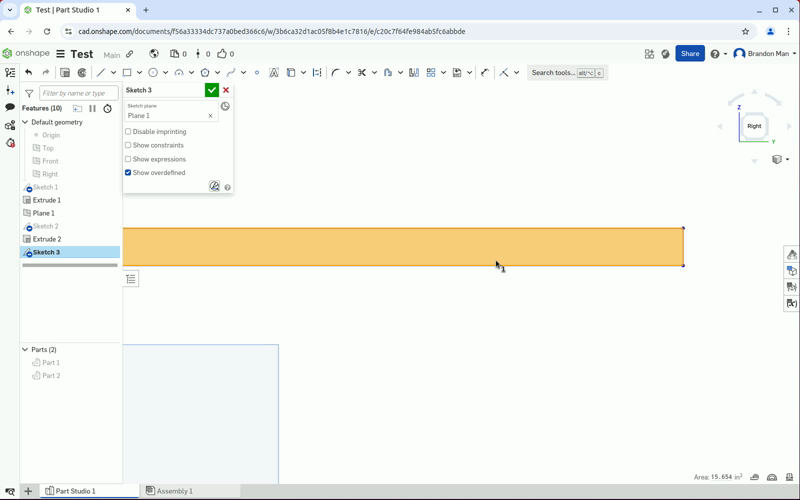
scroll(-6)
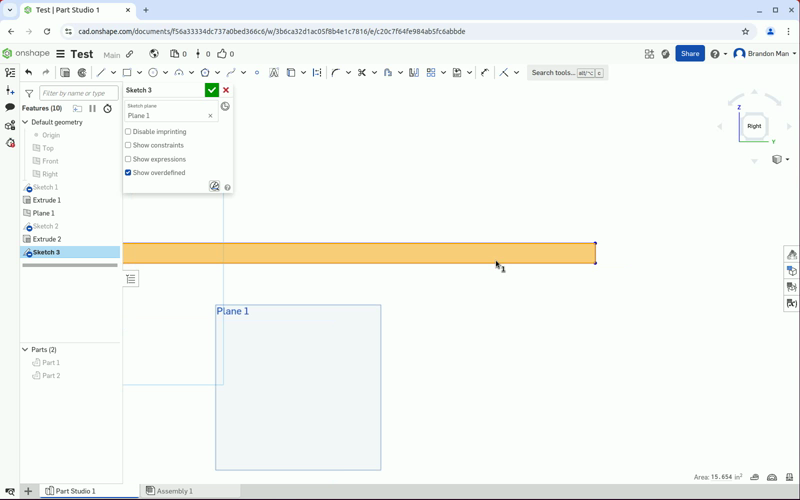
scroll(-6)
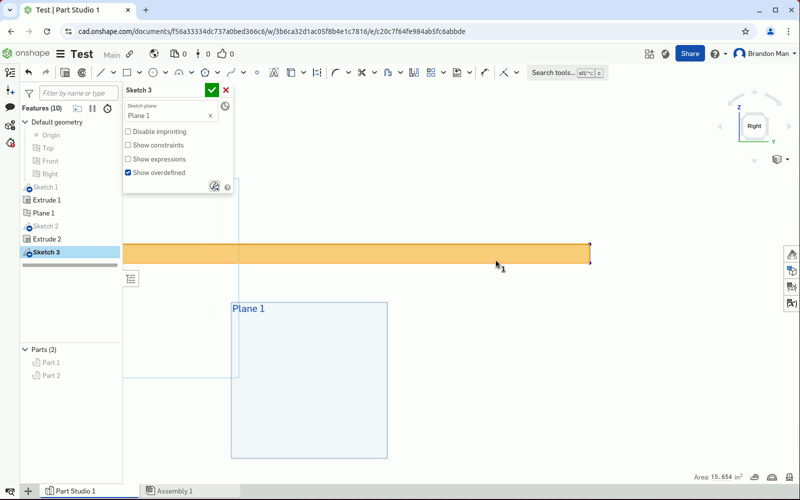
scroll(-6)
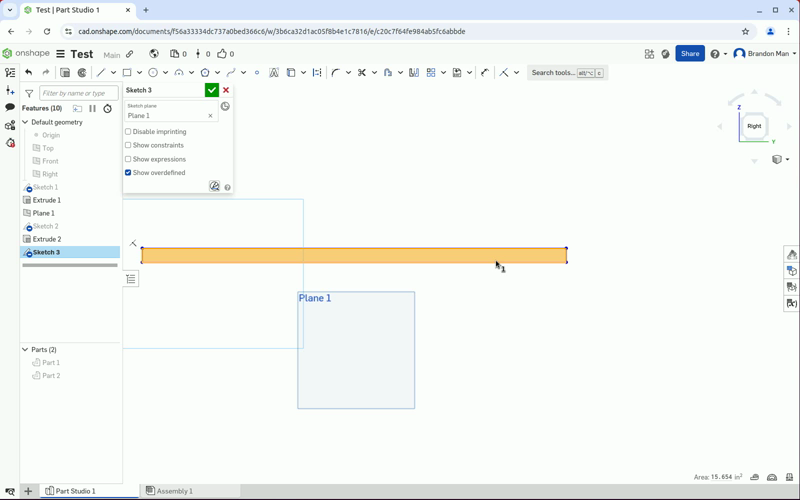
scroll(-6)
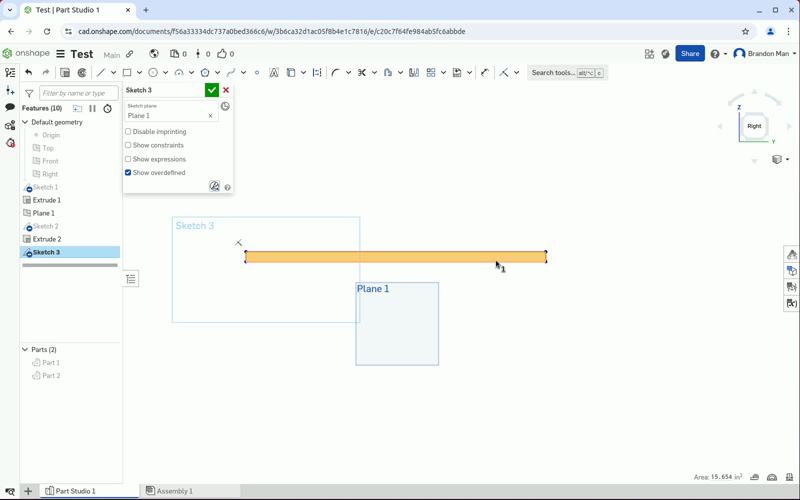
scroll(-6)
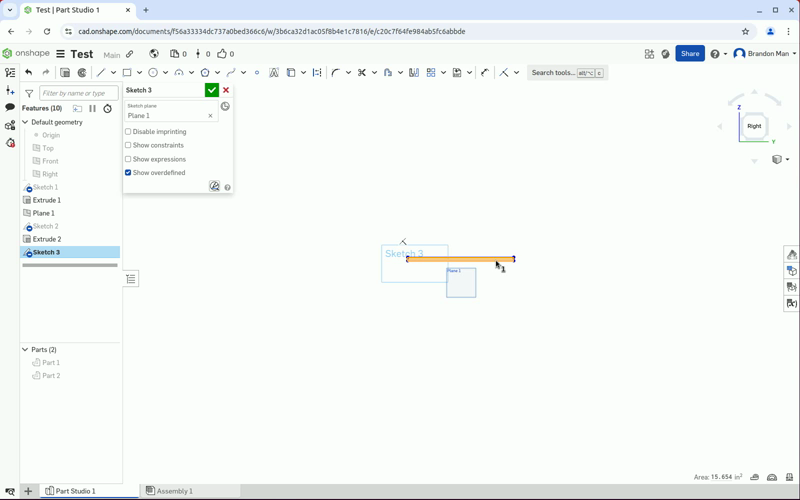
mouse_move(73, 352)
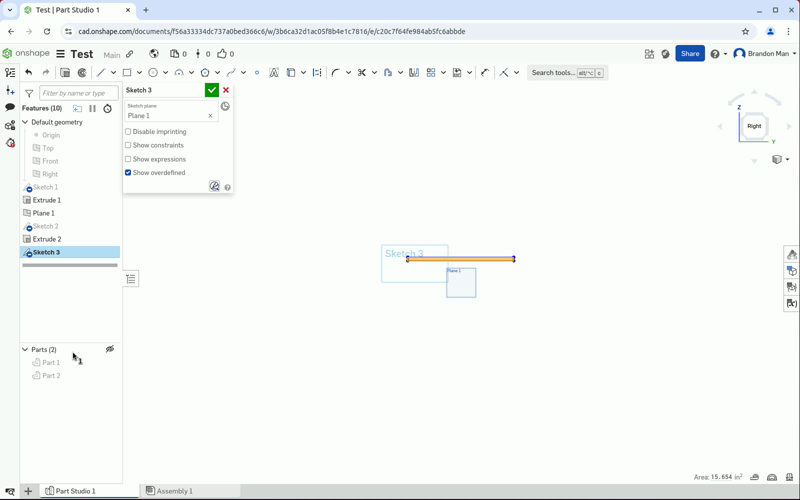
key(shift+y)
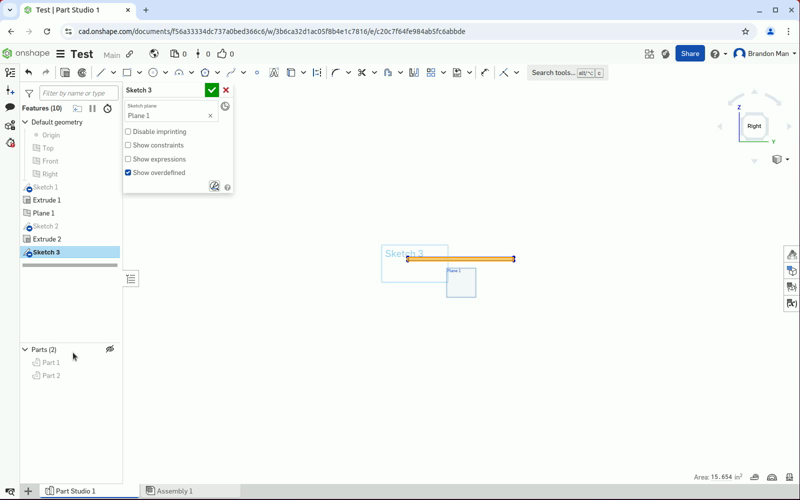
key(shift+e)
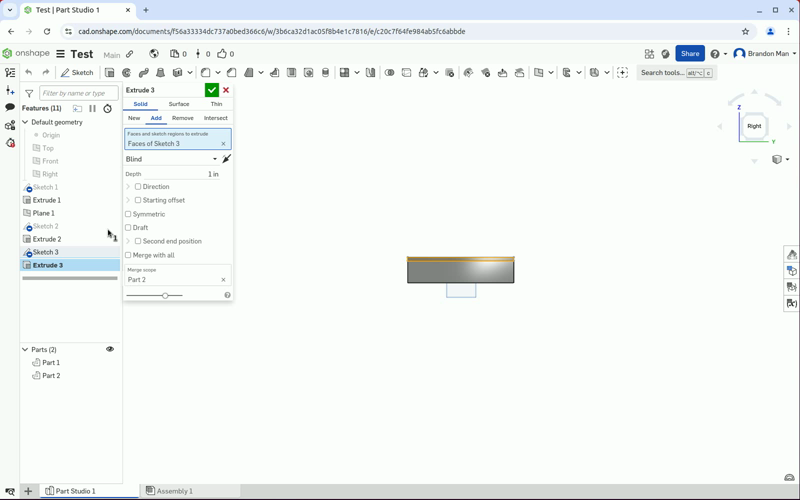
mouse_move(143, 106)
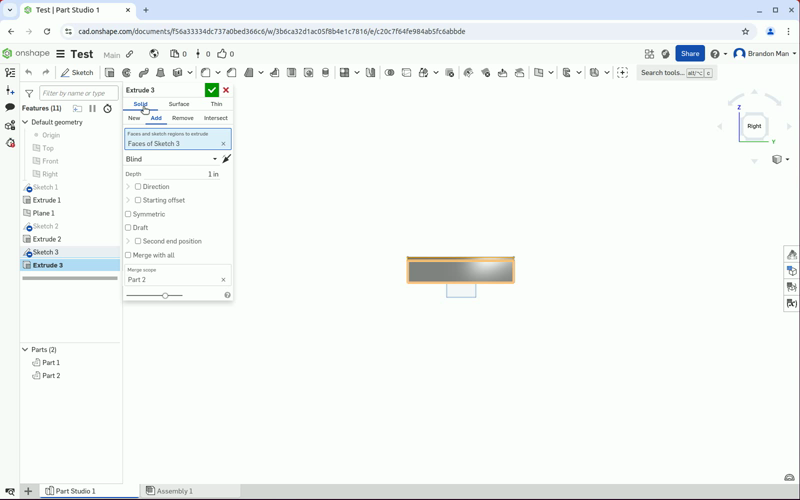
click(143, 106)
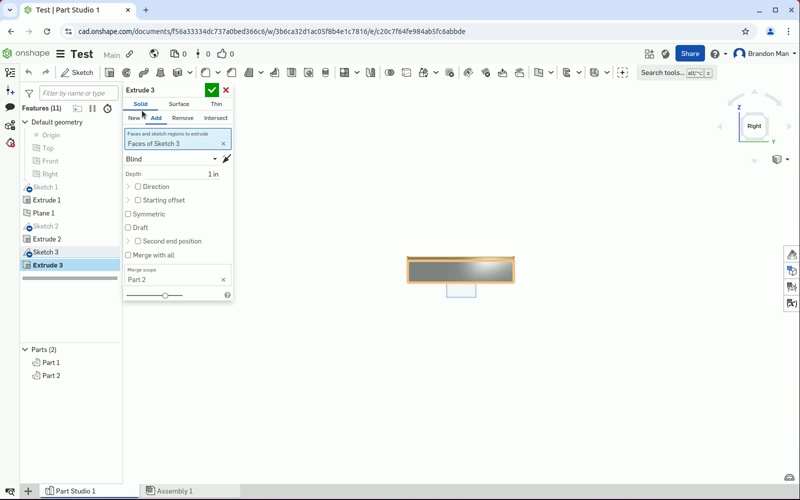
mouse_move(137, 120)
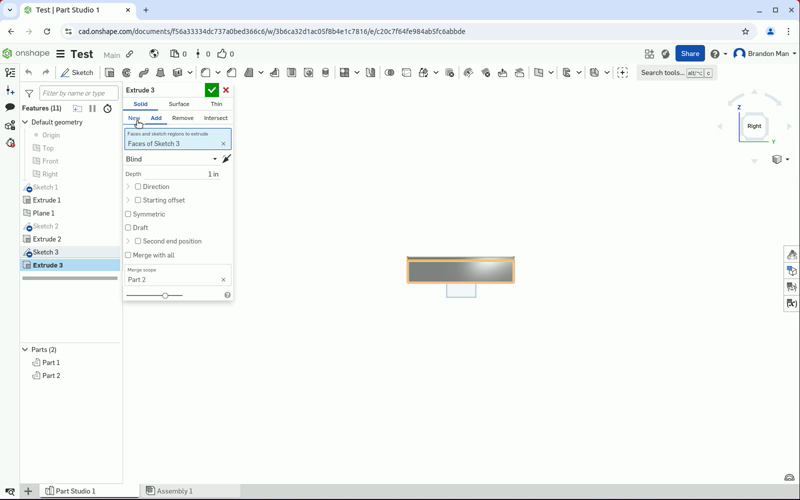
click(137, 120)
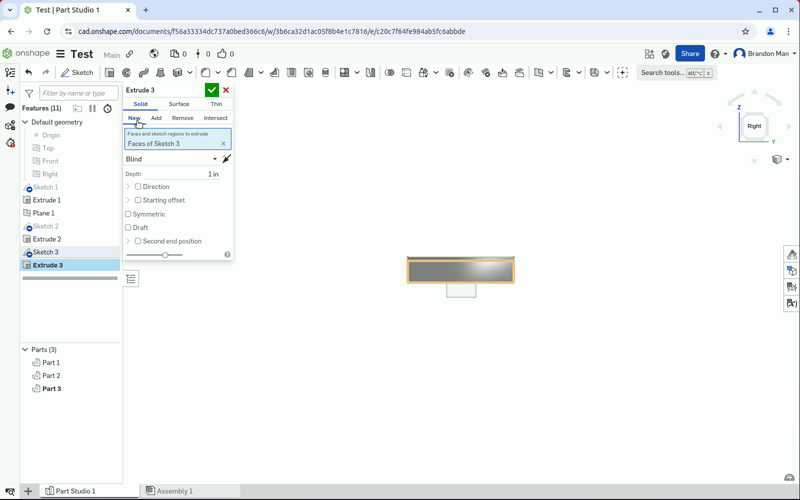
key(tab, 4)
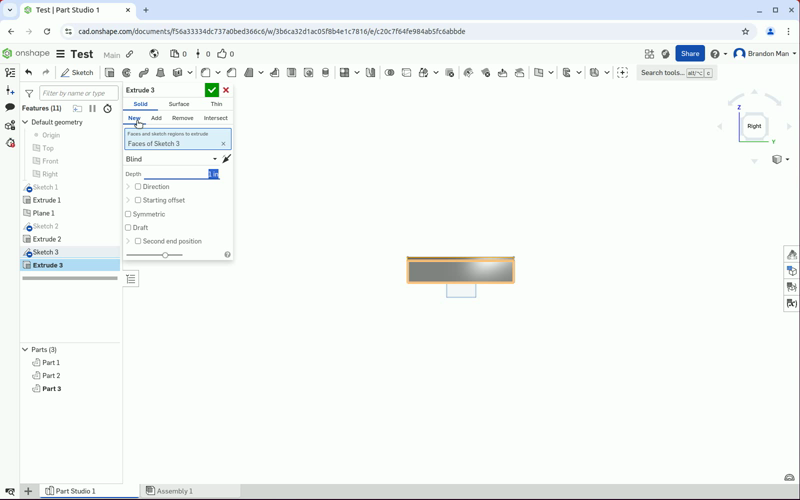
text(0.722)
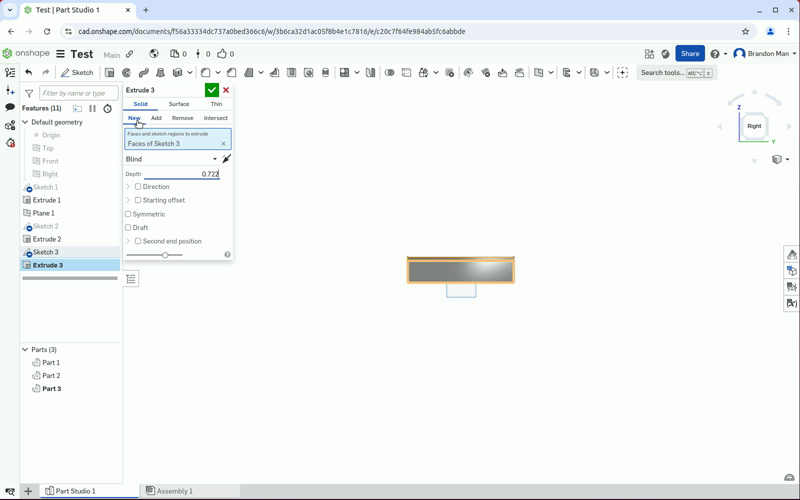
key(enter)
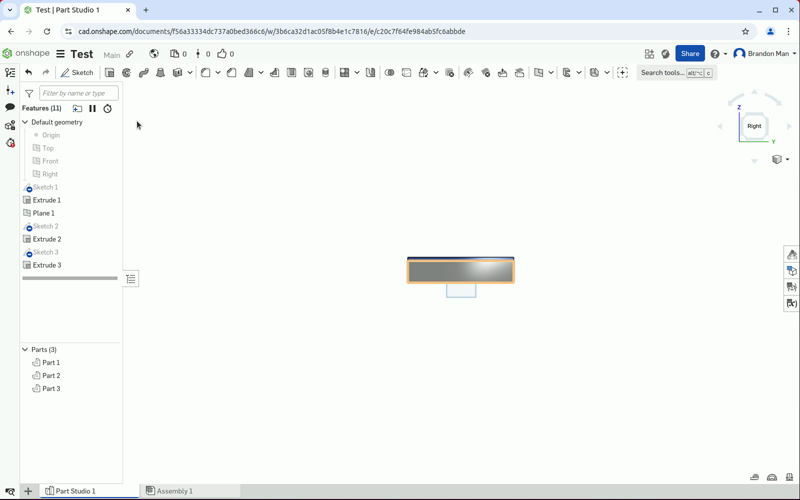
key(shift+h)
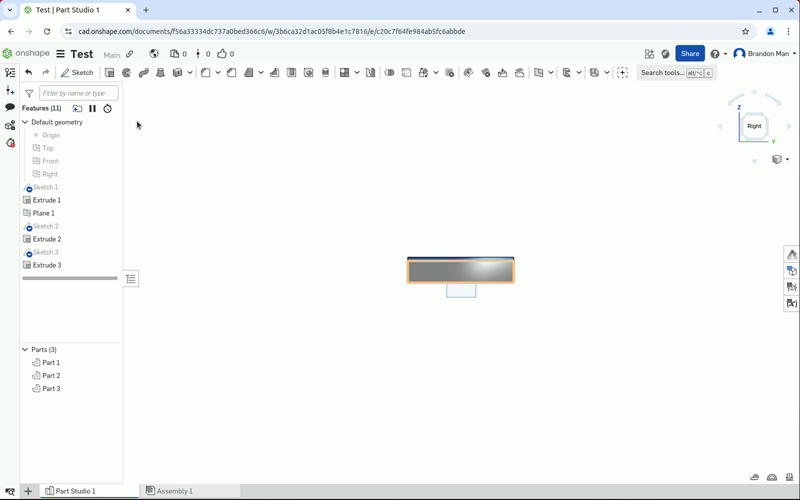
key(shift+h)
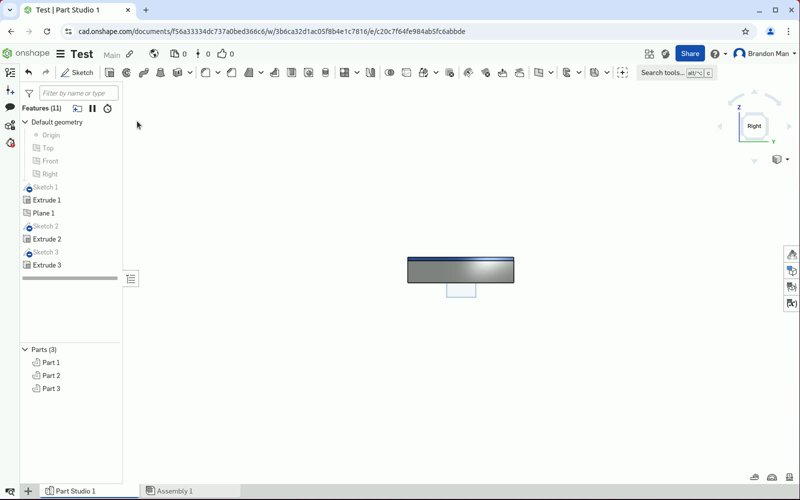
mouse_move(73, 189)
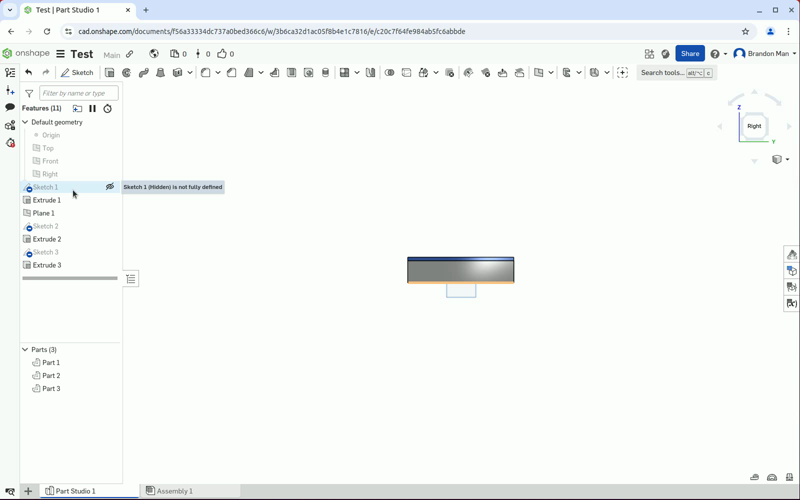
click(73, 189)
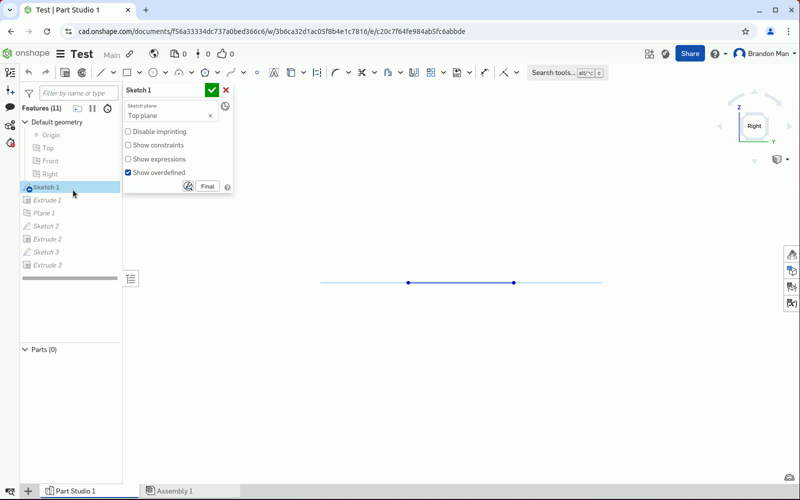
mouse_move(229, 92)
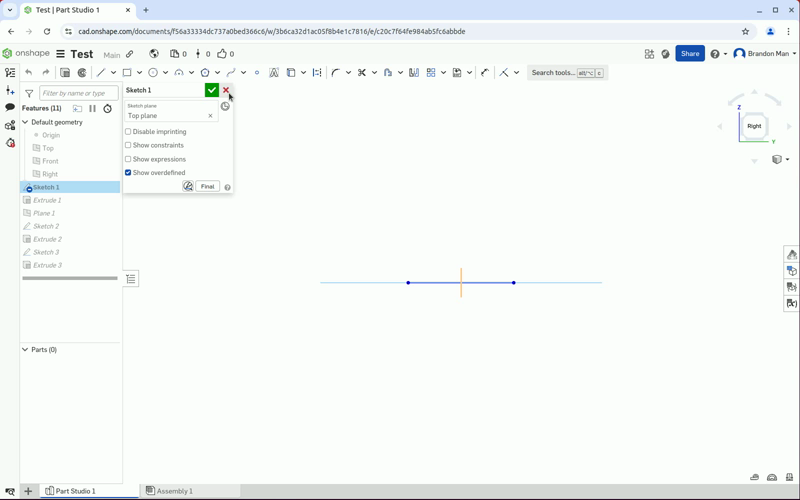
click(229, 92)
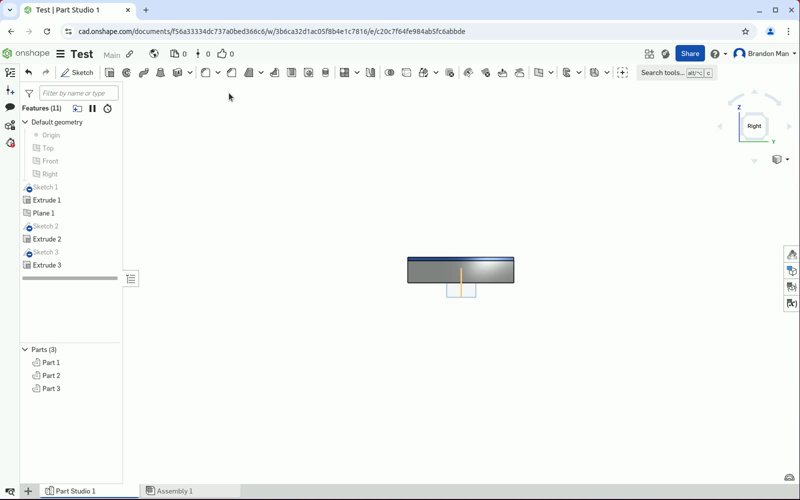
mouse_move(73, 352)
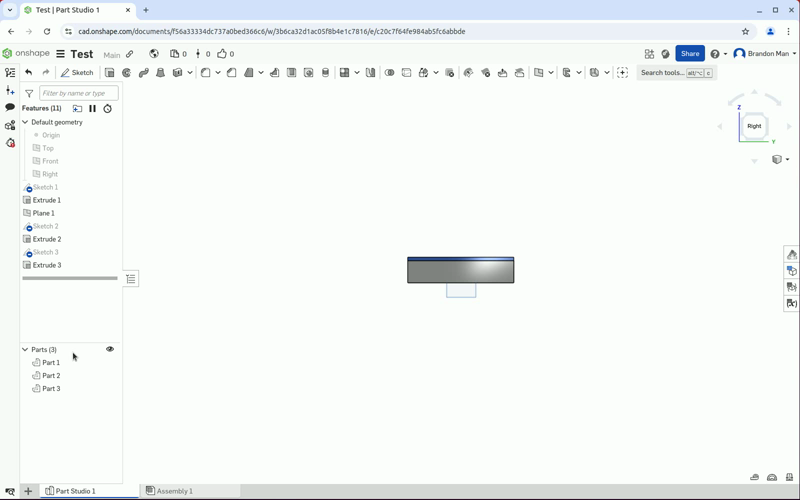
key(y)
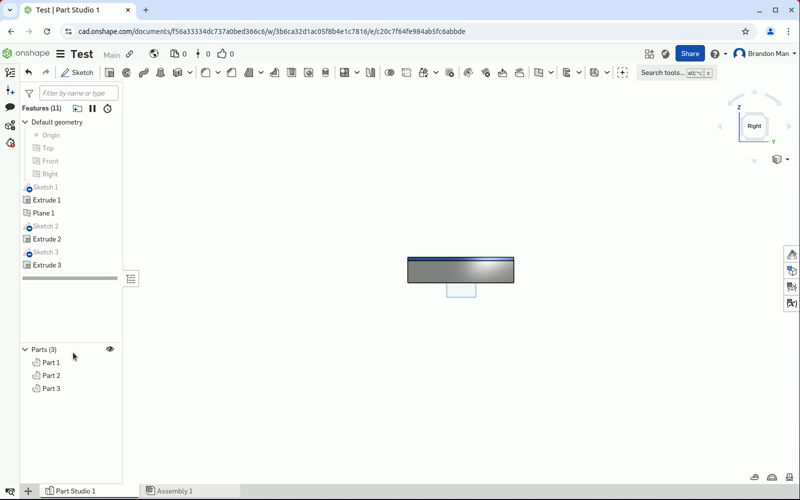
key(shift+p)
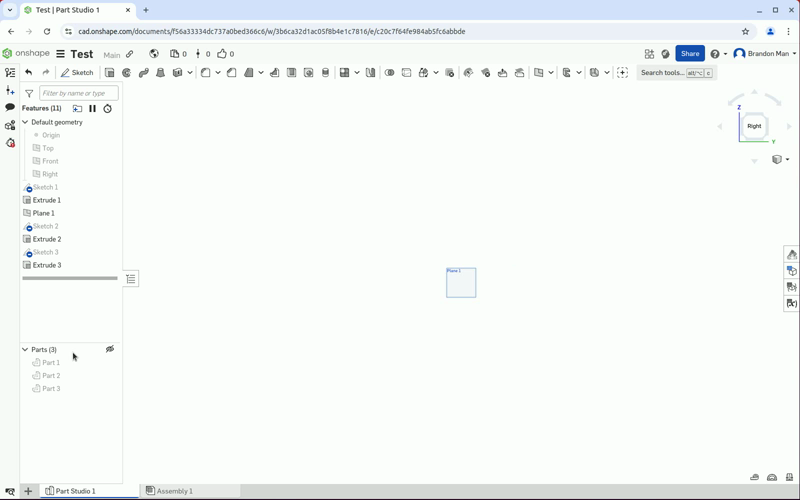
key(space)
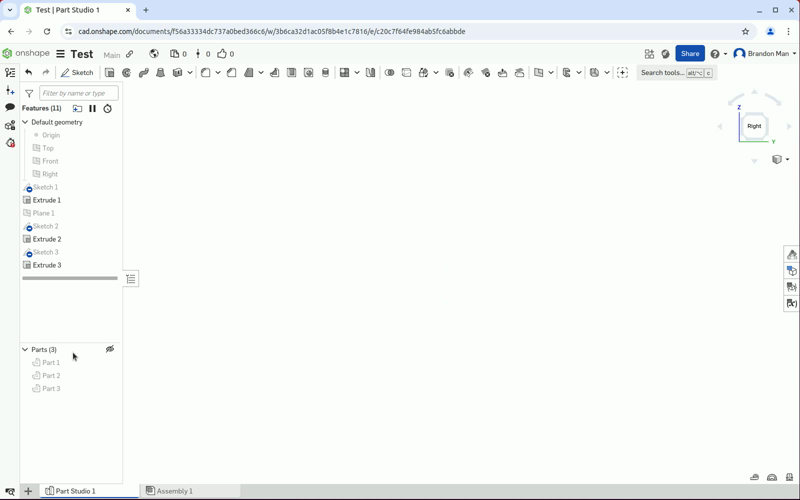
key_down(shift)
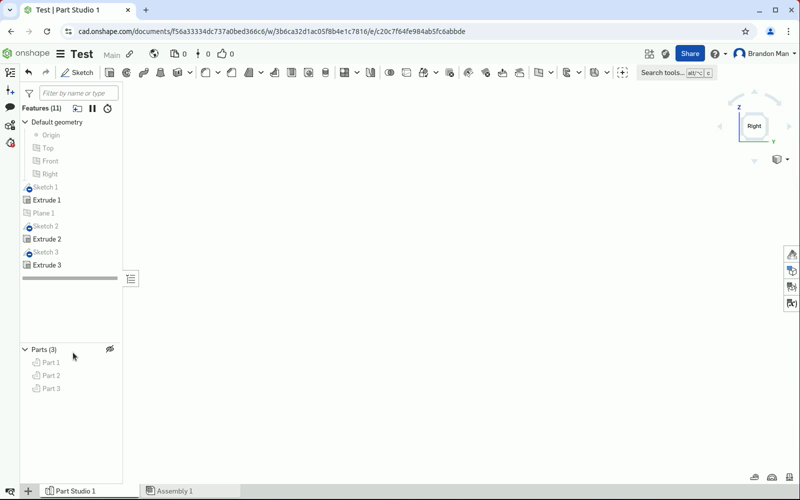
key(right)
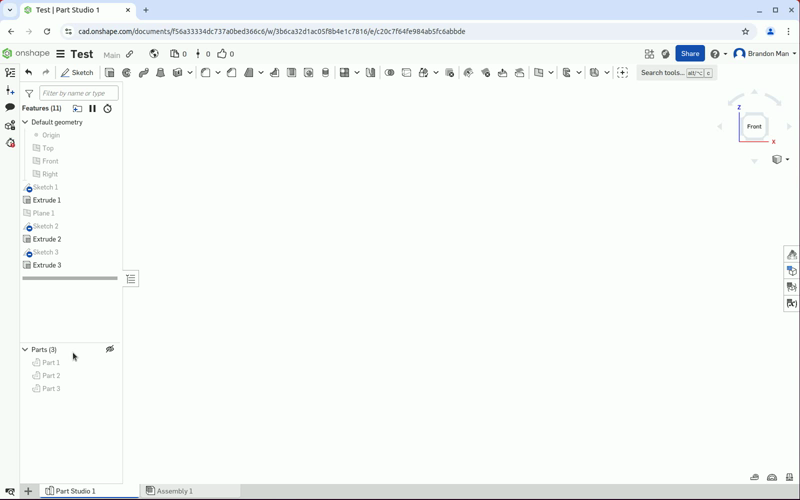
key_up(shift)
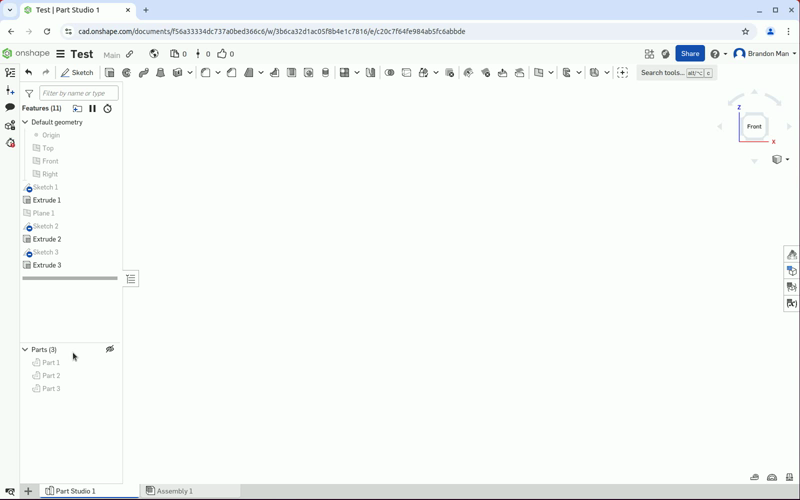
mouse_move(73, 352)
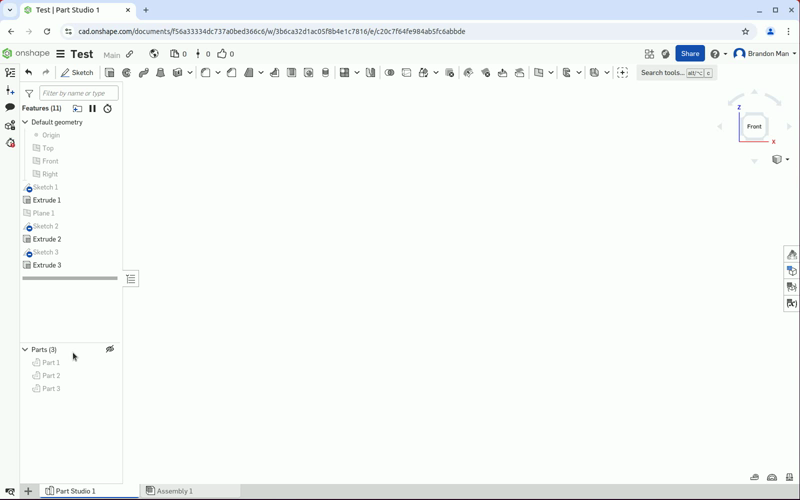
key(shift+y)
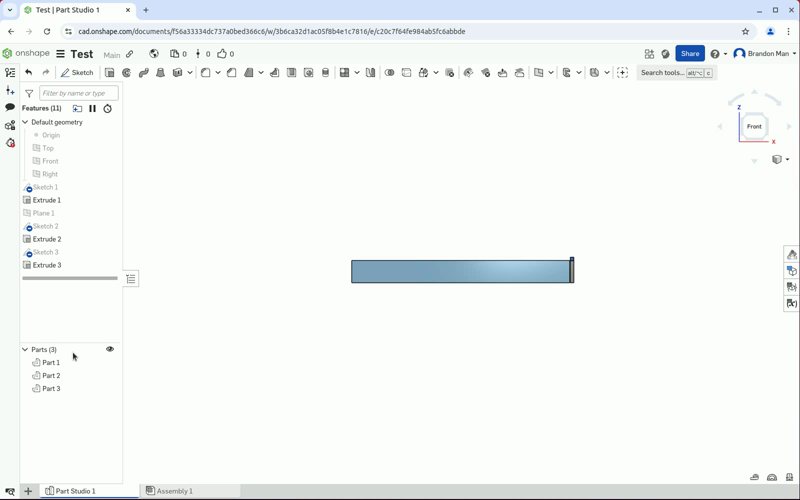
mouse_move(541, 75)
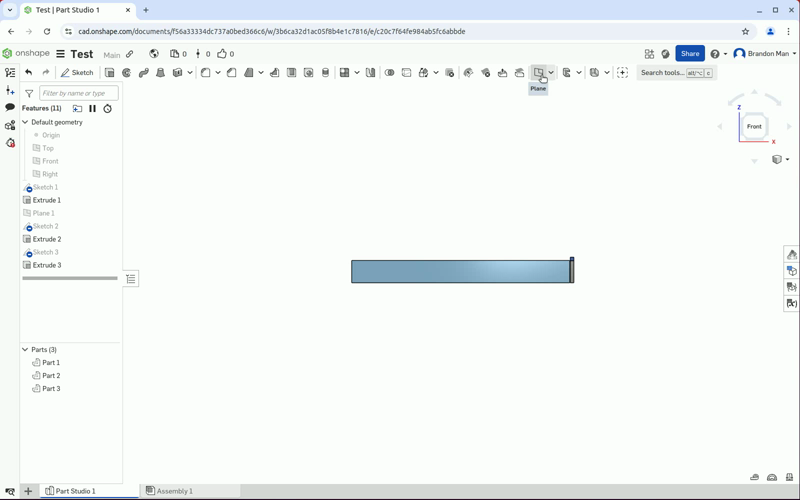
click(541, 75)
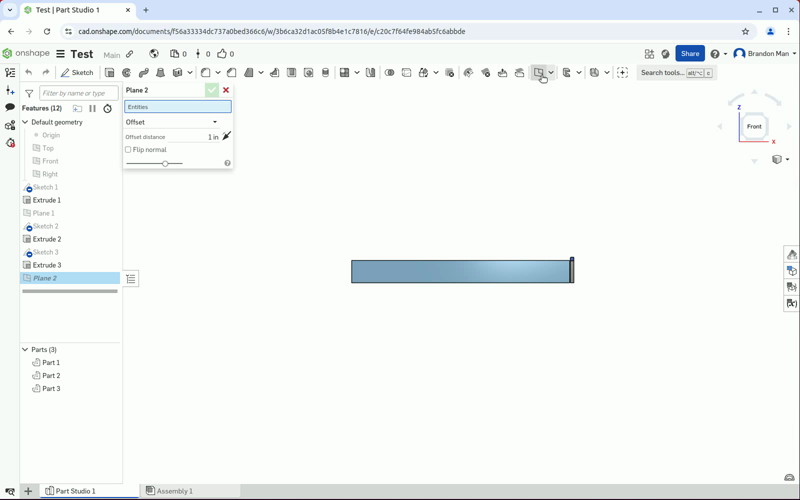
mouse_move(73, 163)
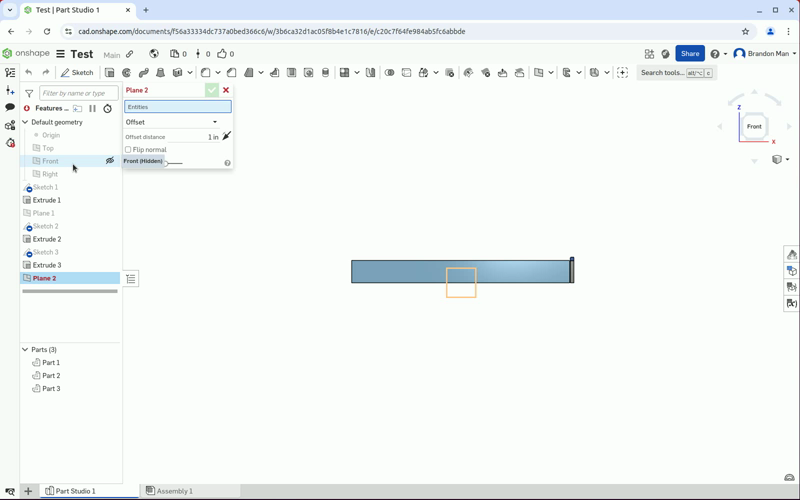
click(73, 163)
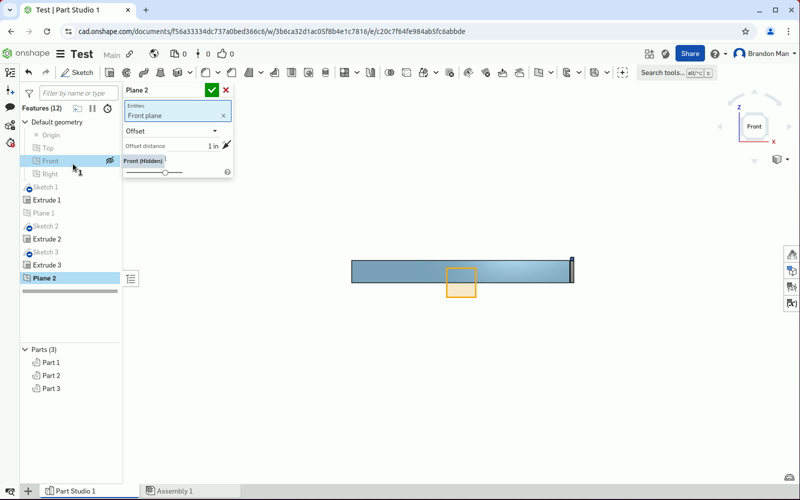
key(tab, 2)
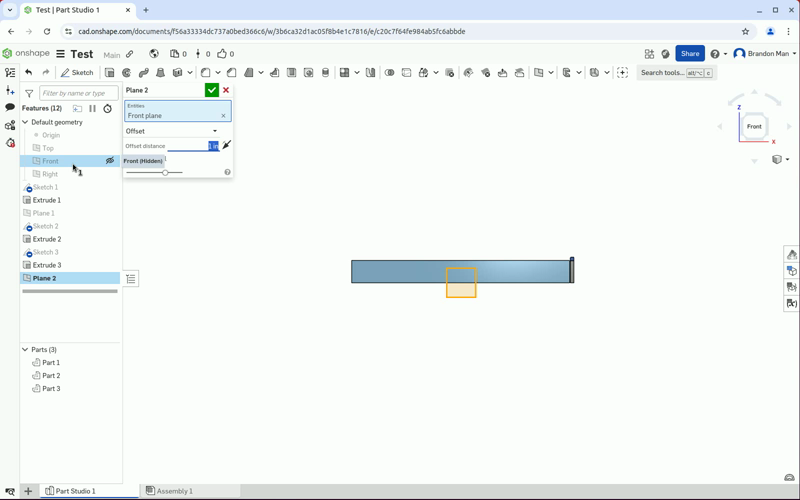
text(10.845)
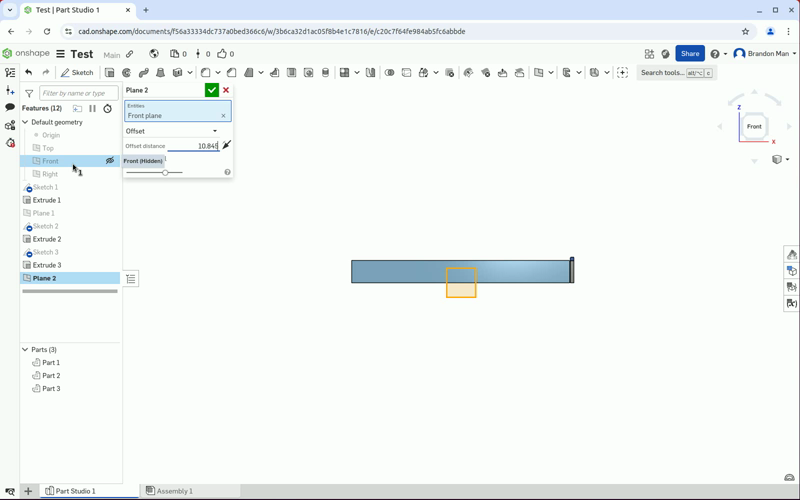
key(enter, 2)
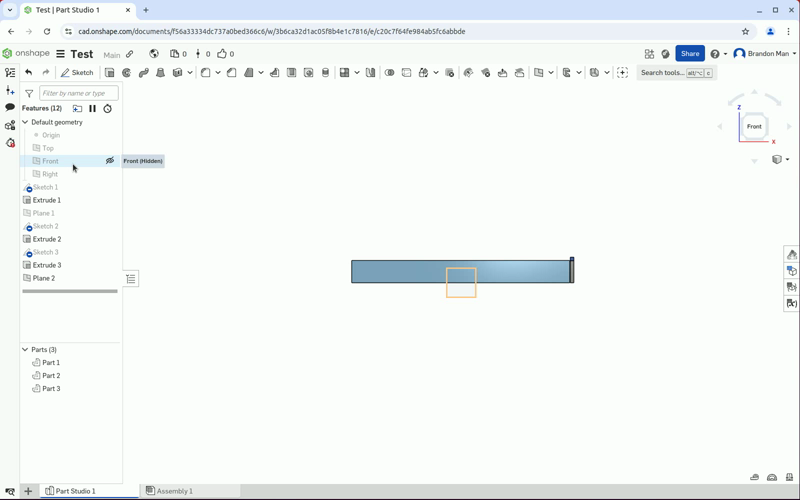
key(shift+s)
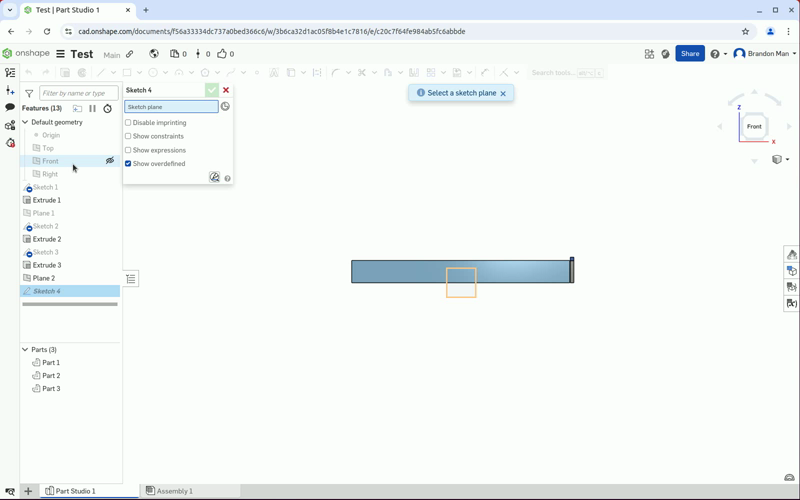
mouse_move(73, 280)
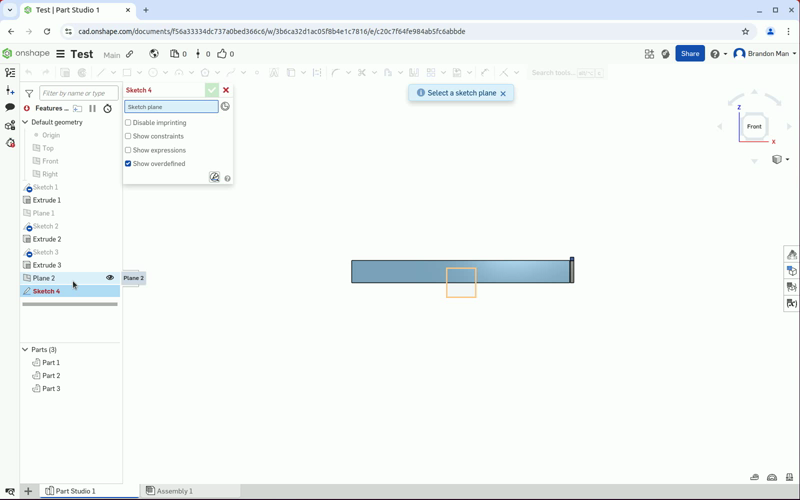
click(73, 280)
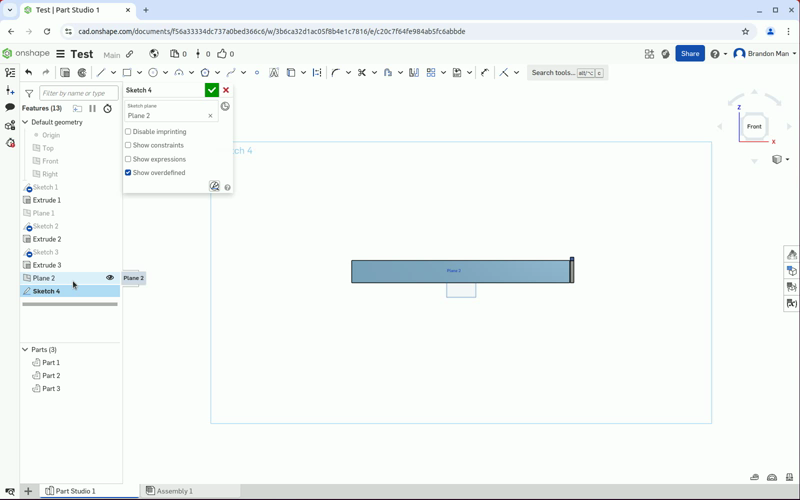
mouse_move(73, 352)
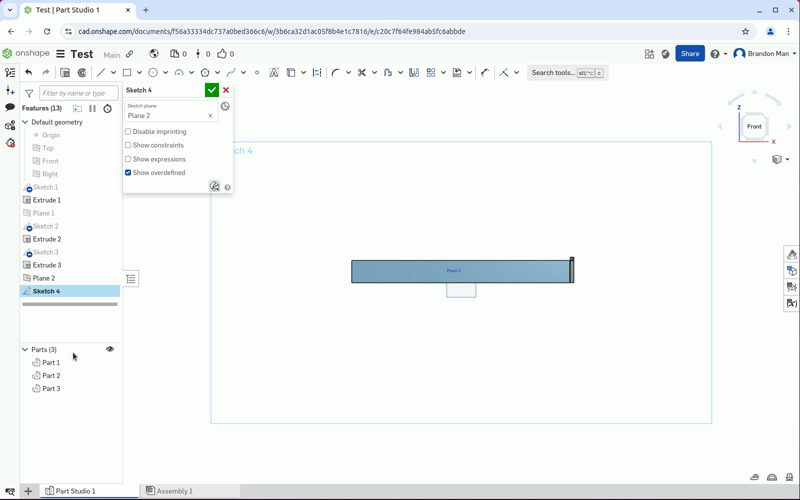
key(y)
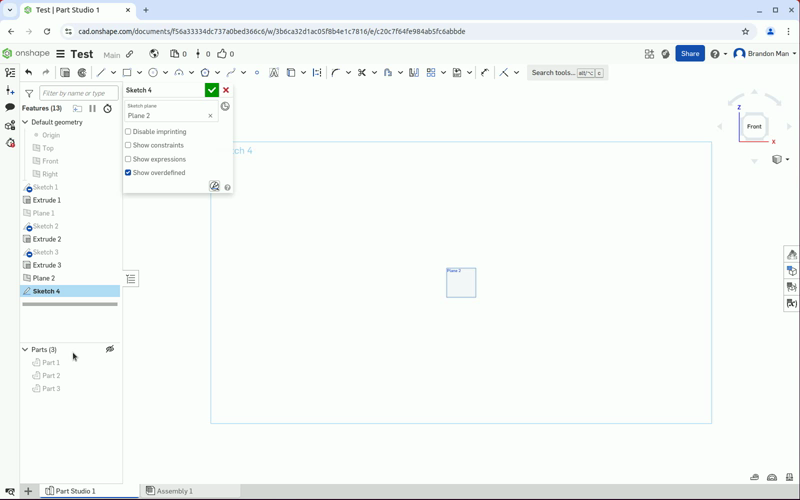
key(l)
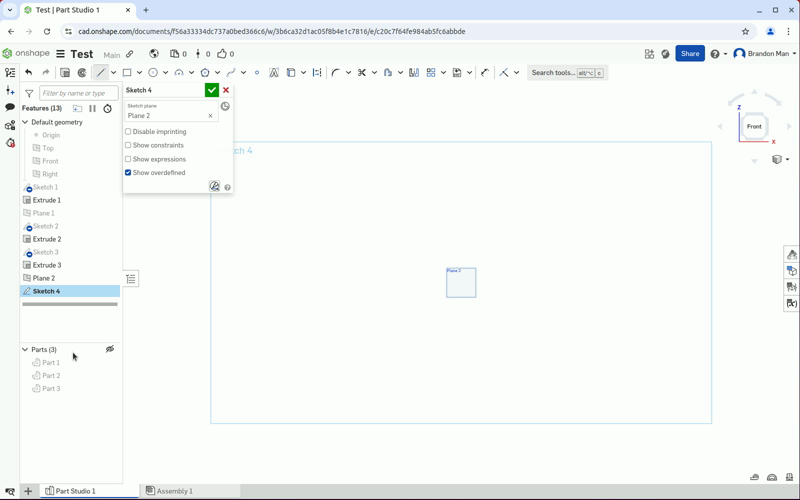
key_down(shift)
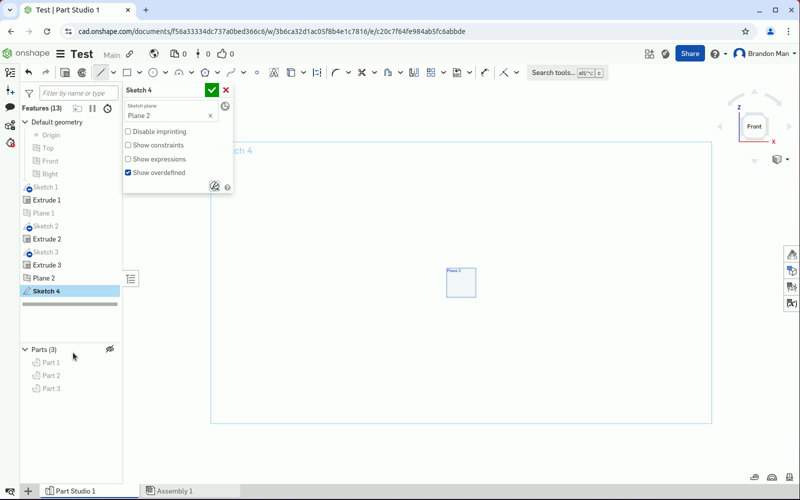
mouse_move(348, 282)
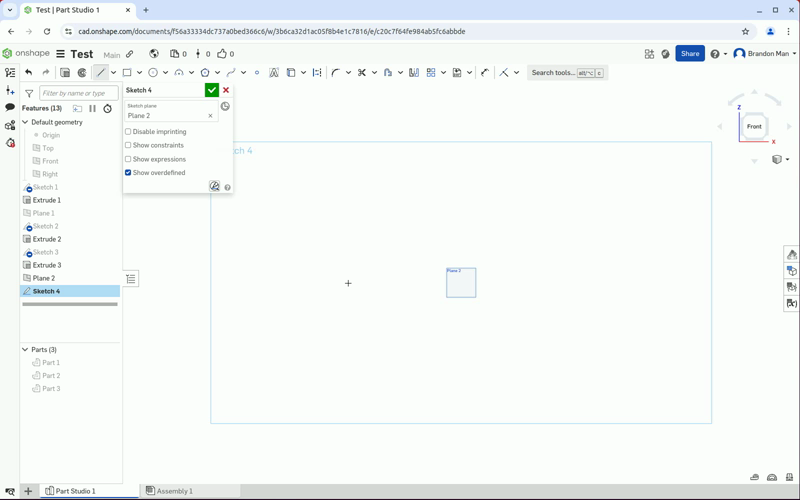
click(348, 282)
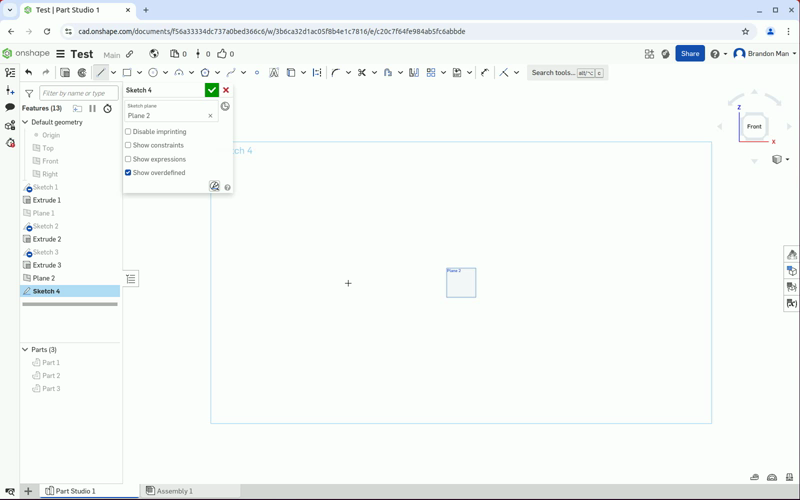
key_up(shift)
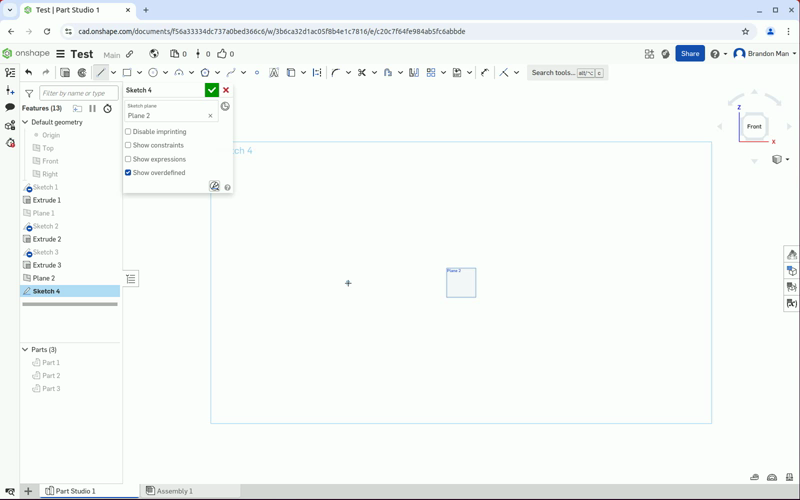
key_down(shift)
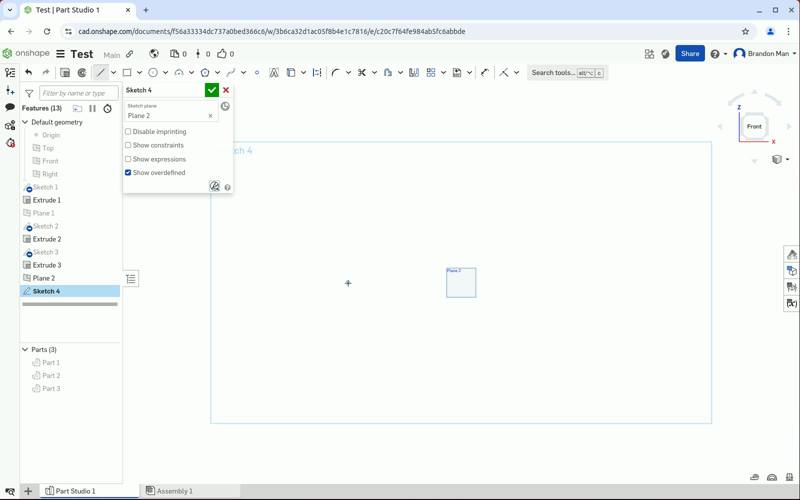
mouse_move(378, 282)
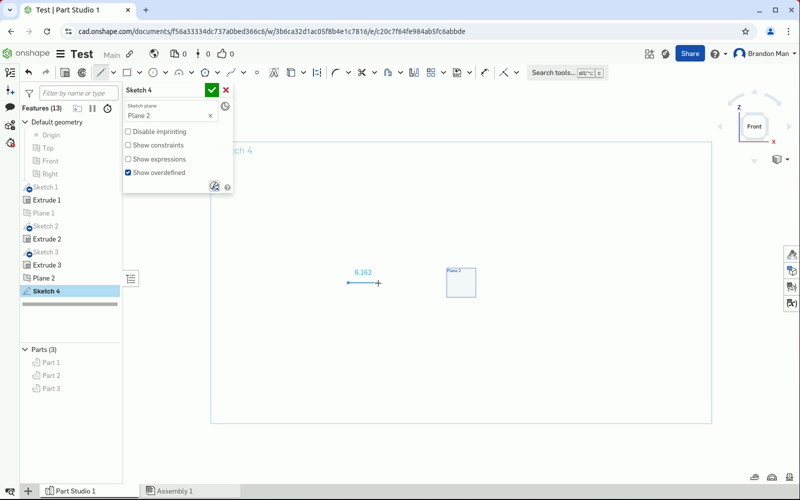
mouse_move(350, 282)
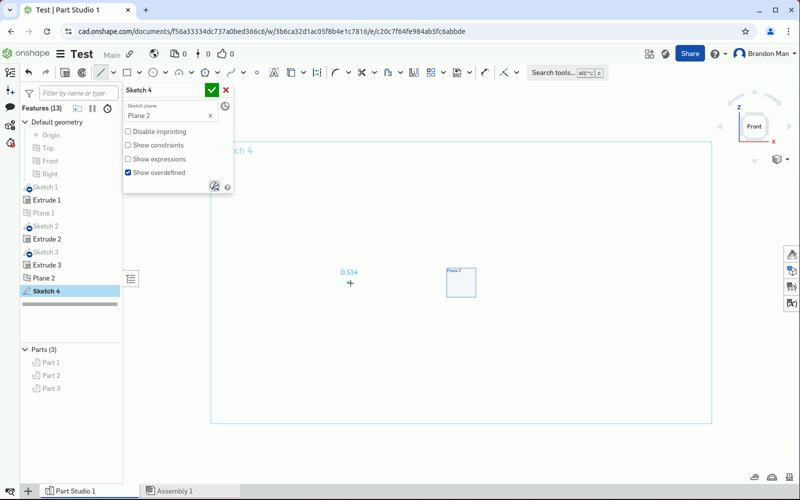
scroll(6)
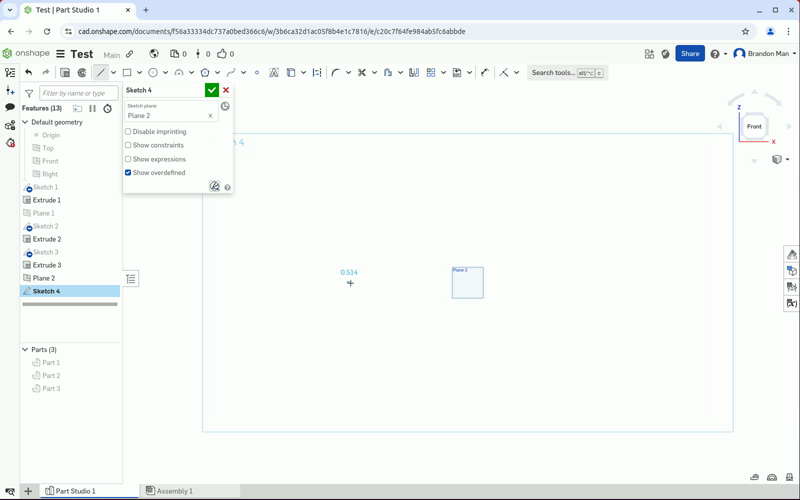
scroll(6)
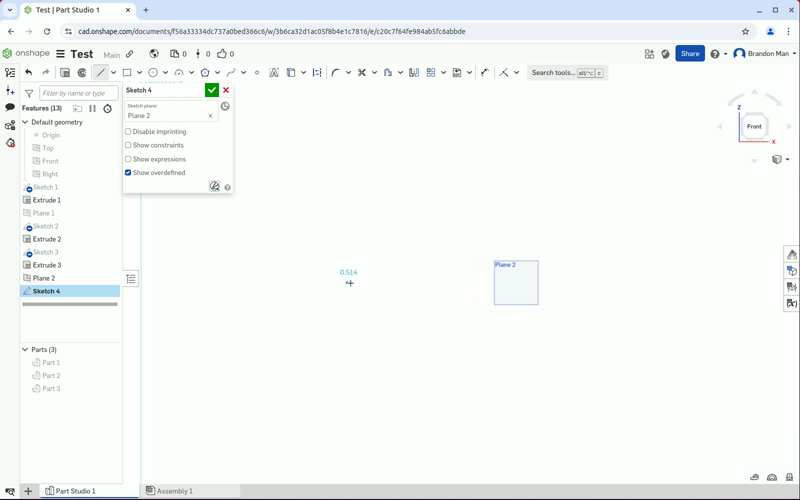
scroll(6)
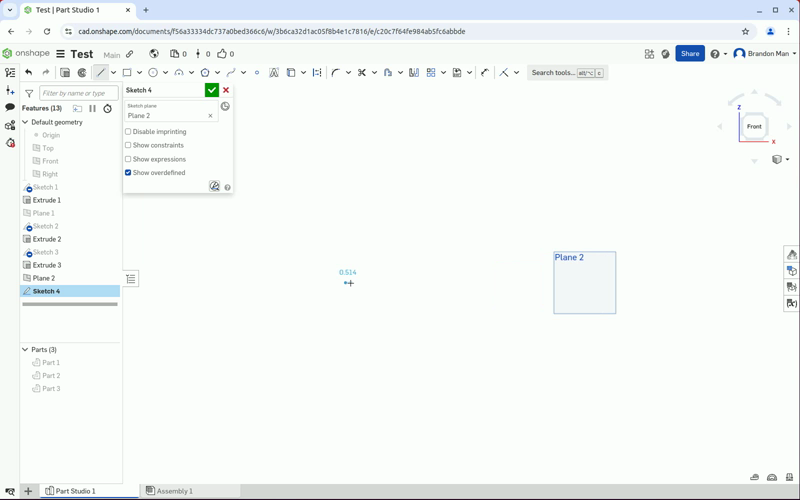
scroll(6)
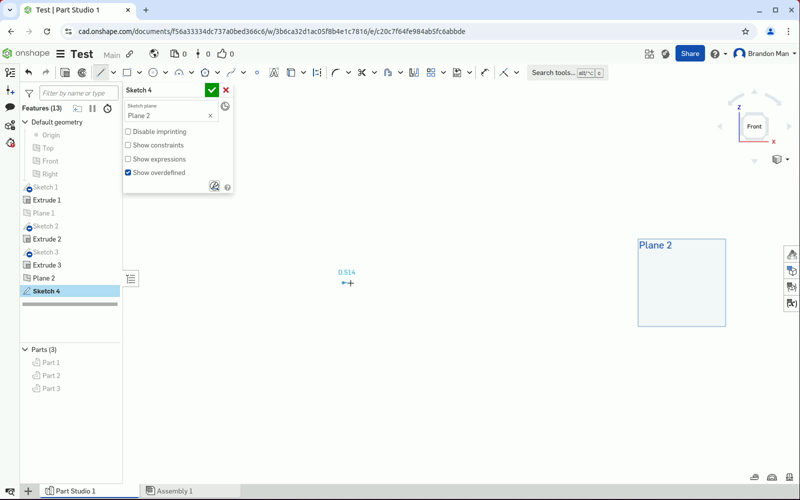
scroll(6)
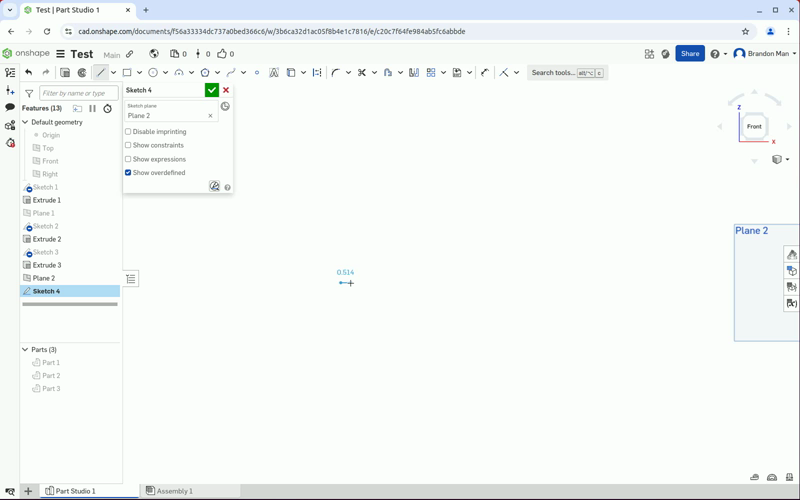
scroll(6)
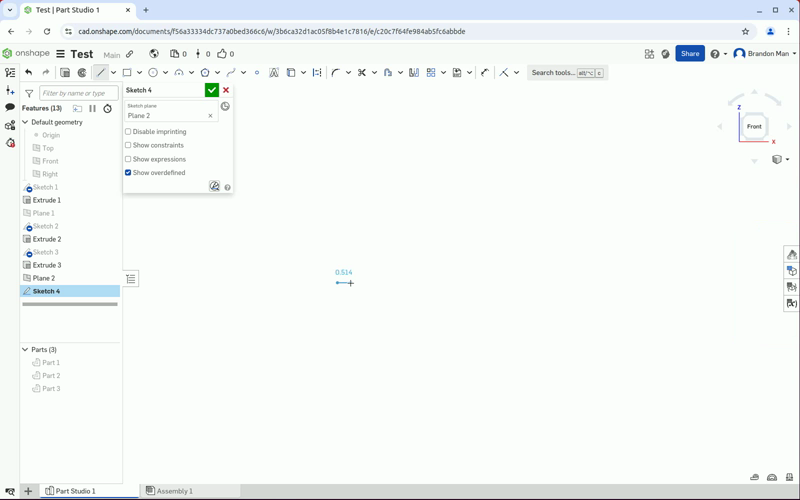
scroll(6)
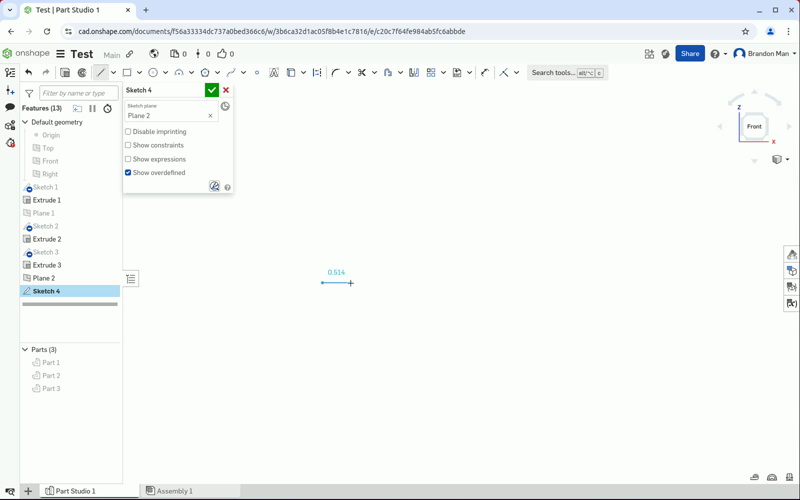
click(350, 282)
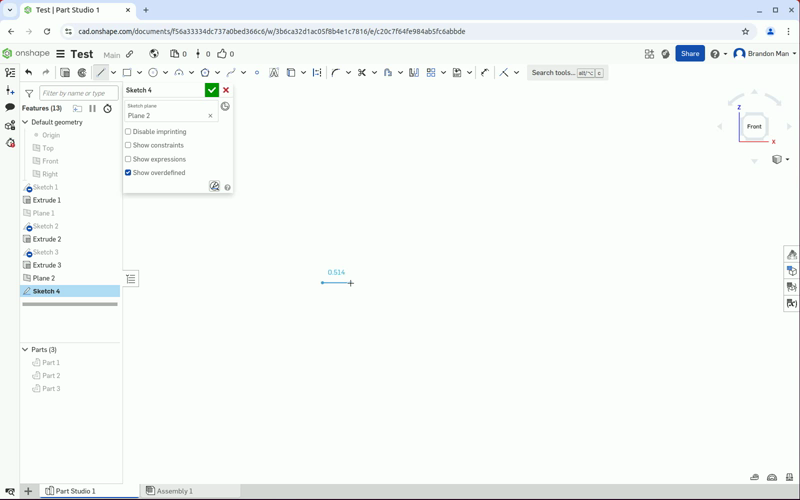
scroll(-6)
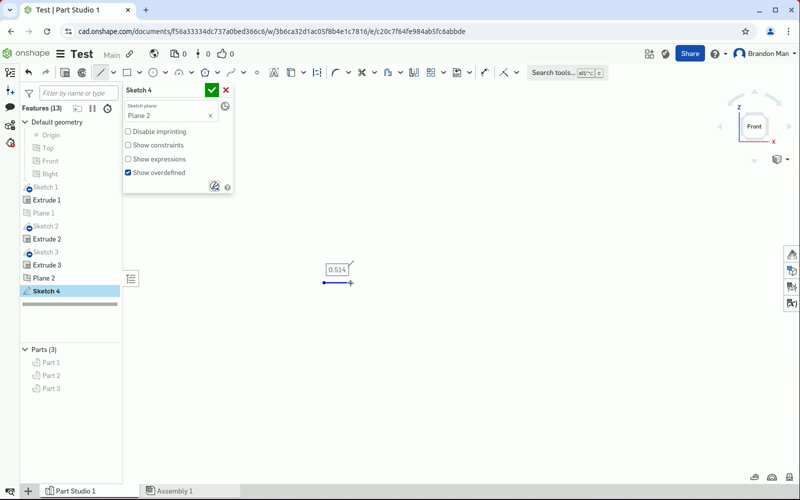
scroll(-6)
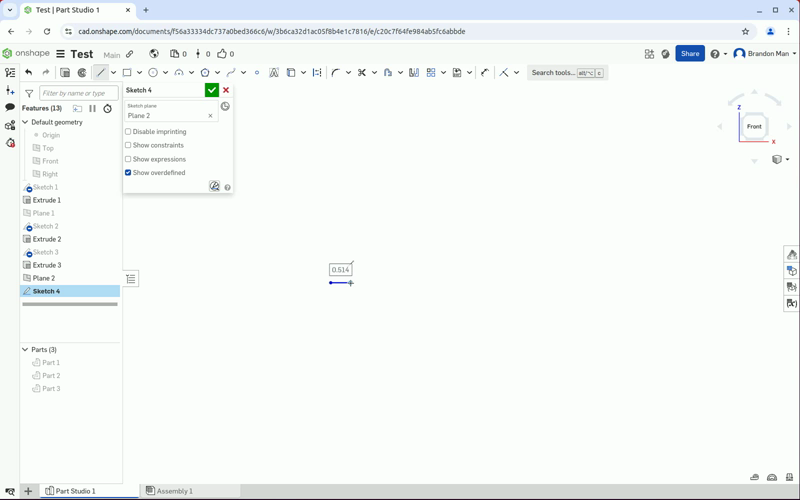
scroll(-6)
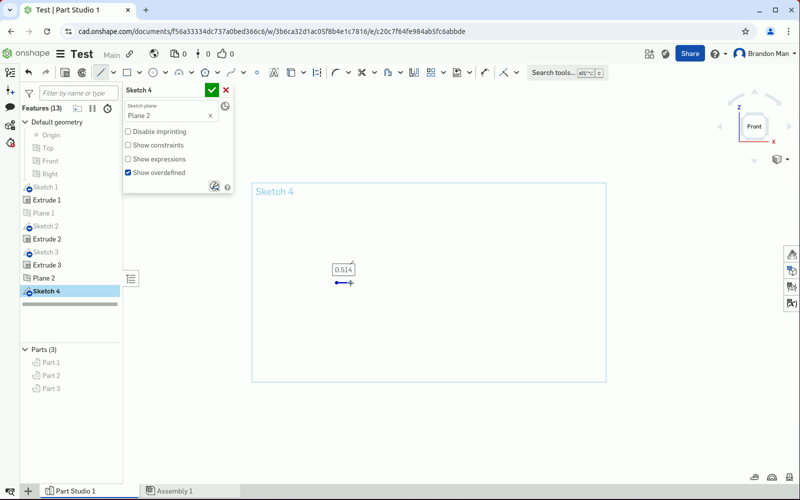
scroll(-6)
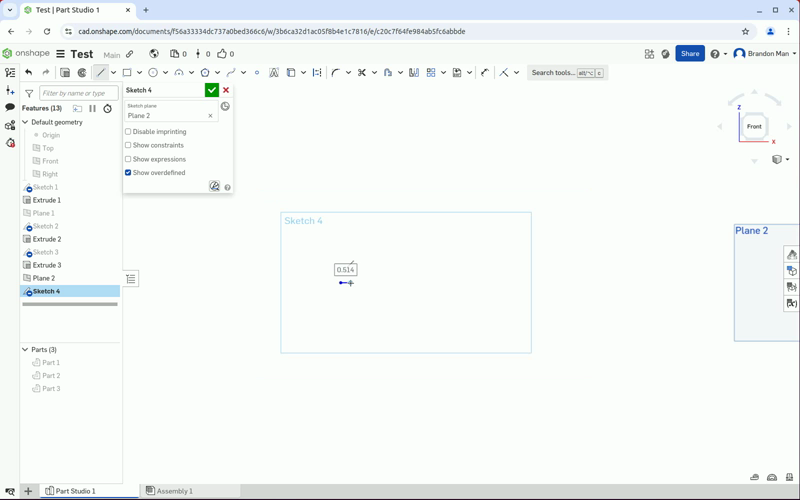
scroll(-6)
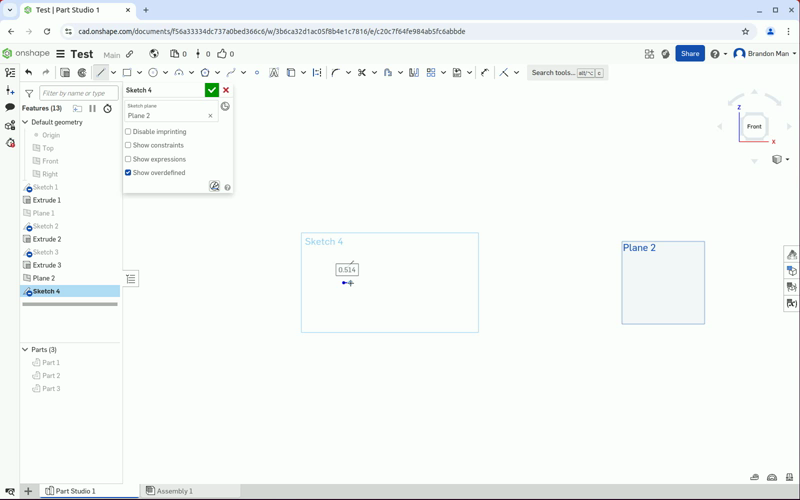
scroll(-6)
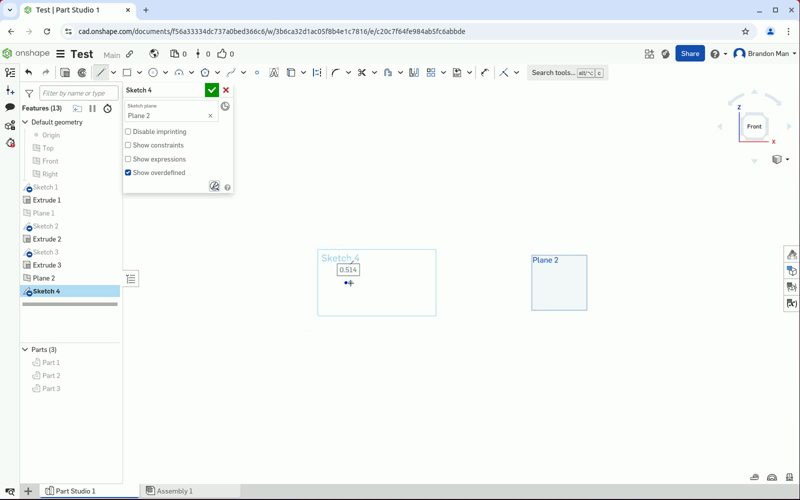
scroll(-6)
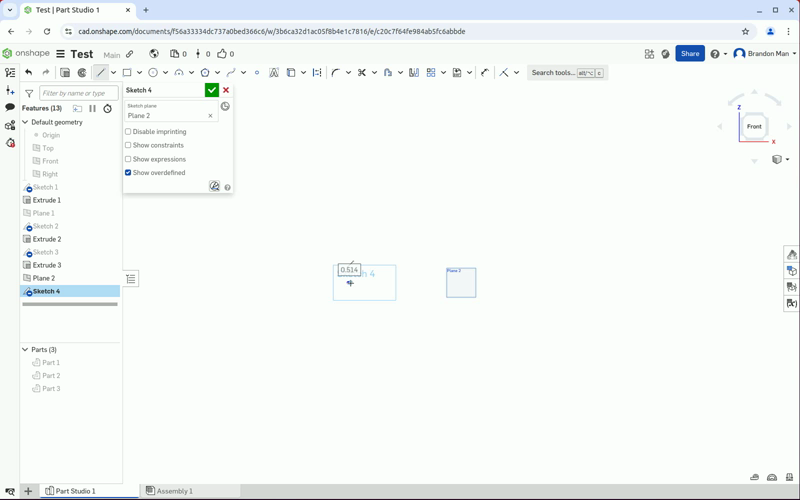
key_up(shift)
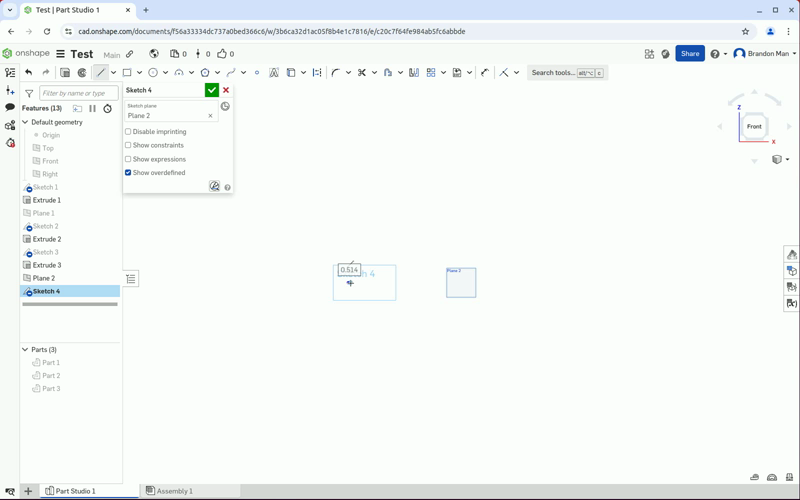
key_down(shift)
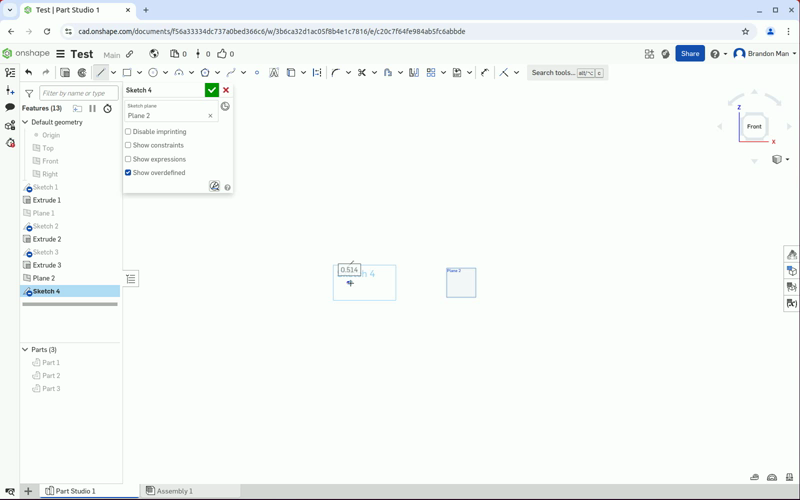
mouse_move(380, 282)
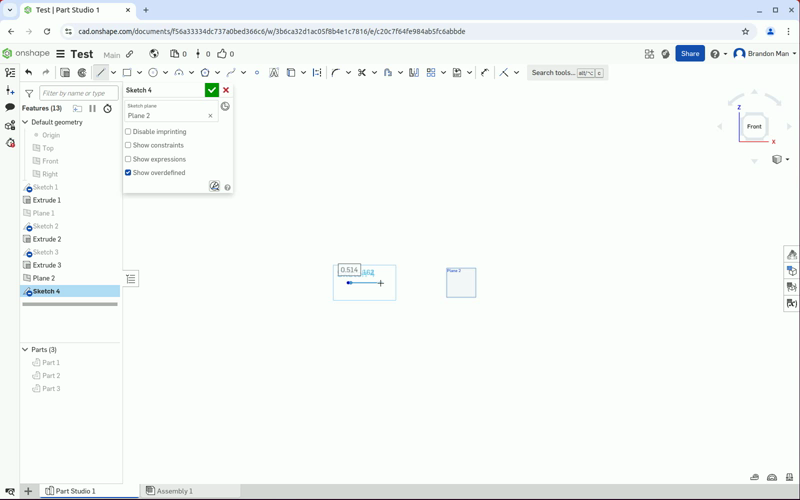
mouse_move(350, 259)
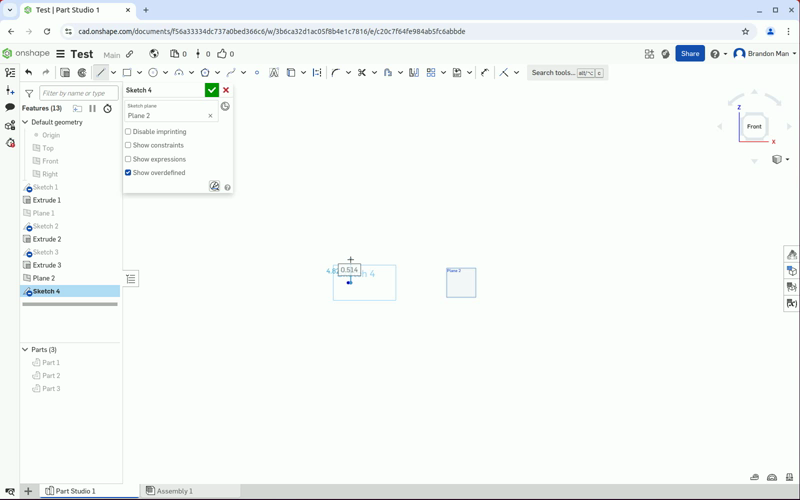
click(350, 259)
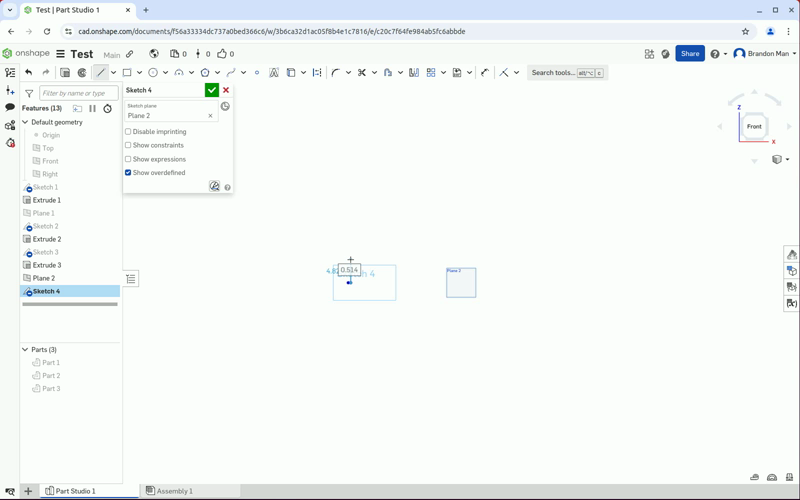
key_up(shift)
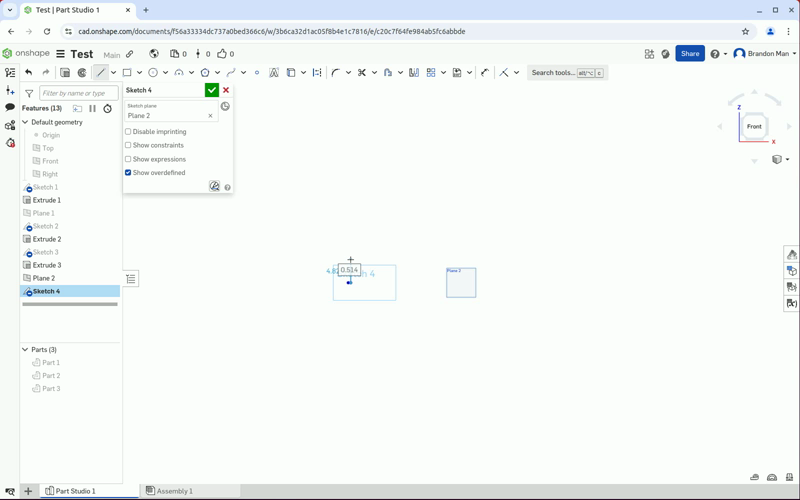
key_down(shift)
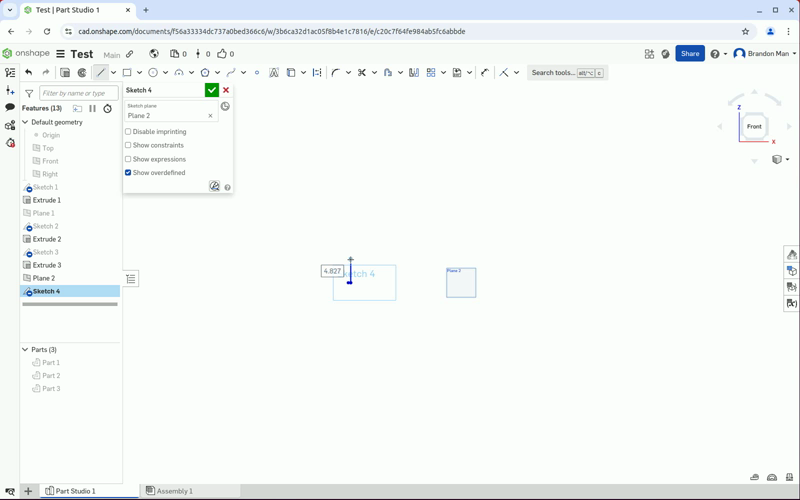
mouse_move(569, 259)
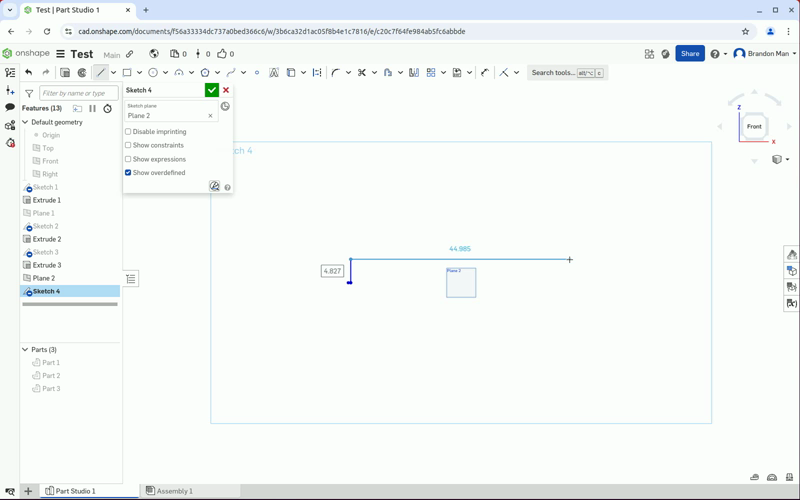
click(569, 259)
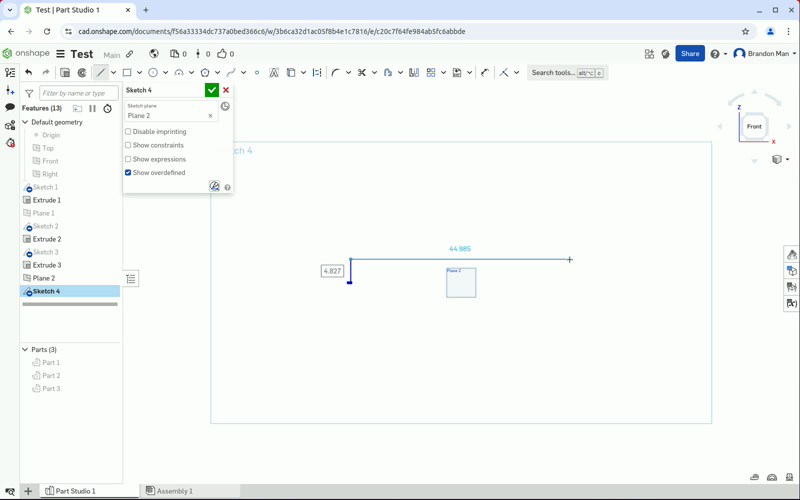
key_up(shift)
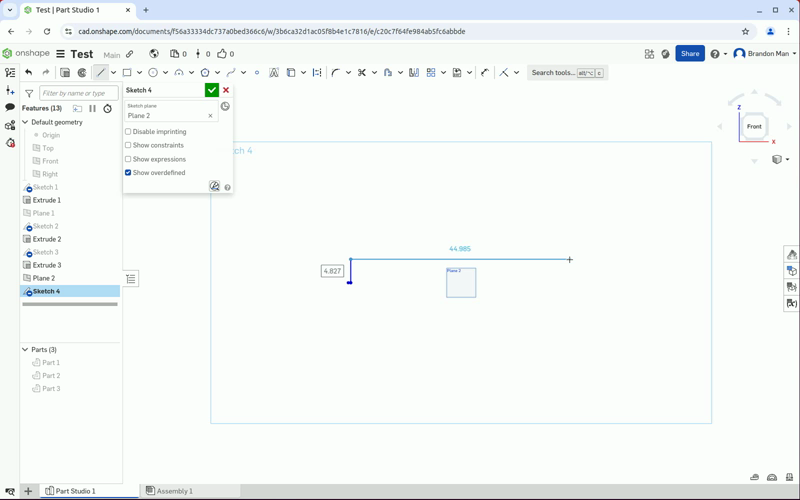
key_down(shift)
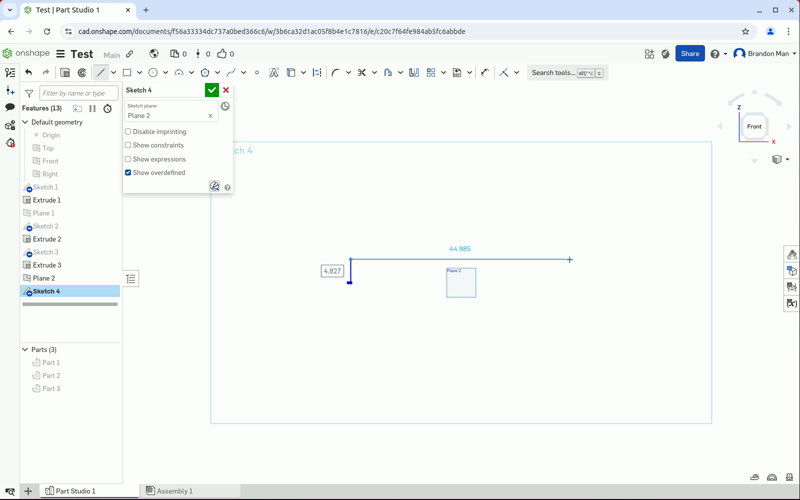
mouse_move(589, 259)
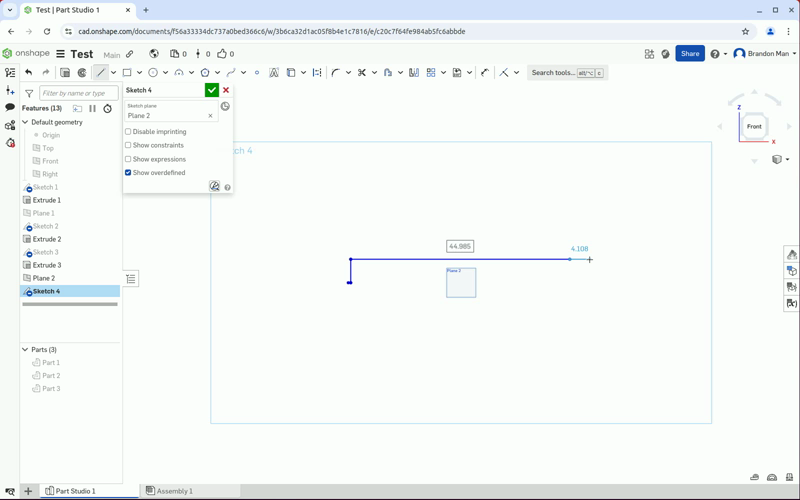
mouse_move(569, 282)
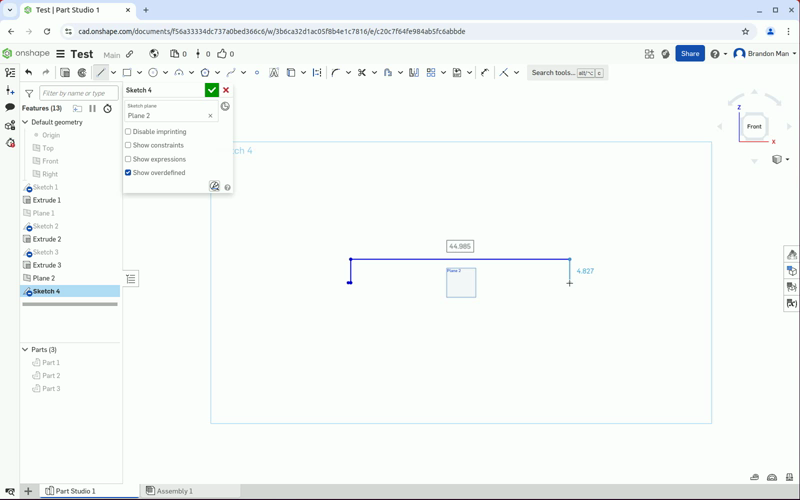
click(569, 282)
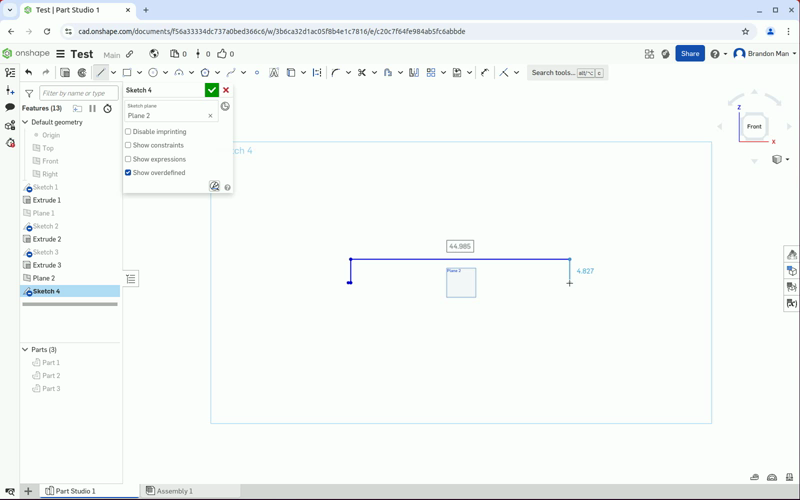
key_up(shift)
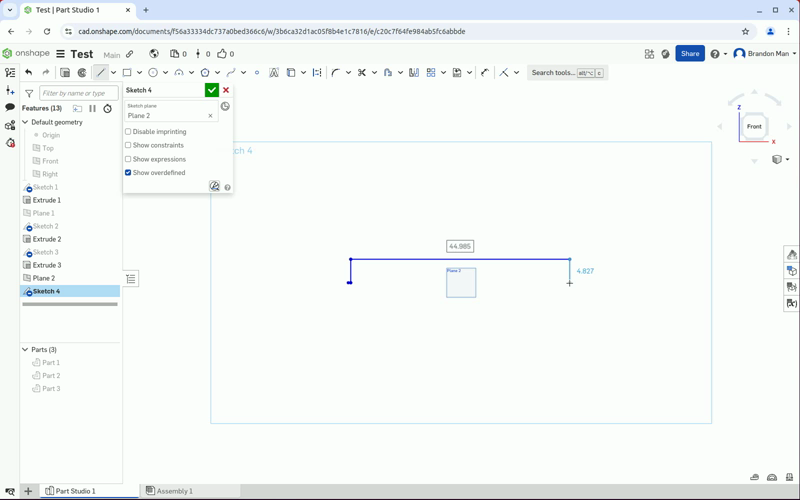
key_down(shift)
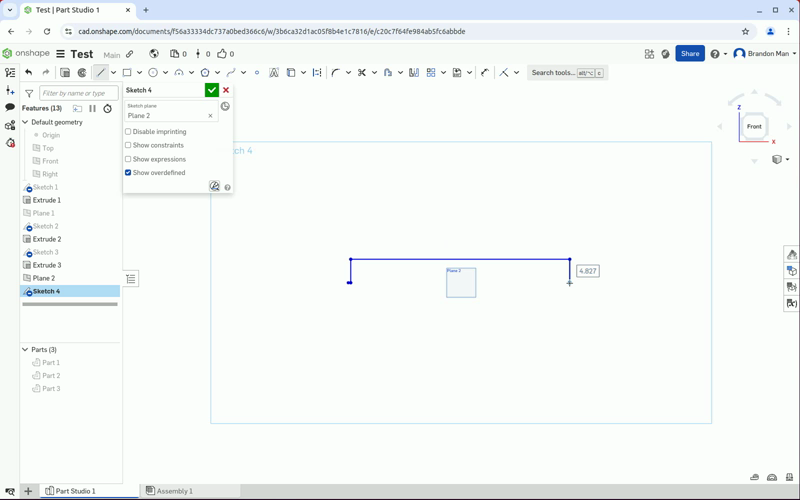
mouse_move(589, 282)
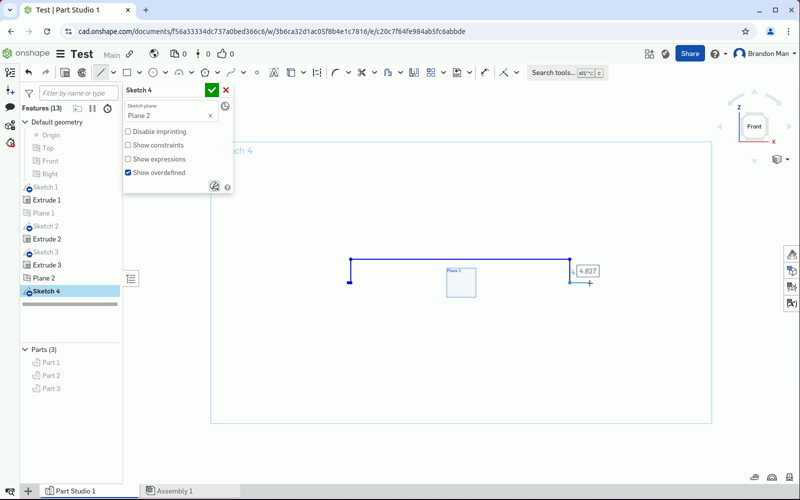
mouse_move(572, 282)
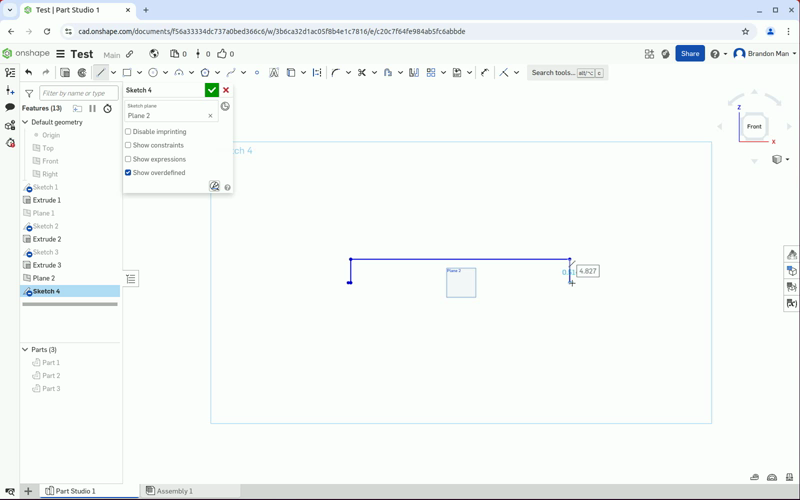
scroll(6)
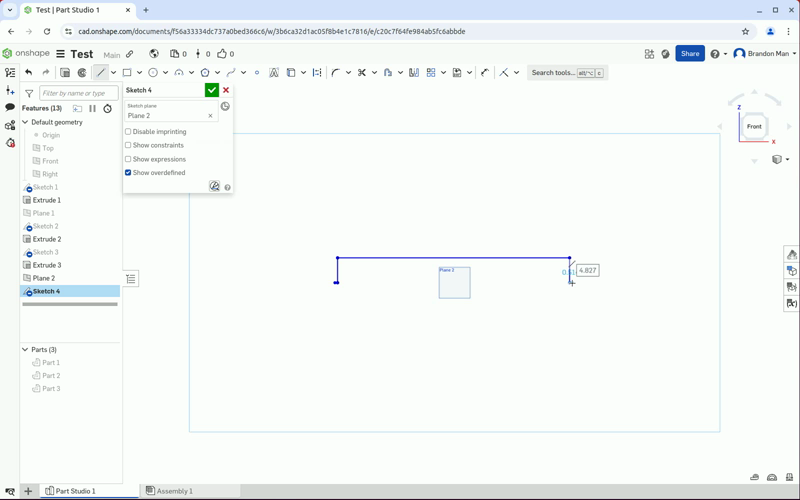
scroll(6)
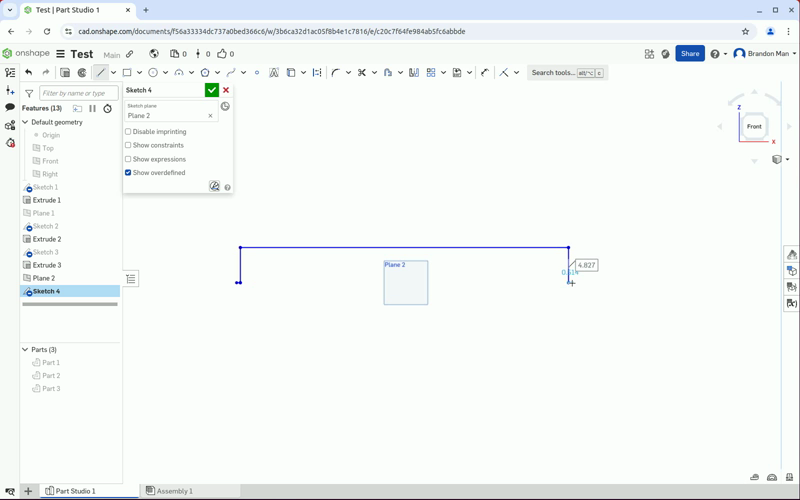
scroll(6)
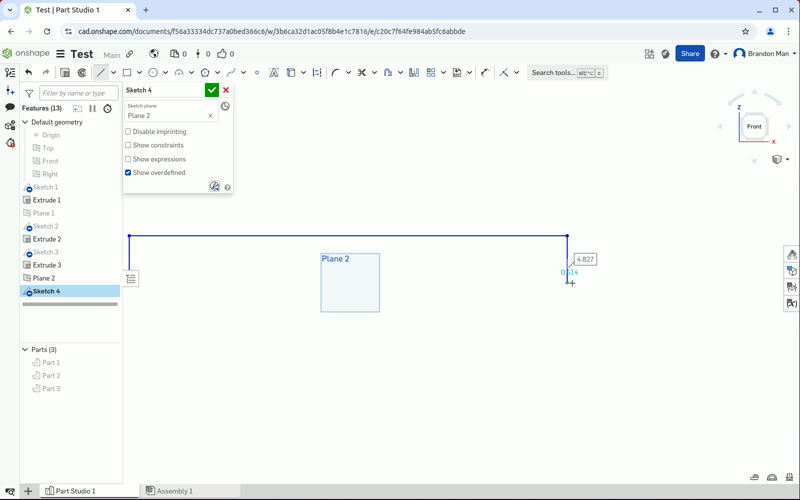
scroll(6)
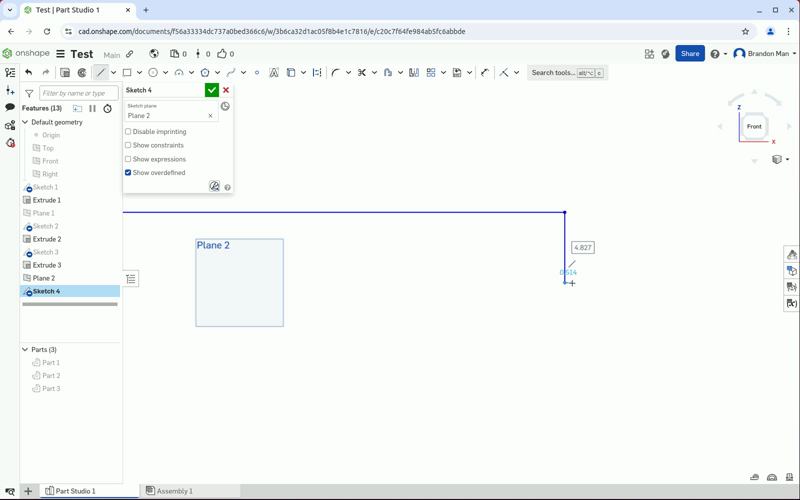
scroll(6)
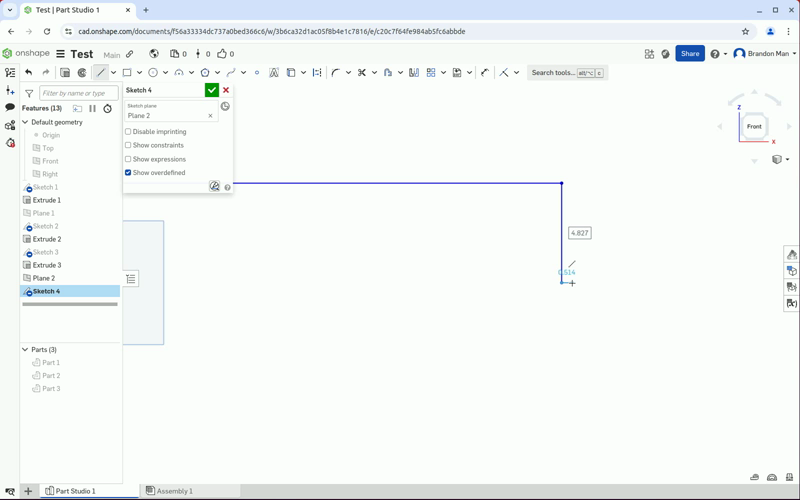
scroll(6)
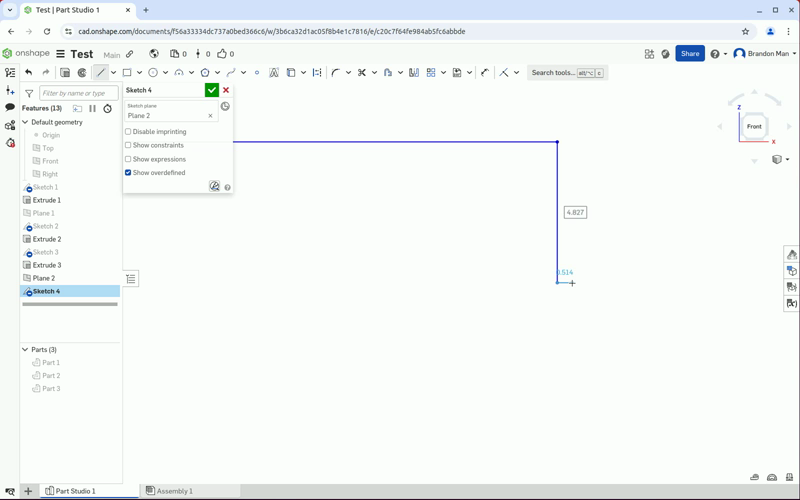
scroll(6)
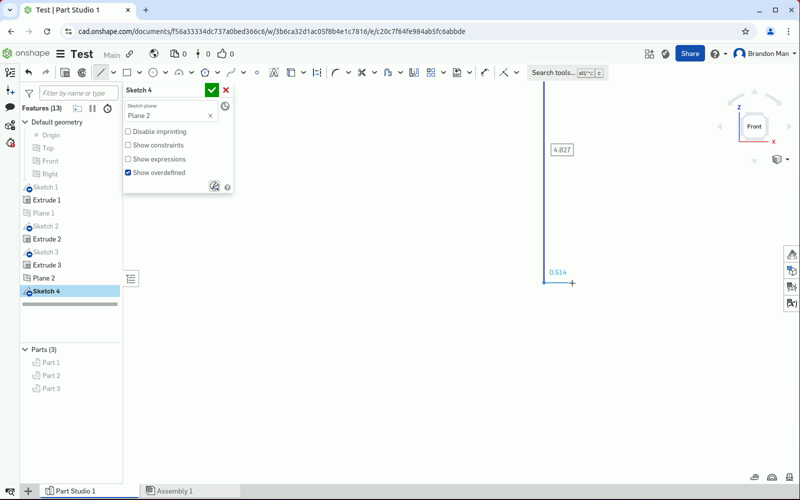
click(572, 282)
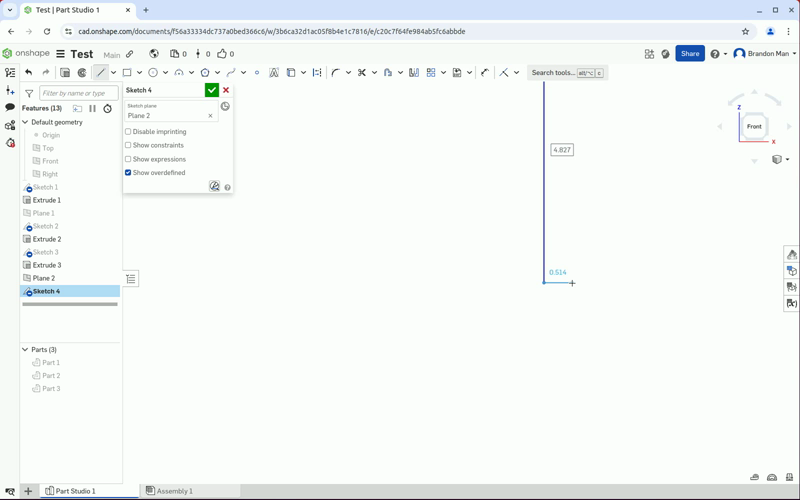
scroll(-6)
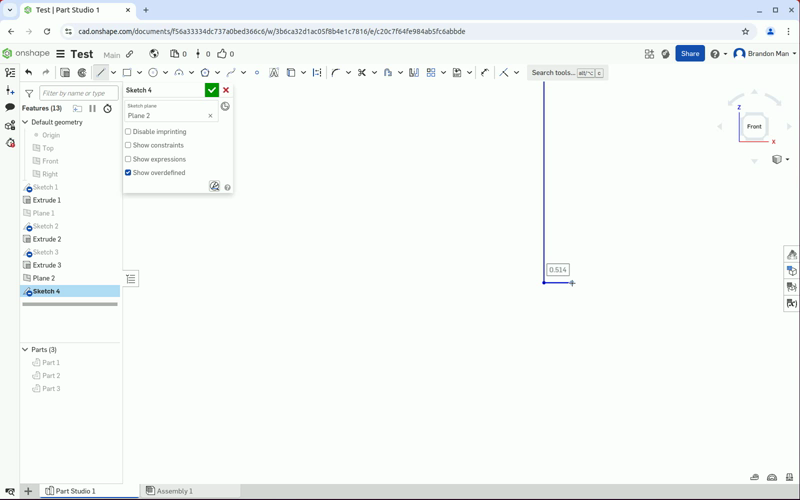
scroll(-6)
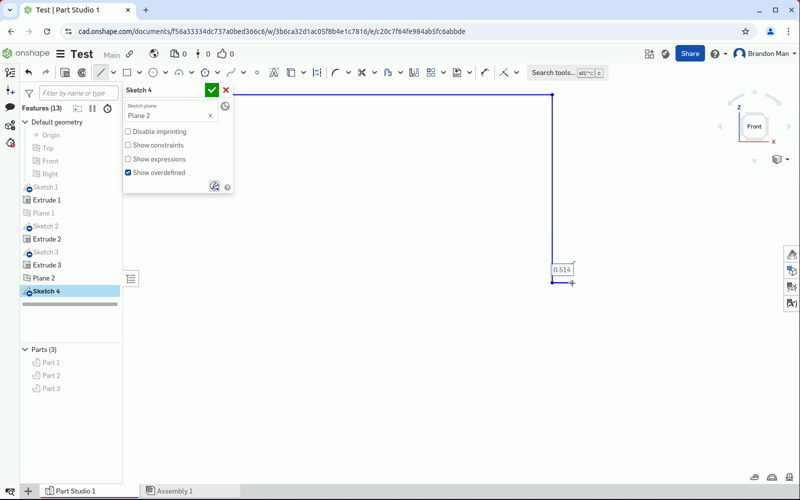
scroll(-6)
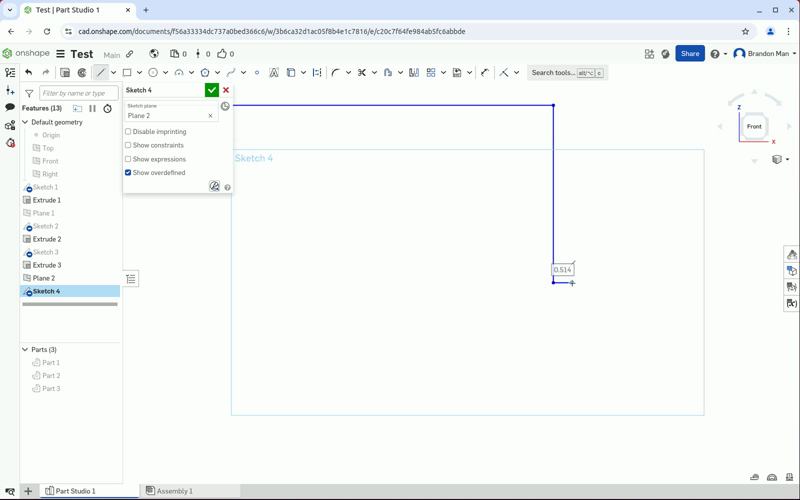
scroll(-6)
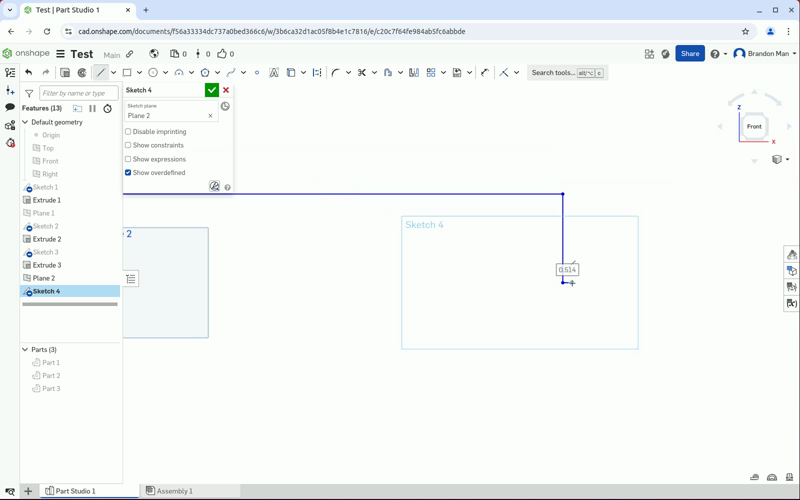
scroll(-6)
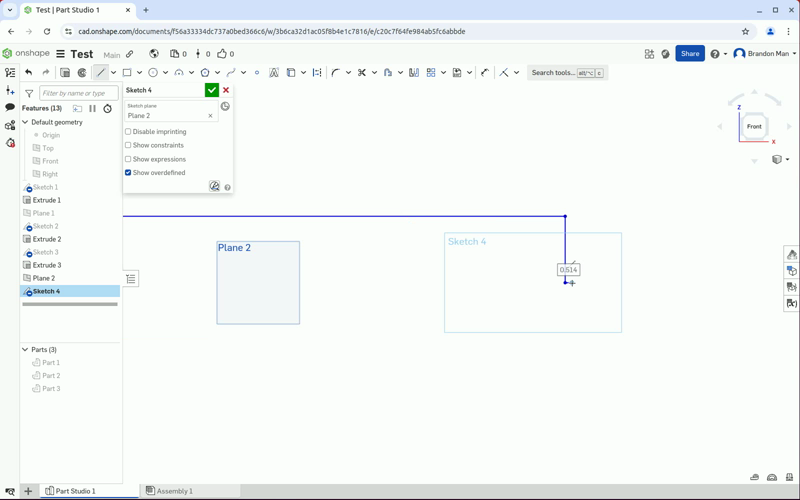
scroll(-6)
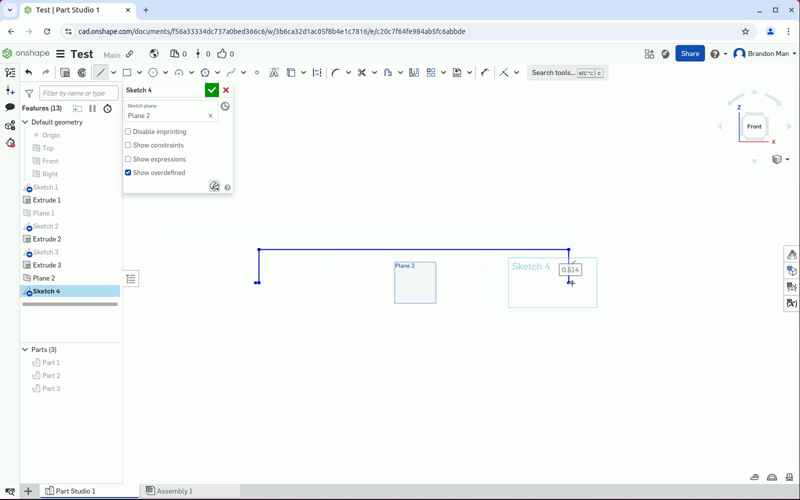
scroll(-6)
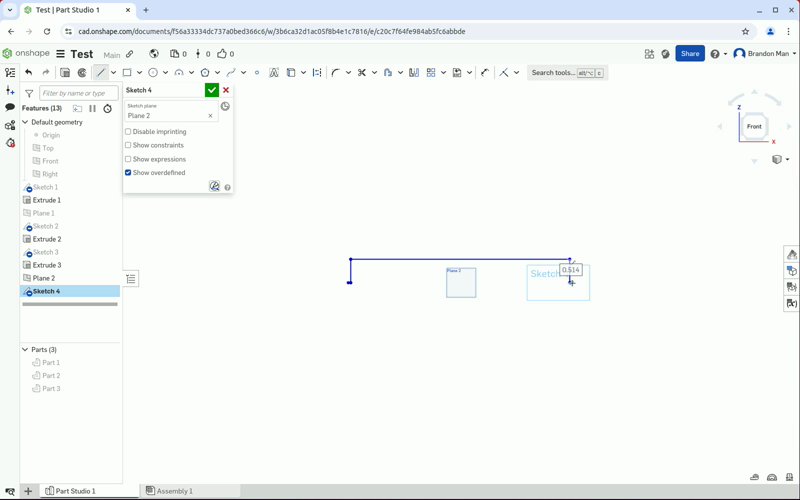
key_up(shift)
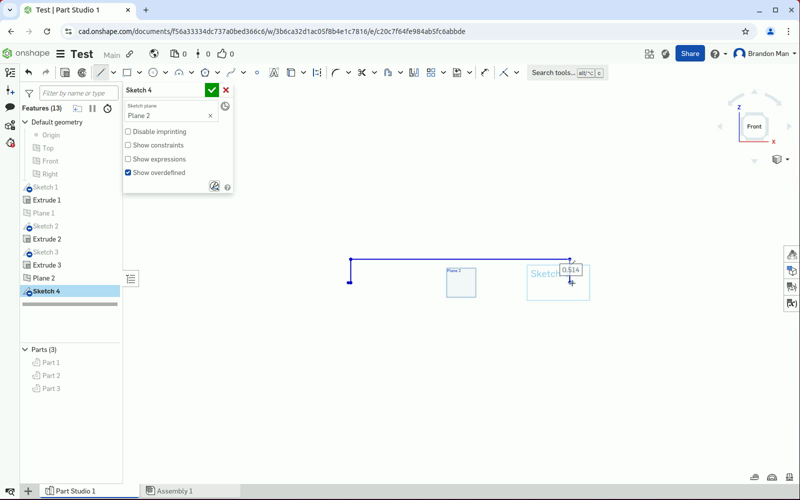
key_down(shift)
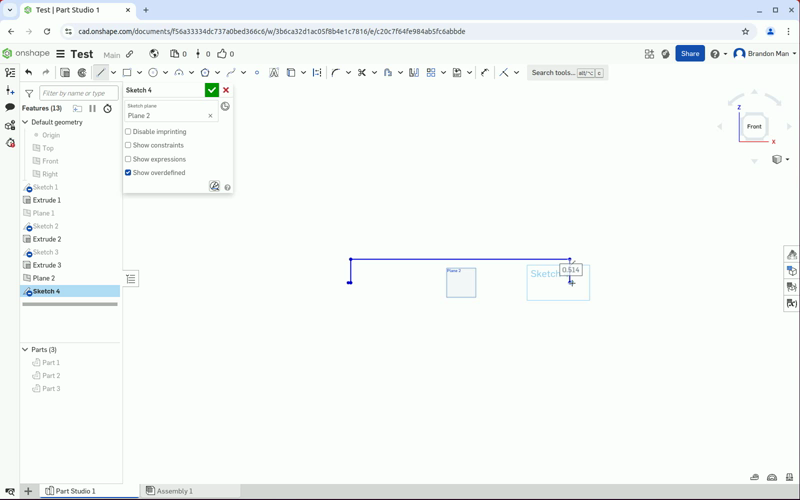
mouse_move(589, 282)
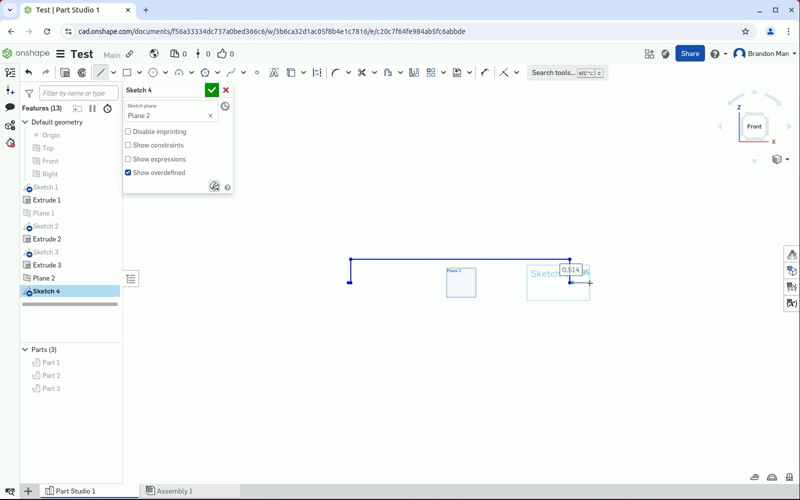
mouse_move(572, 257)
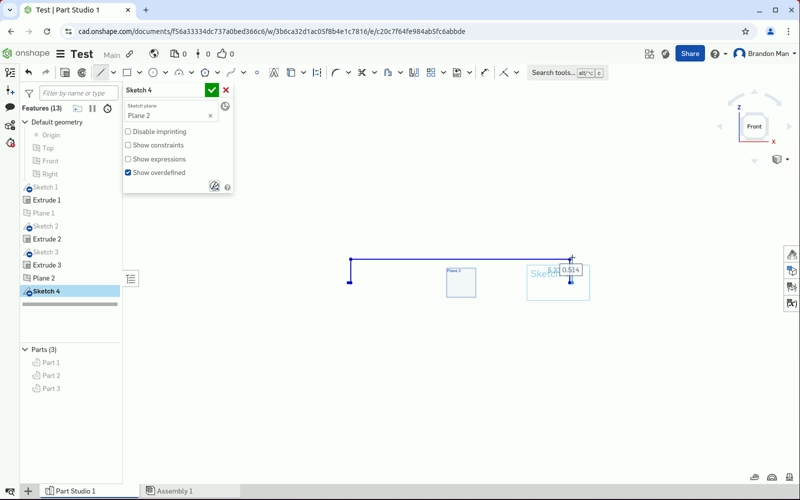
scroll(6)
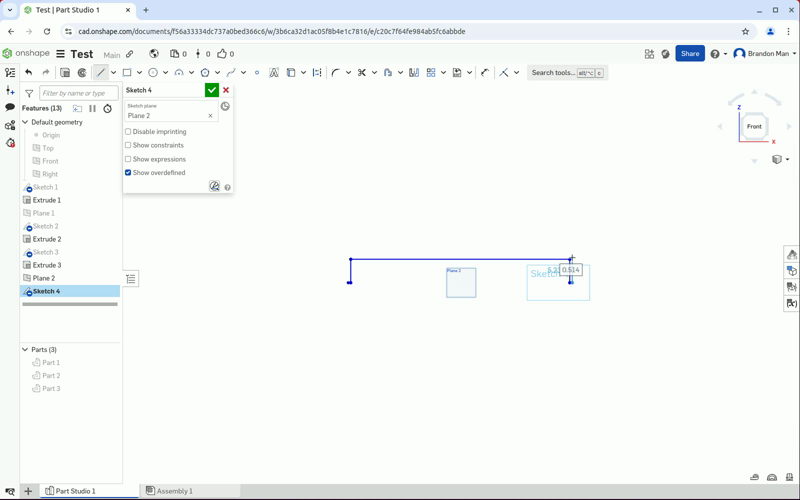
scroll(6)
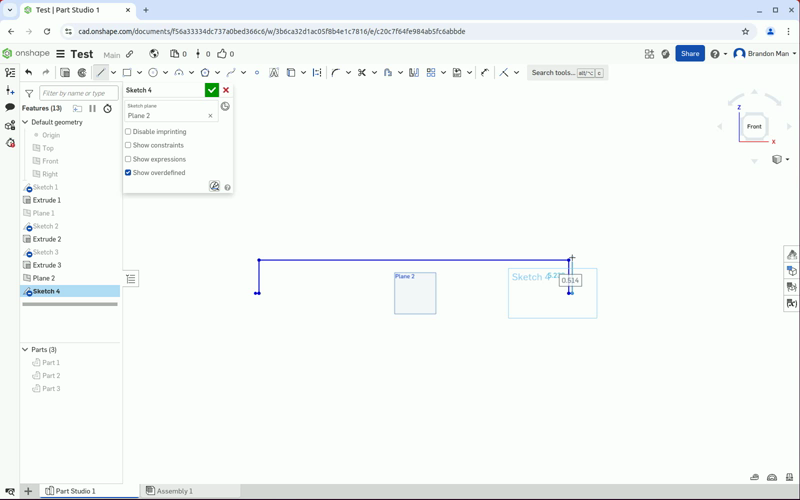
scroll(6)
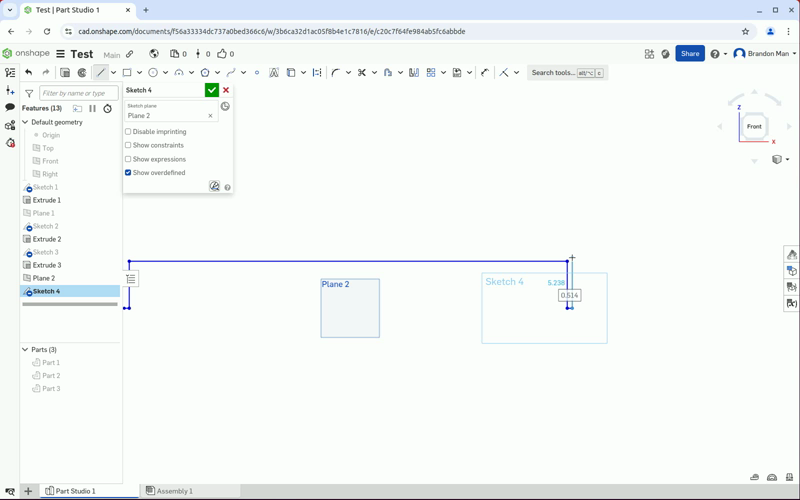
scroll(6)
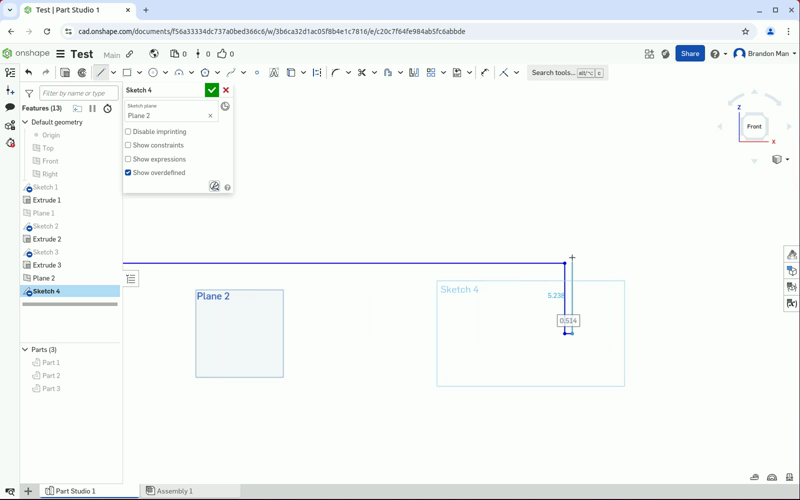
scroll(6)
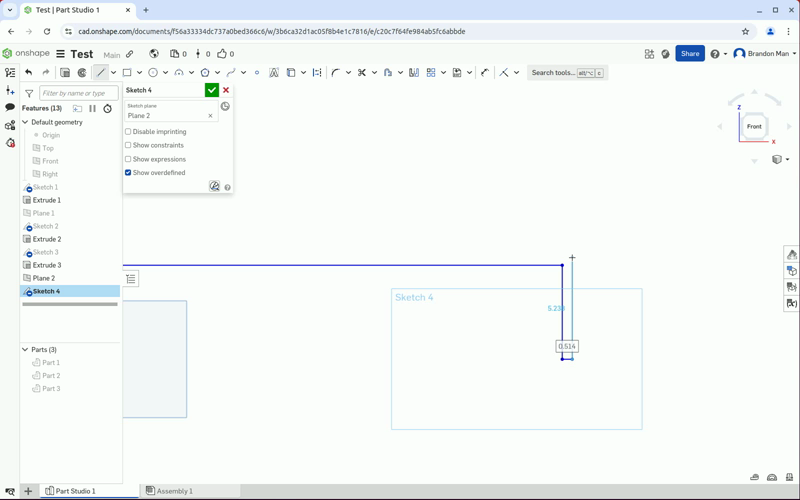
scroll(6)
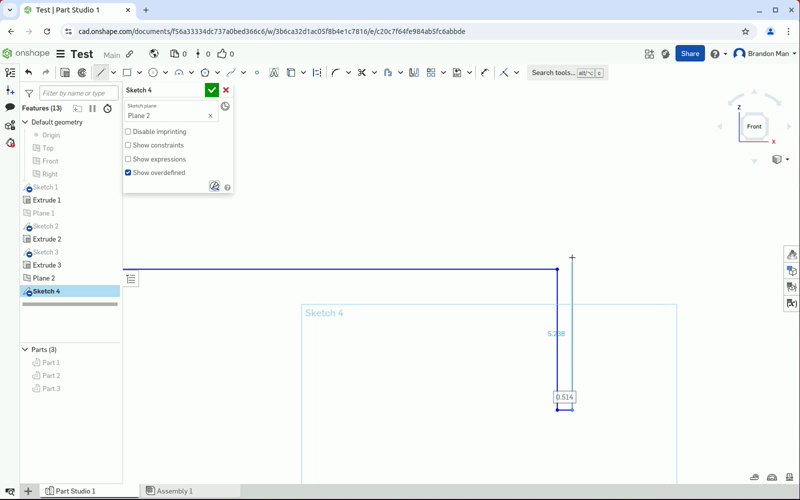
scroll(6)
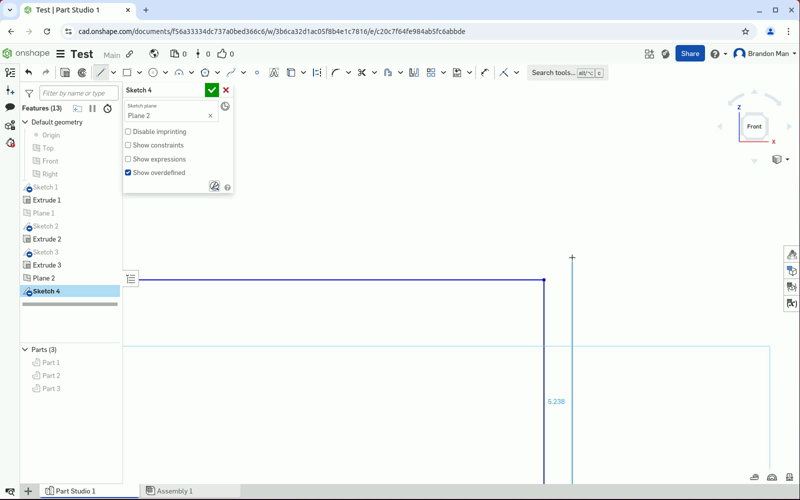
click(572, 257)
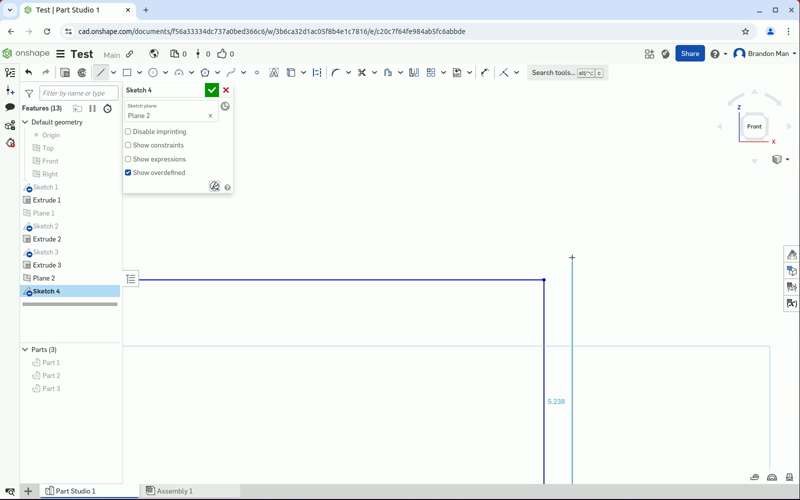
scroll(-6)
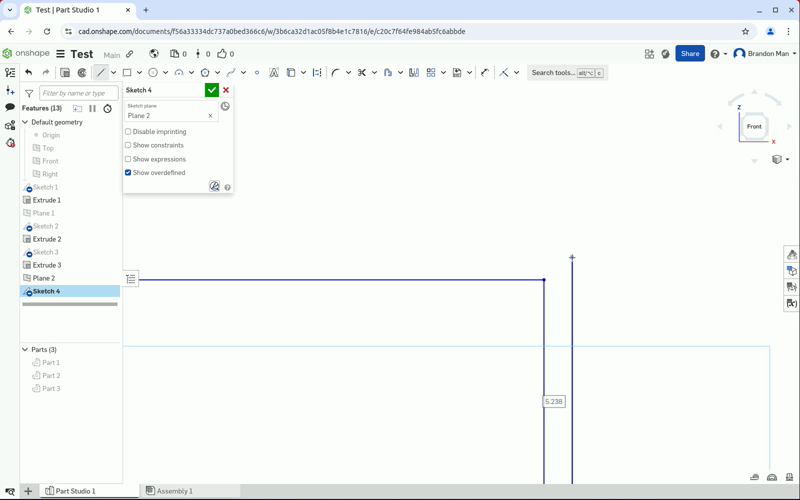
scroll(-6)
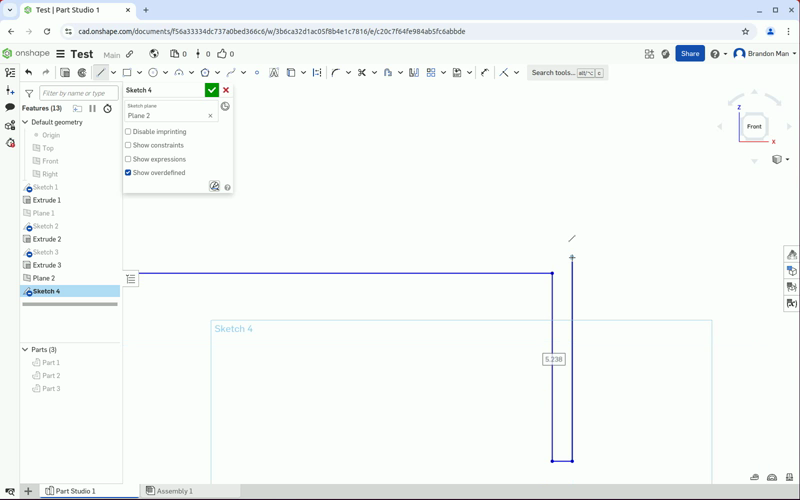
scroll(-6)
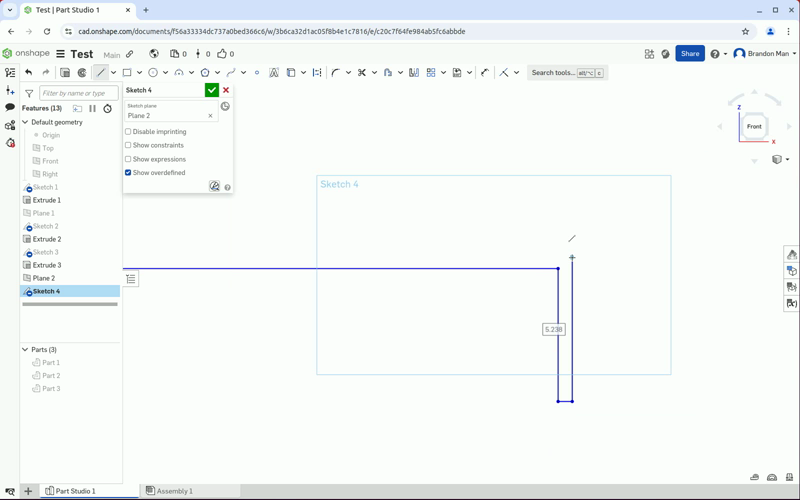
scroll(-6)
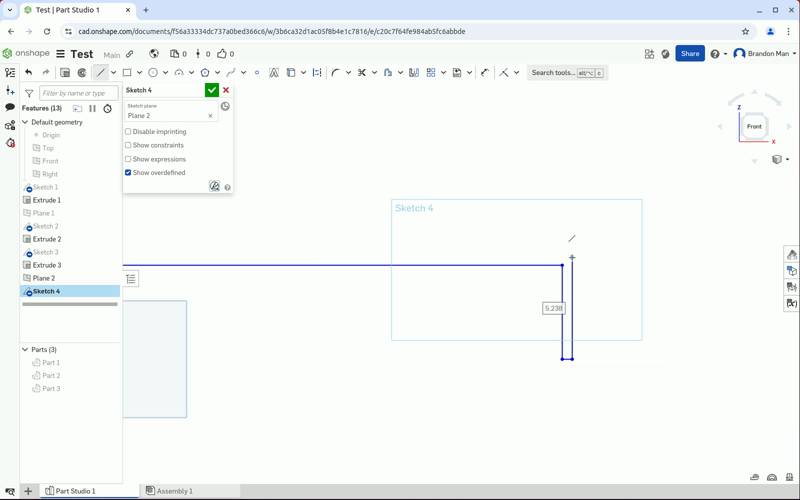
scroll(-6)
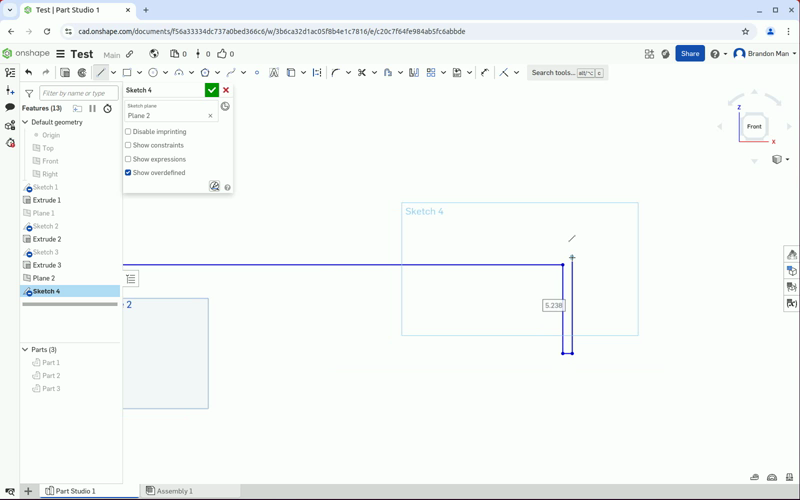
scroll(-6)
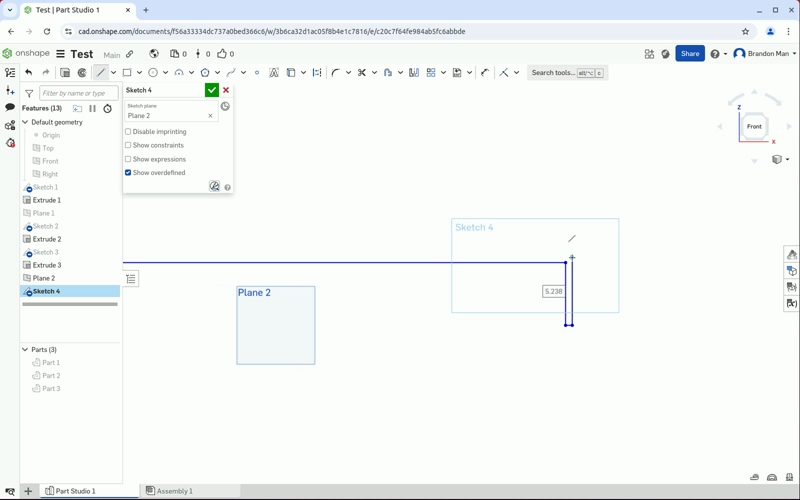
scroll(-6)
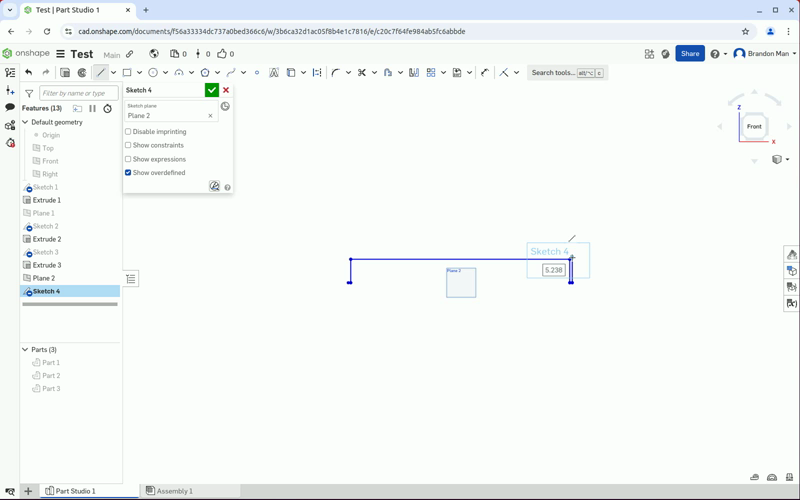
key_up(shift)
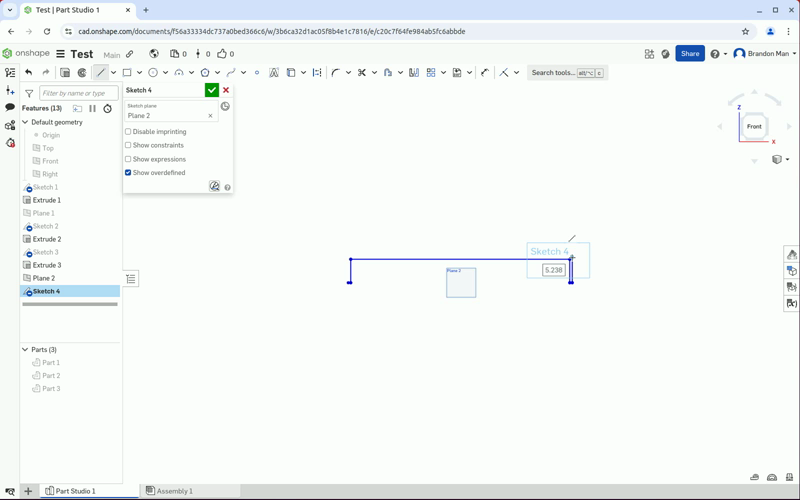
key_down(shift)
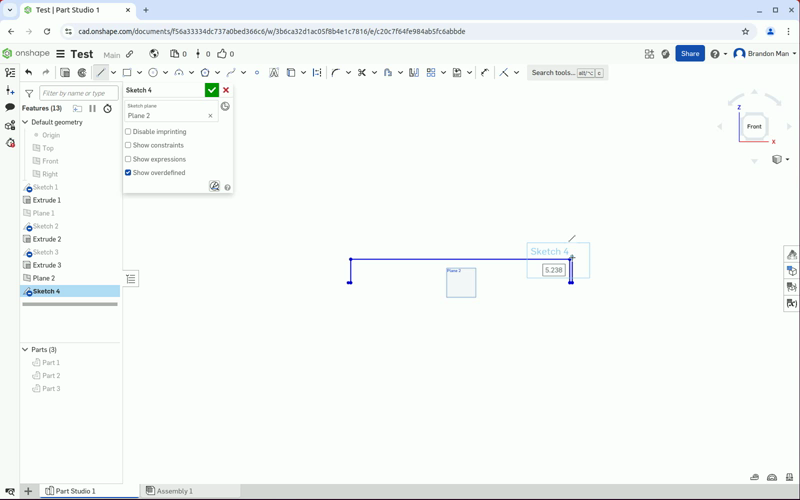
mouse_move(348, 257)
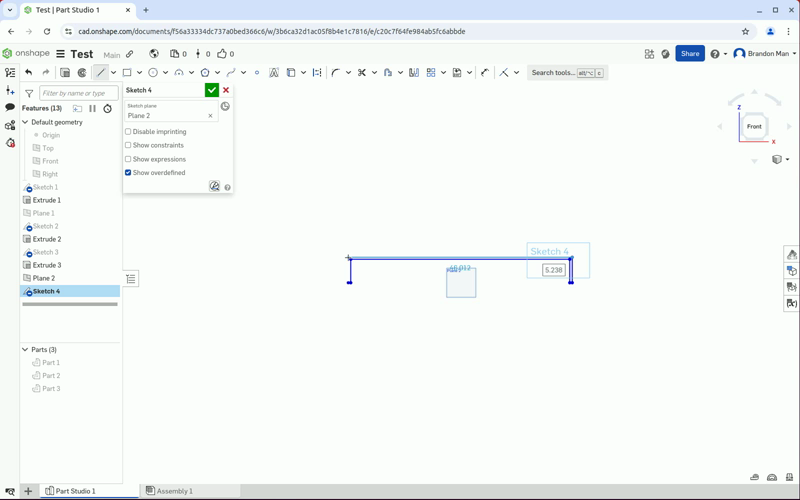
scroll(6)
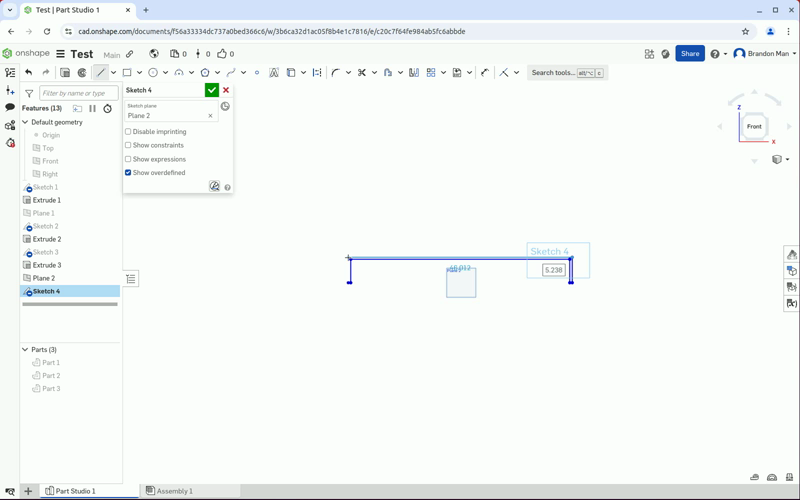
scroll(6)
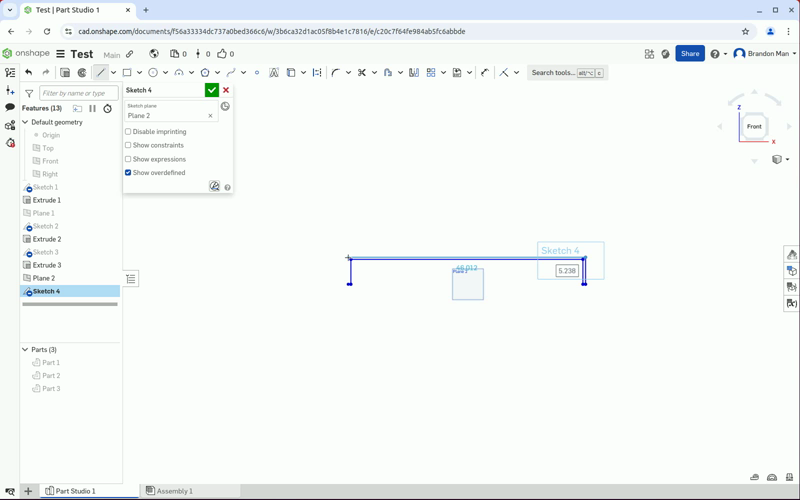
scroll(6)
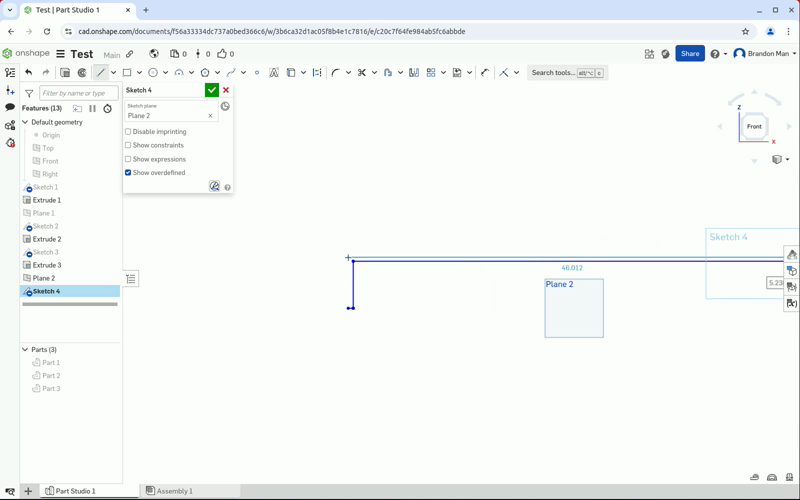
scroll(6)
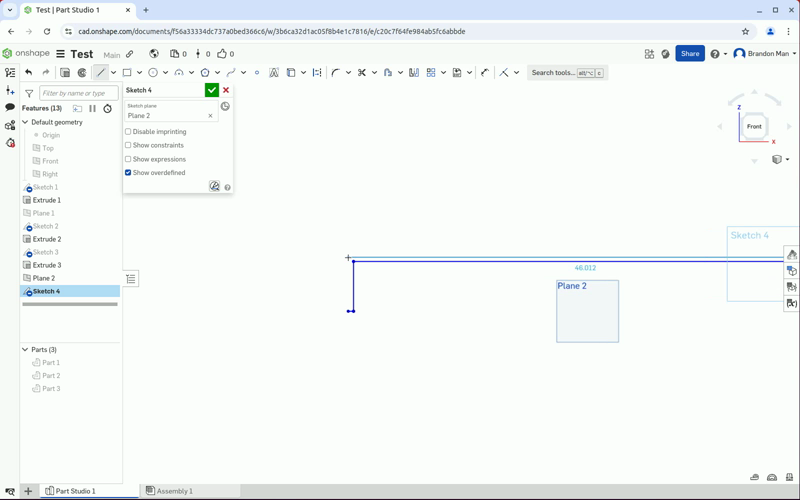
scroll(6)
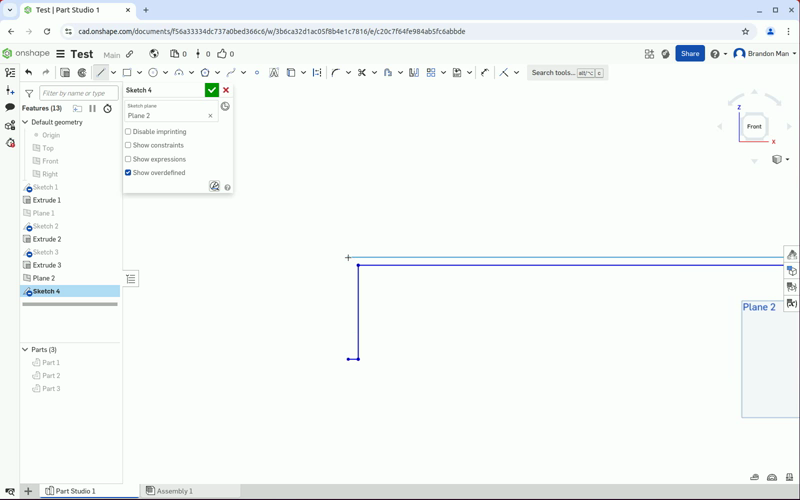
scroll(6)
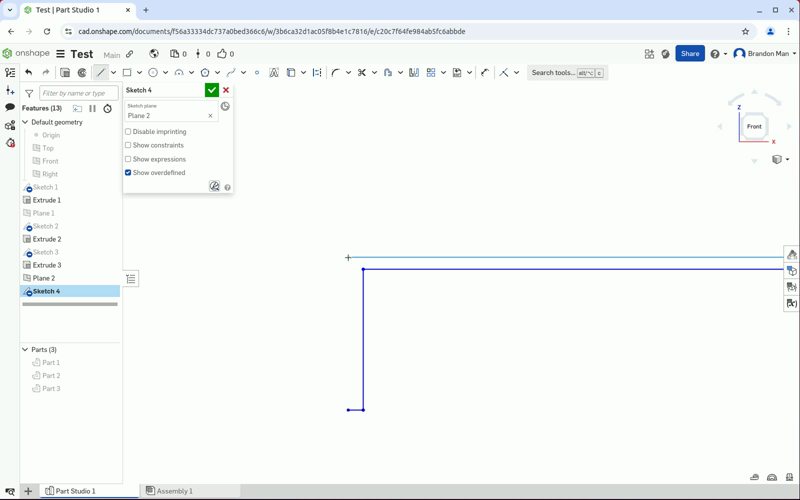
scroll(6)
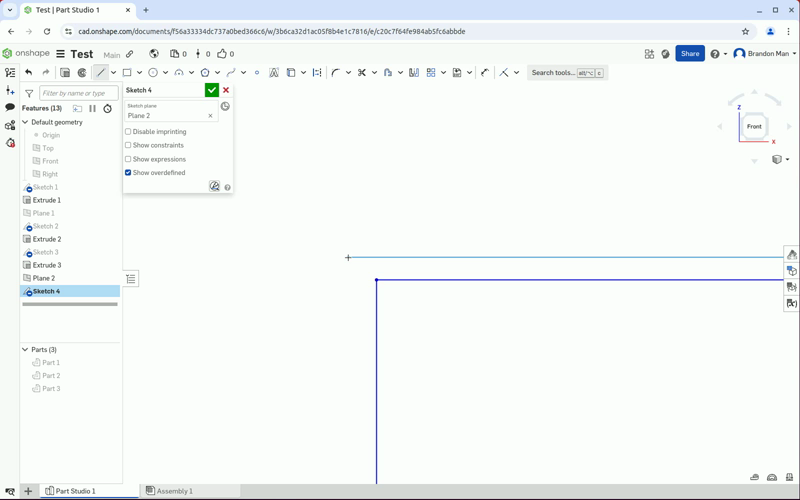
click(348, 257)
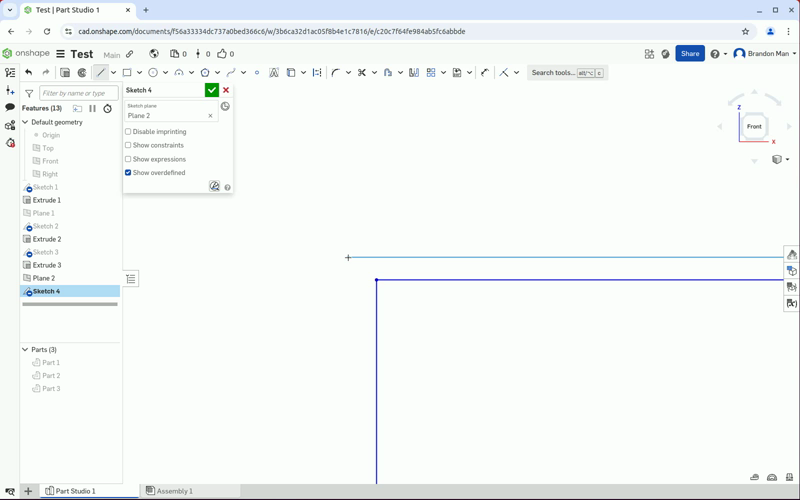
scroll(-6)
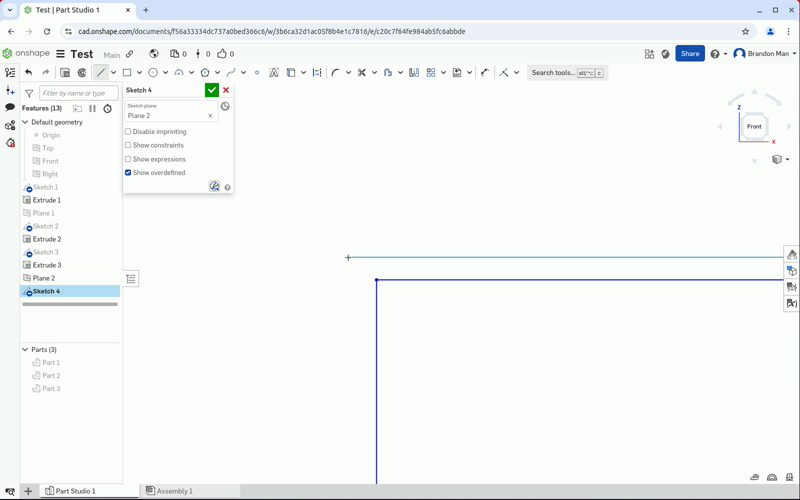
scroll(-6)
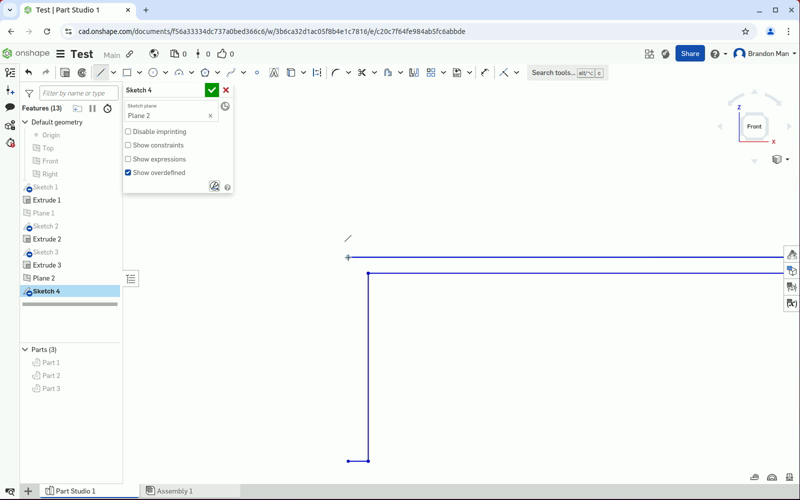
scroll(-6)
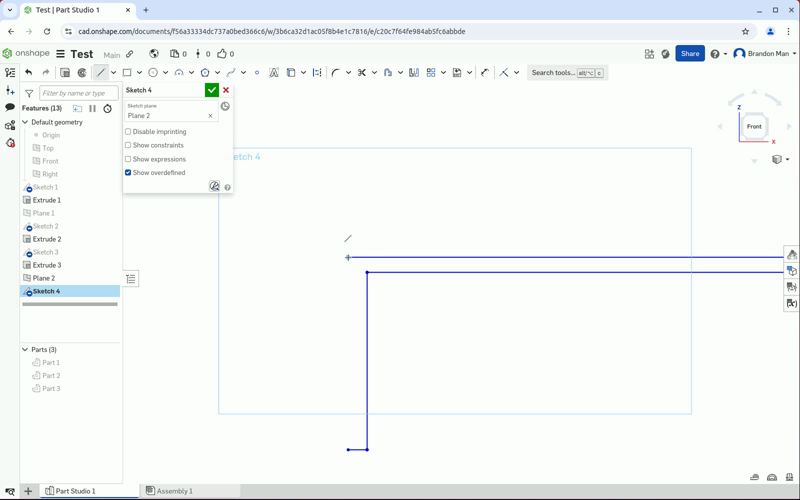
scroll(-6)
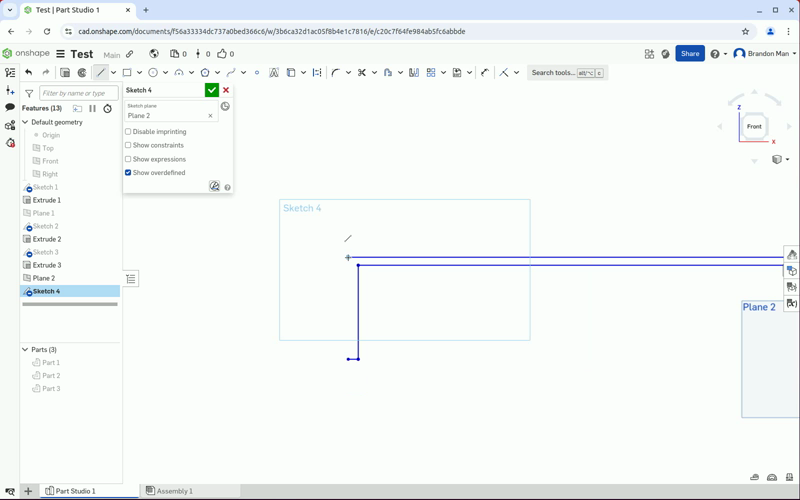
scroll(-6)
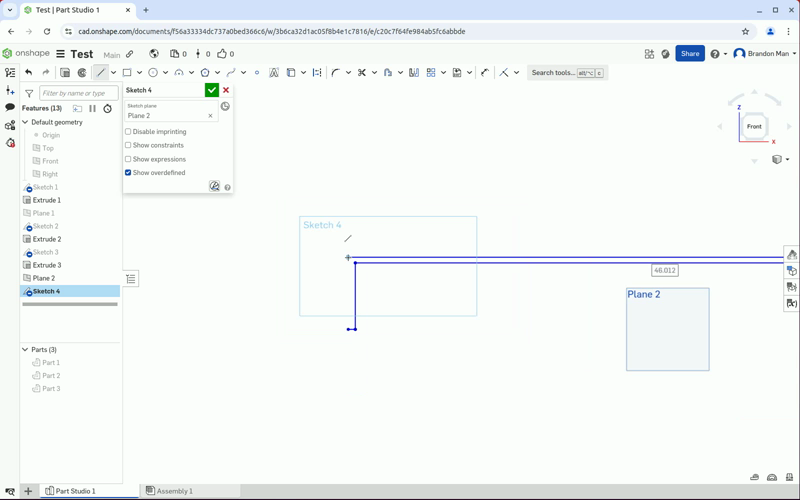
scroll(-6)
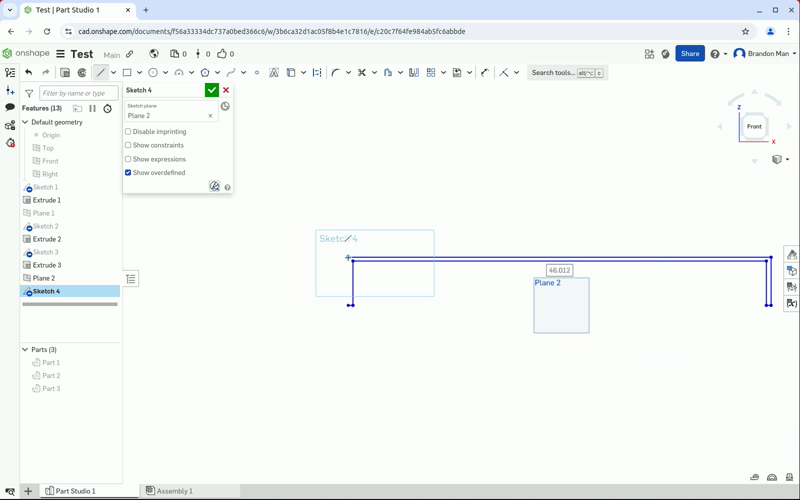
scroll(-6)
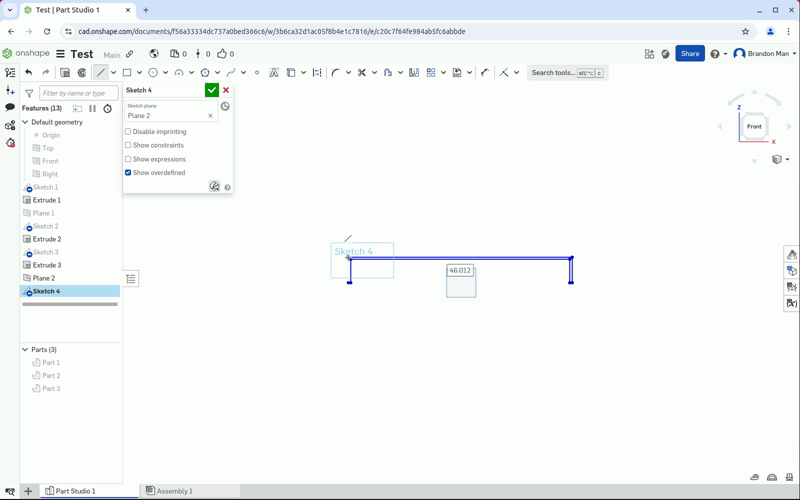
key_up(shift)
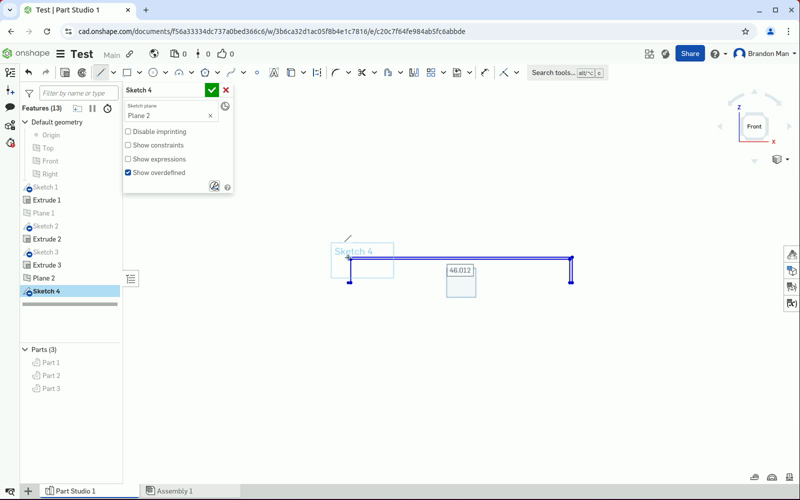
mouse_move(378, 257)
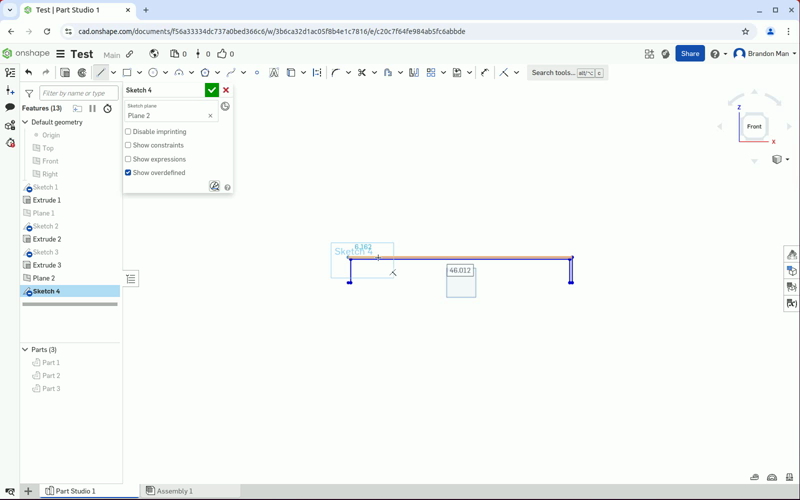
key_down(shift)
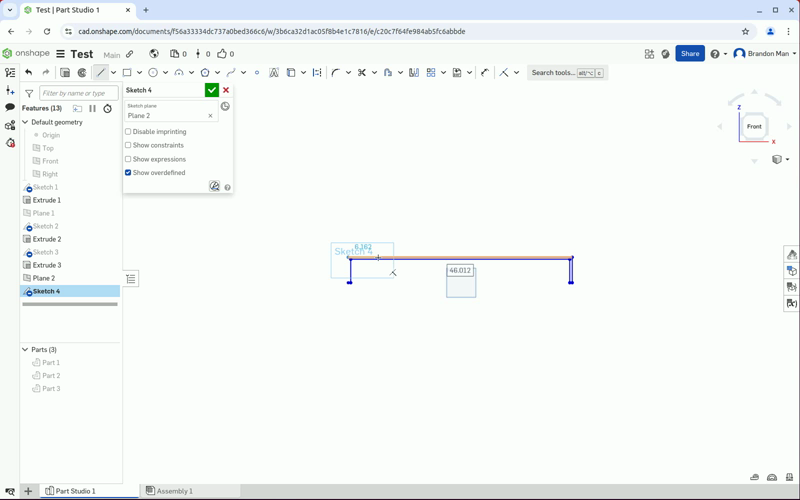
mouse_move(348, 282)
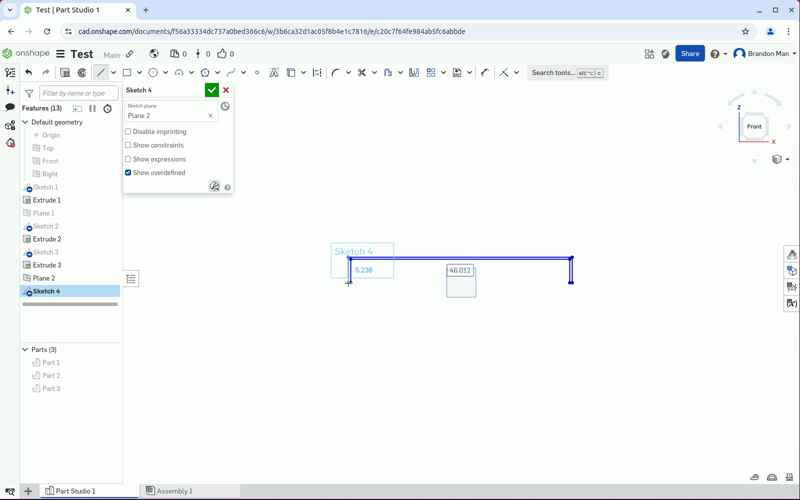
scroll(6)
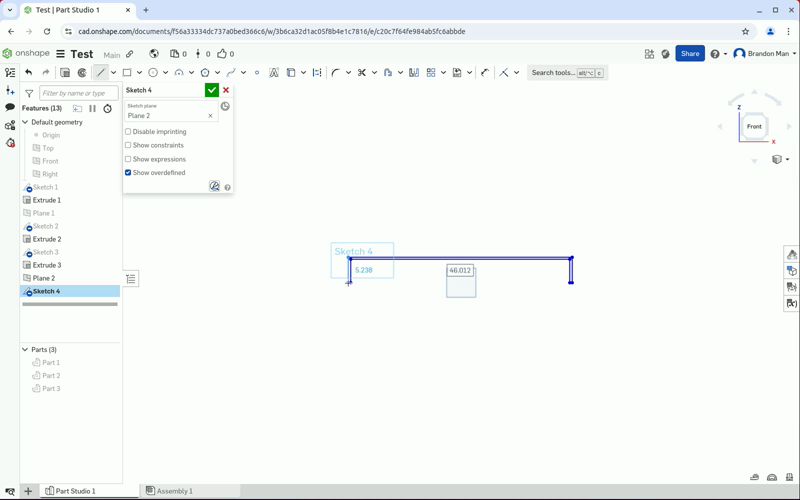
scroll(6)
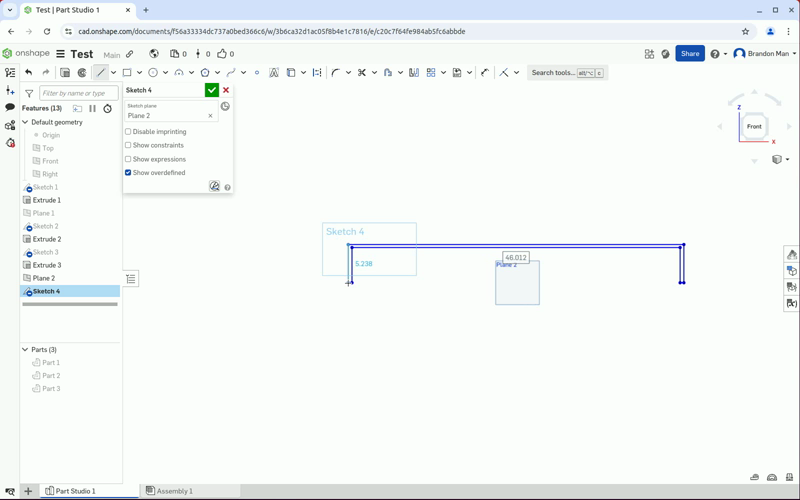
scroll(6)
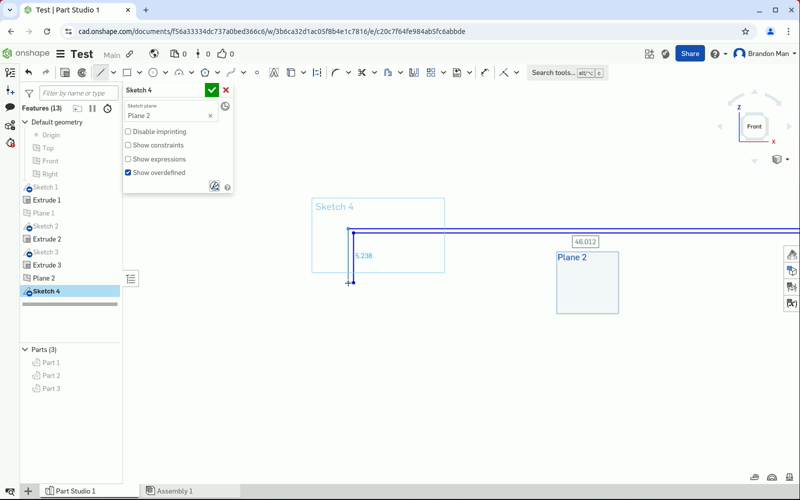
scroll(6)
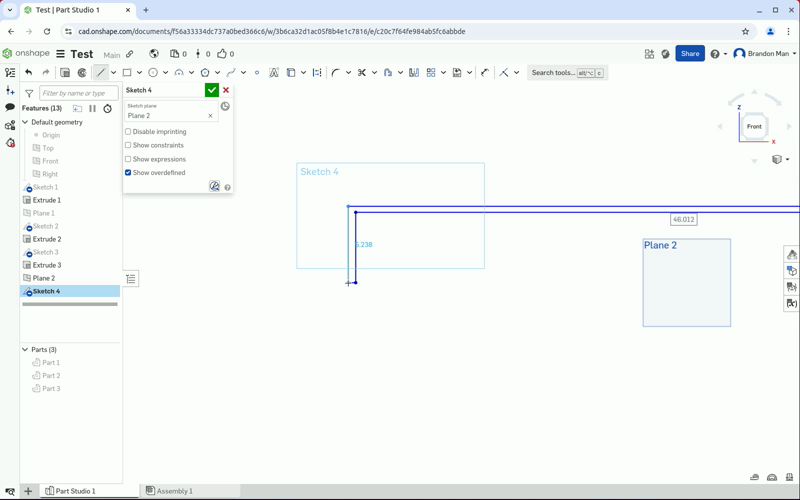
scroll(6)
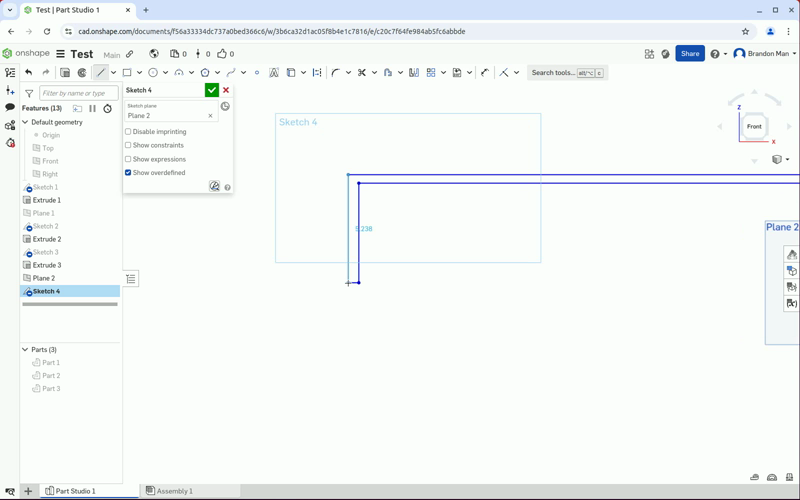
scroll(6)
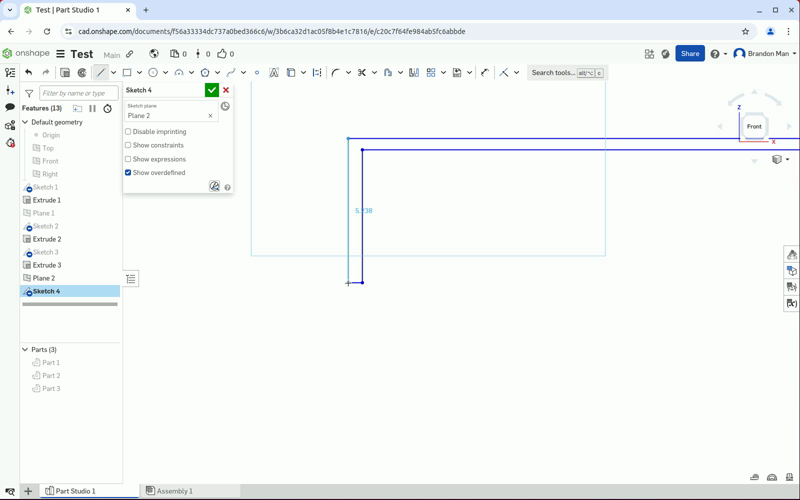
scroll(6)
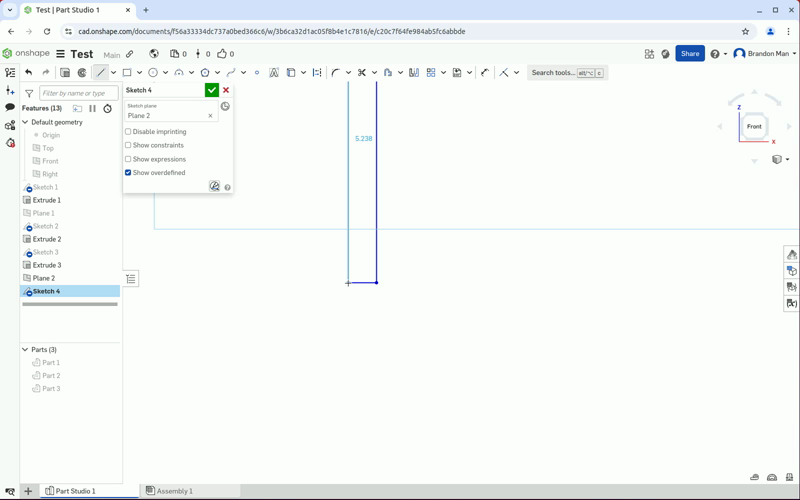
key_up(shift)
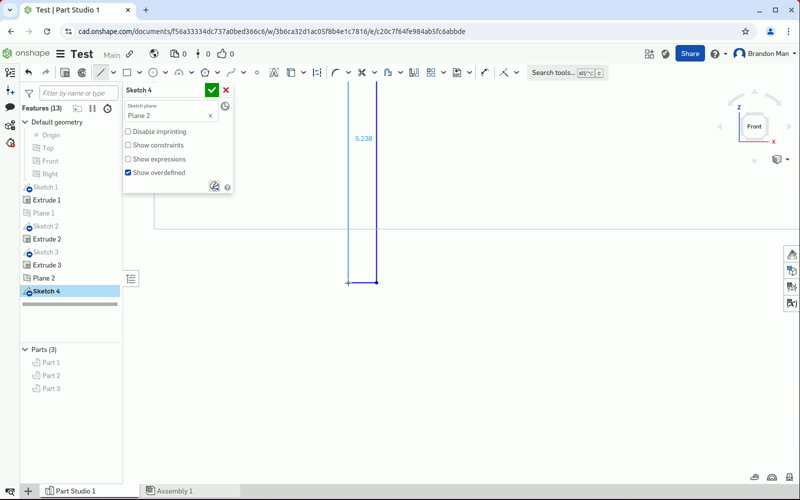
click(348, 282)
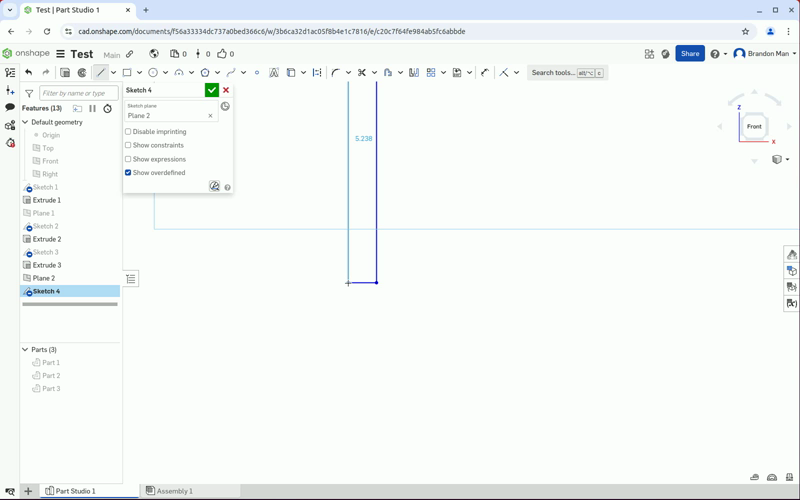
scroll(-6)
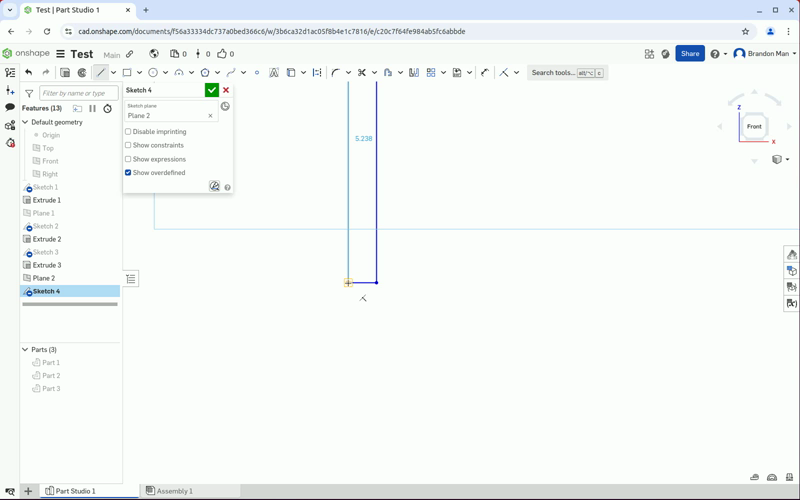
scroll(-6)
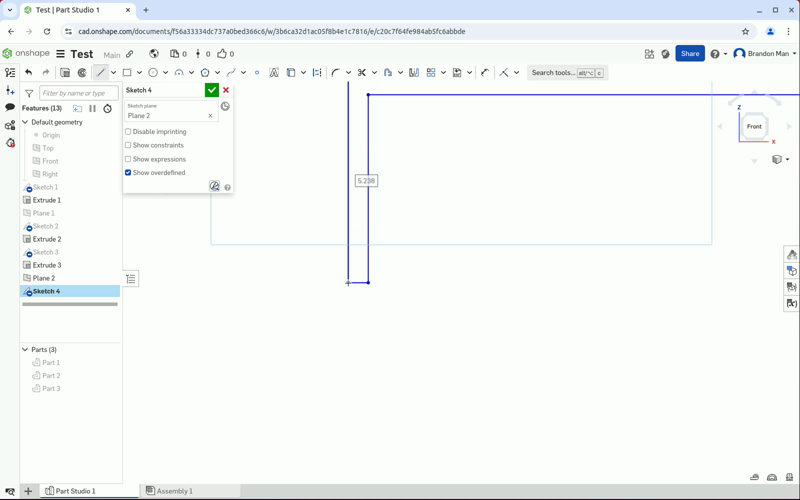
scroll(-6)
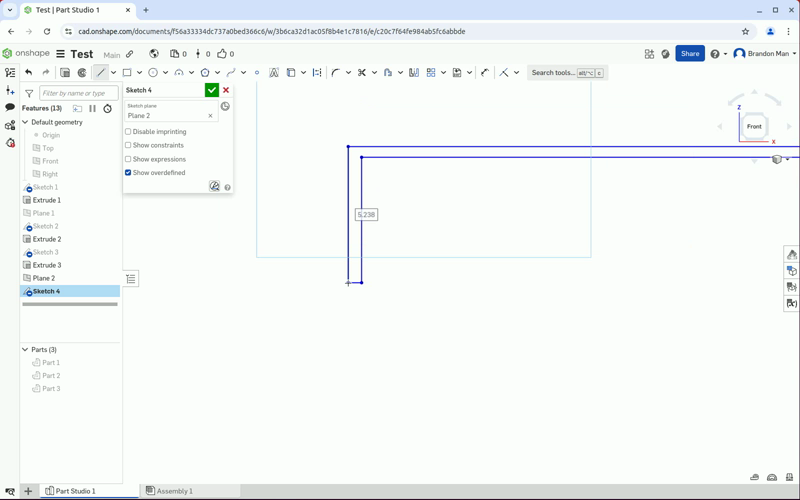
scroll(-6)
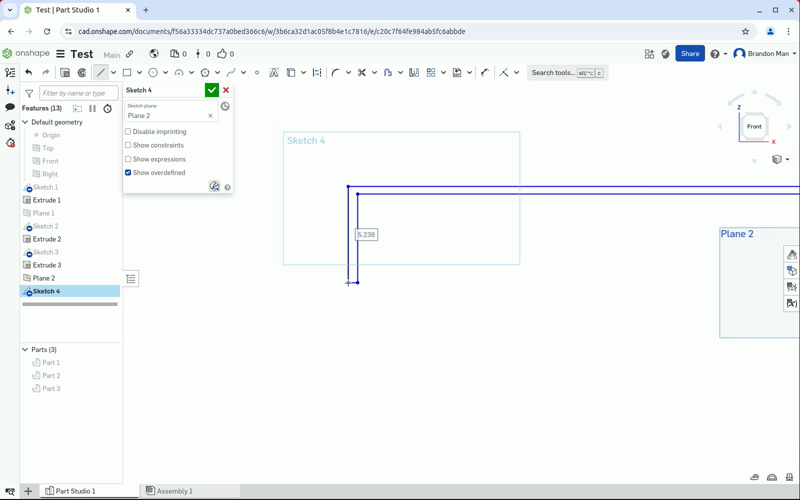
scroll(-6)
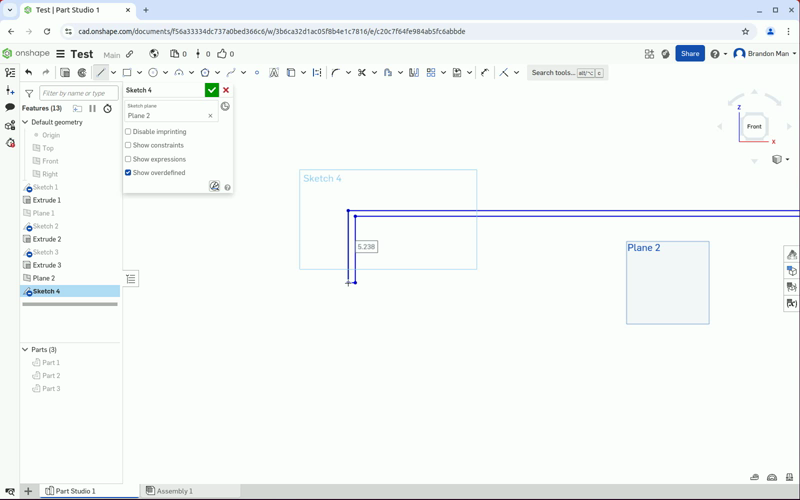
scroll(-6)
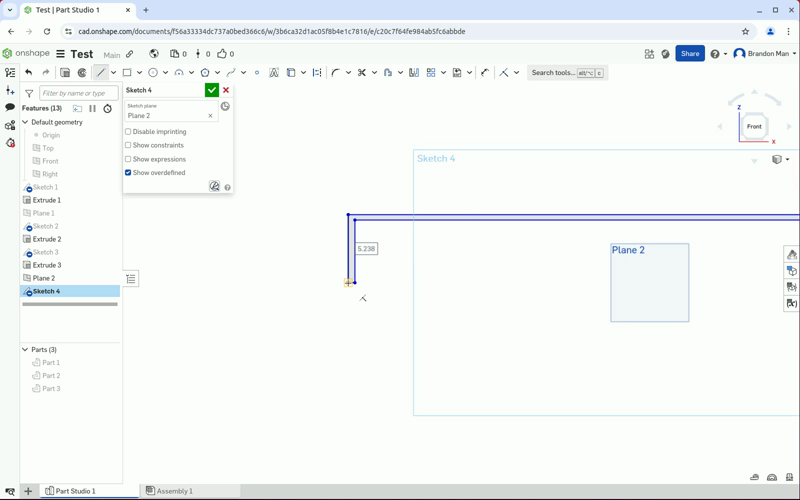
scroll(-6)
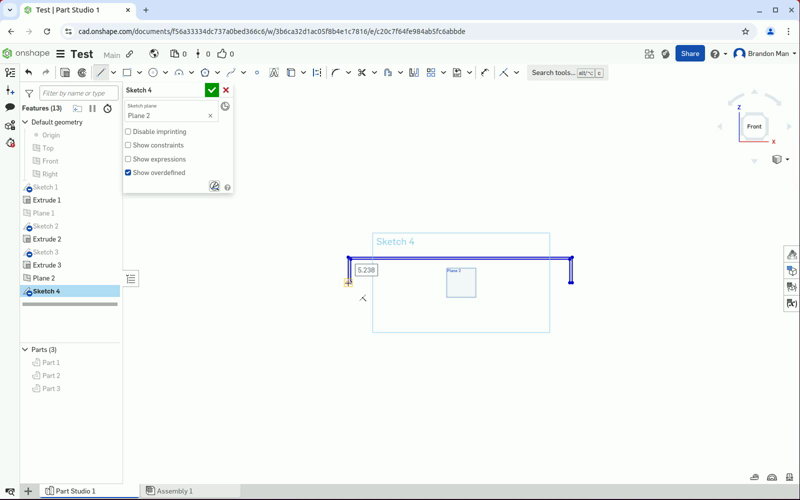
key(esc)
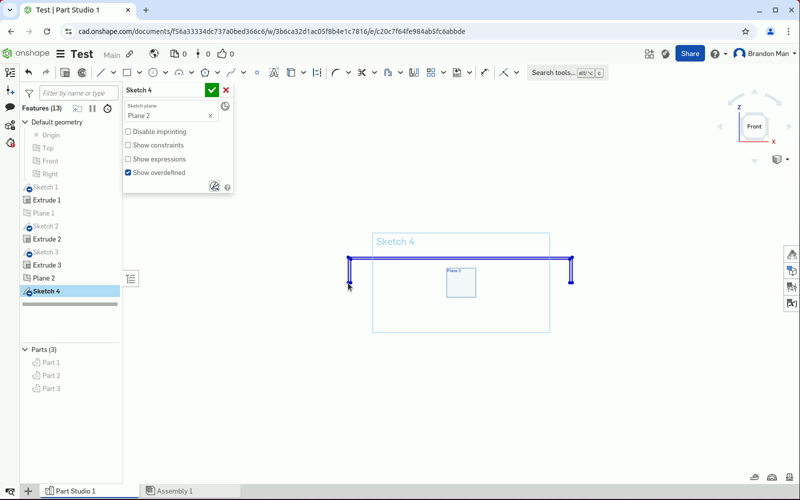
mouse_move(571, 268)
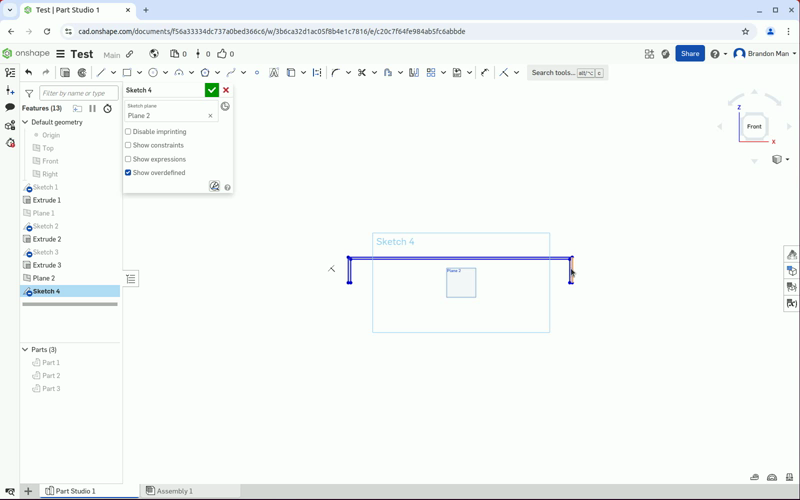
scroll(6)
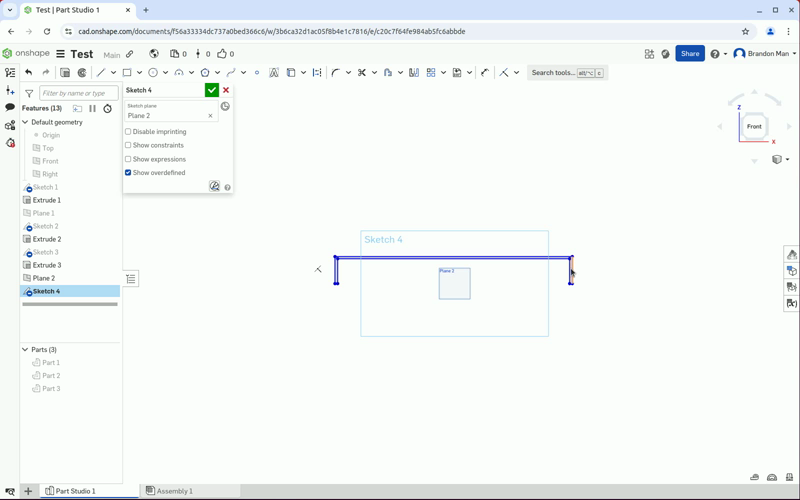
scroll(6)
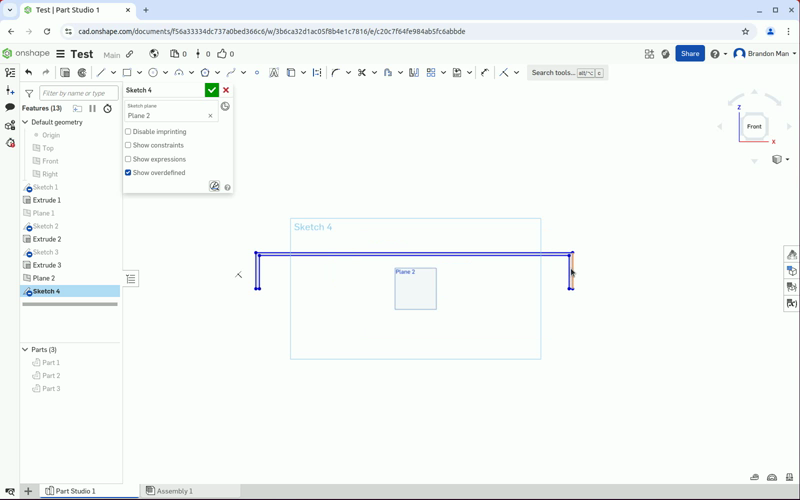
scroll(6)
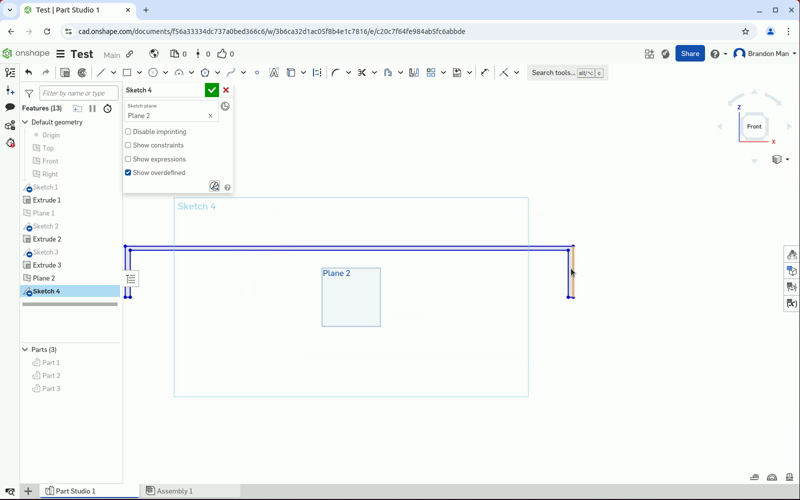
scroll(6)
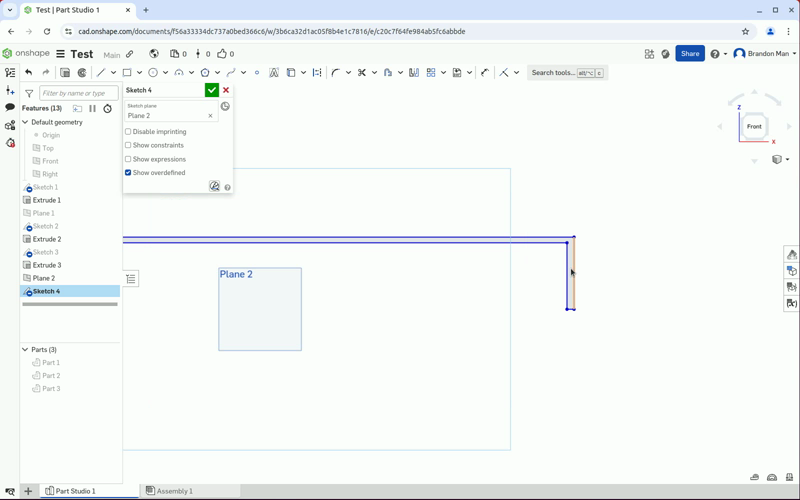
scroll(6)
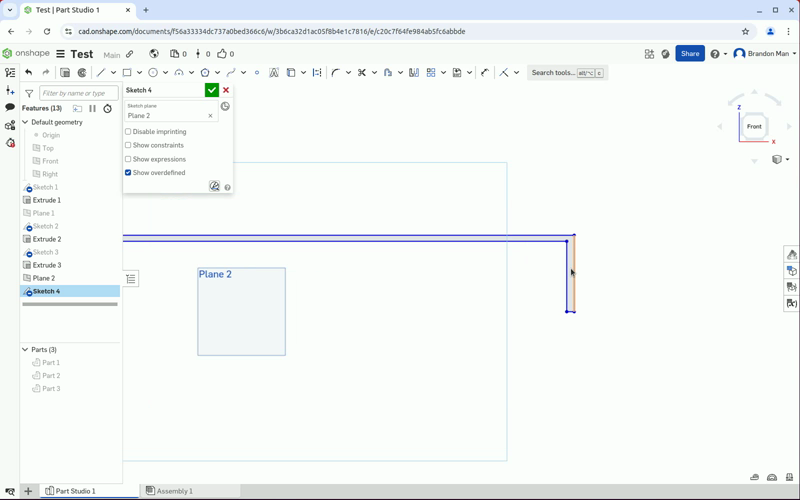
scroll(6)
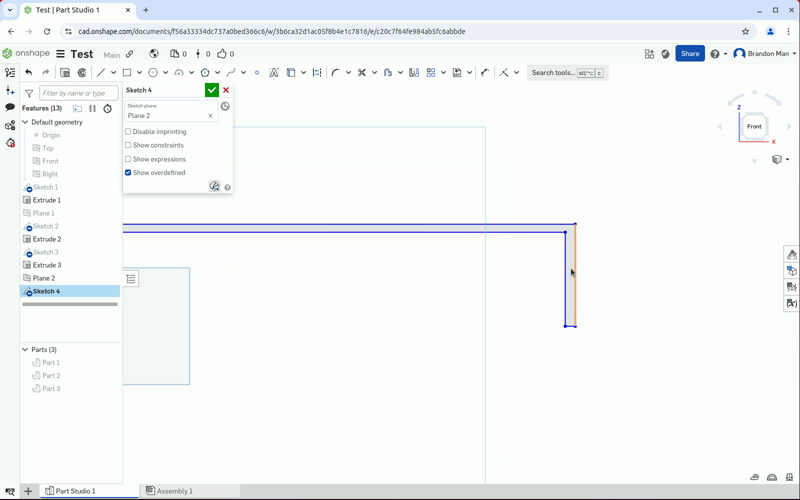
scroll(6)
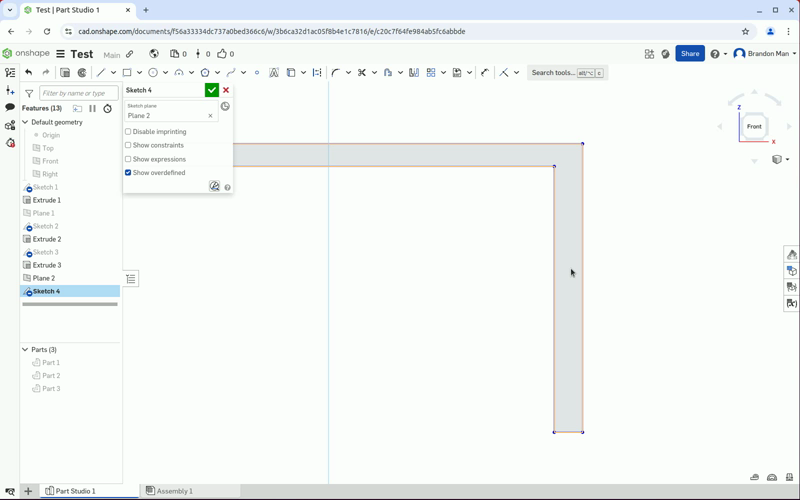
click(571, 268)
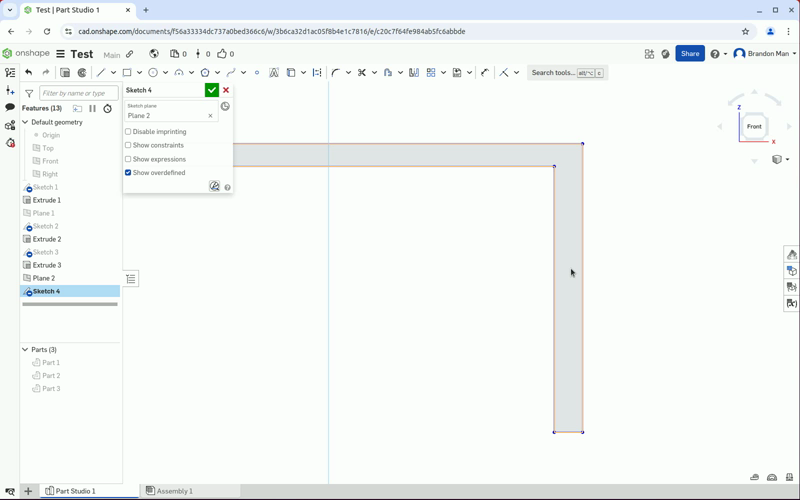
scroll(-6)
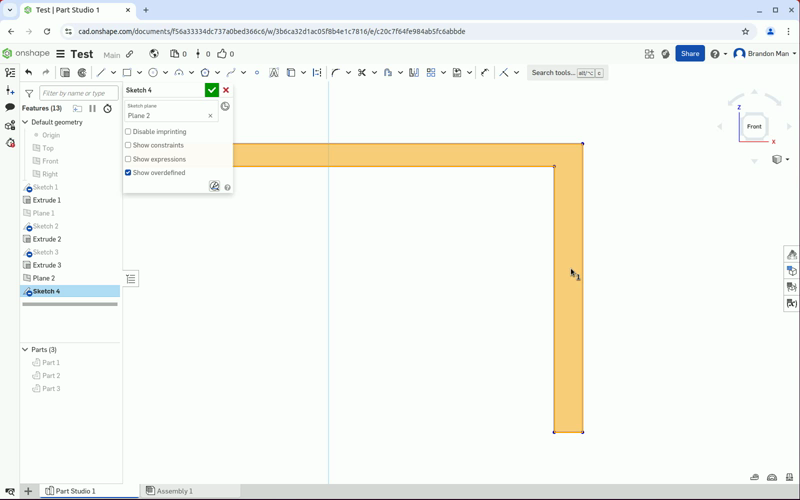
scroll(-6)
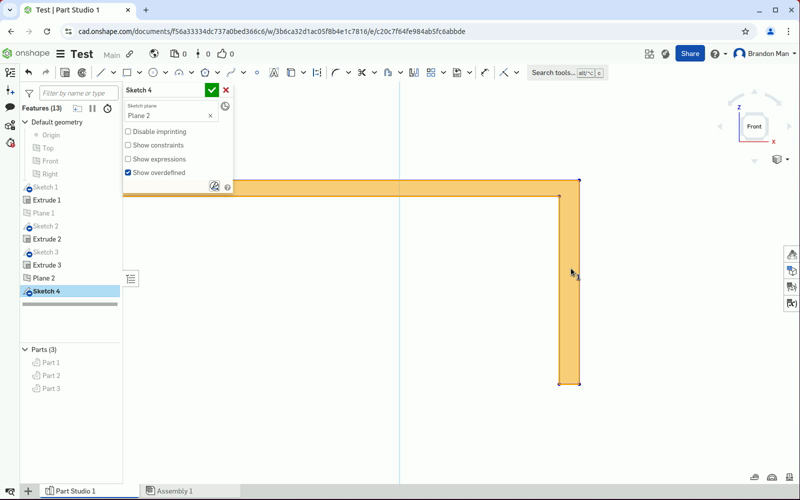
scroll(-6)
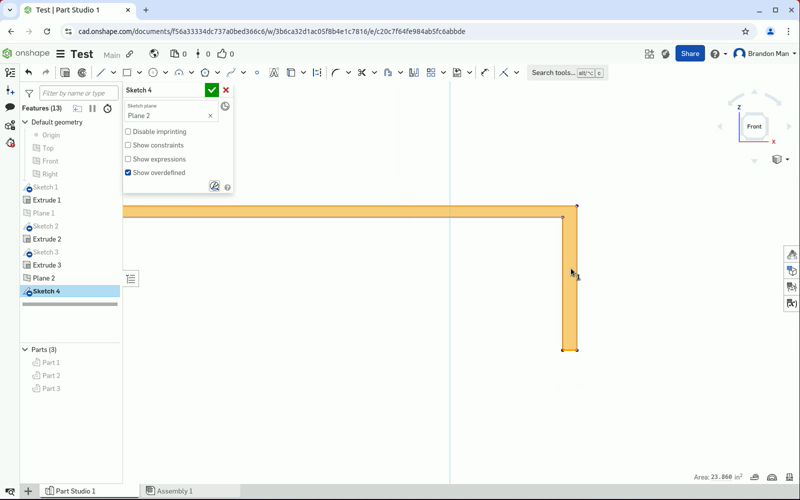
scroll(-6)
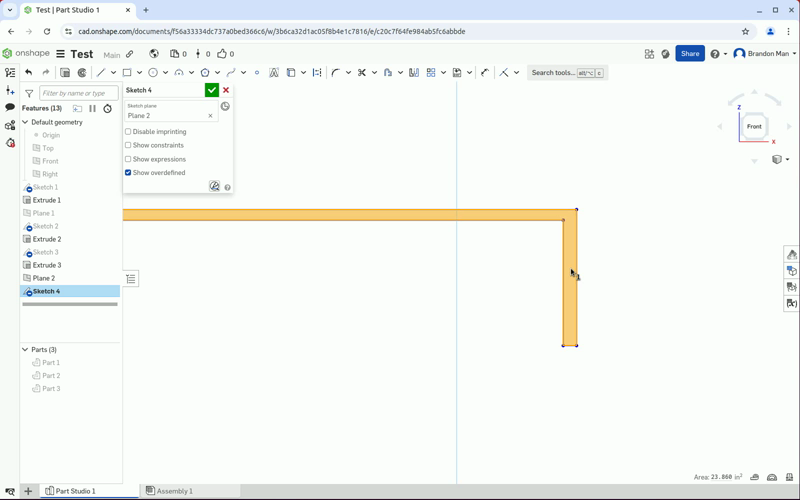
scroll(-6)
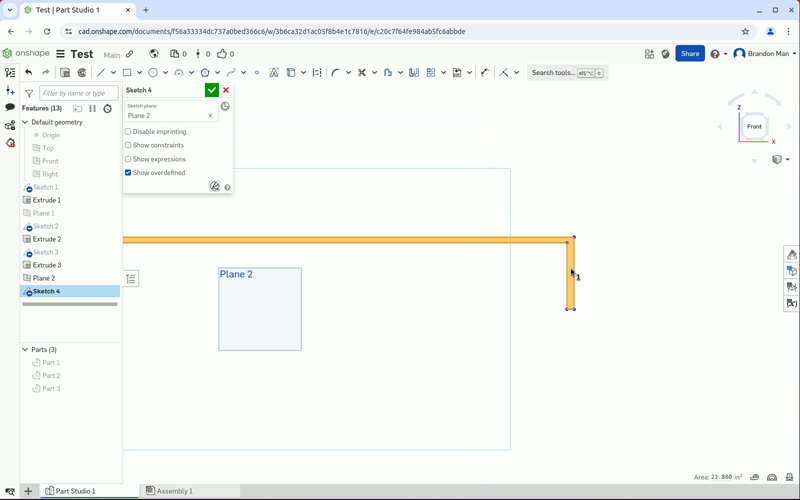
scroll(-6)
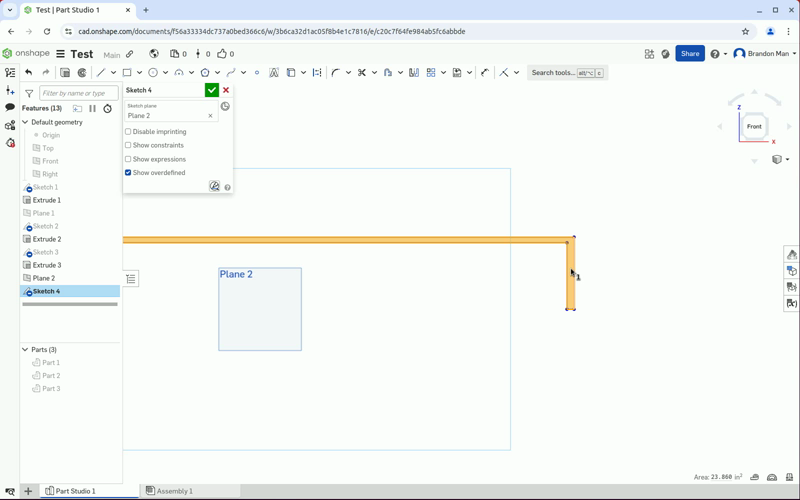
scroll(-6)
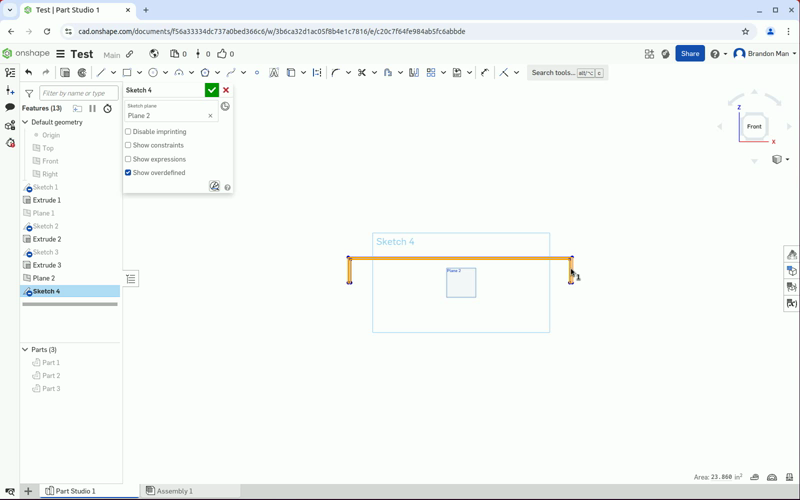
mouse_move(73, 352)
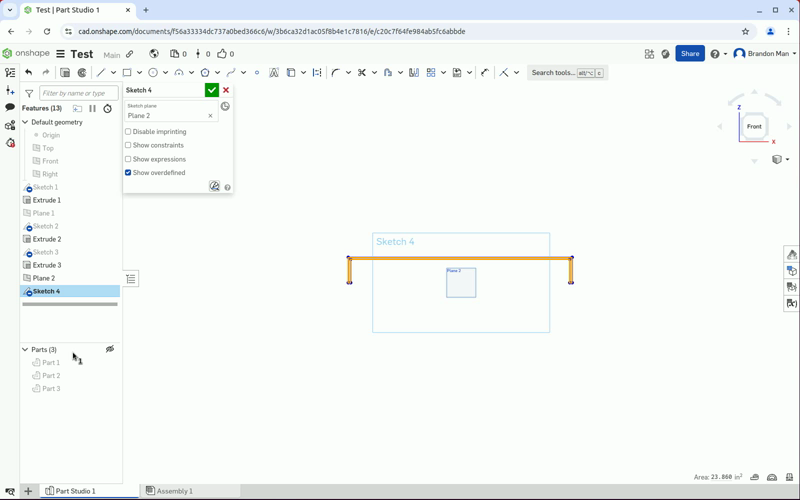
key(shift+y)
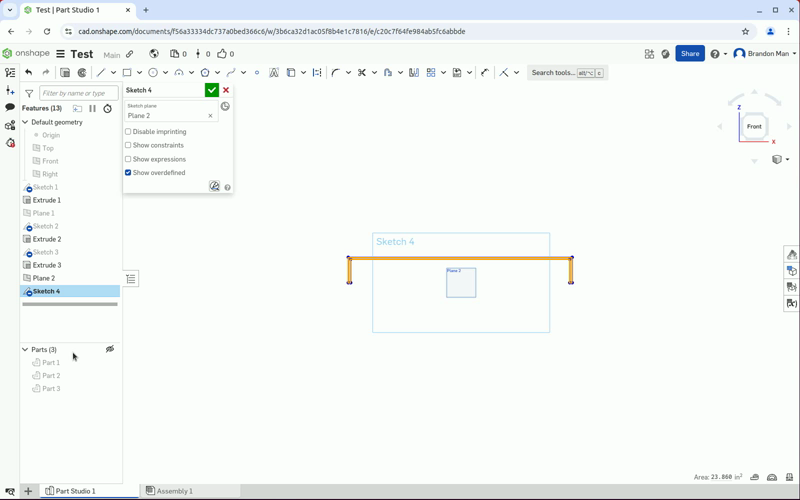
key(shift+e)
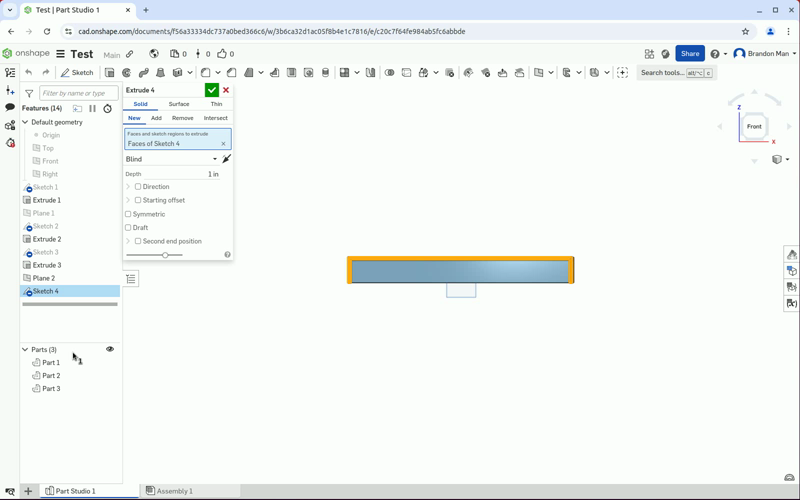
mouse_move(143, 106)
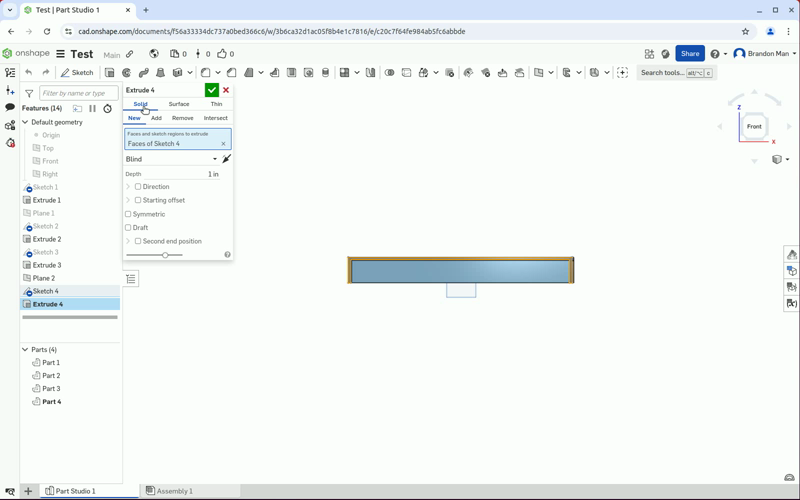
click(143, 106)
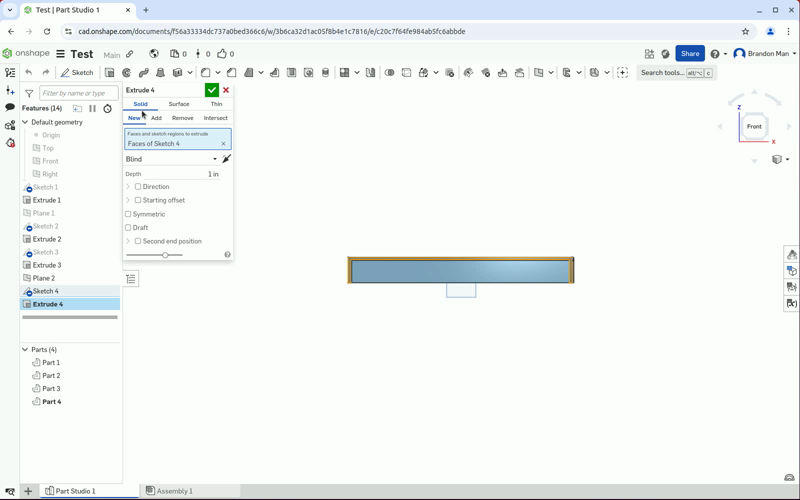
mouse_move(137, 120)
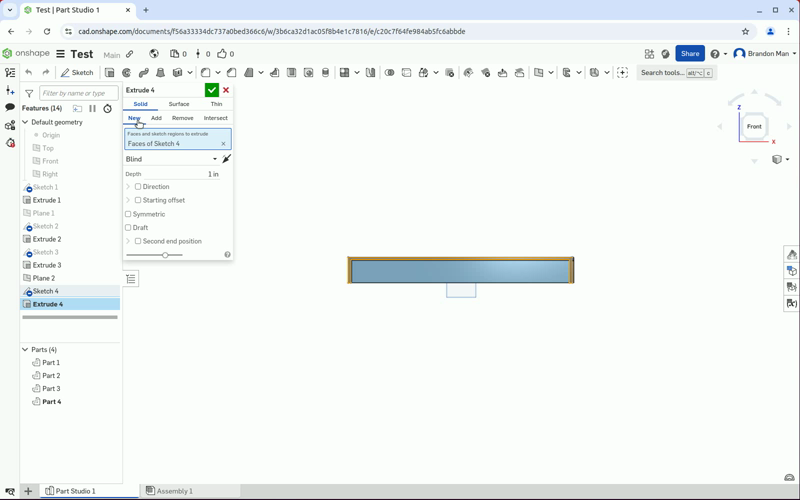
click(137, 120)
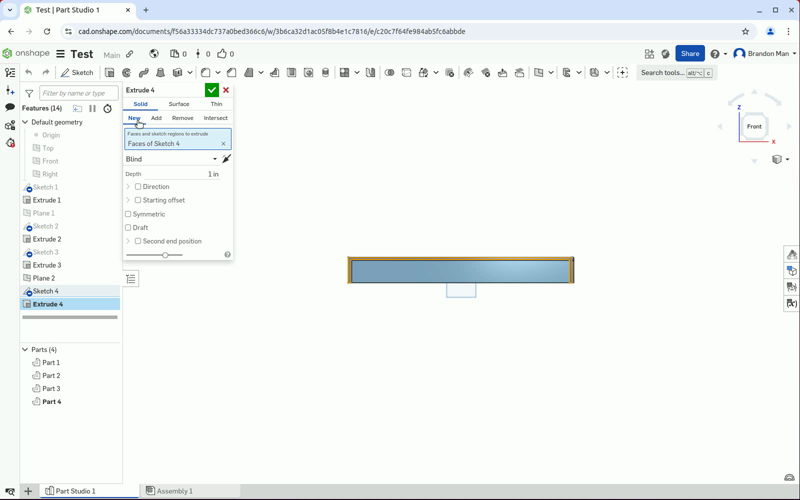
key(tab, 4)
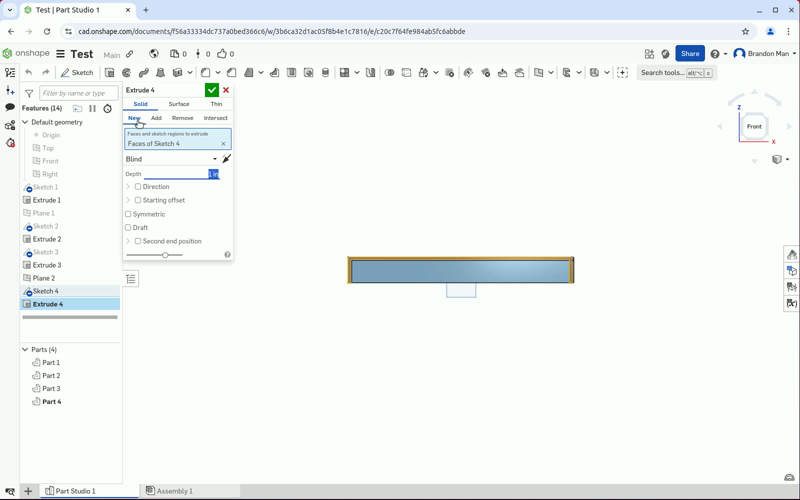
text(0.722)
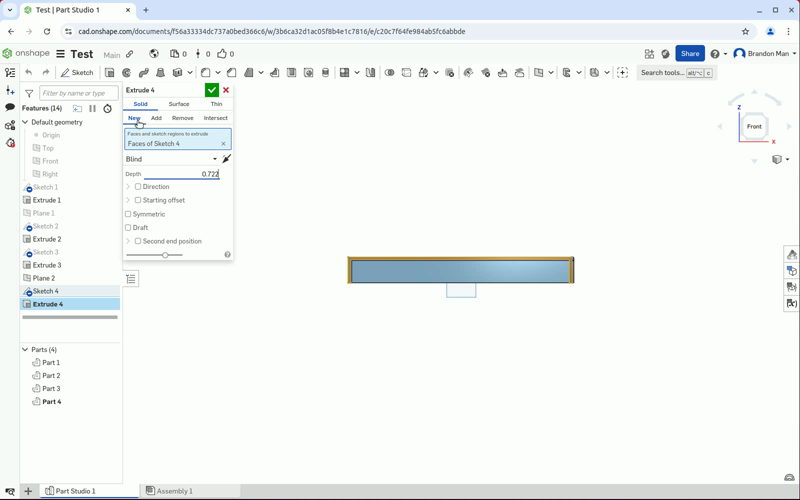
key(enter)
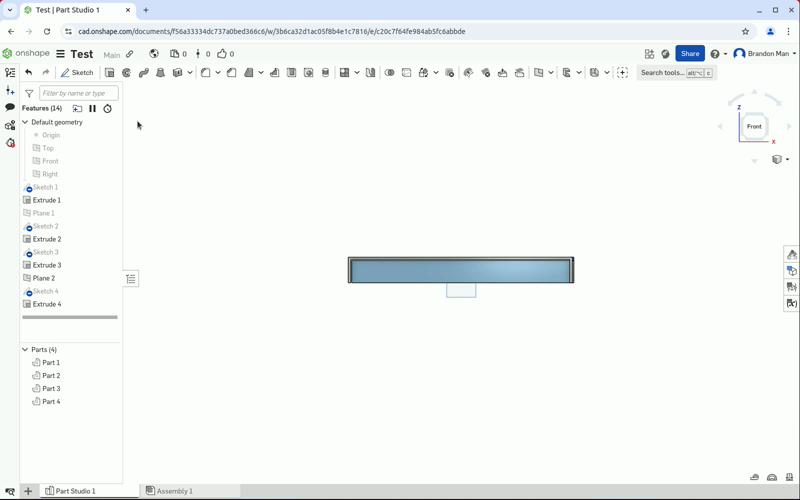
key(shift+h)
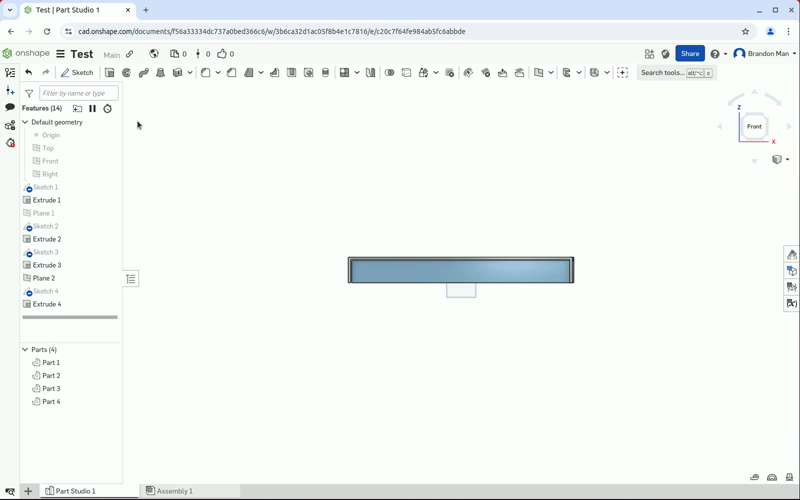
key(shift+h)
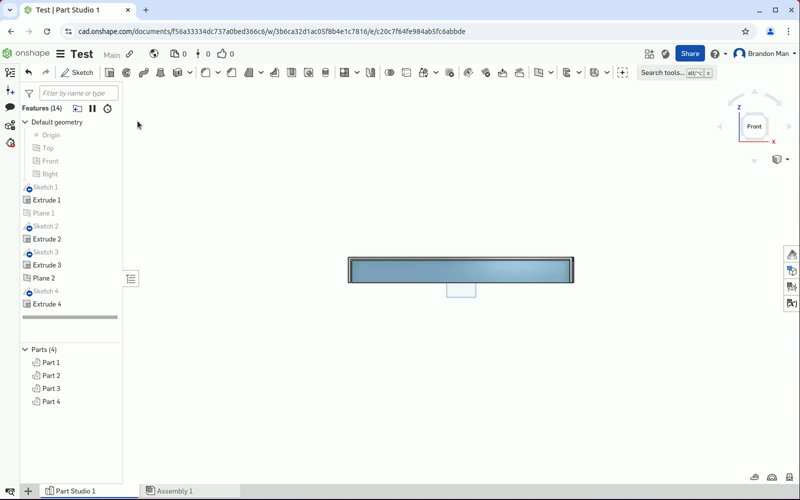
mouse_move(73, 189)
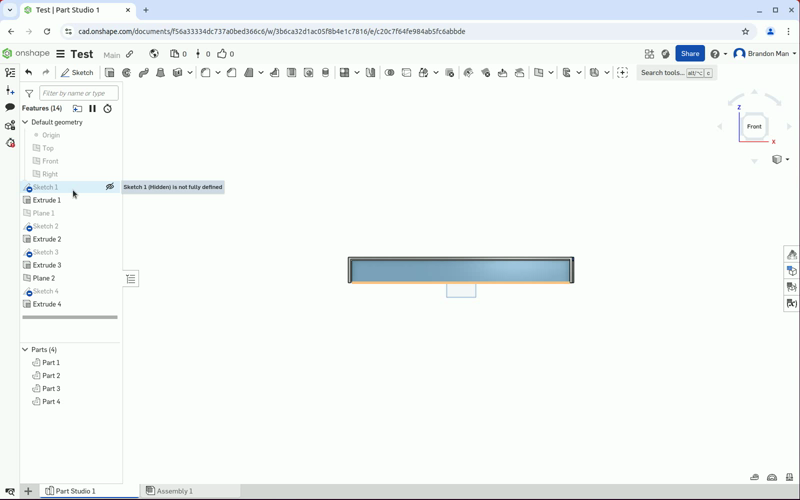
click(73, 189)
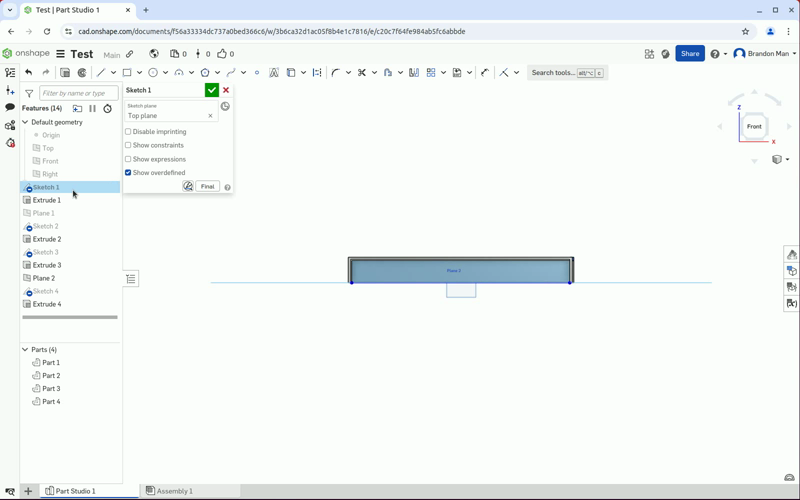
mouse_move(229, 92)
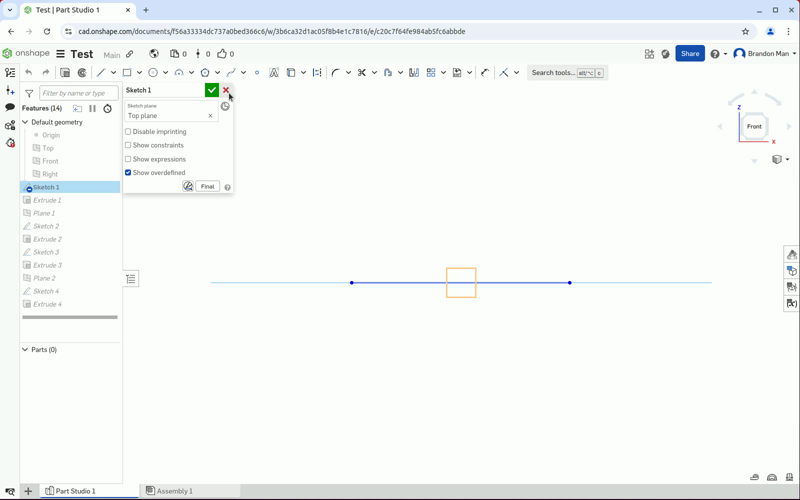
click(229, 92)
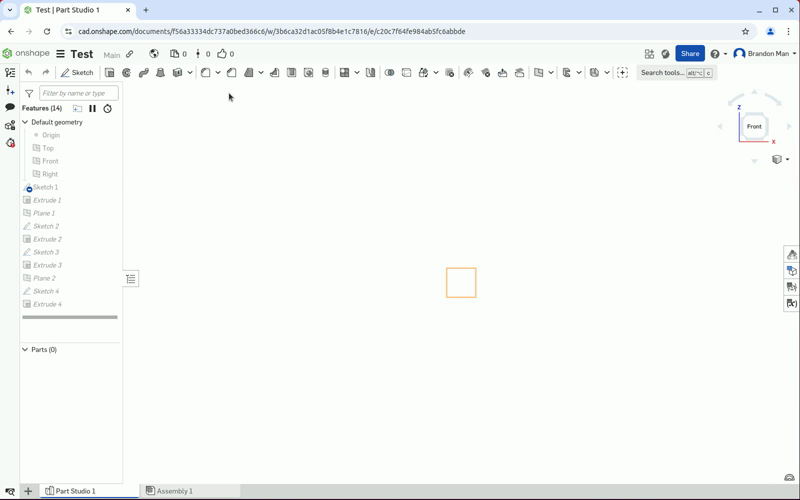
key(shift+s)
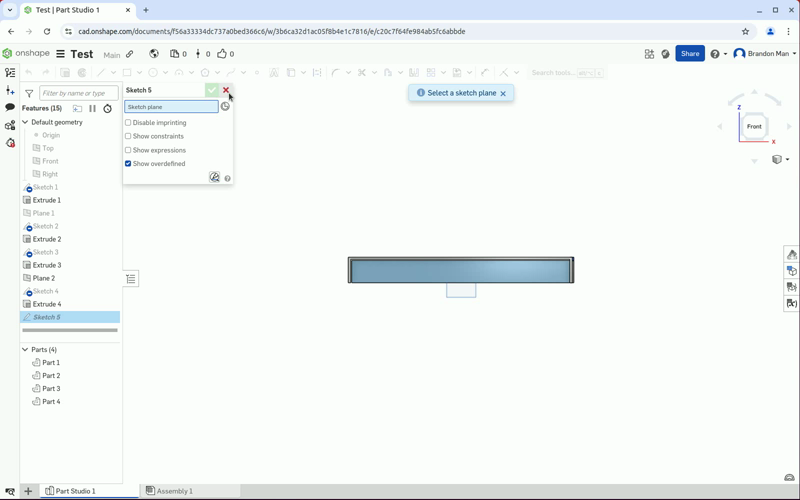
mouse_move(73, 280)
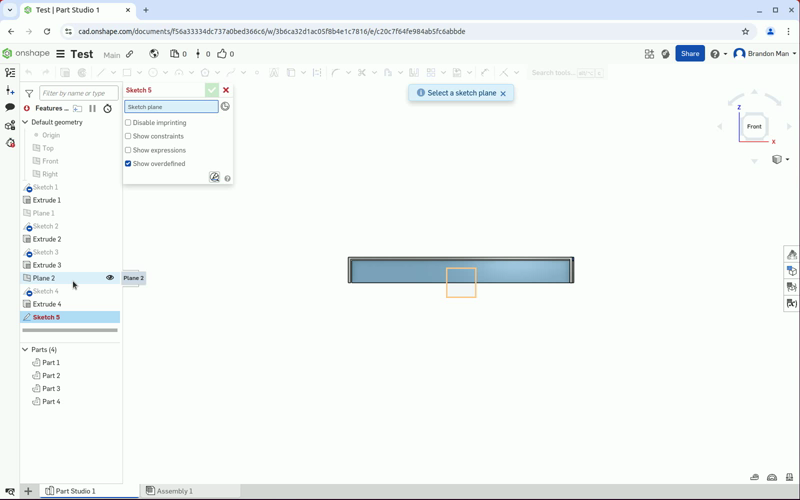
click(73, 280)
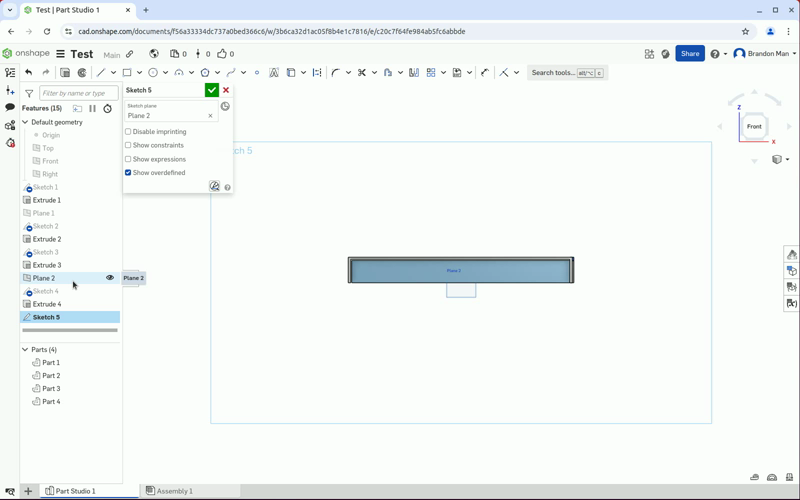
mouse_move(73, 352)
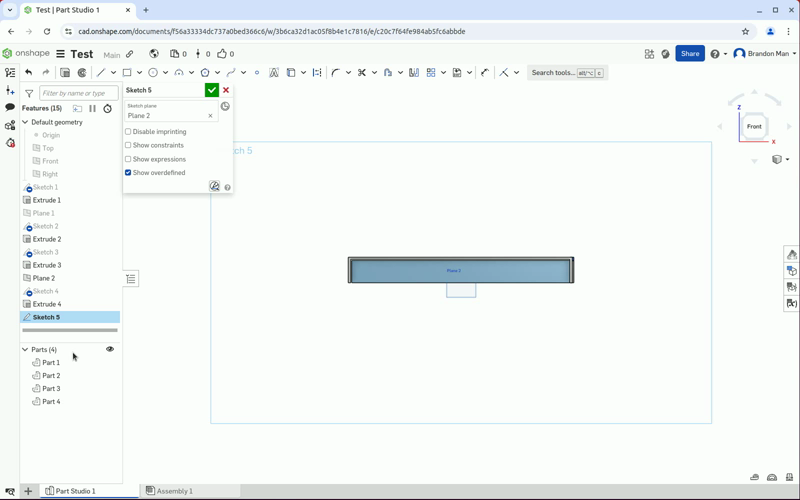
key(y)
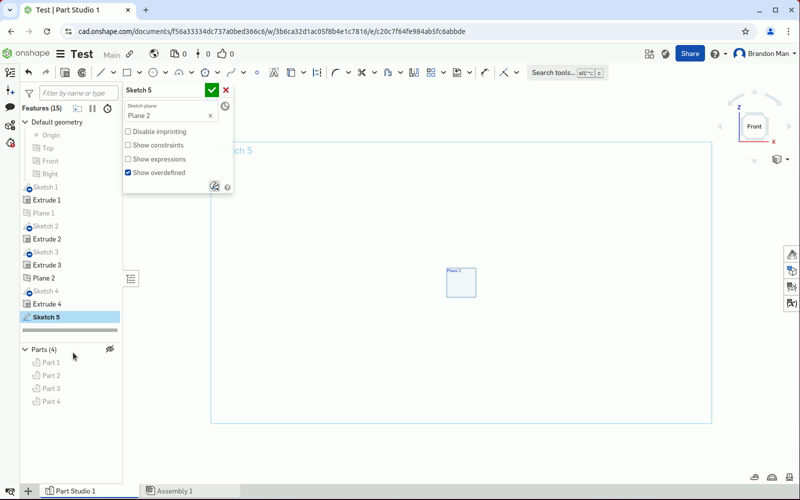
key(l)
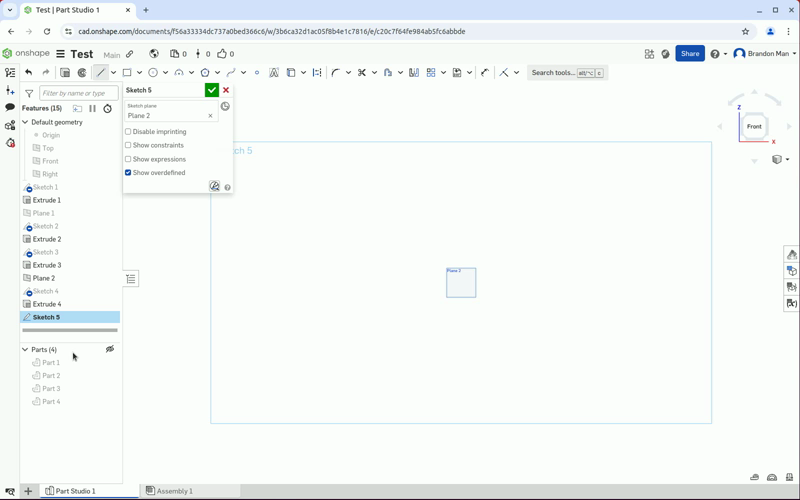
key_down(shift)
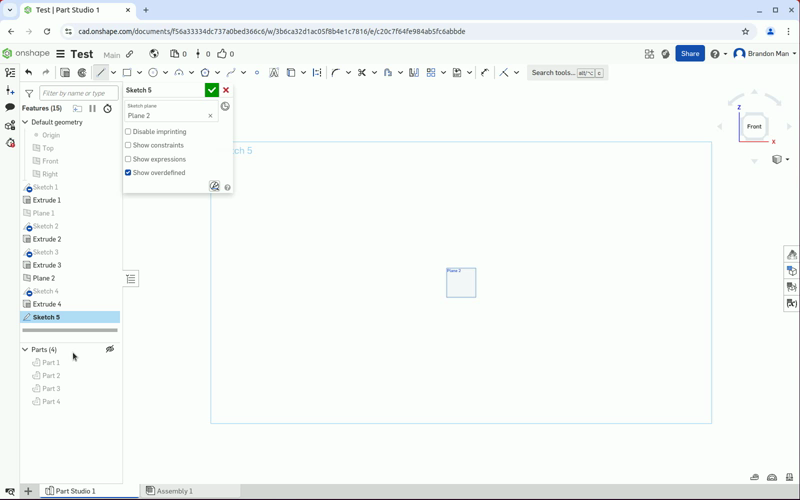
mouse_move(351, 282)
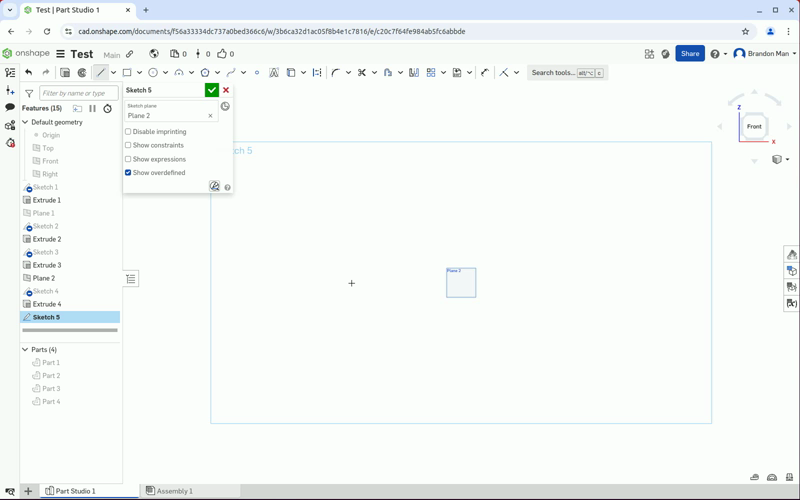
click(351, 282)
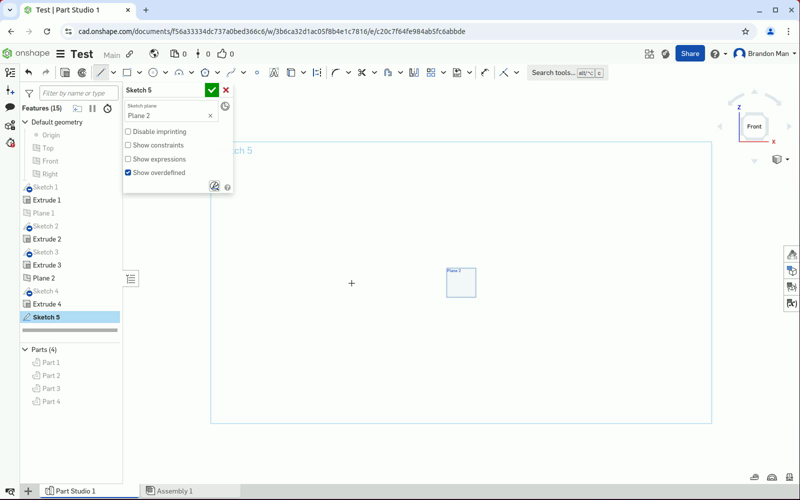
key_up(shift)
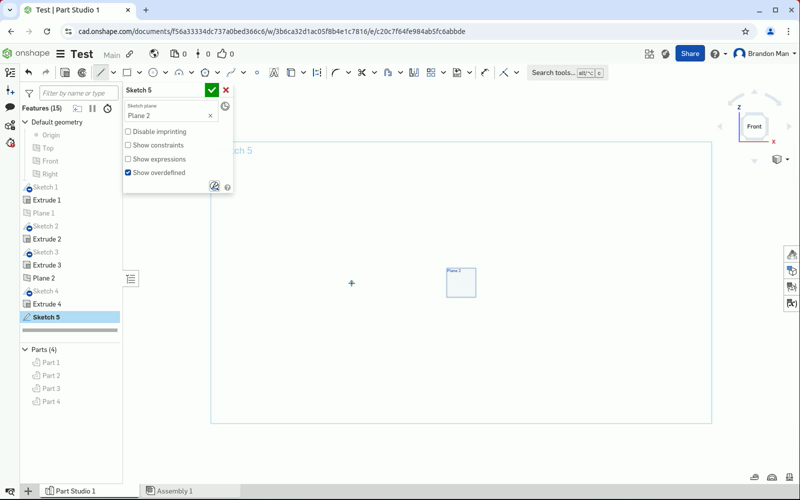
key_down(shift)
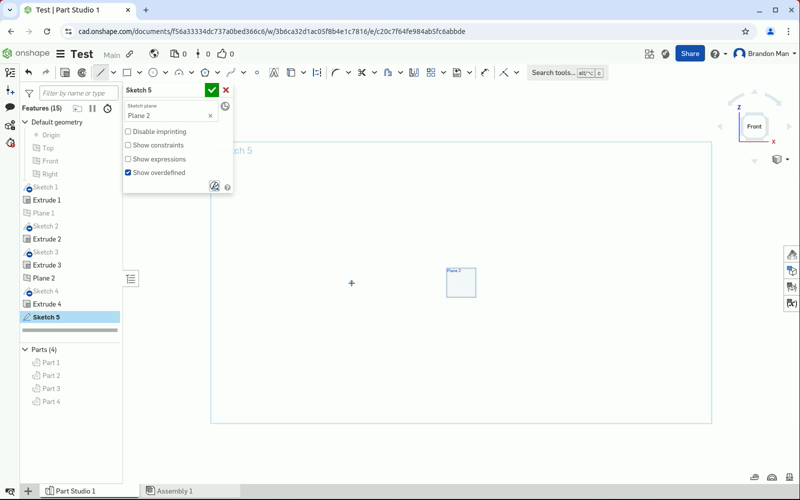
mouse_move(569, 282)
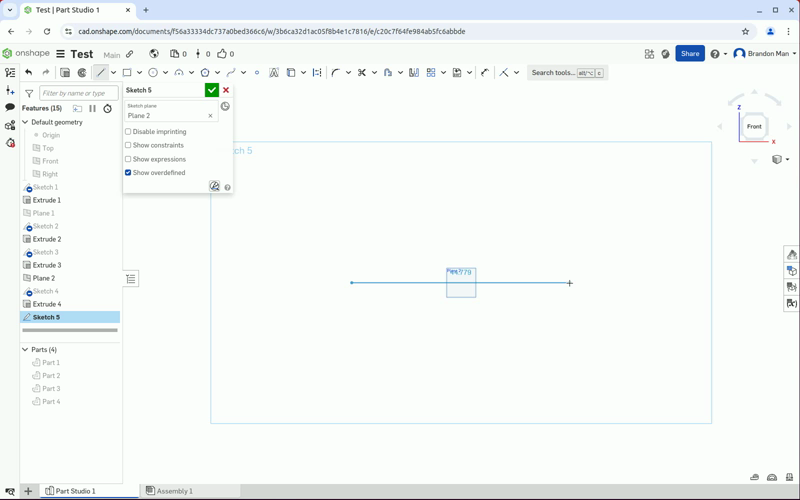
click(569, 282)
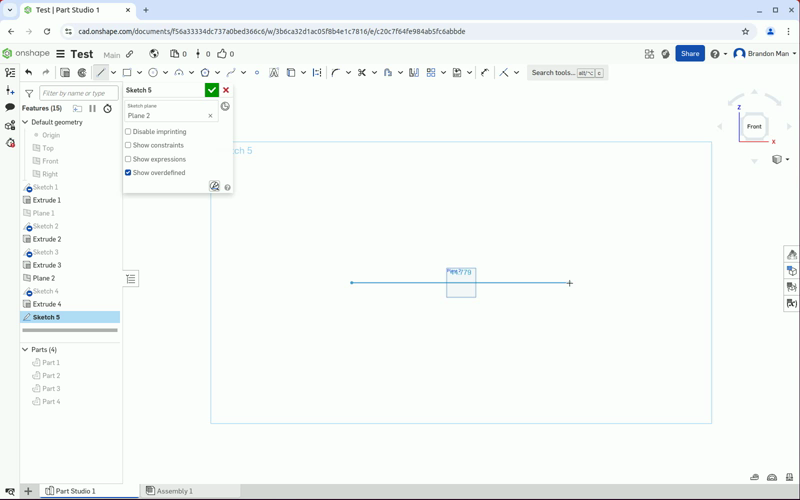
key_up(shift)
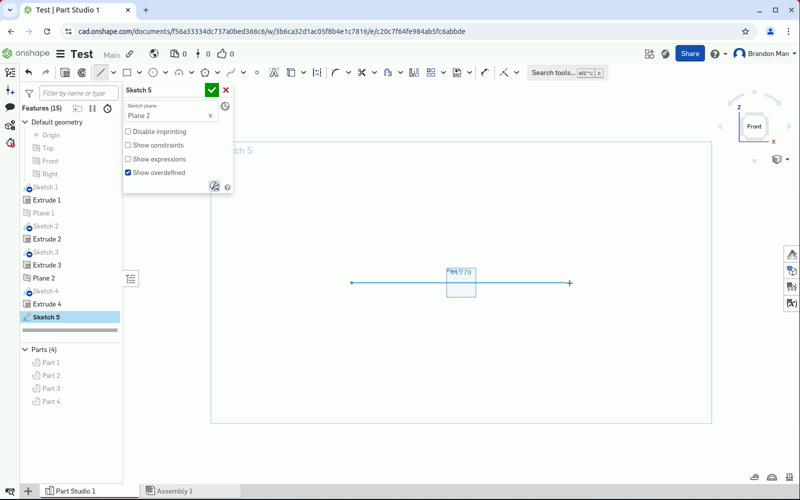
key_down(shift)
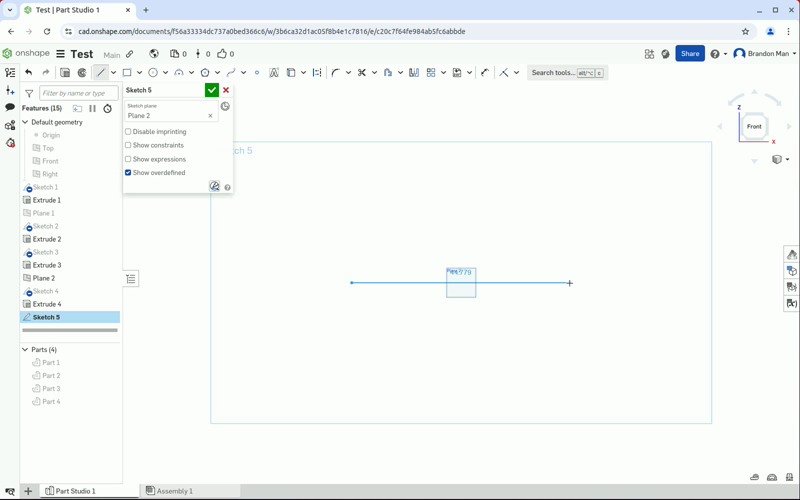
mouse_move(589, 282)
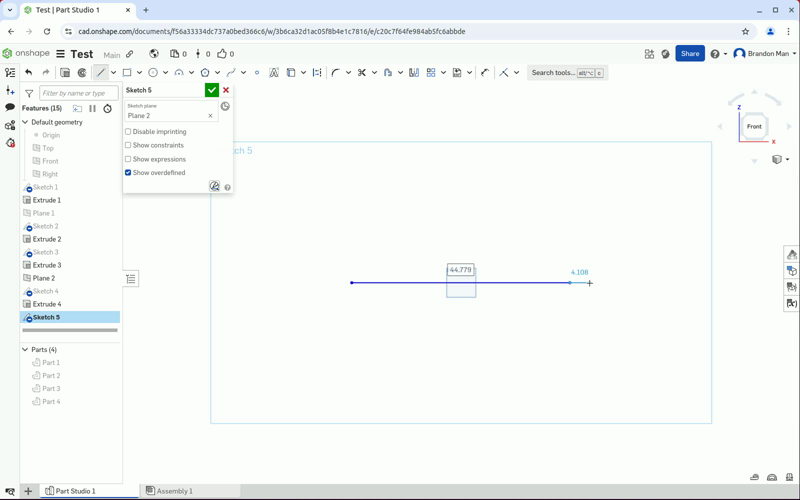
mouse_move(569, 260)
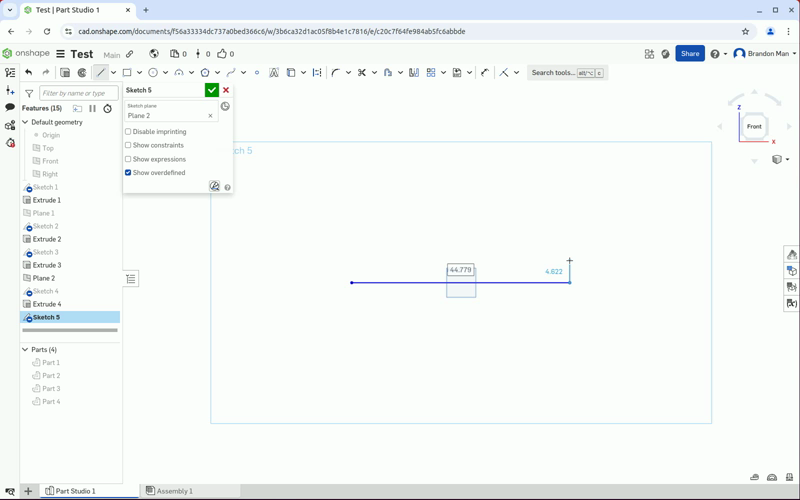
click(569, 260)
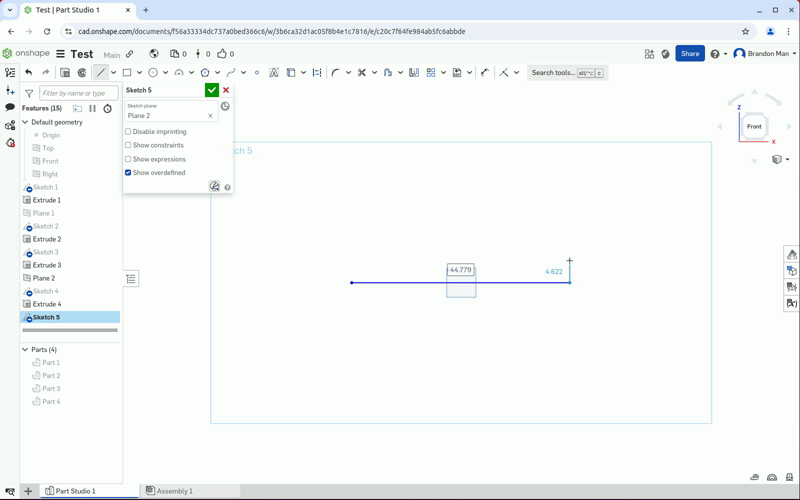
key_up(shift)
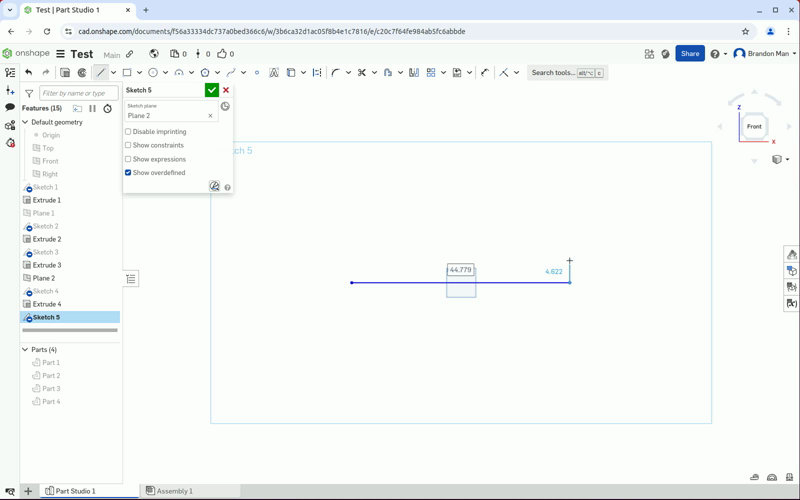
key_down(shift)
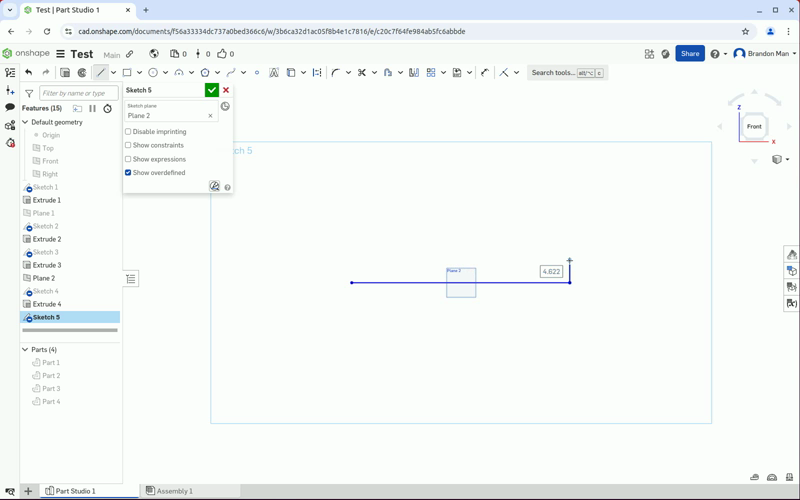
mouse_move(351, 260)
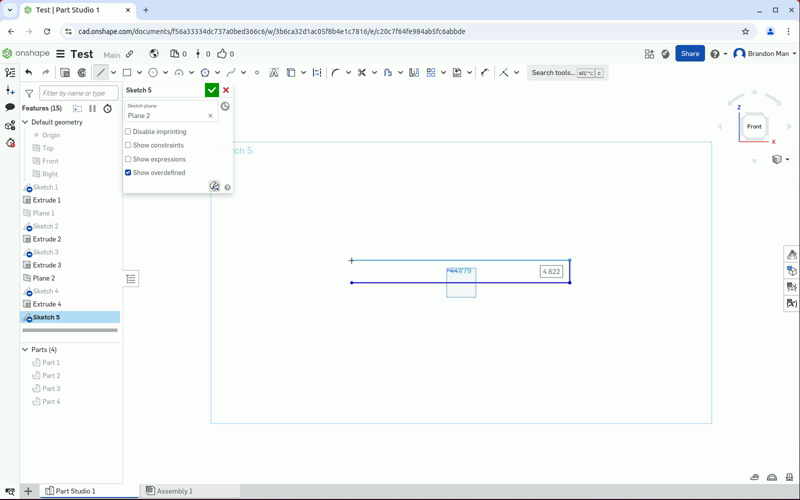
click(351, 260)
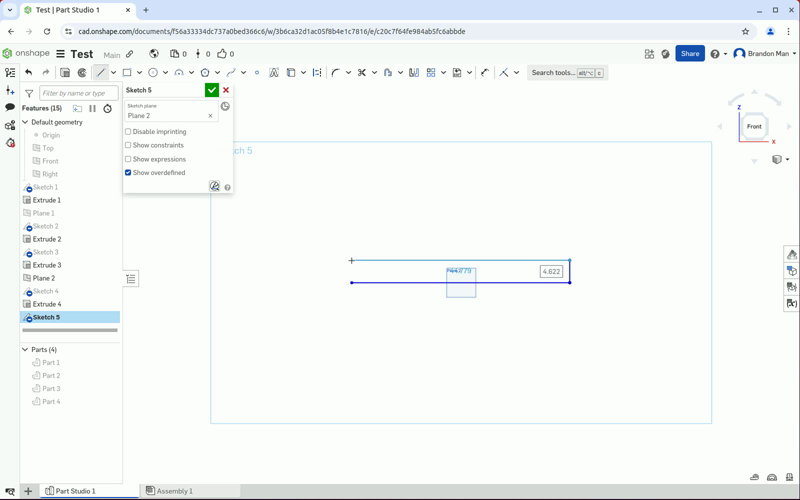
key_up(shift)
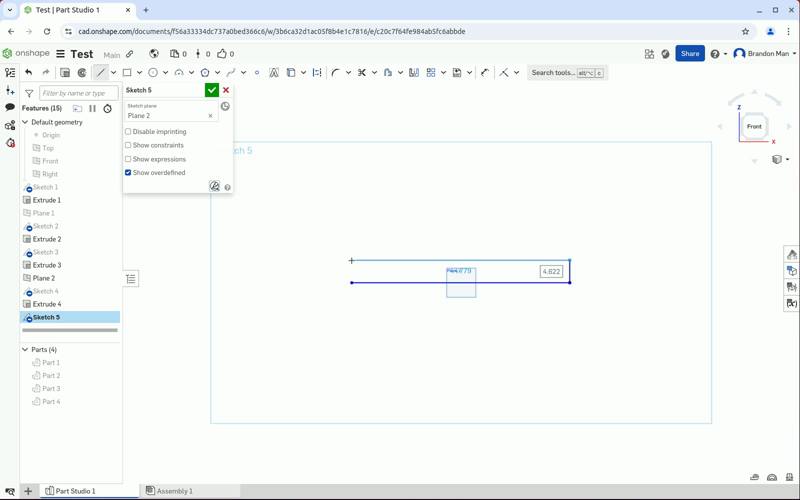
mouse_move(381, 260)
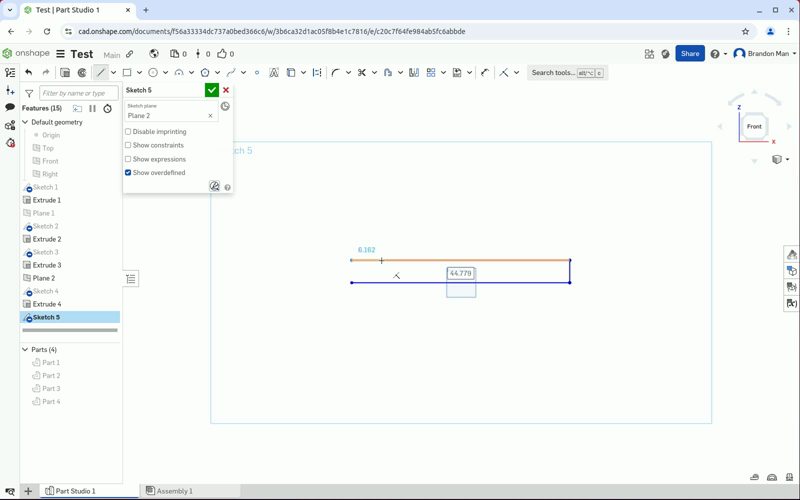
key_down(shift)
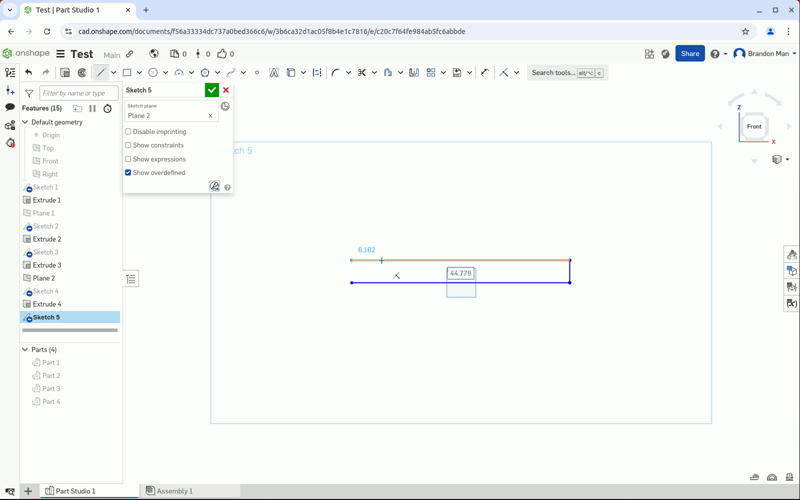
mouse_move(351, 282)
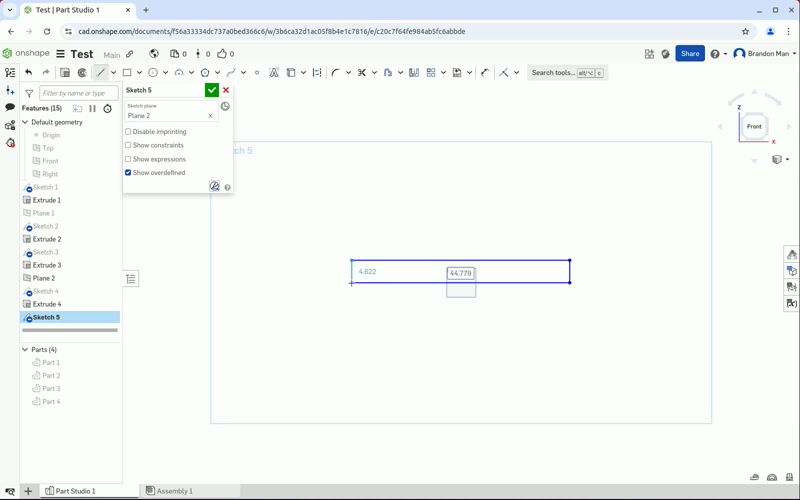
key_up(shift)
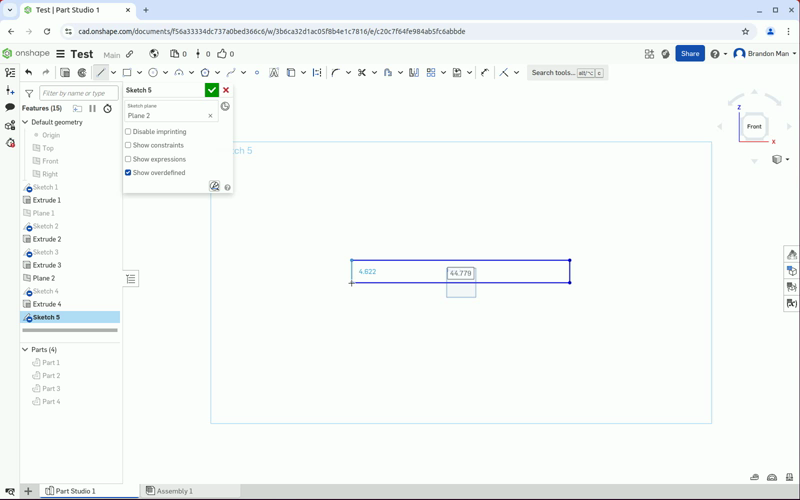
click(351, 282)
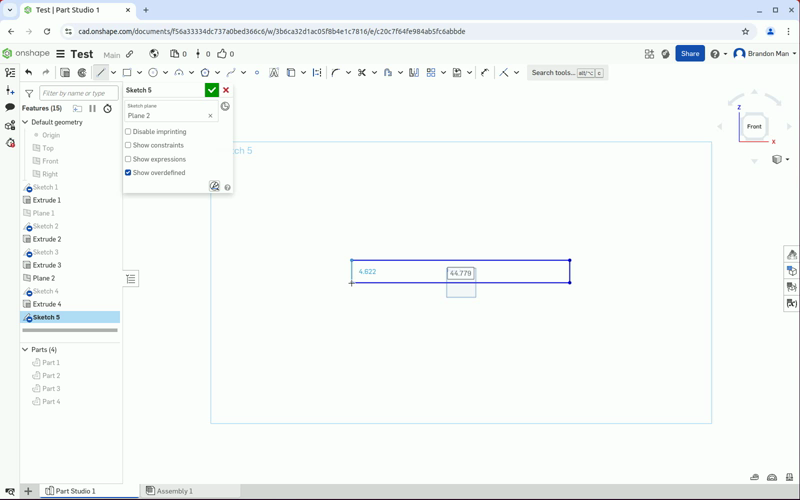
key(esc)
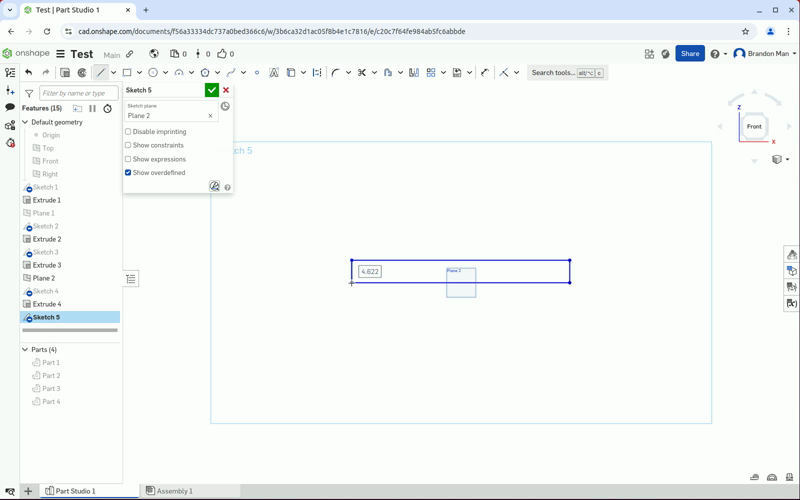
mouse_move(542, 270)
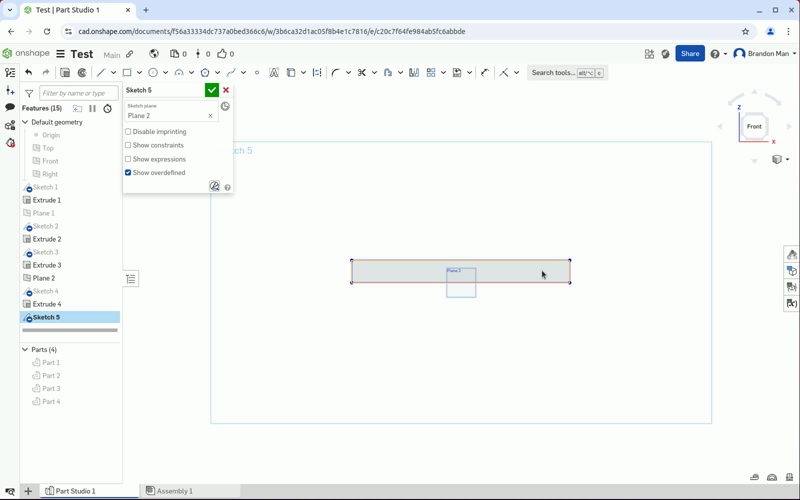
click(542, 270)
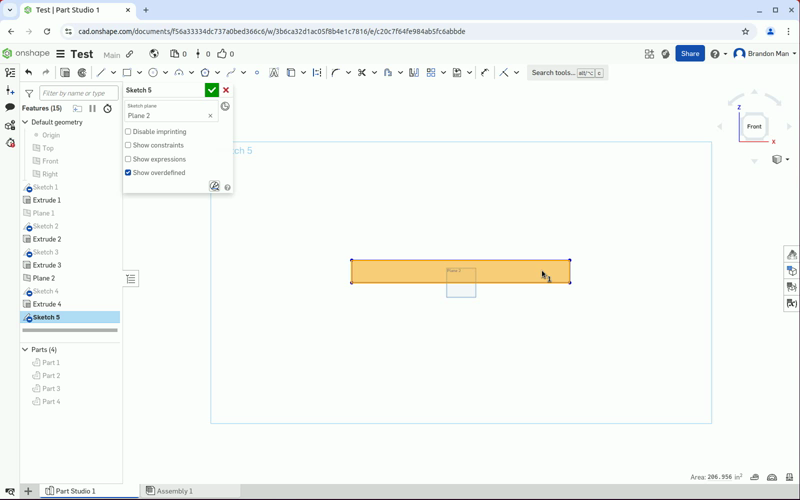
mouse_move(73, 352)
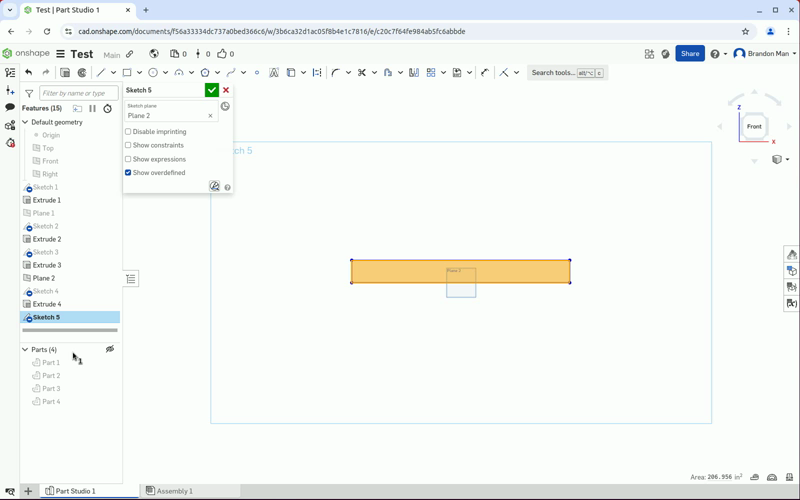
key(shift+y)
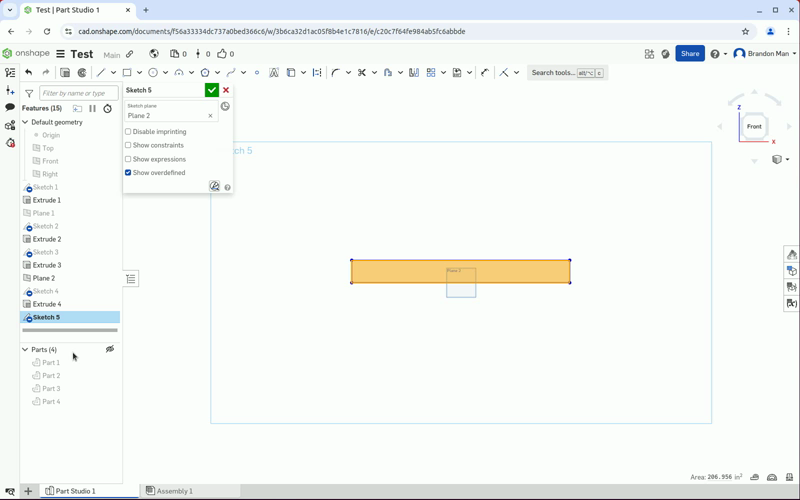
key(shift+e)
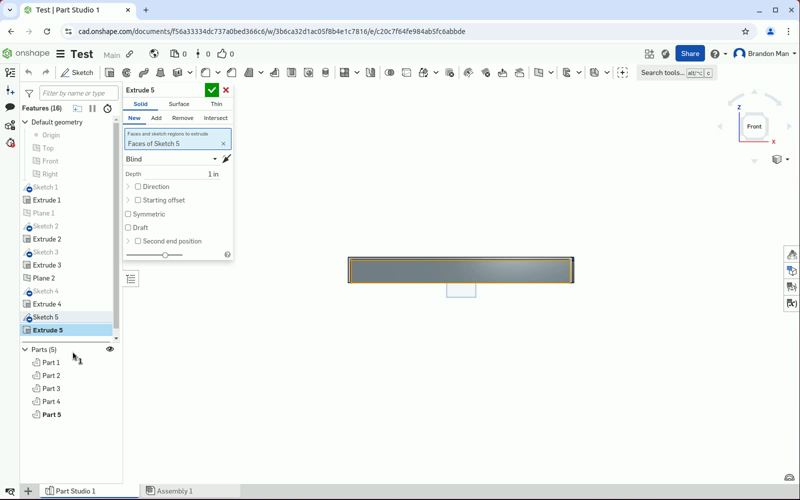
mouse_move(143, 106)
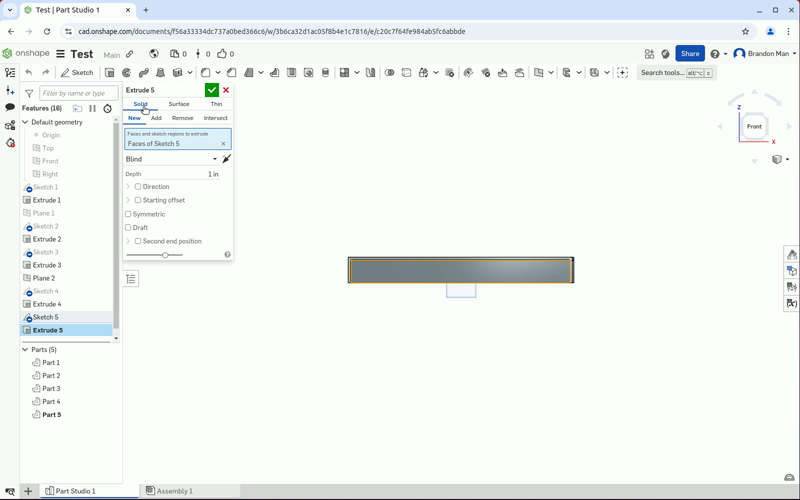
click(143, 106)
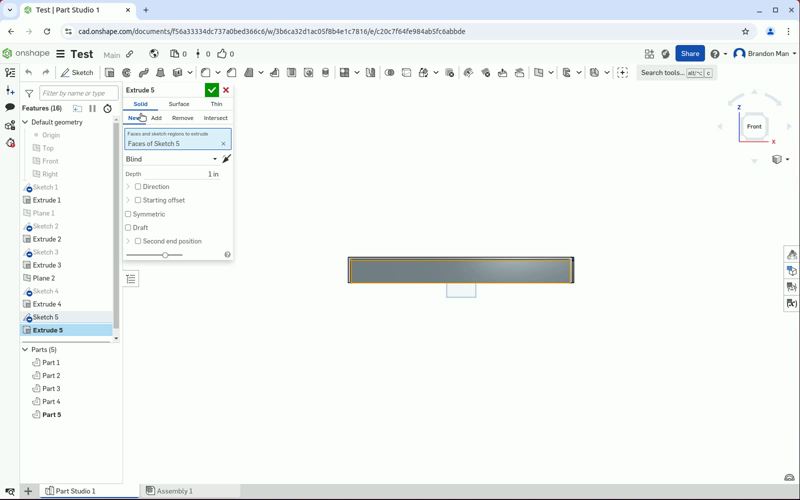
mouse_move(137, 120)
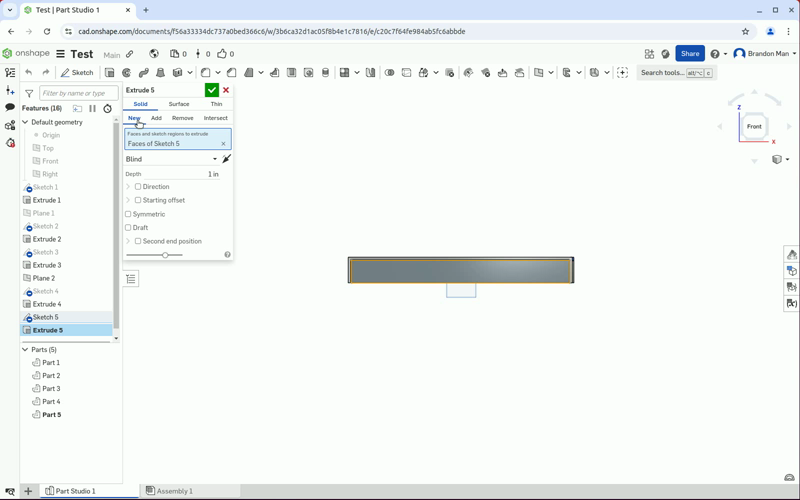
click(137, 120)
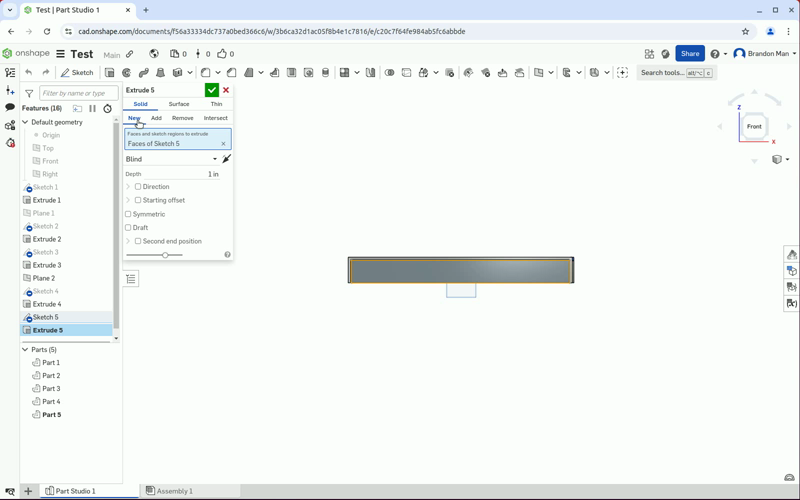
key(tab, 4)
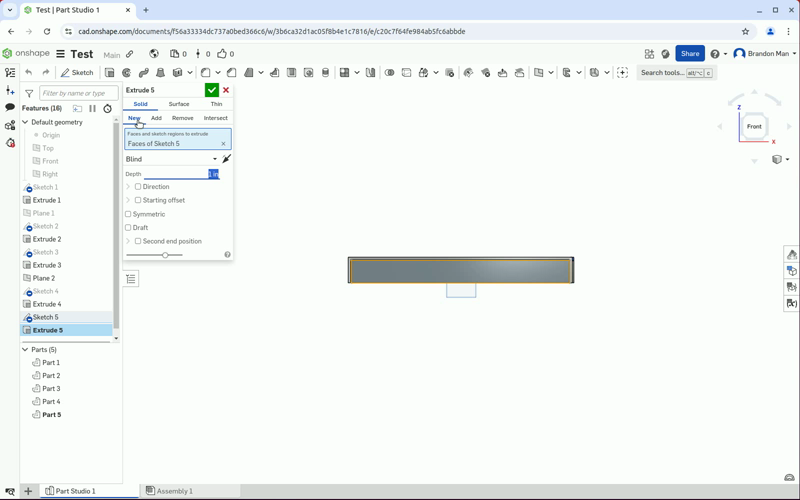
text(0.722)
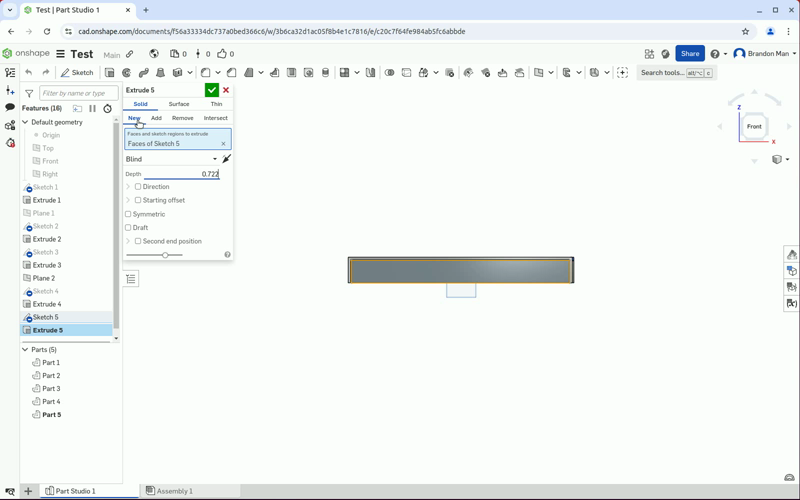
key(enter)
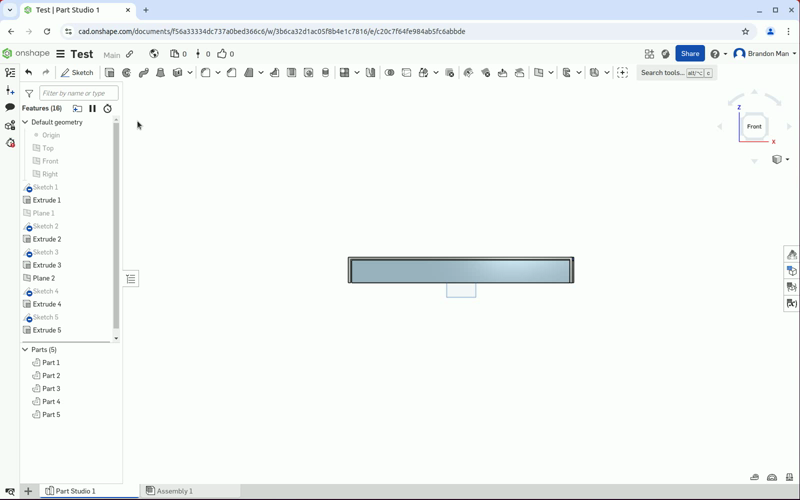
key(shift+h)
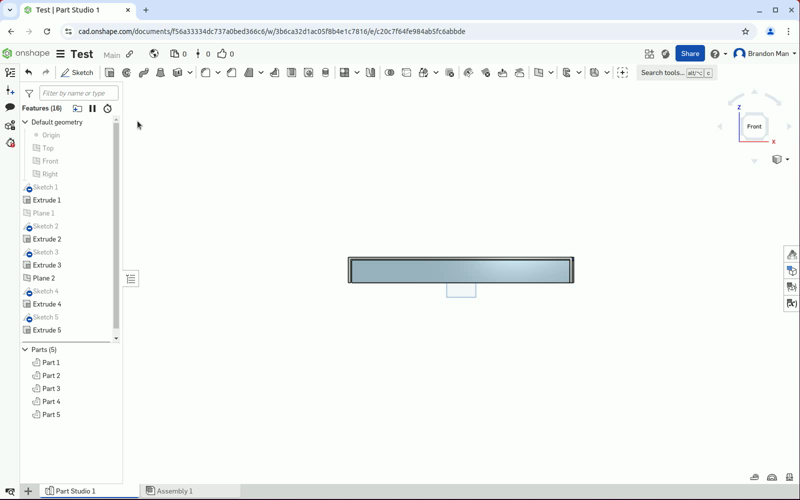
key(shift+h)
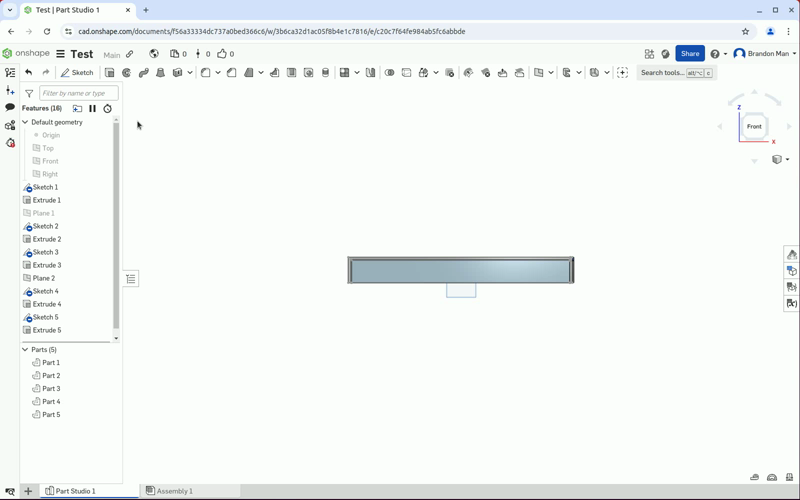
key(shift+7)
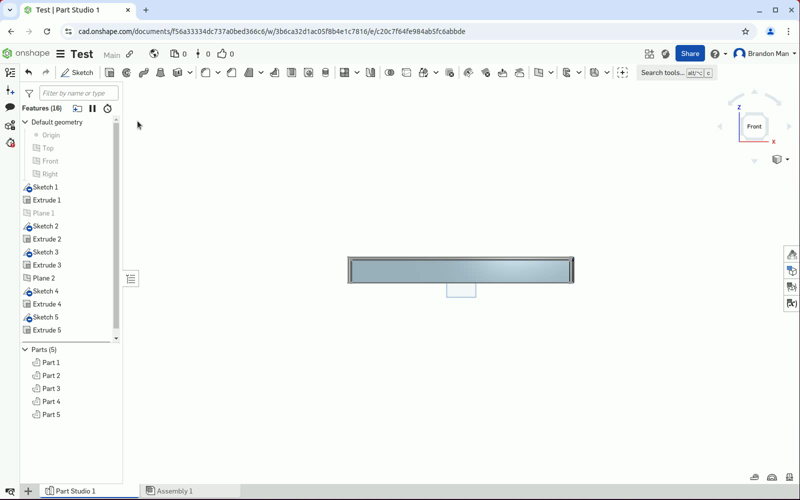
key(left, 2)
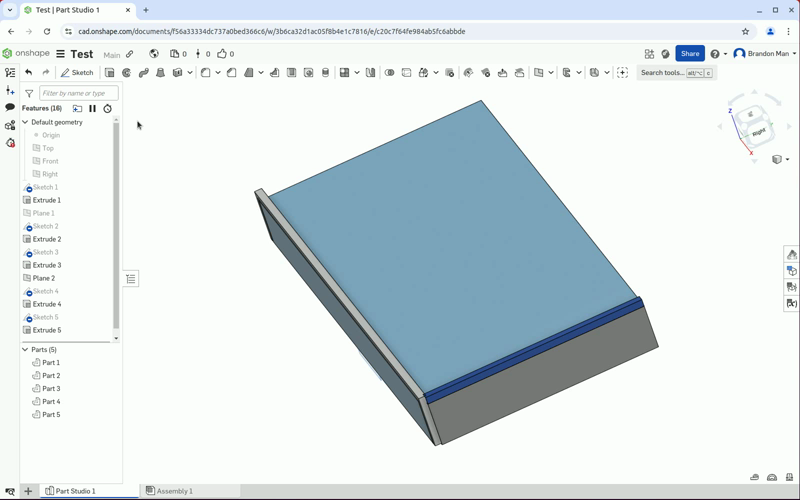
key(down, 2)
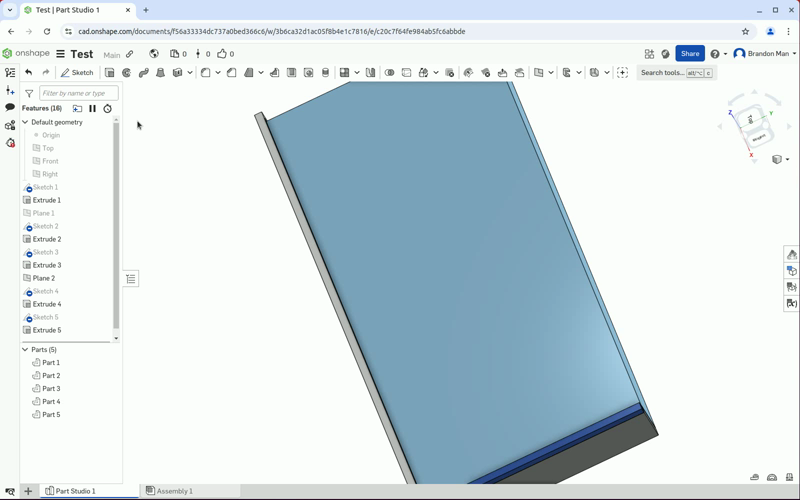
key(up, 2)
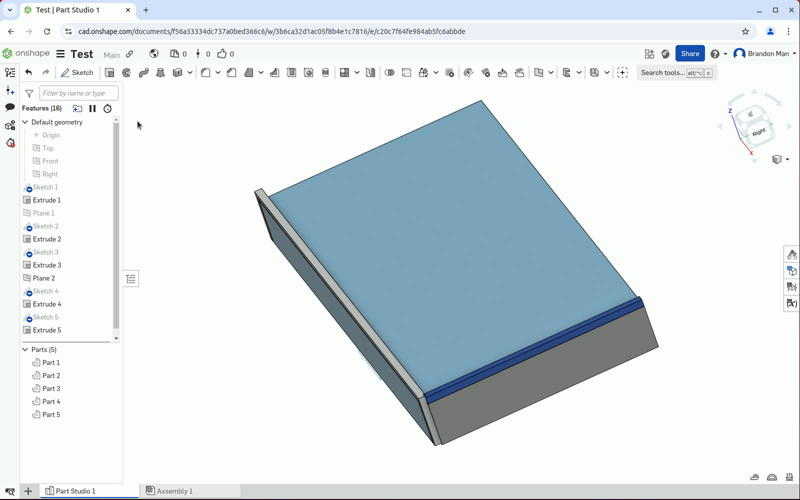
key(right, 2)
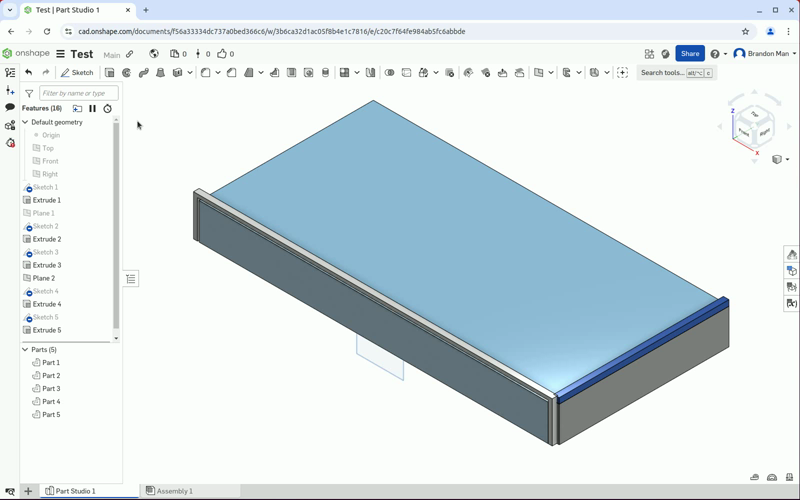
mouse_move(69, 189)
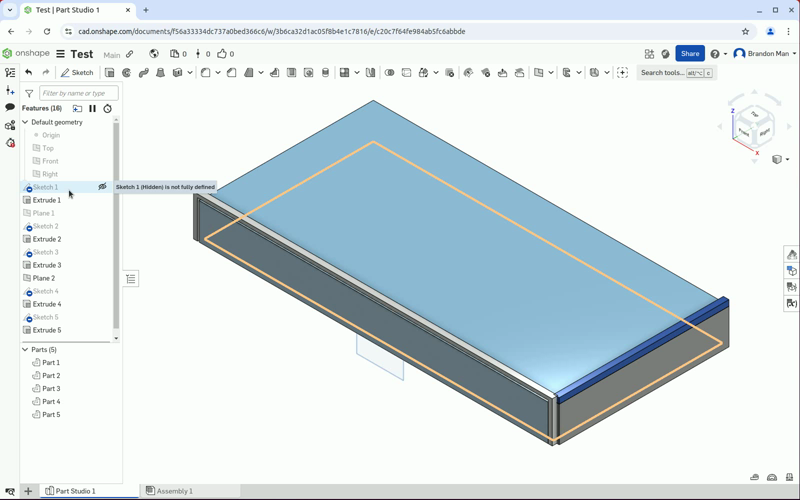
click(69, 189)